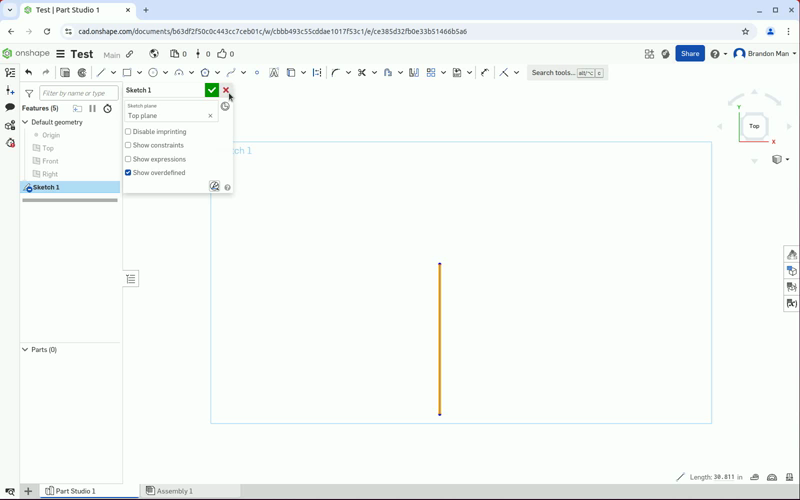
key(shift+h)
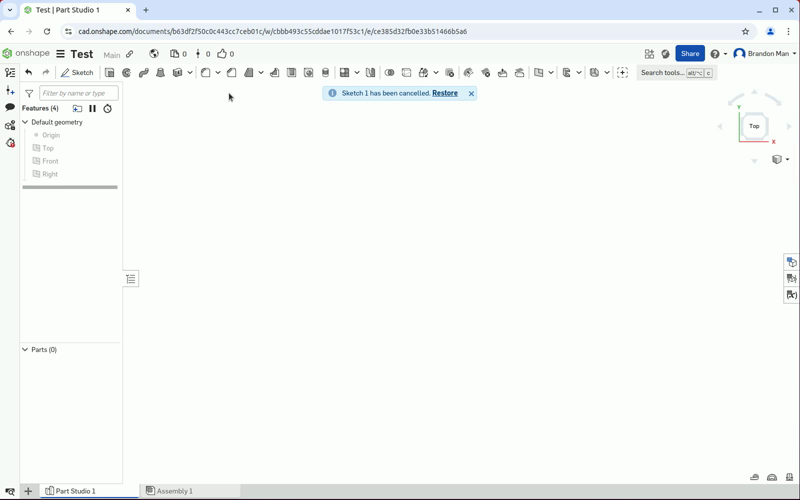
mouse_move(73, 352)
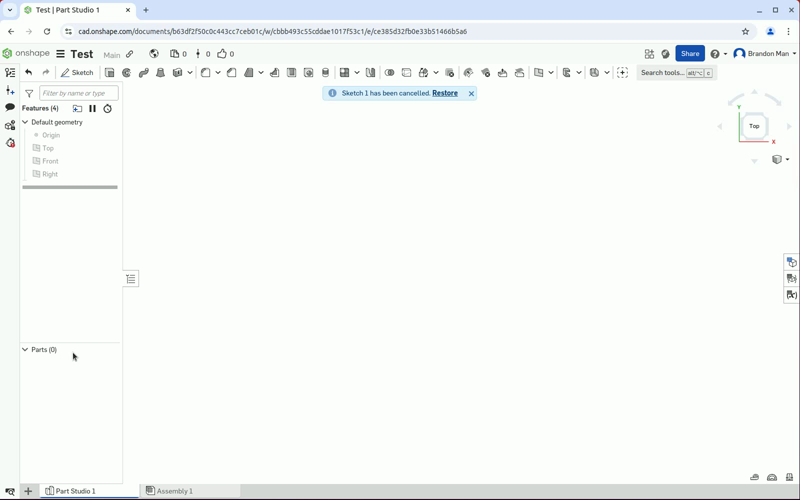
key(y)
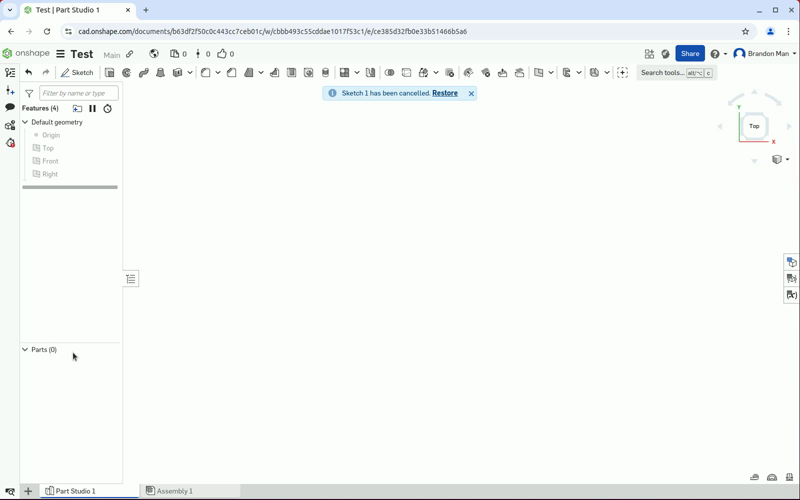
key(shift+p)
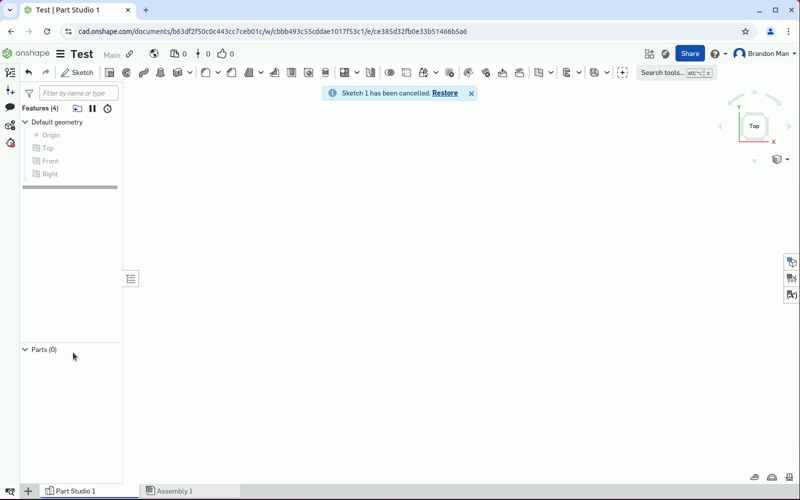
key(space)
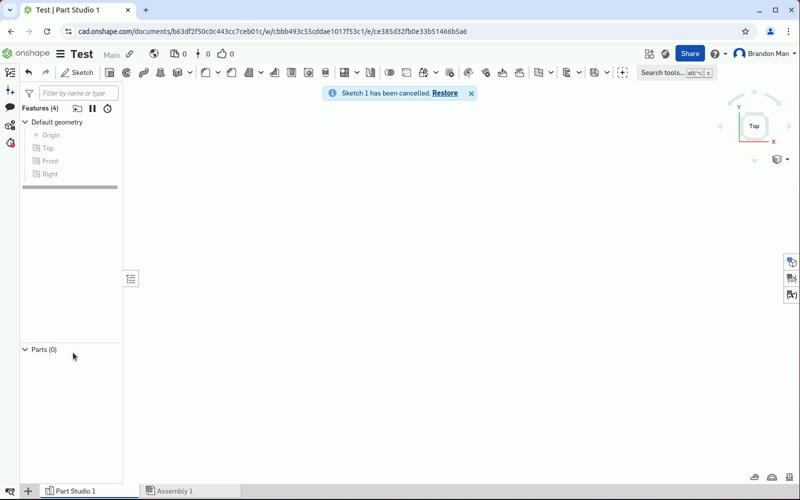
key_down(shift)
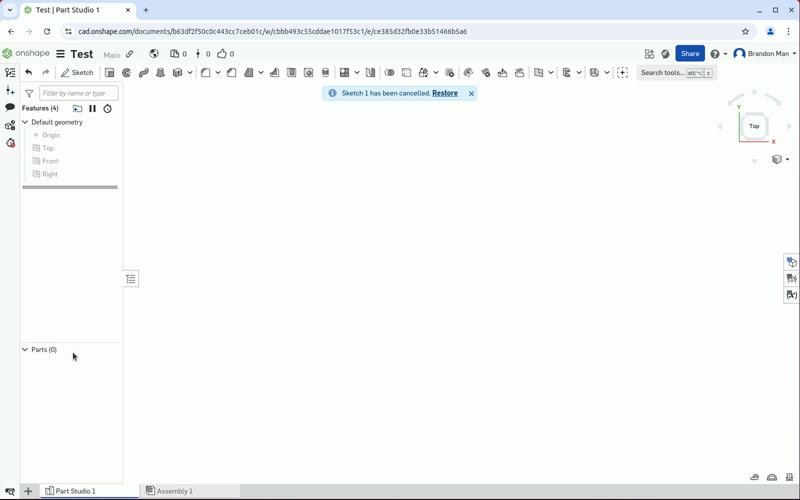
key(up)
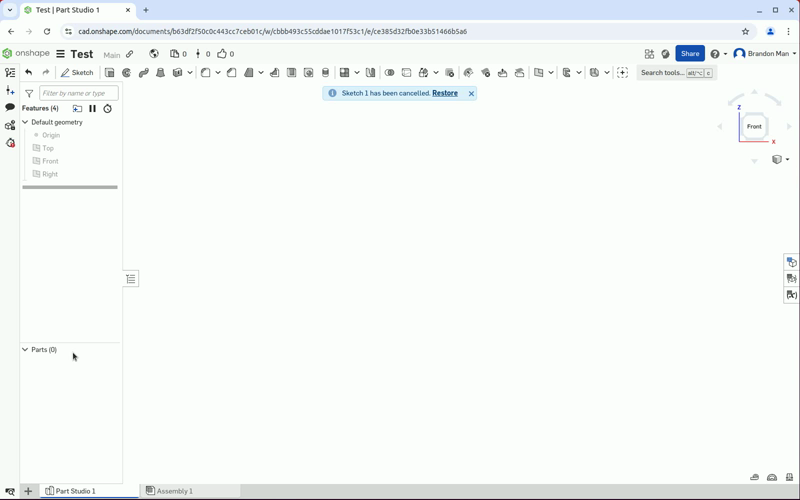
key_up(shift)
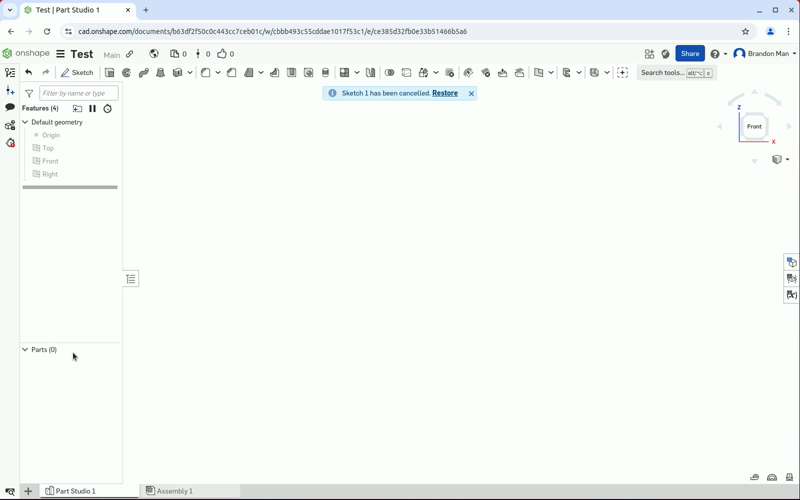
mouse_move(73, 352)
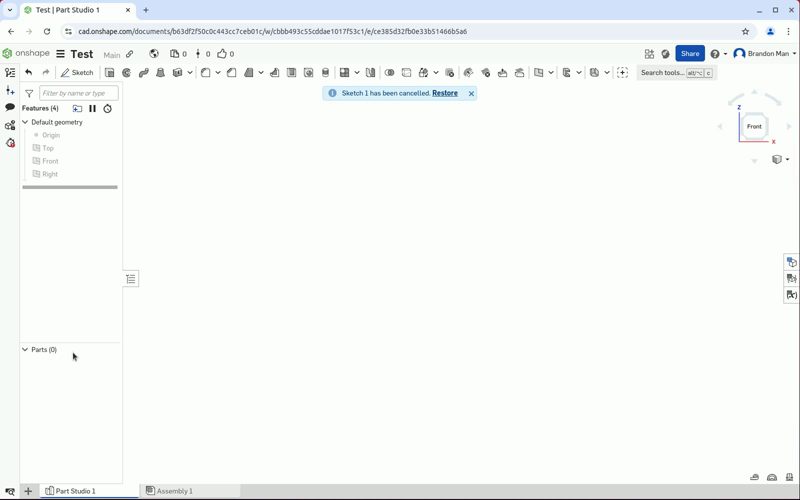
key(shift+y)
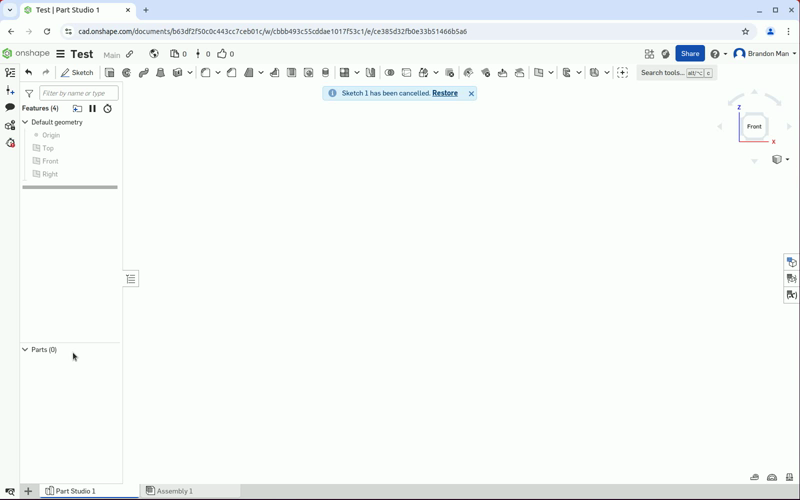
key(shift+s)
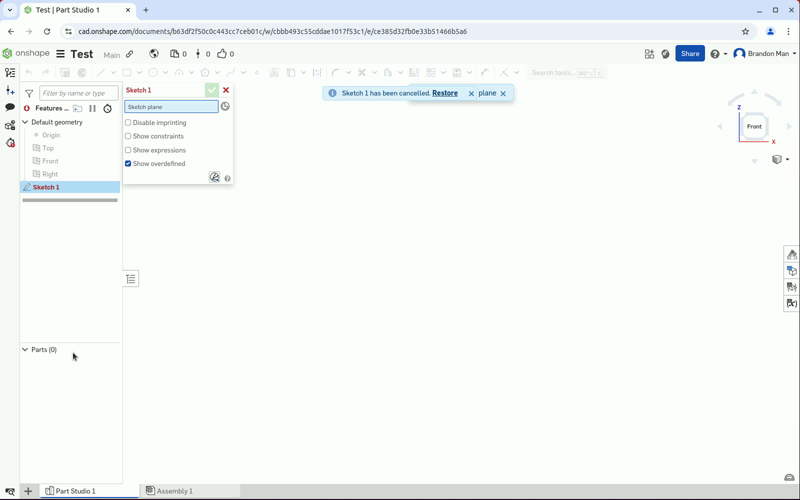
mouse_move(73, 163)
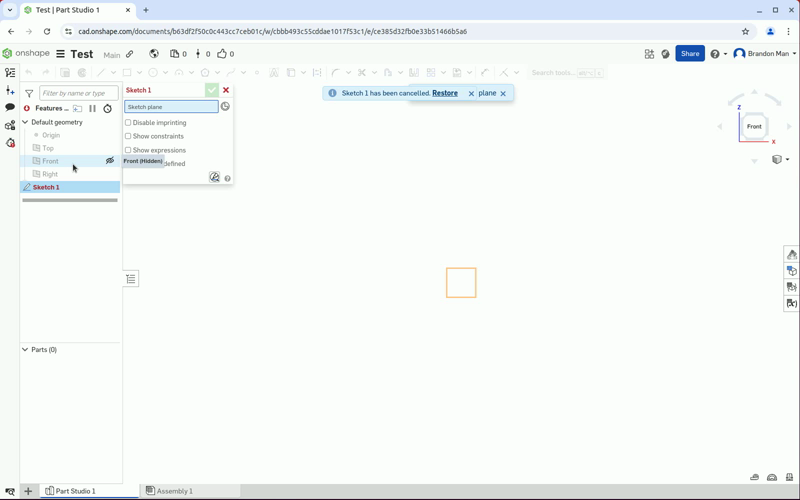
click(73, 163)
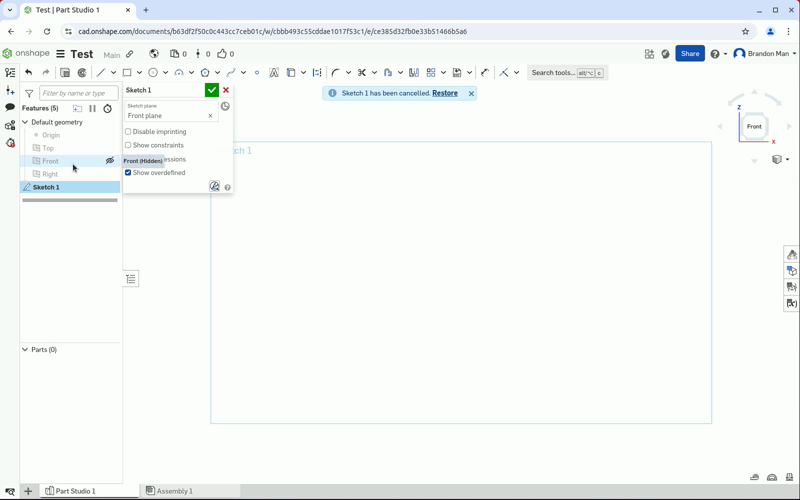
mouse_move(73, 352)
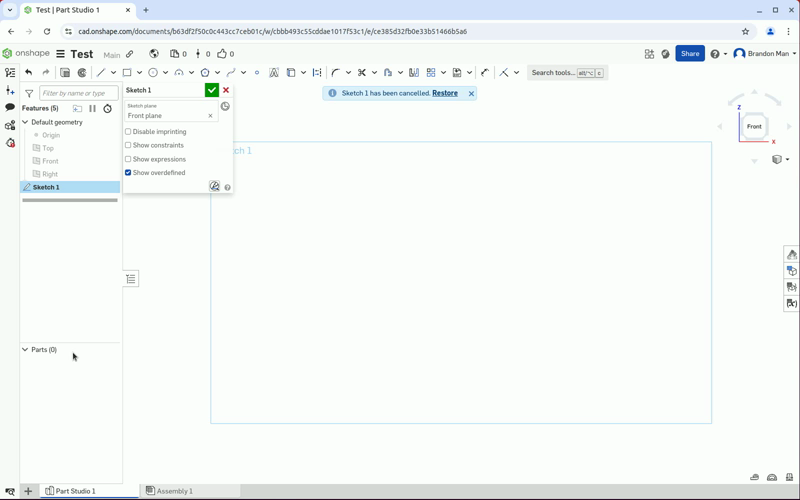
key(y)
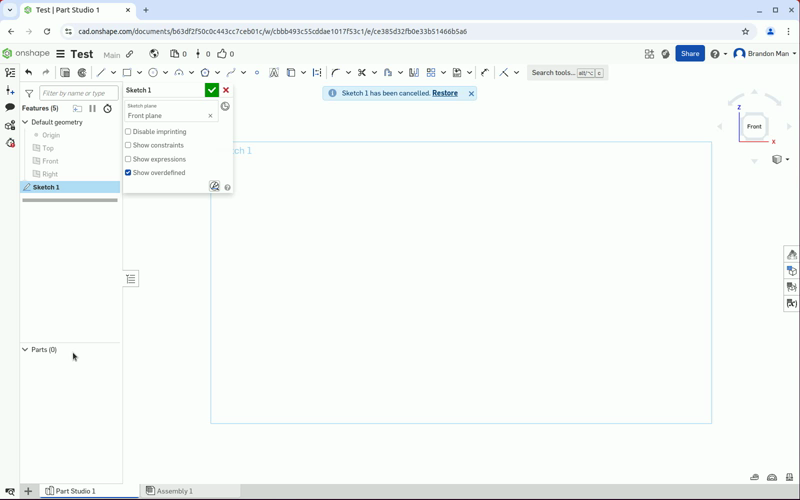
key(l)
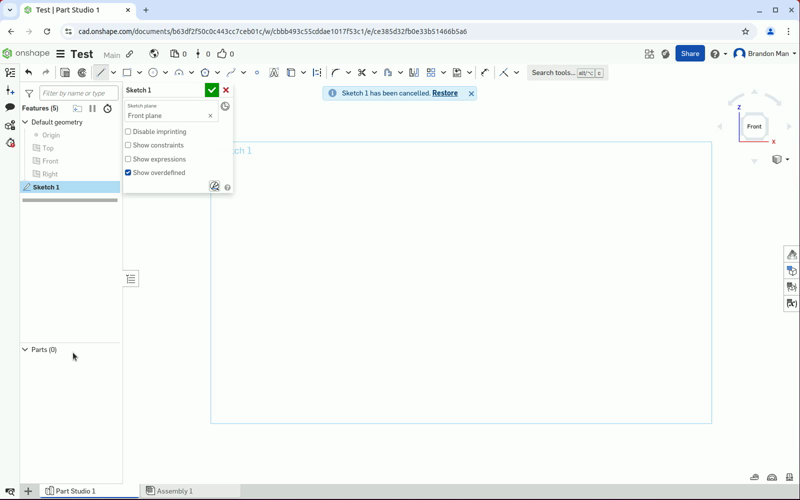
key_down(shift)
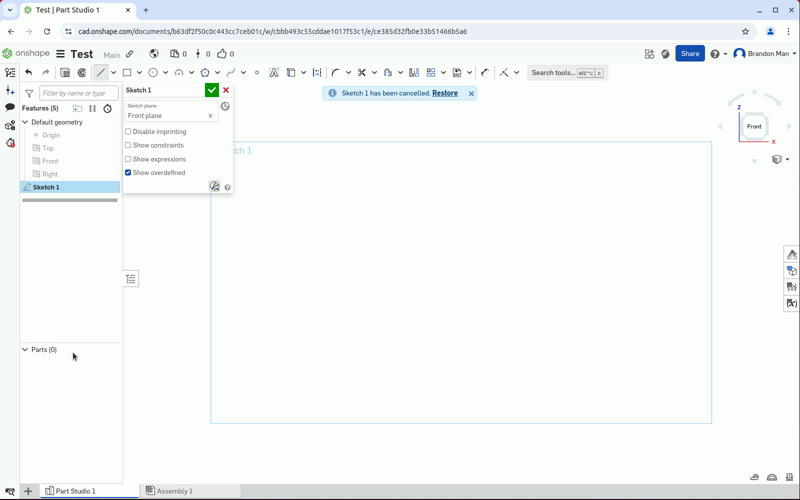
mouse_move(460, 282)
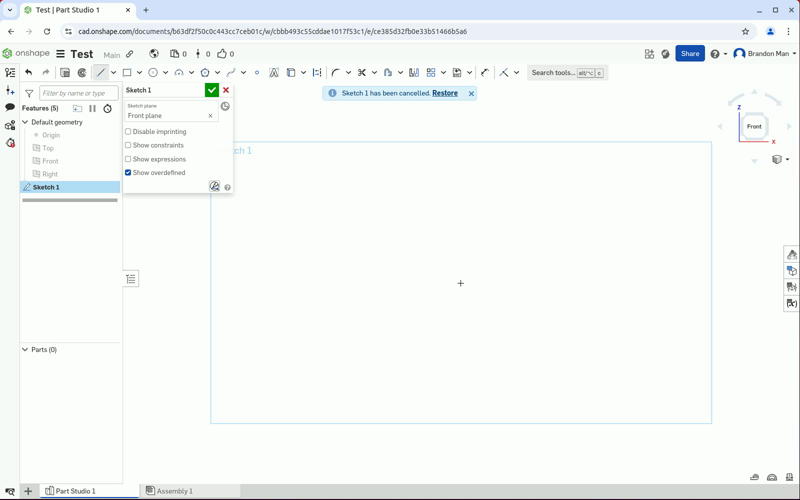
click(460, 282)
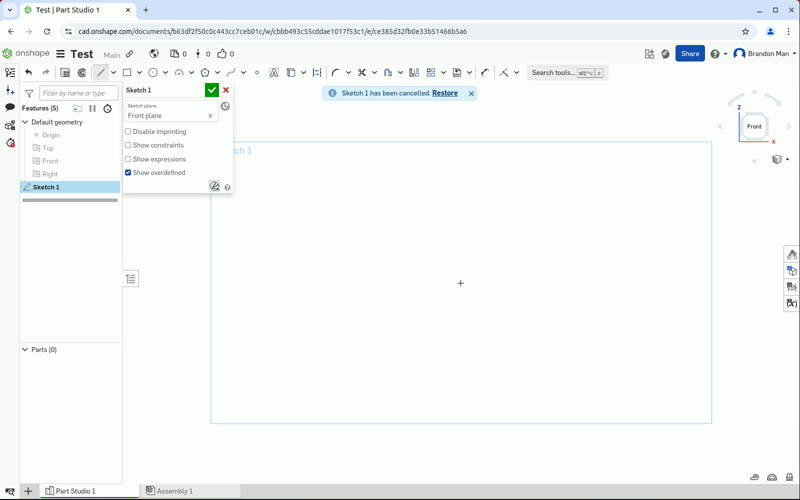
key_up(shift)
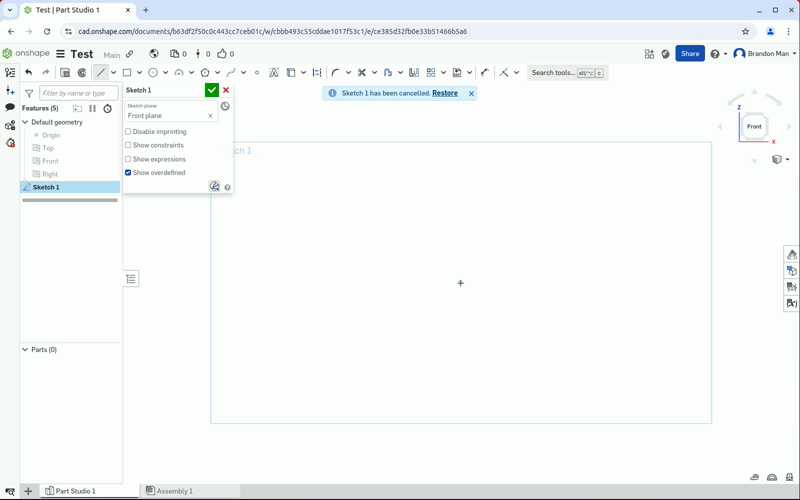
key_down(shift)
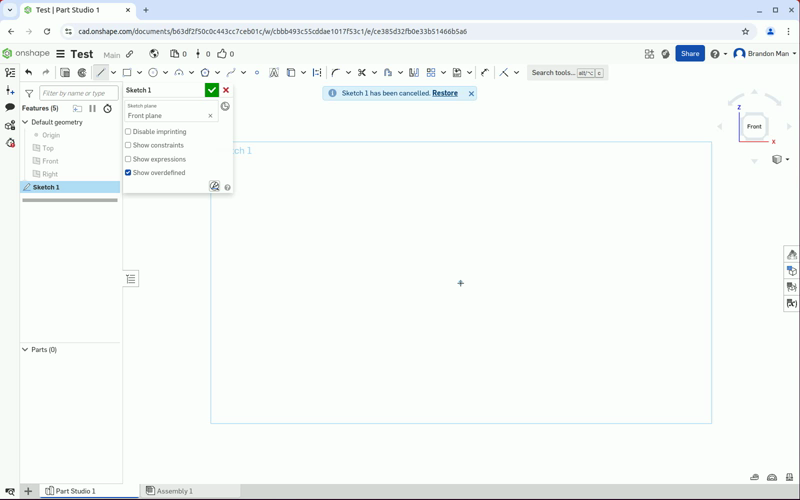
mouse_move(490, 282)
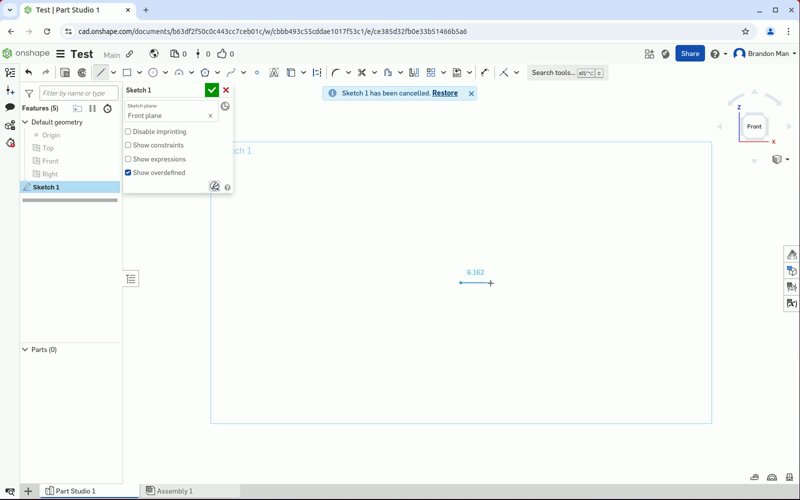
mouse_move(482, 282)
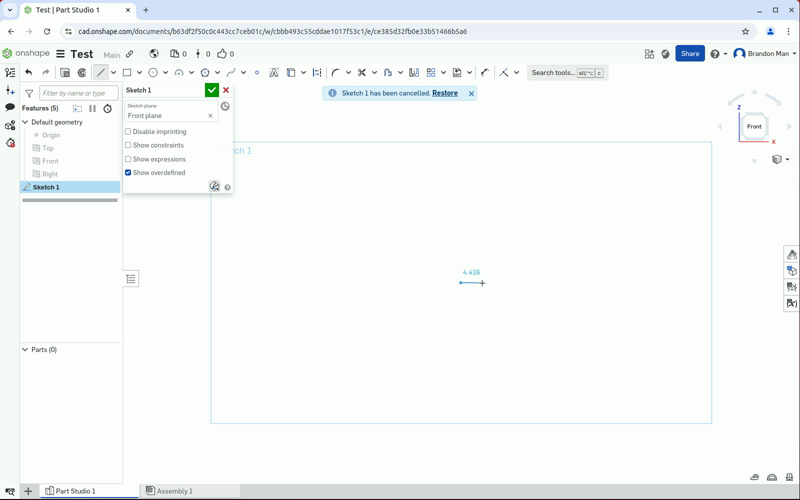
click(482, 282)
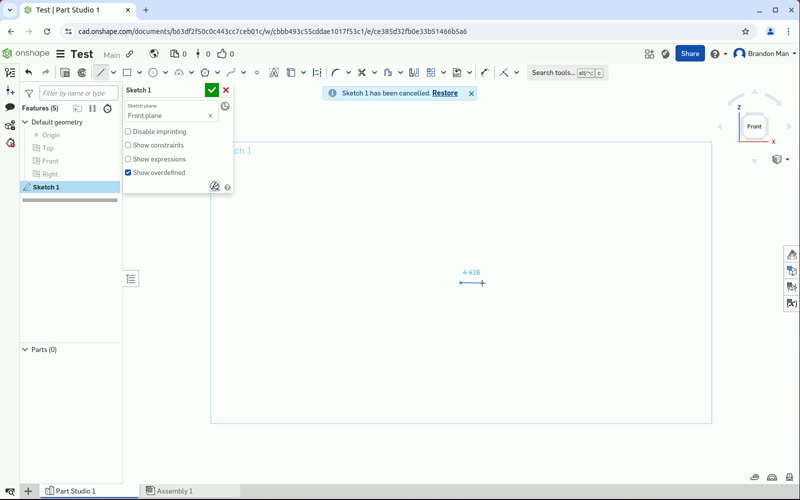
key_up(shift)
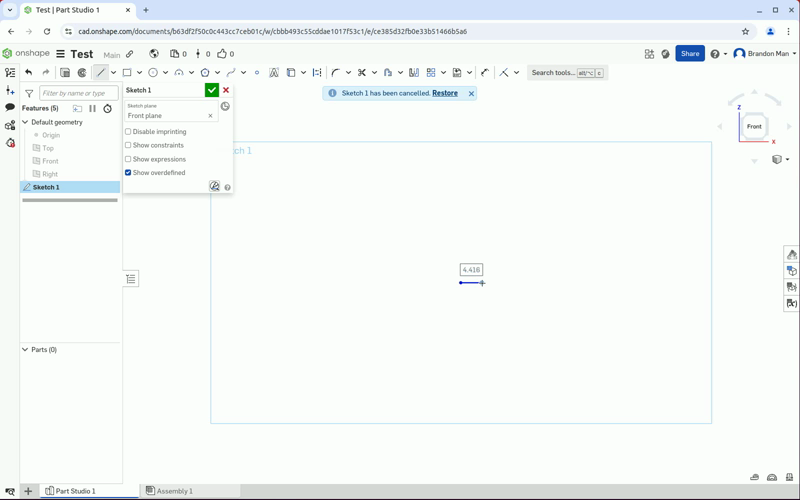
key_down(shift)
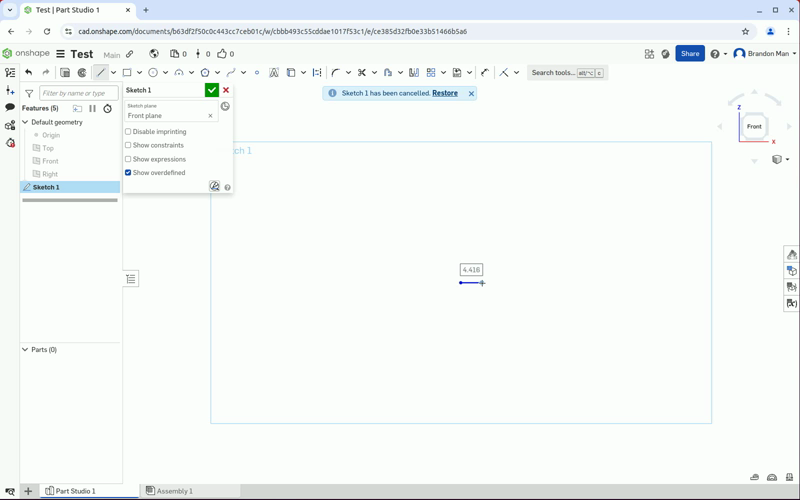
mouse_move(512, 282)
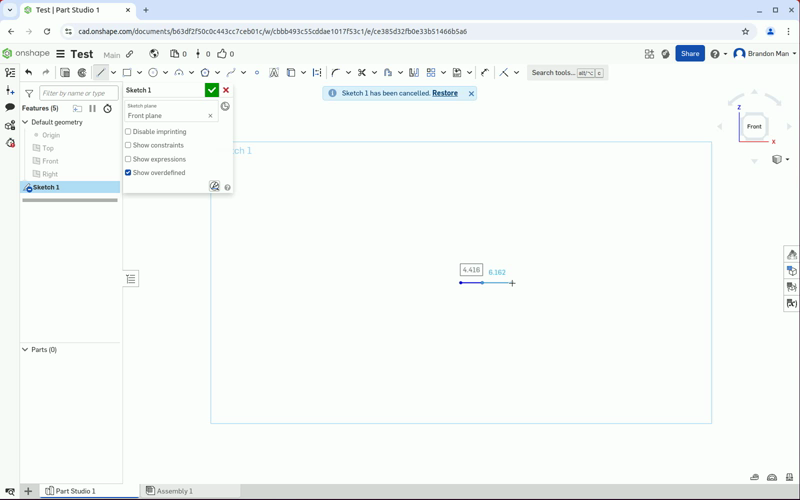
mouse_move(482, 280)
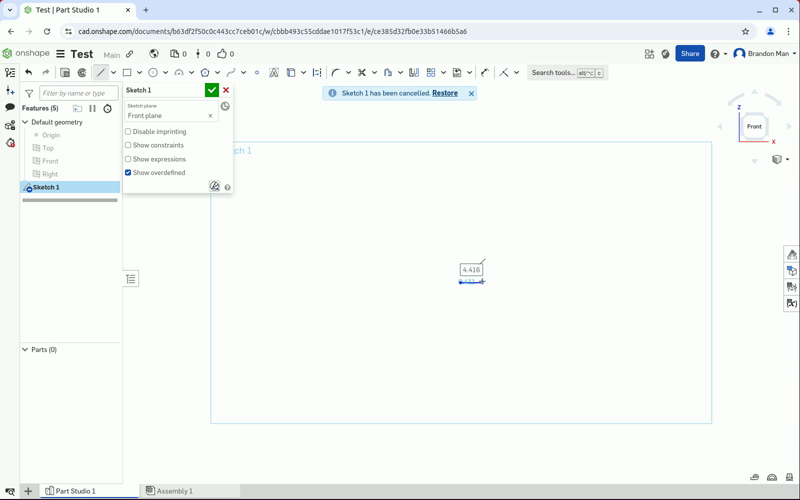
scroll(6)
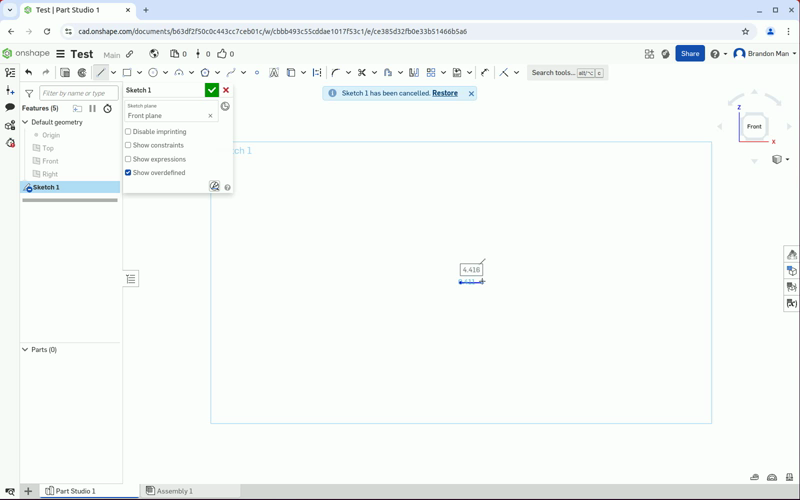
scroll(6)
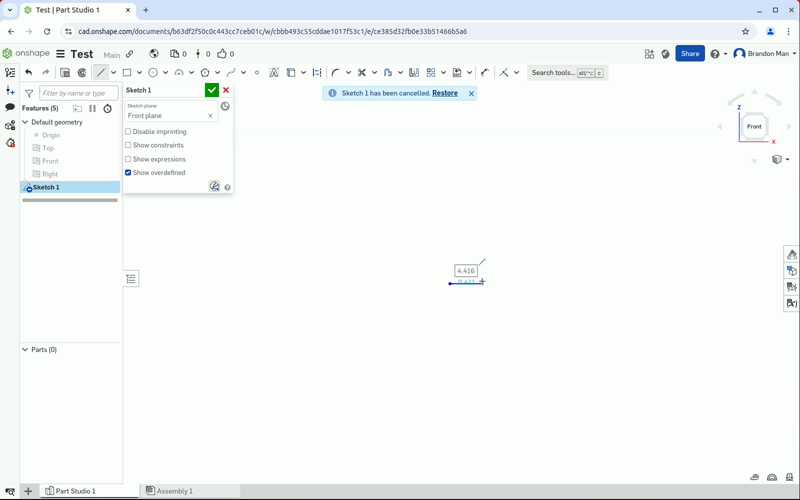
scroll(6)
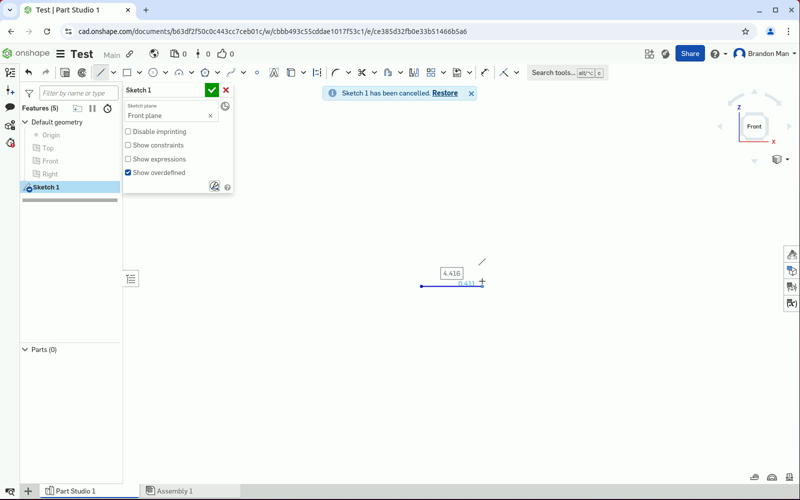
scroll(6)
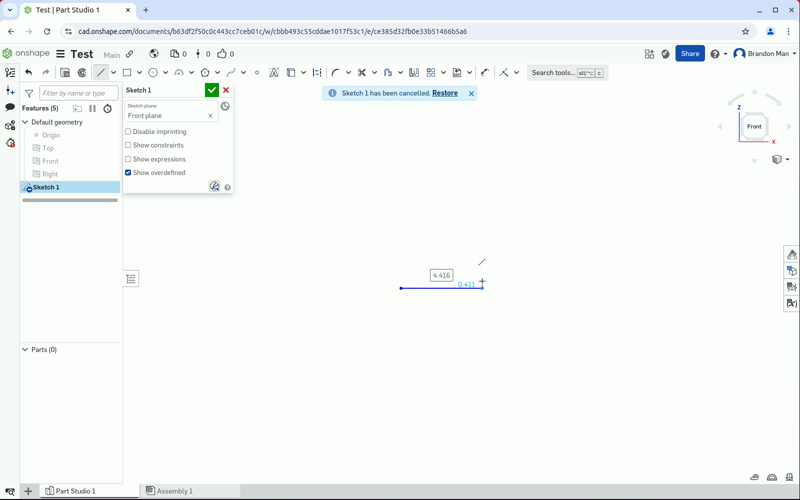
scroll(6)
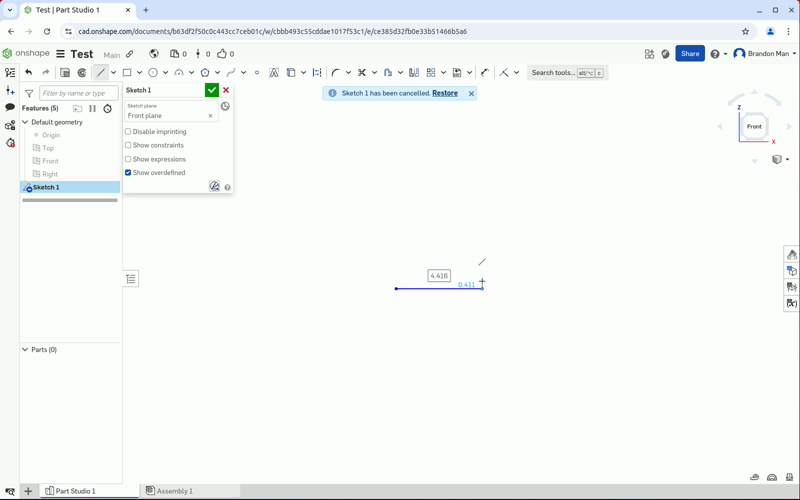
scroll(6)
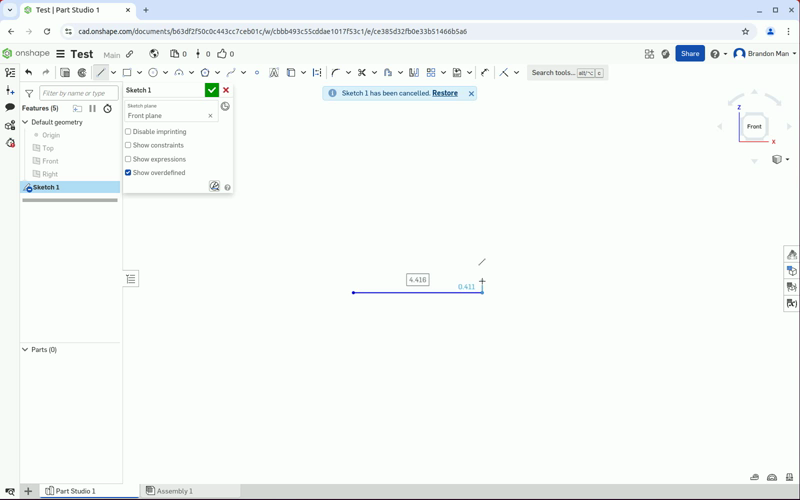
scroll(6)
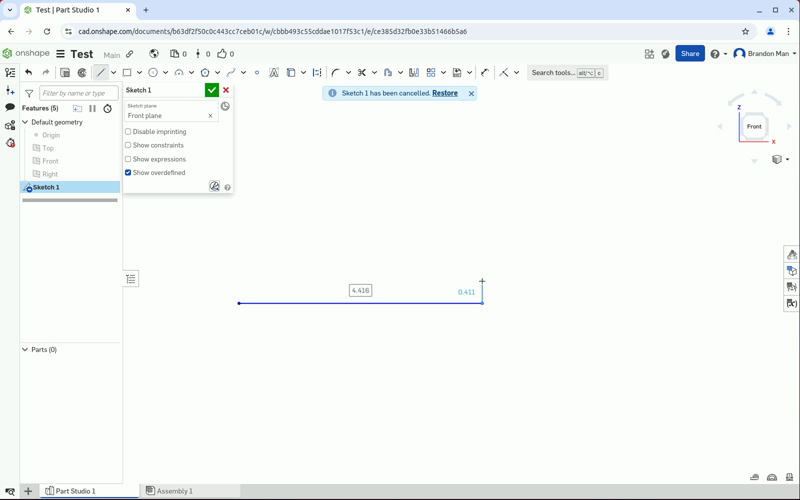
click(482, 280)
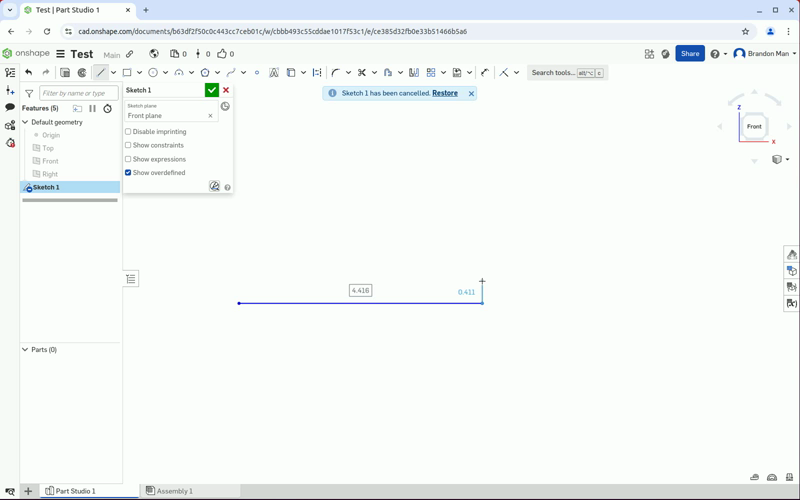
scroll(-6)
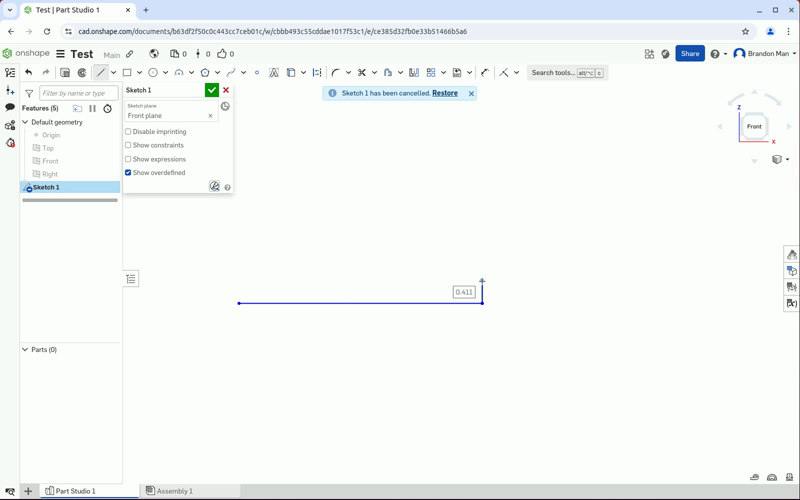
scroll(-6)
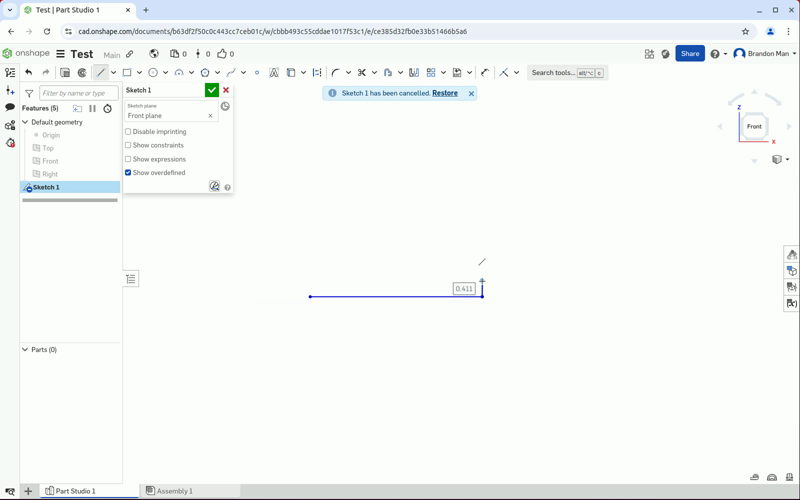
scroll(-6)
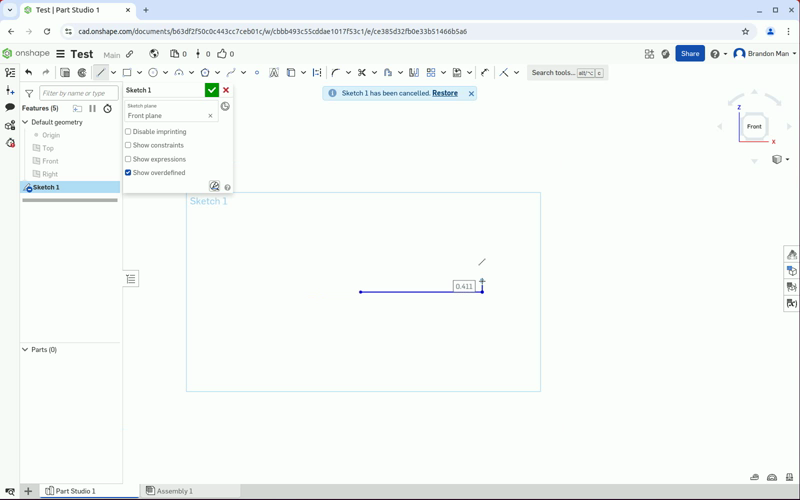
scroll(-6)
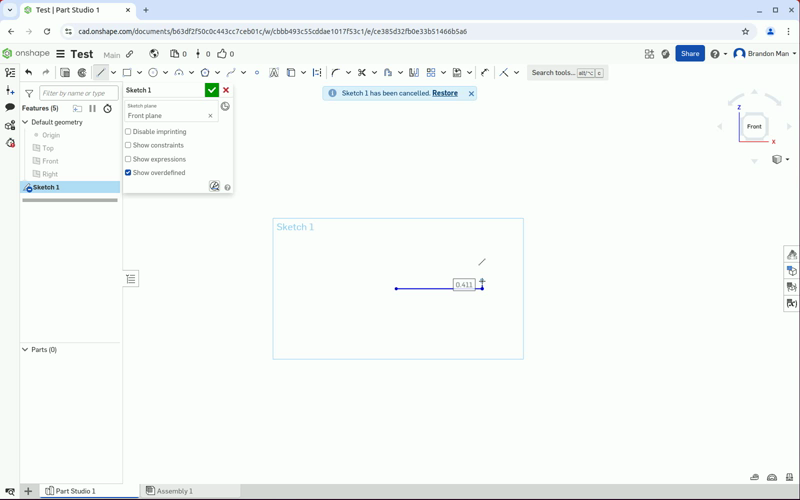
scroll(-6)
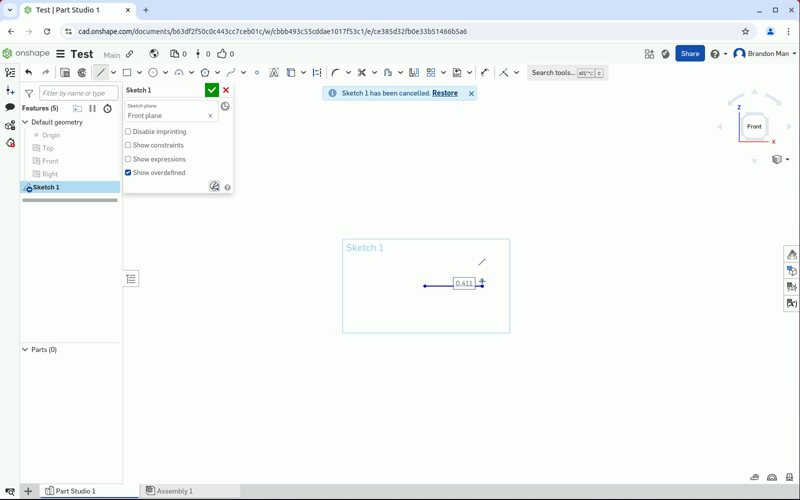
scroll(-6)
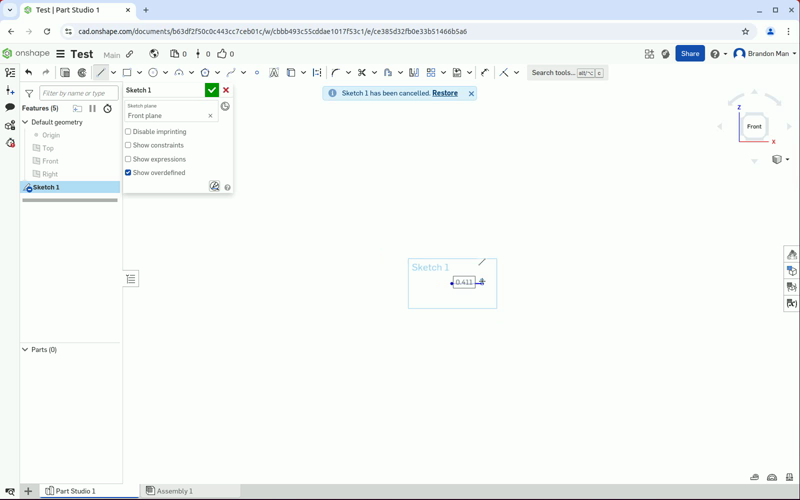
scroll(-6)
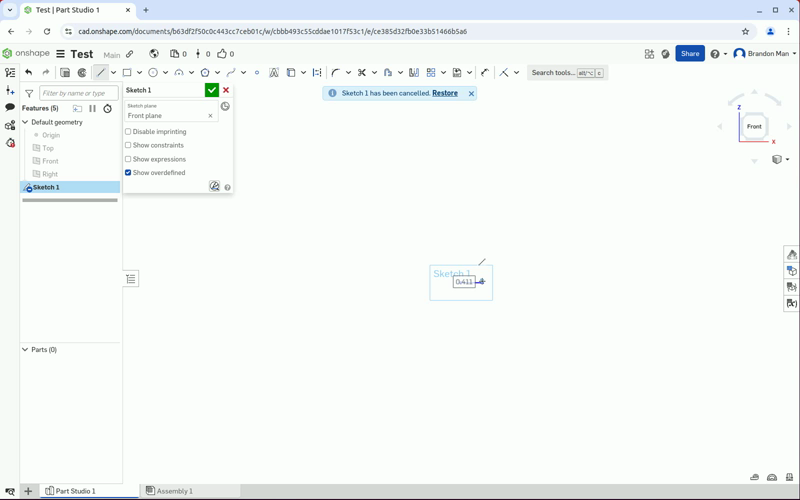
key_up(shift)
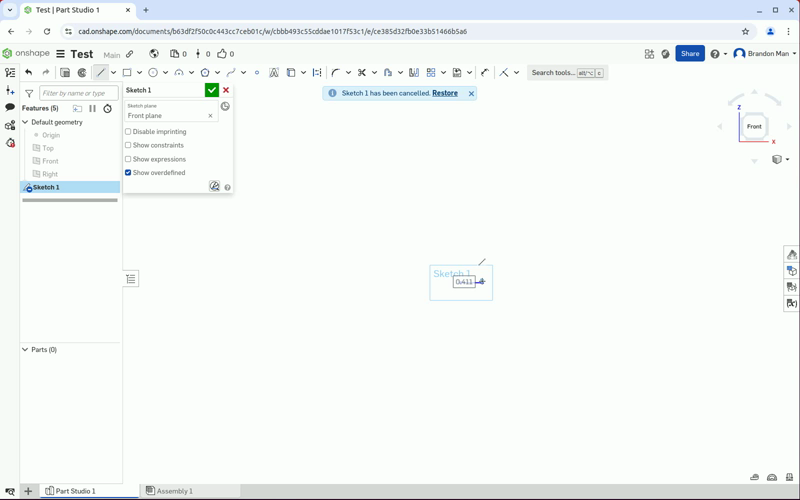
key_down(shift)
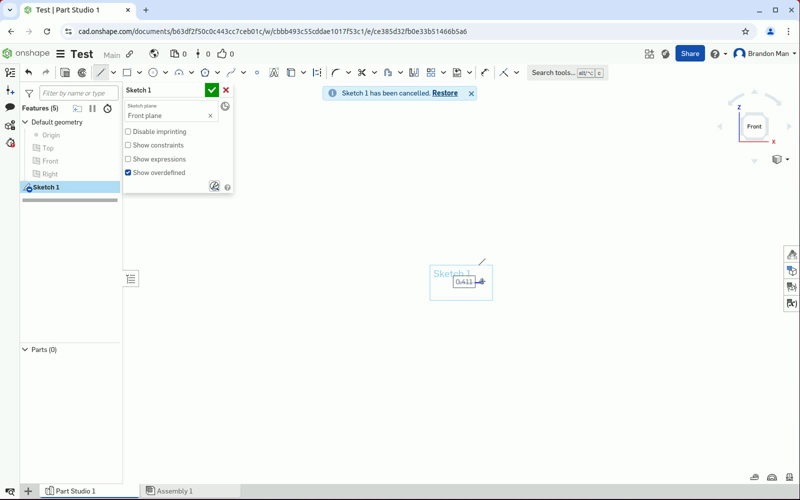
mouse_move(512, 280)
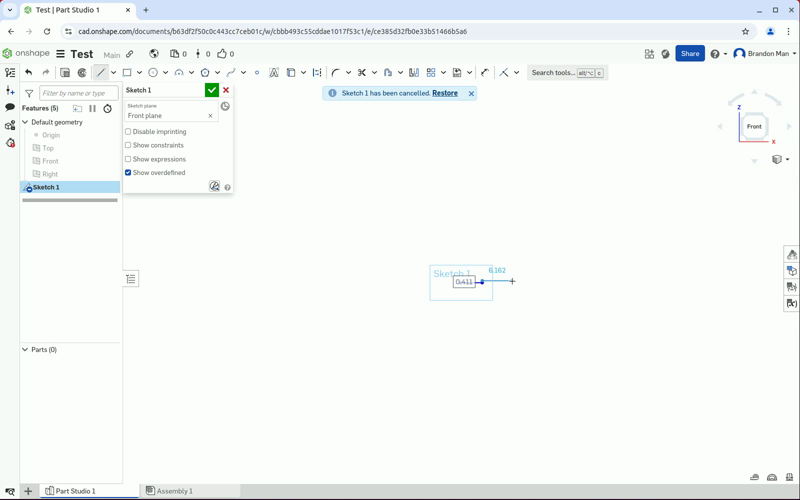
mouse_move(463, 280)
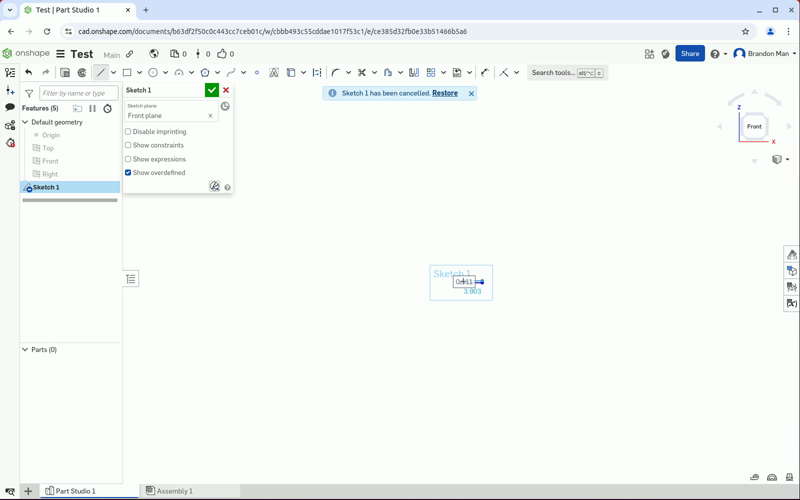
scroll(6)
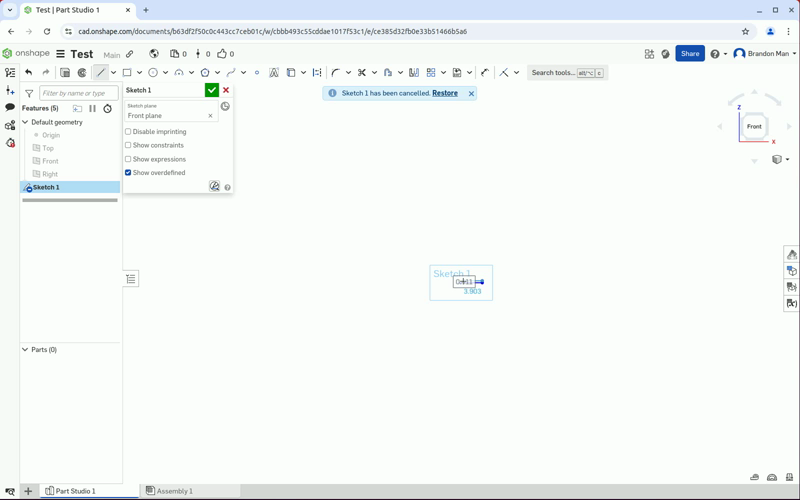
scroll(6)
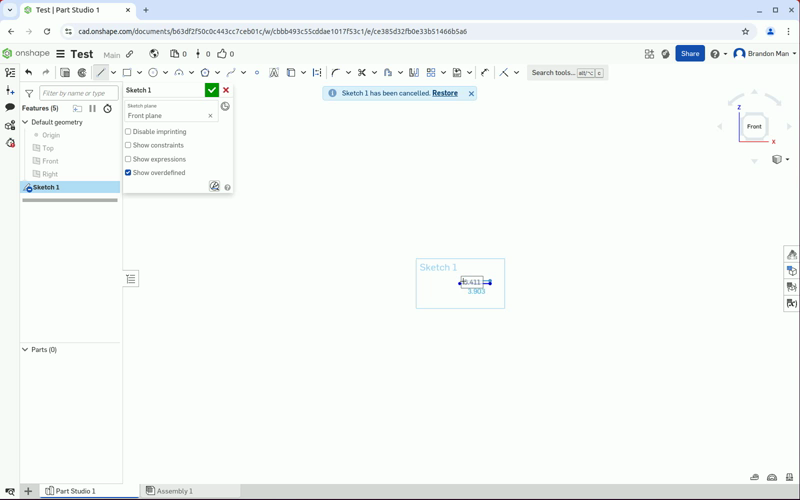
scroll(6)
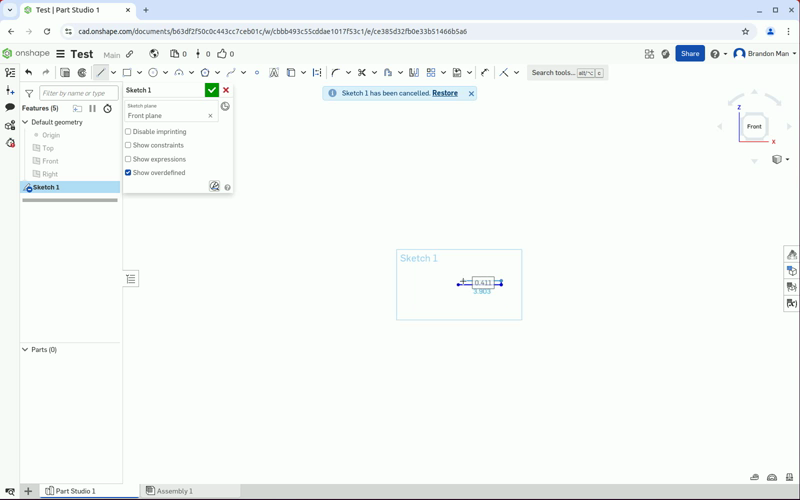
scroll(6)
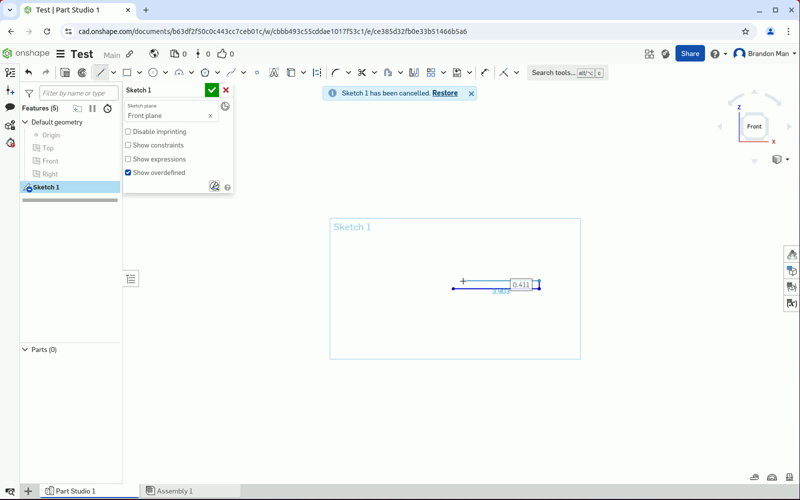
scroll(6)
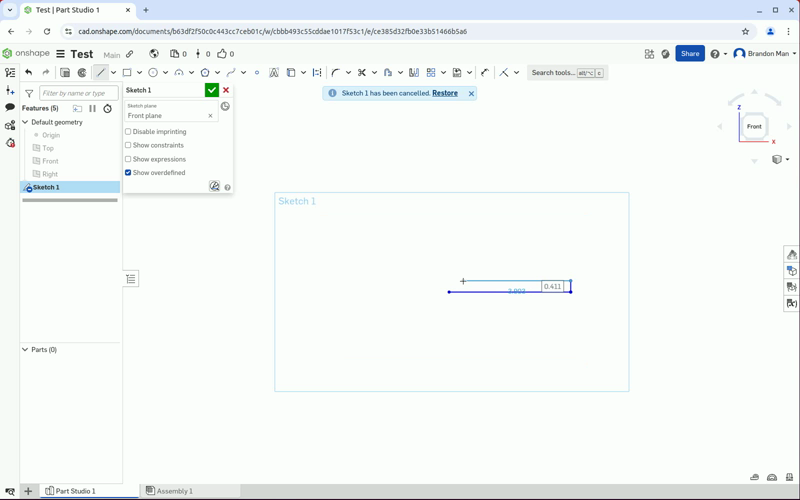
scroll(6)
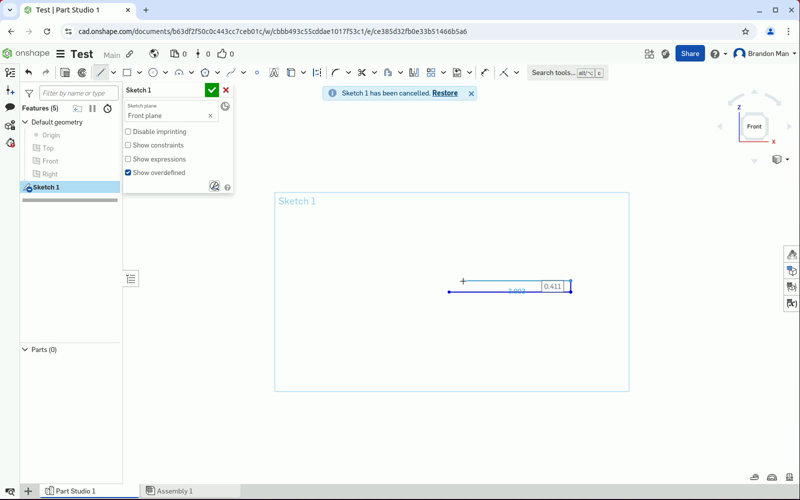
scroll(6)
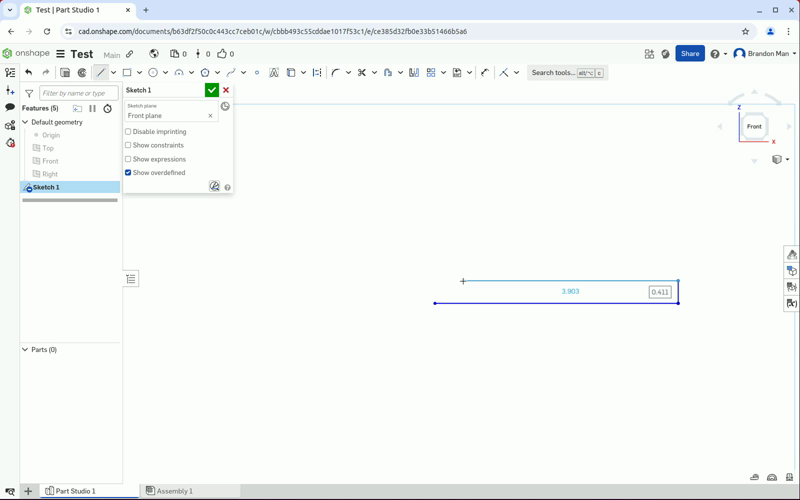
click(463, 280)
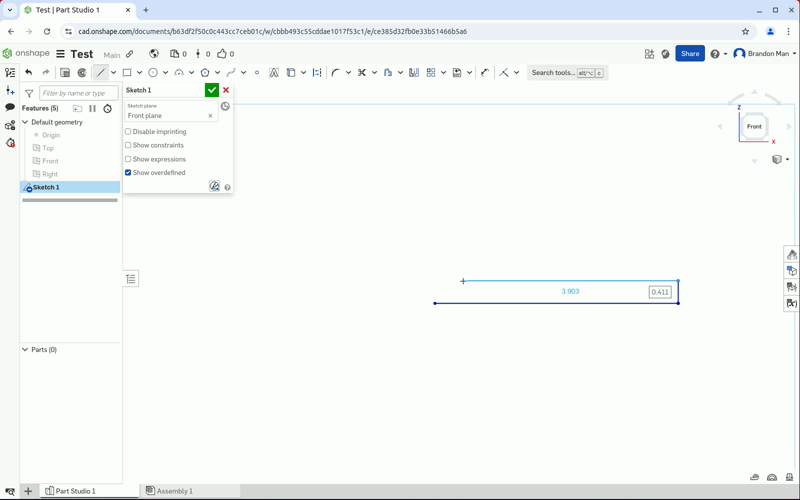
scroll(-6)
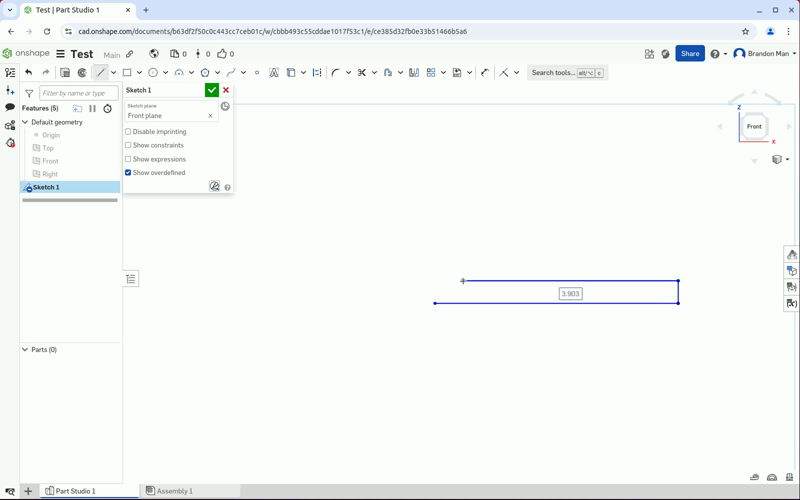
scroll(-6)
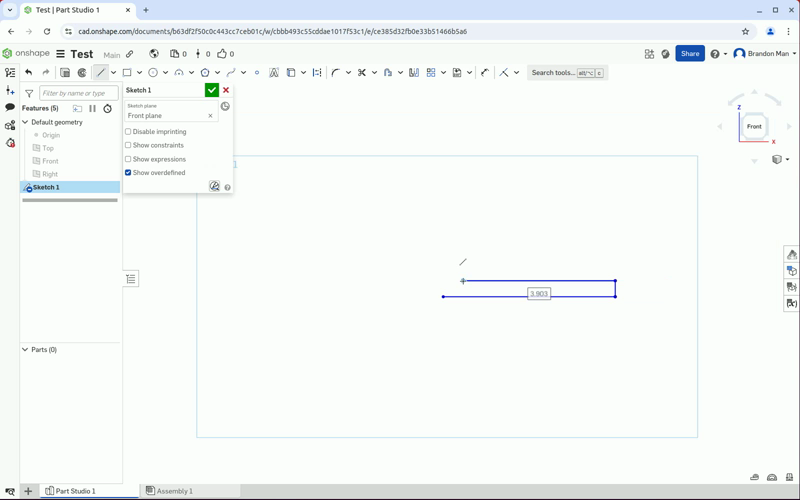
scroll(-6)
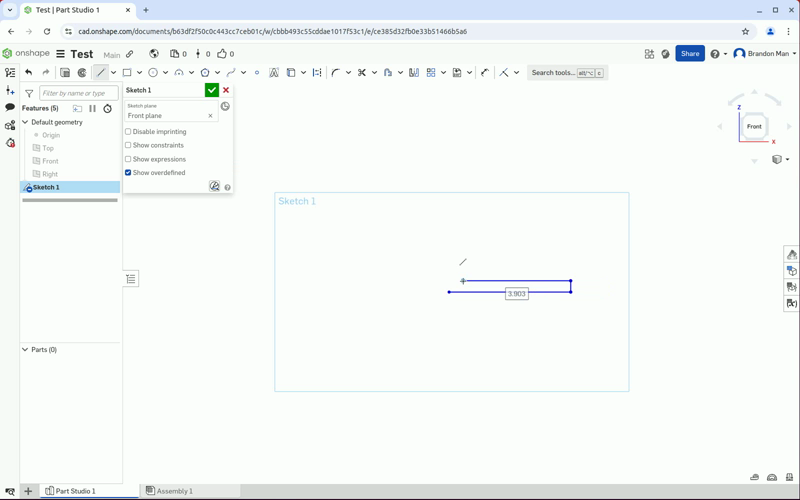
scroll(-6)
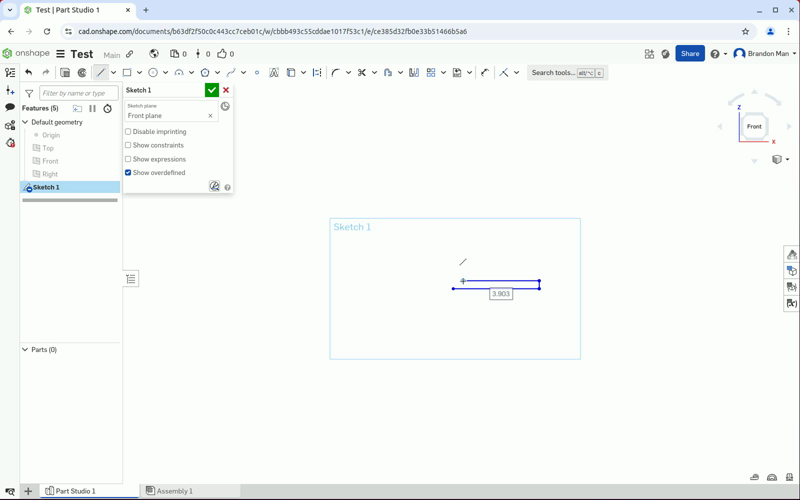
scroll(-6)
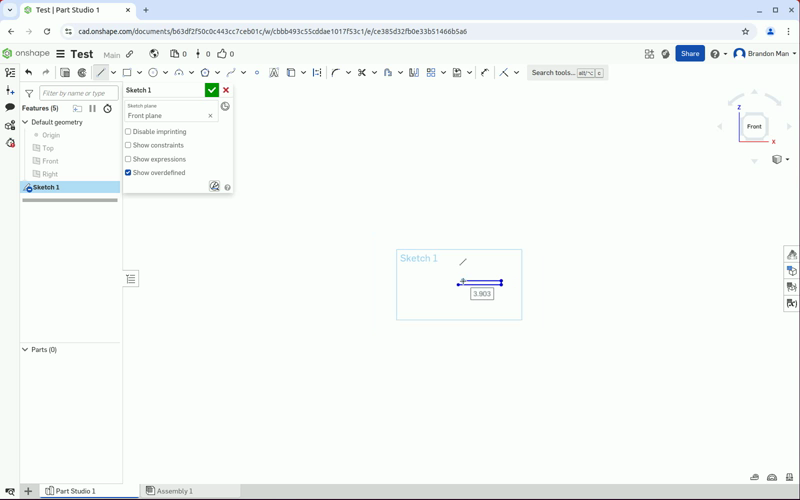
scroll(-6)
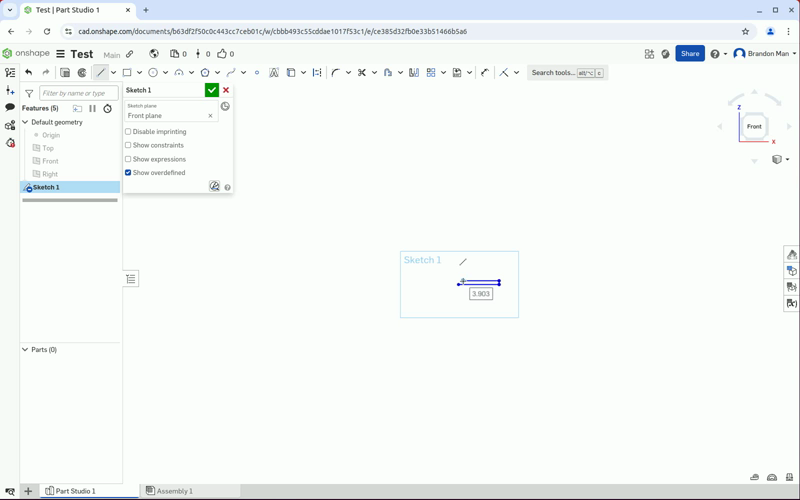
scroll(-6)
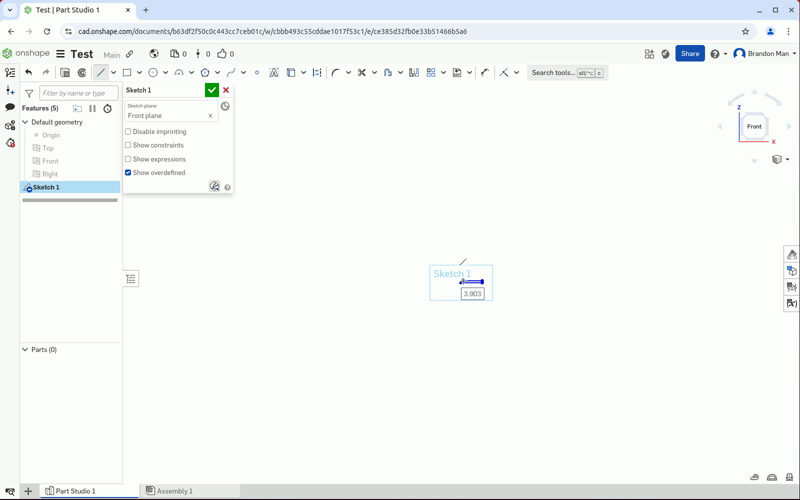
key_up(shift)
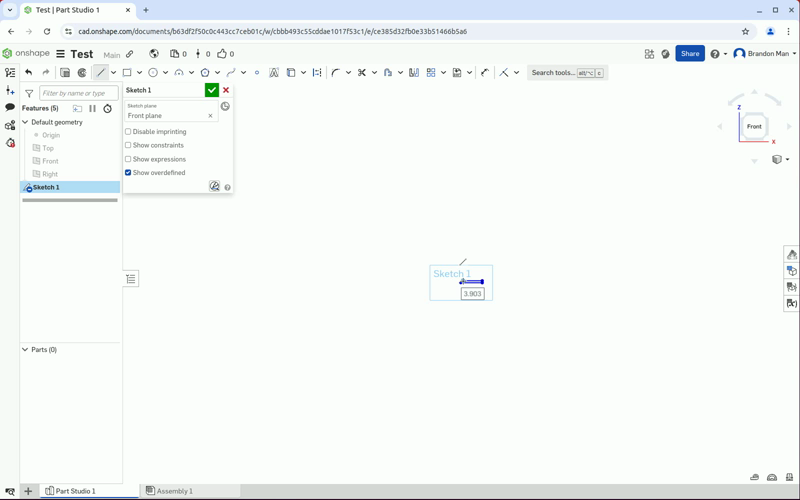
key_down(shift)
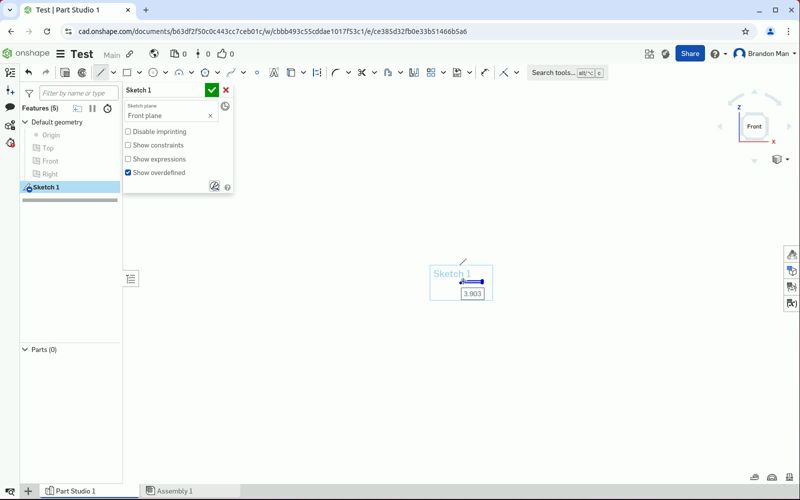
mouse_move(493, 280)
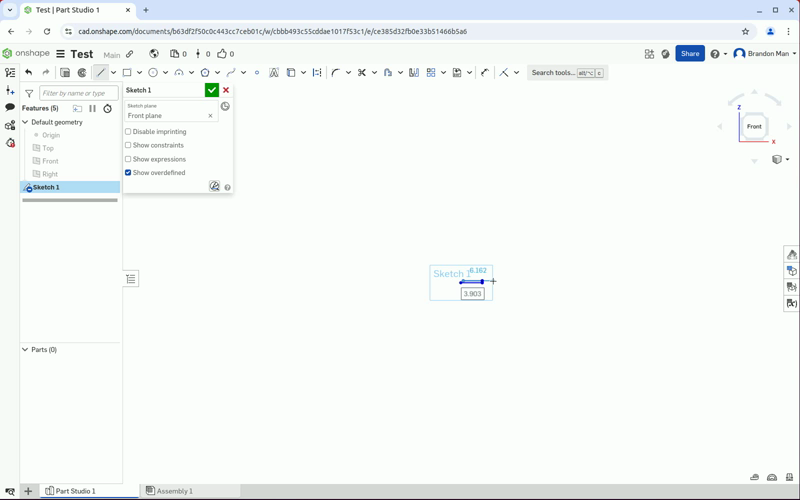
mouse_move(463, 253)
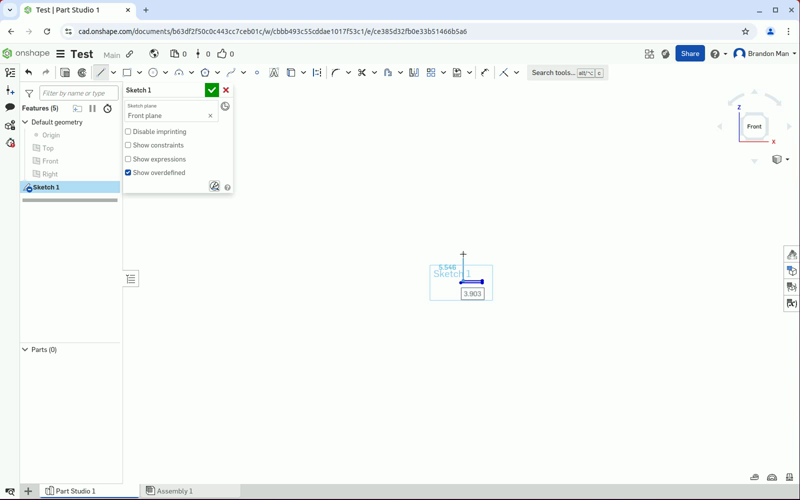
click(463, 253)
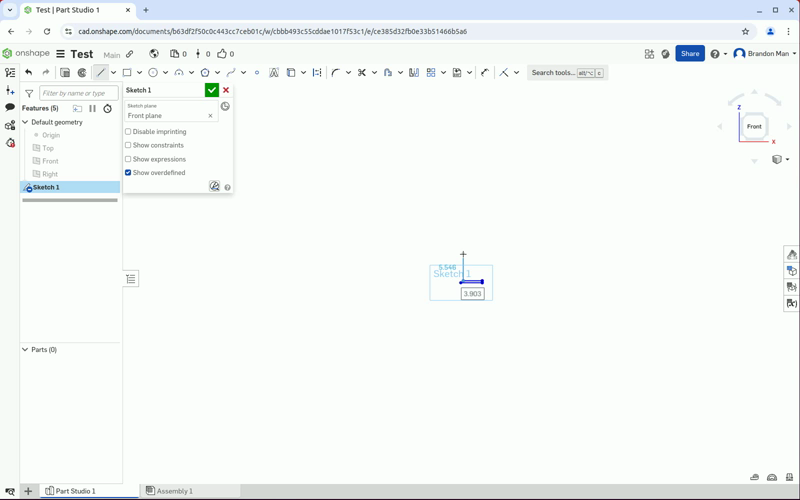
key_up(shift)
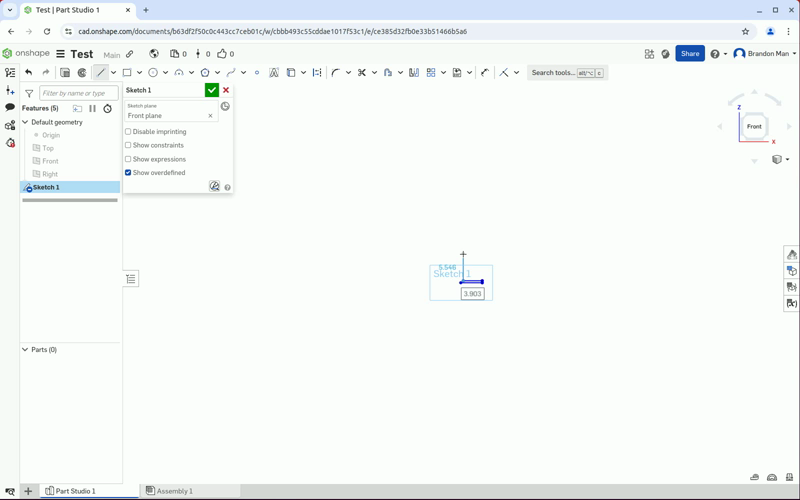
key_down(shift)
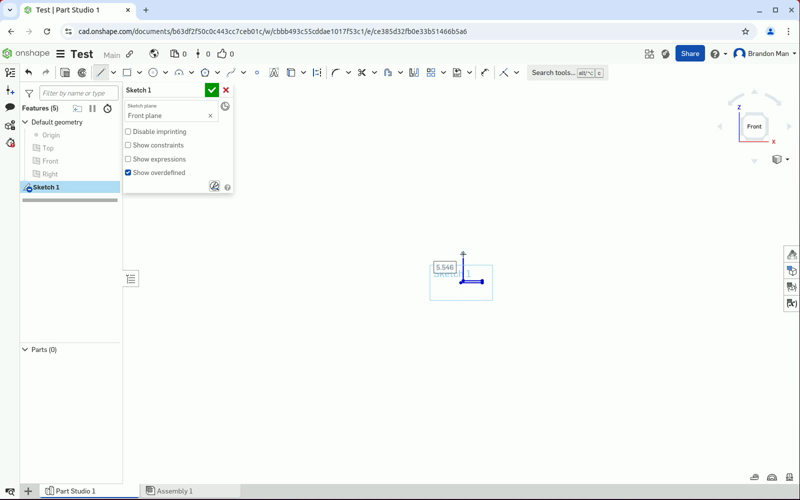
mouse_move(493, 253)
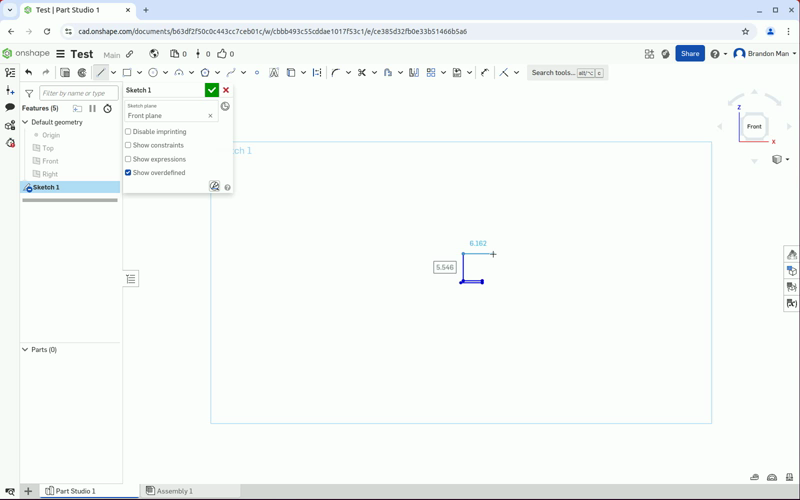
mouse_move(460, 253)
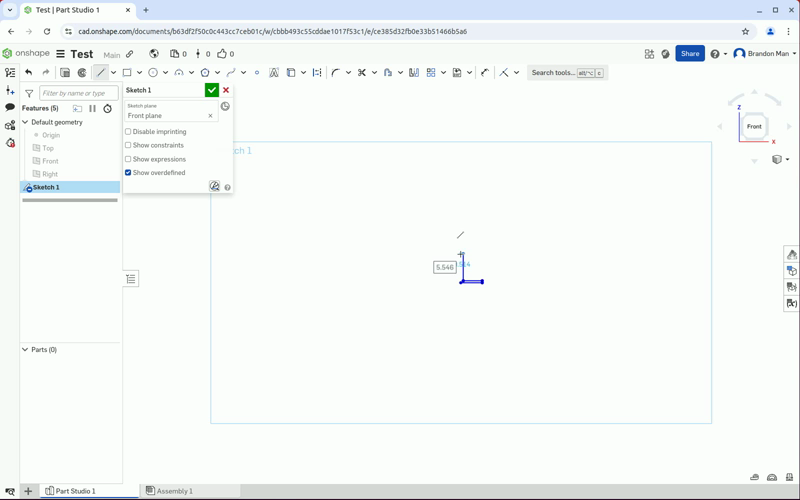
scroll(6)
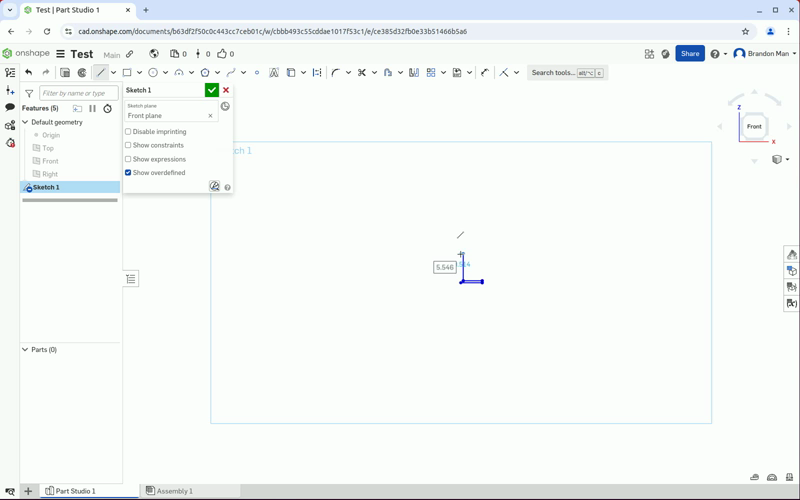
scroll(6)
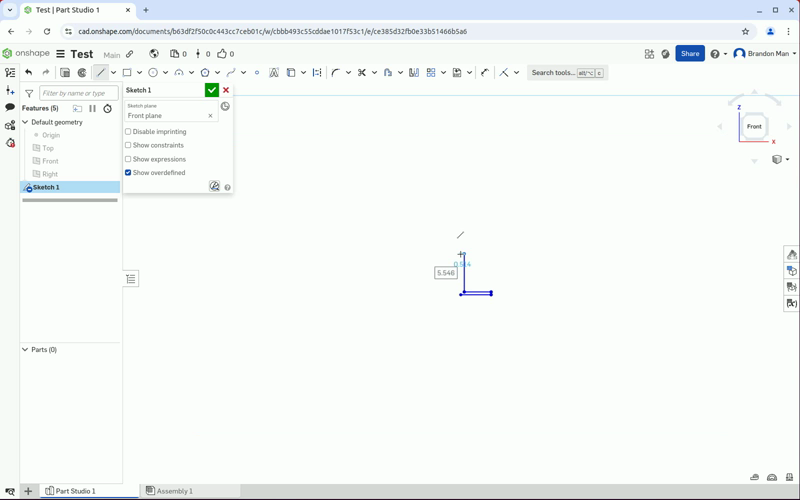
scroll(6)
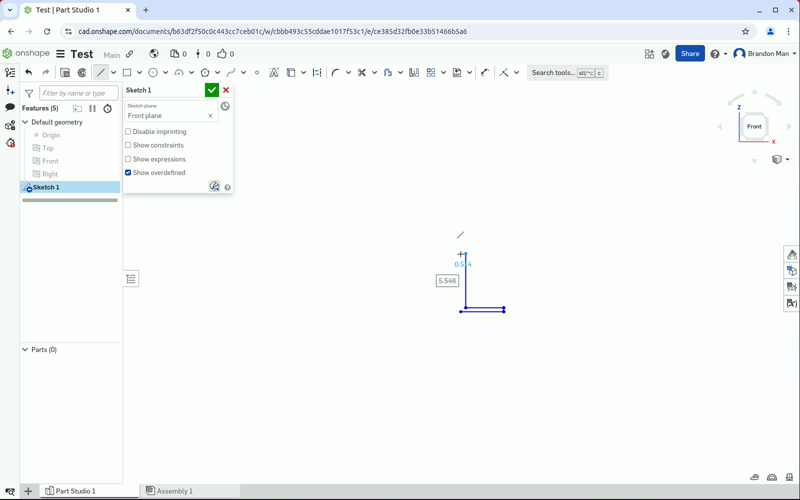
scroll(6)
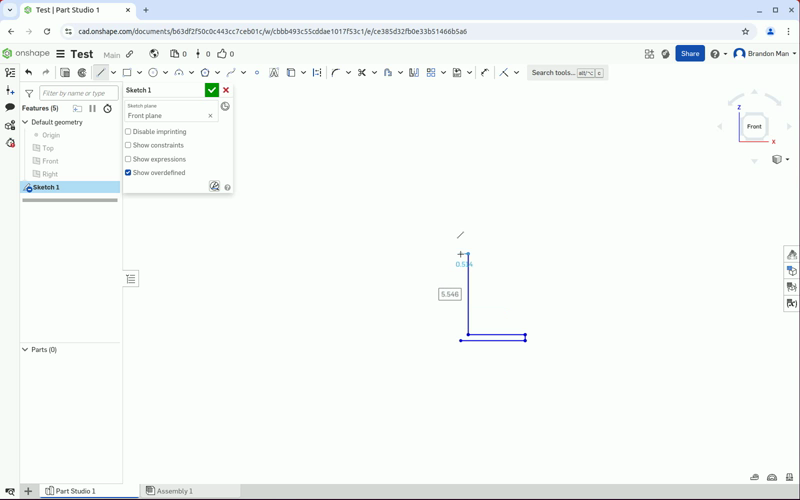
scroll(6)
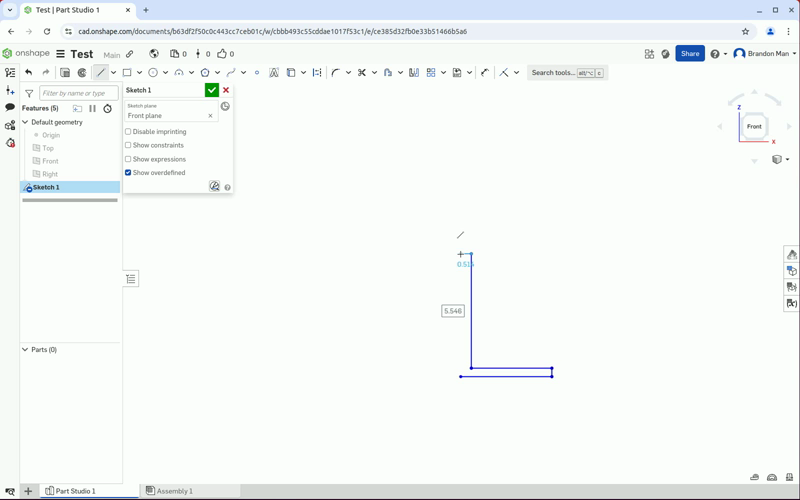
scroll(6)
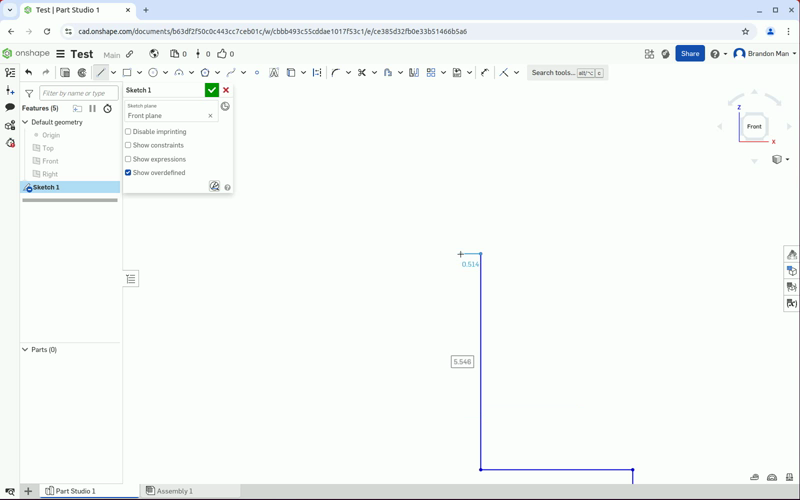
scroll(6)
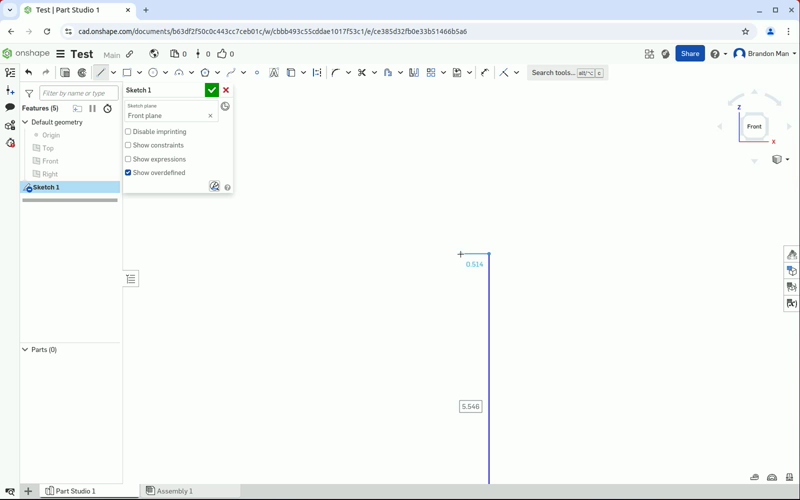
click(460, 253)
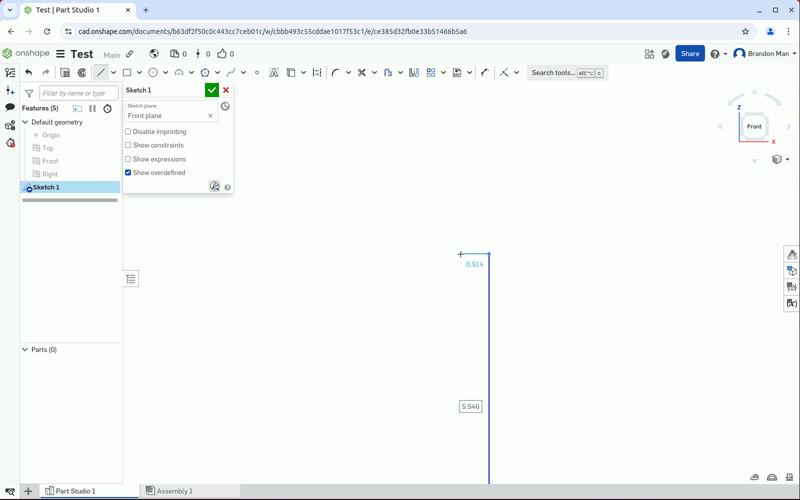
scroll(-6)
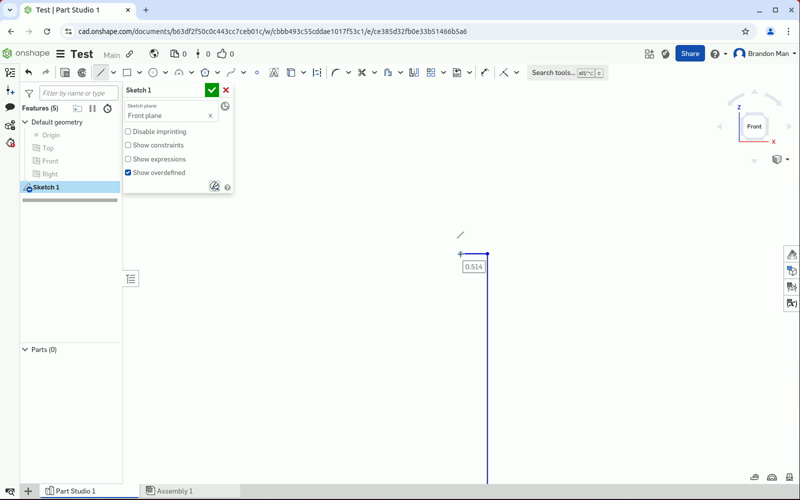
scroll(-6)
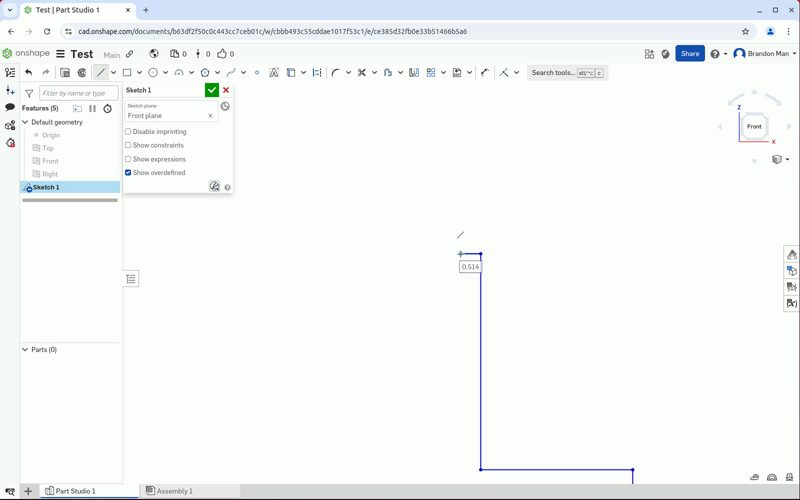
scroll(-6)
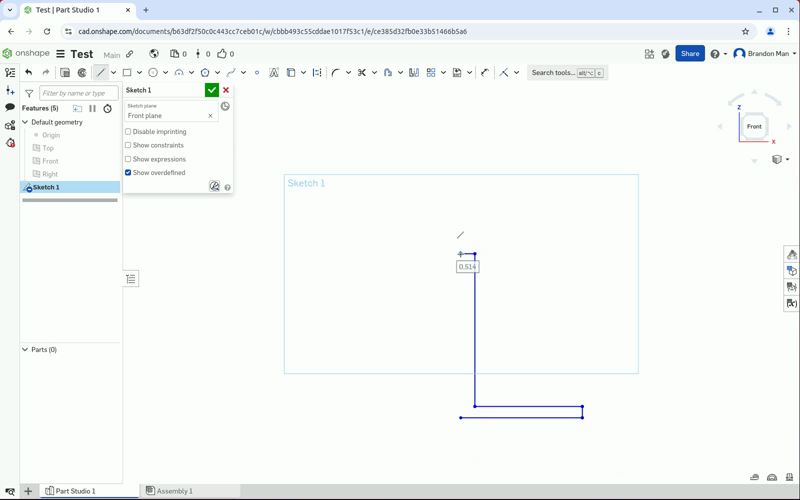
scroll(-6)
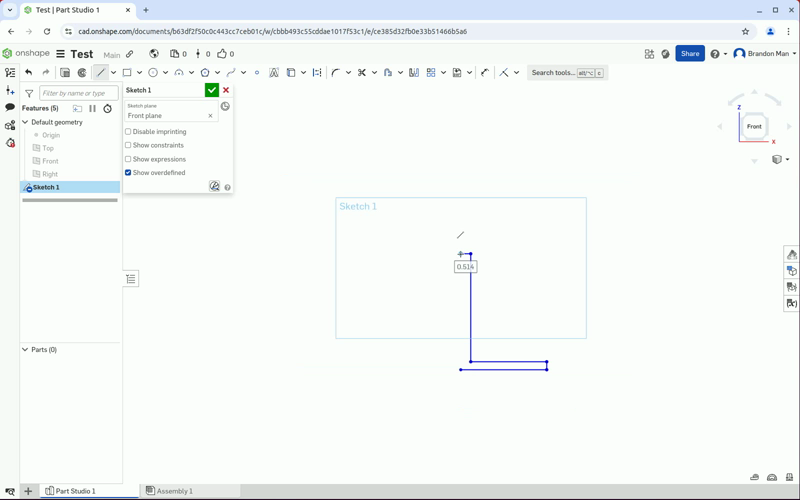
scroll(-6)
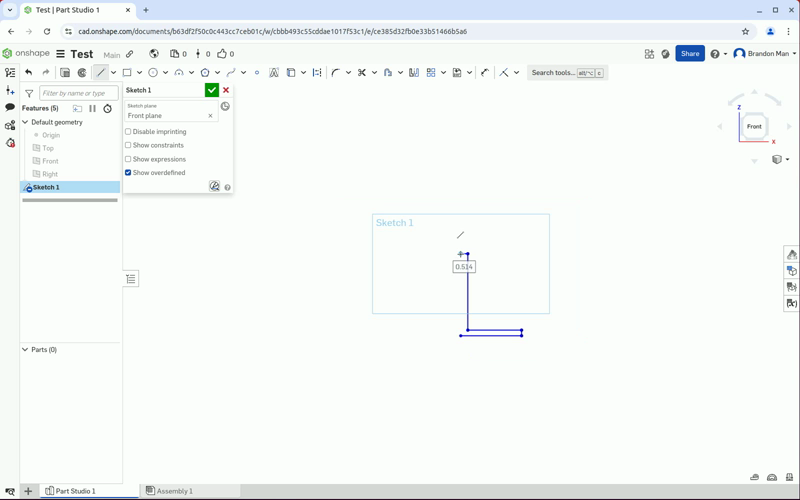
scroll(-6)
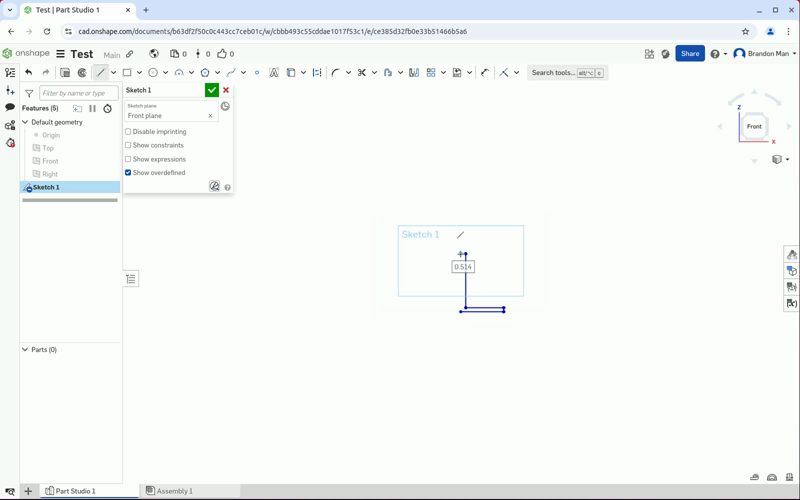
scroll(-6)
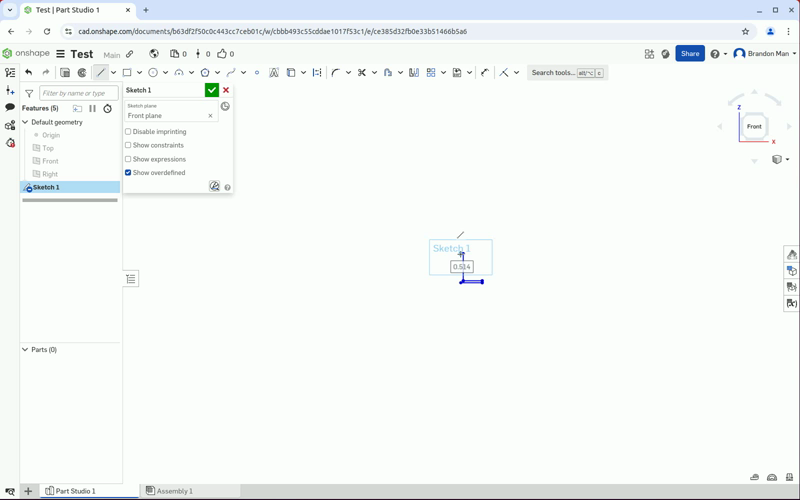
key_up(shift)
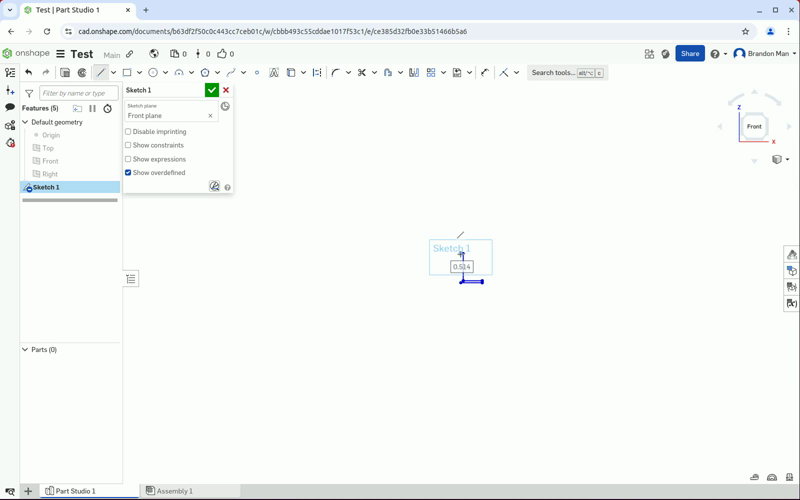
mouse_move(490, 253)
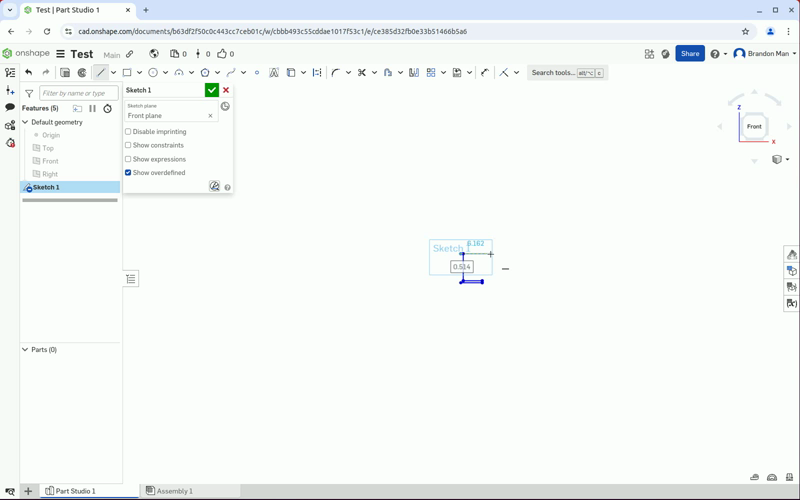
key_down(shift)
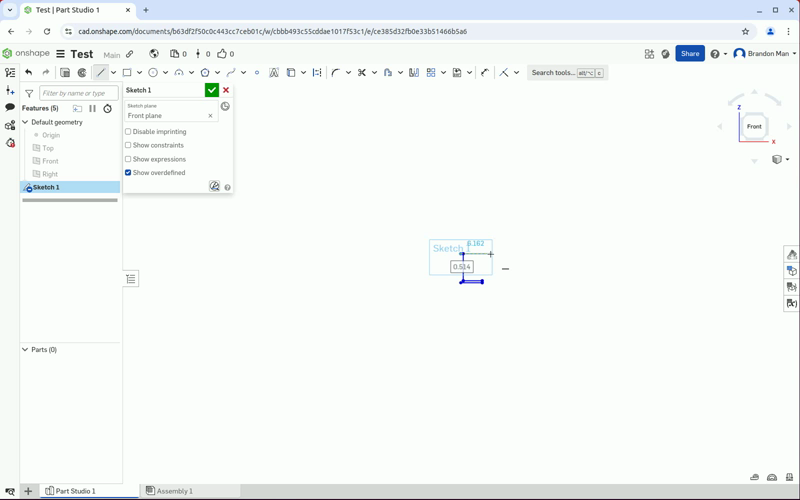
mouse_move(460, 282)
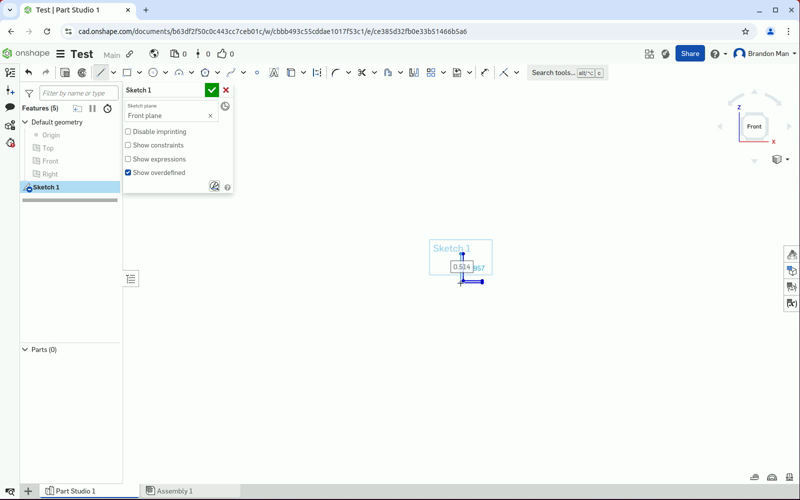
scroll(6)
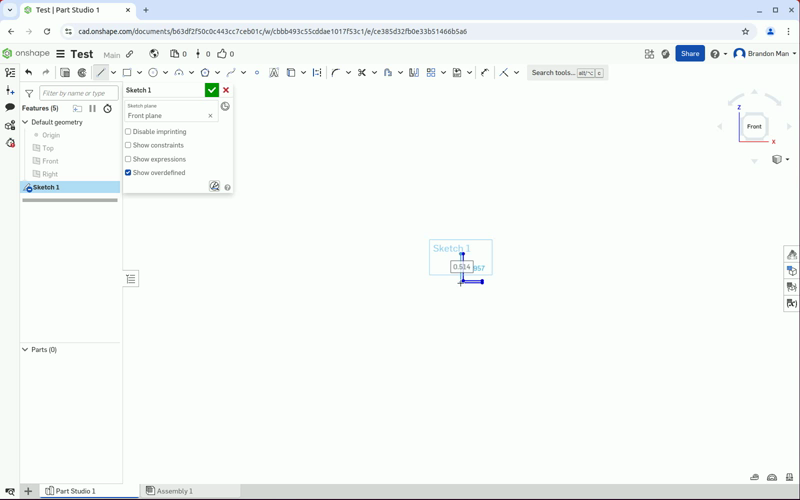
scroll(6)
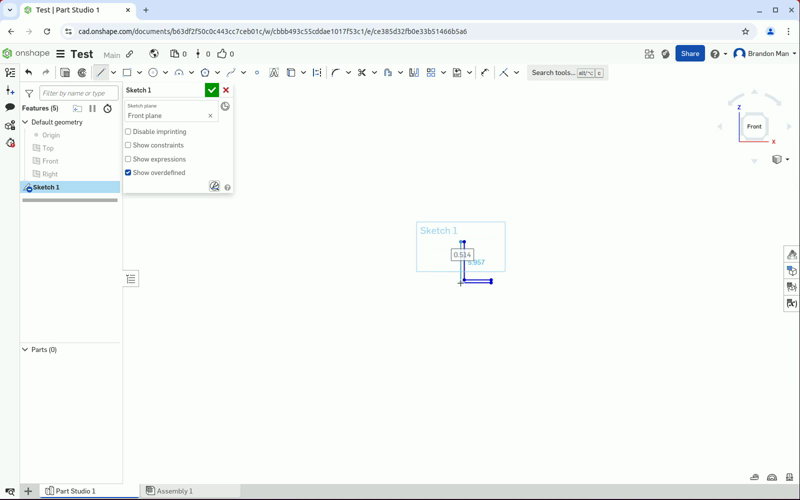
scroll(6)
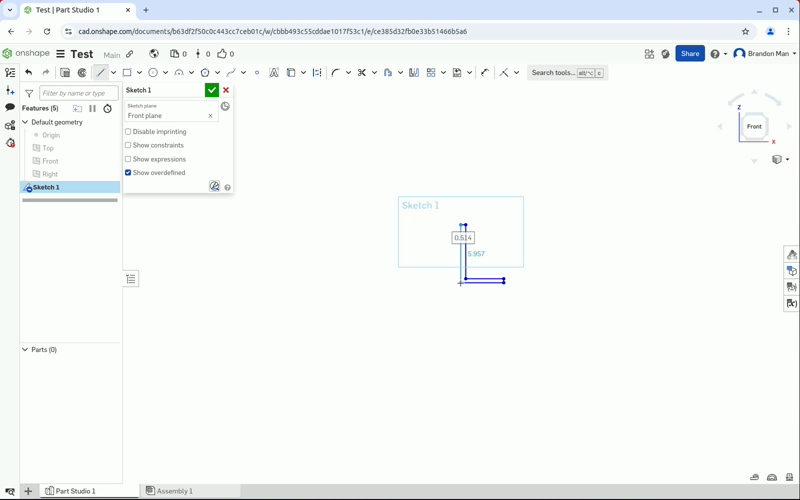
scroll(6)
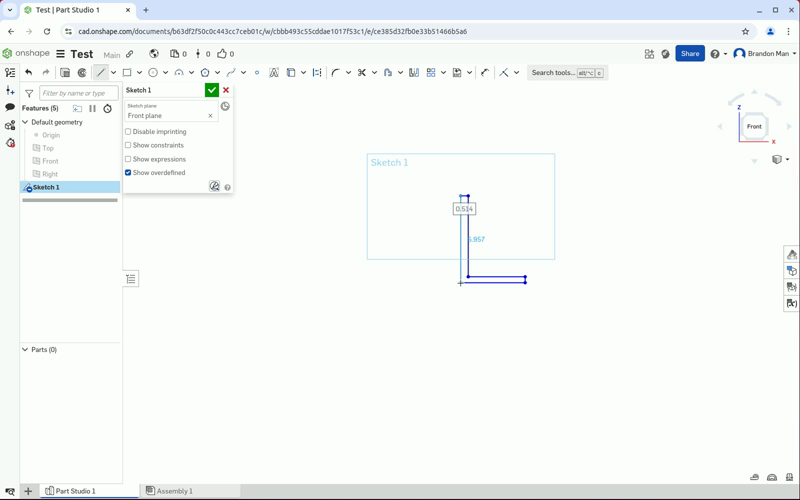
scroll(6)
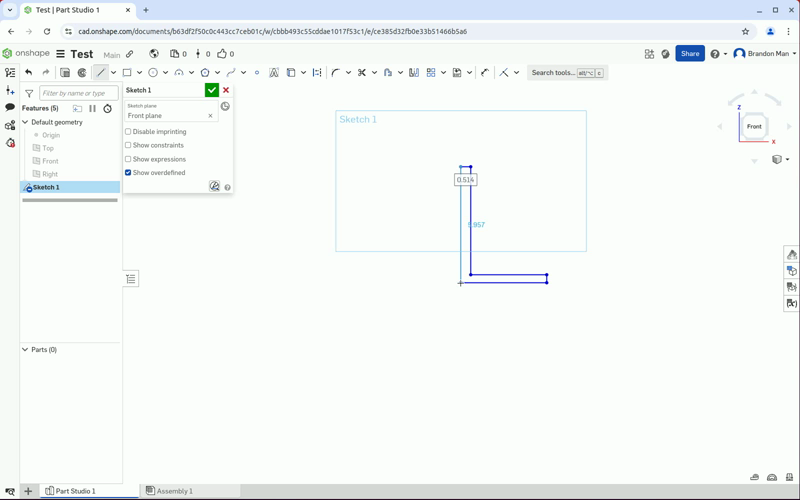
scroll(6)
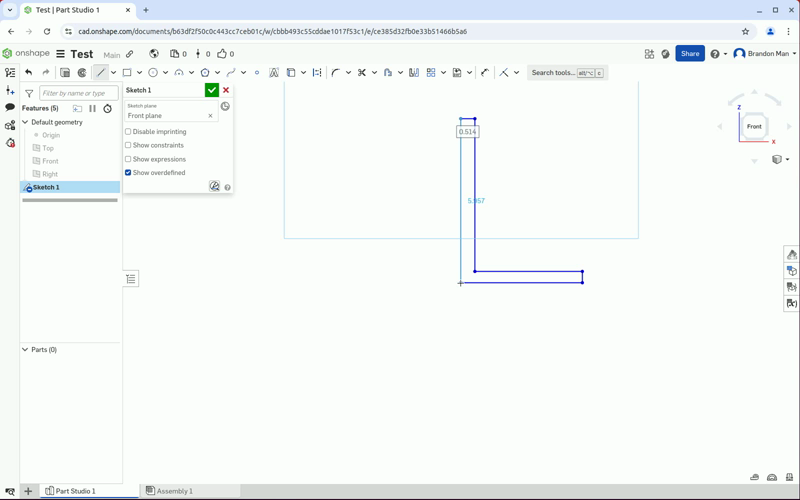
scroll(6)
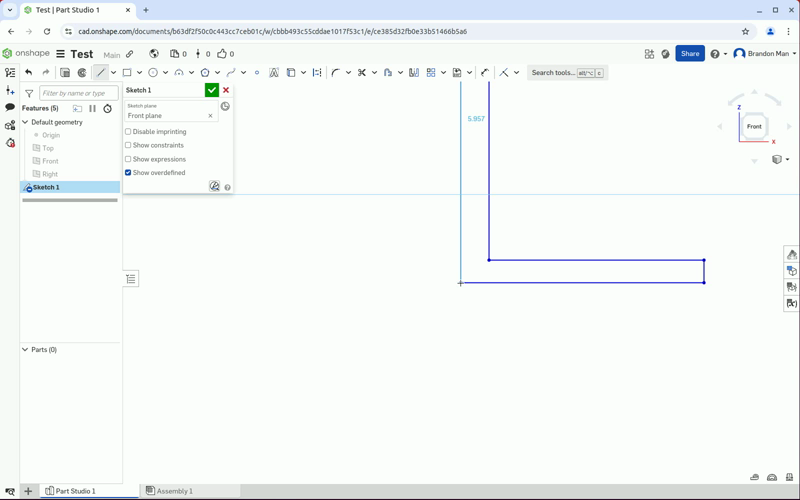
key_up(shift)
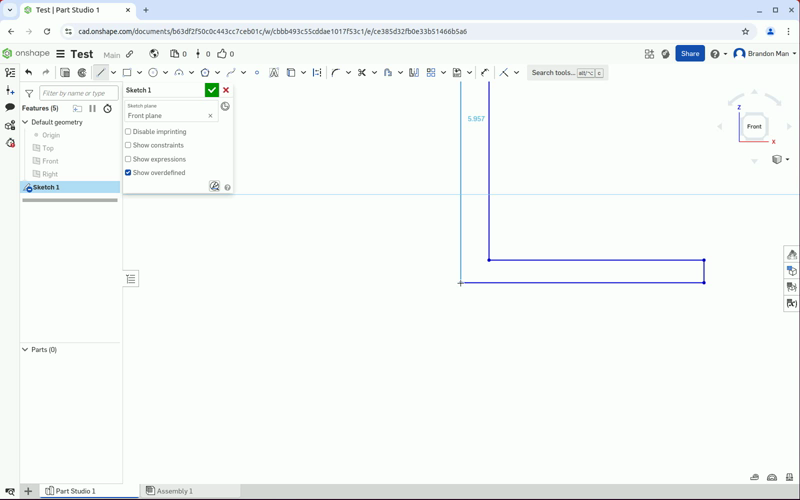
click(460, 282)
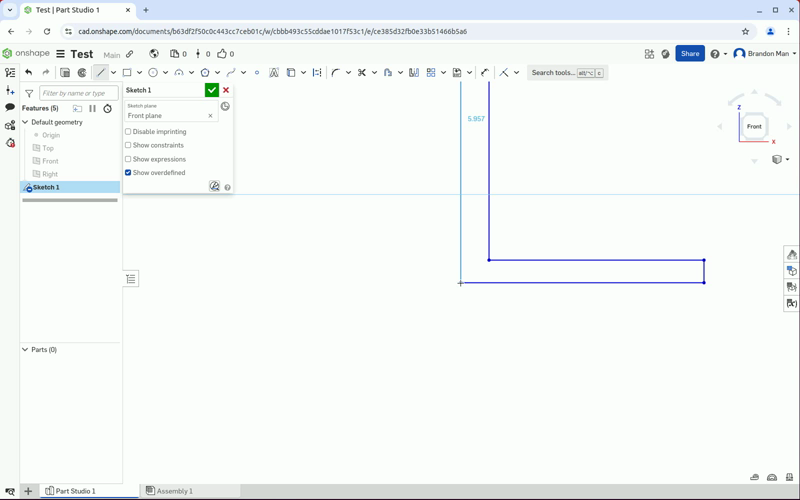
scroll(-6)
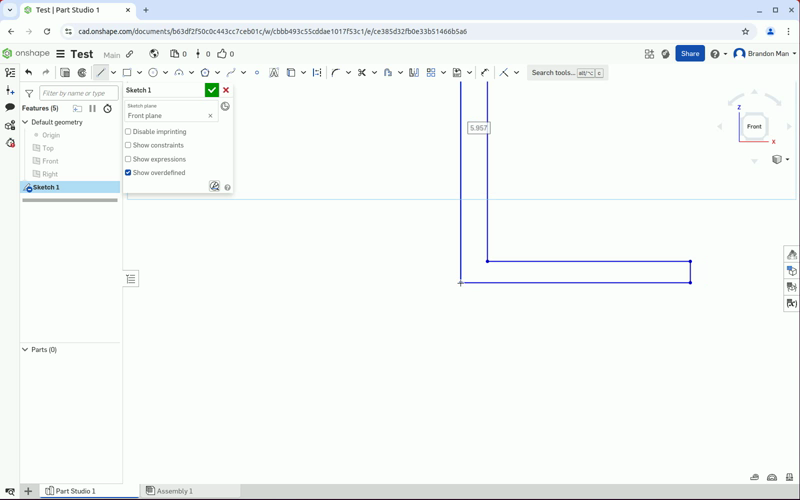
scroll(-6)
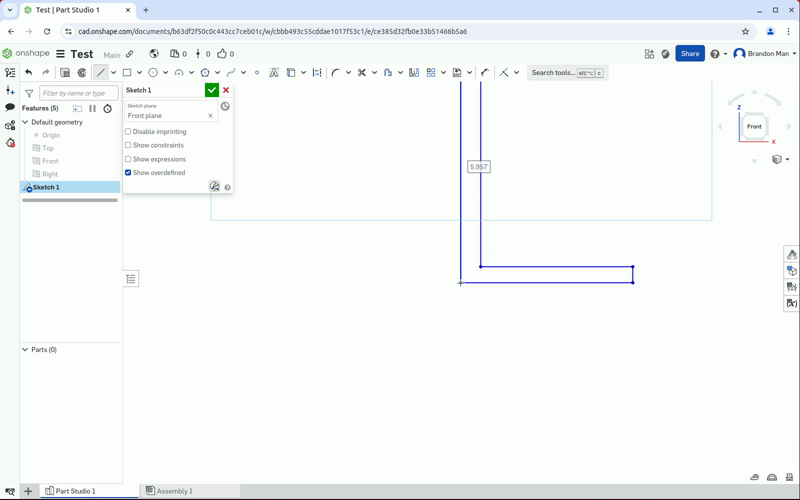
scroll(-6)
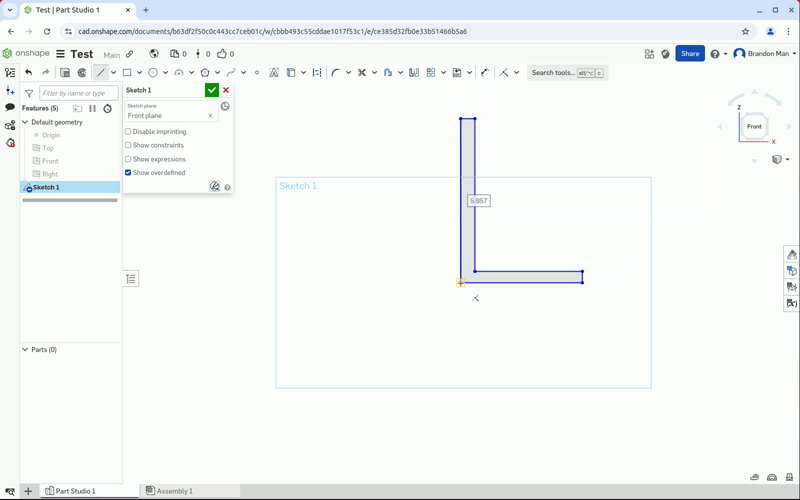
scroll(-6)
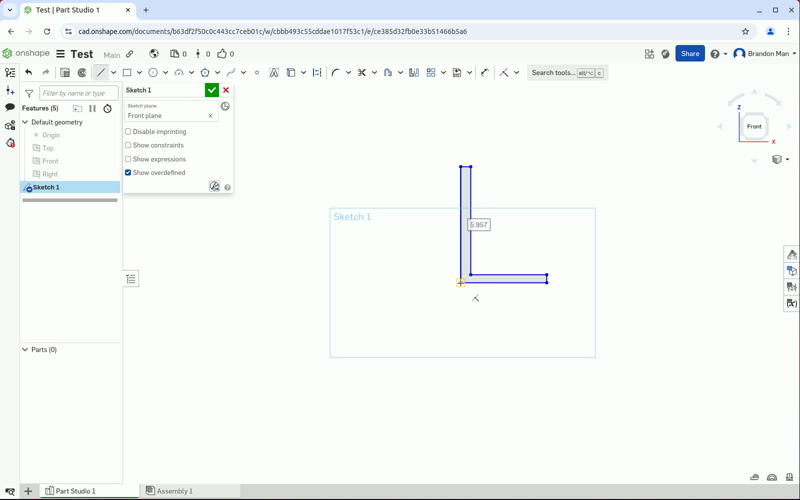
scroll(-6)
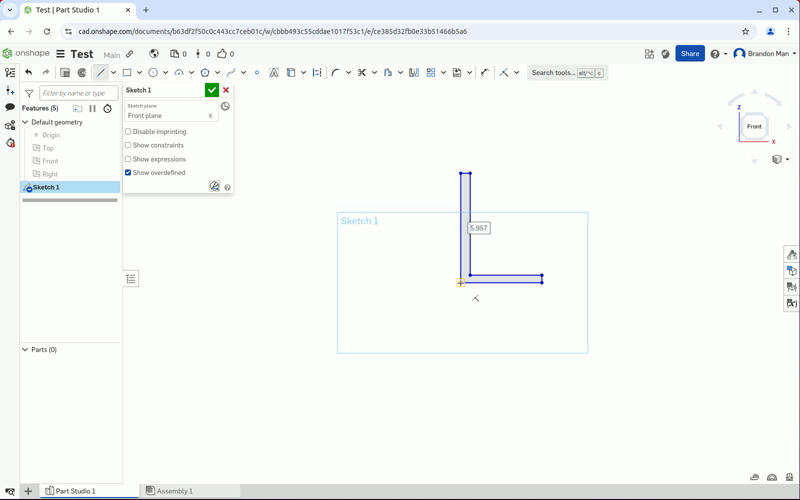
scroll(-6)
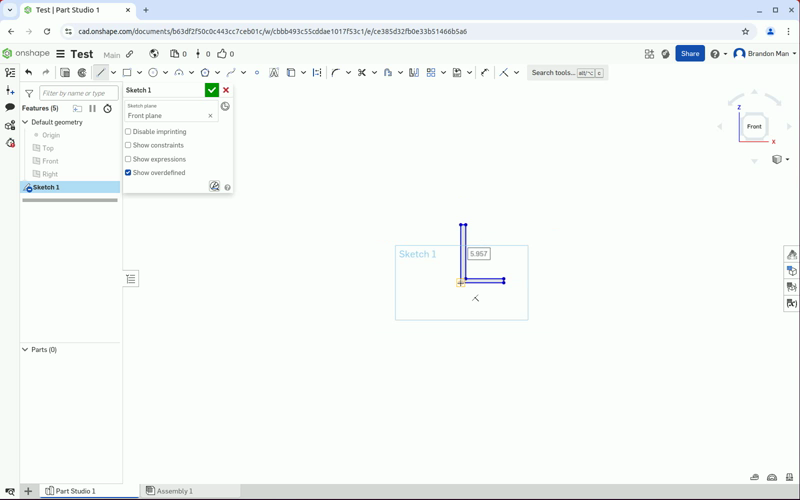
scroll(-6)
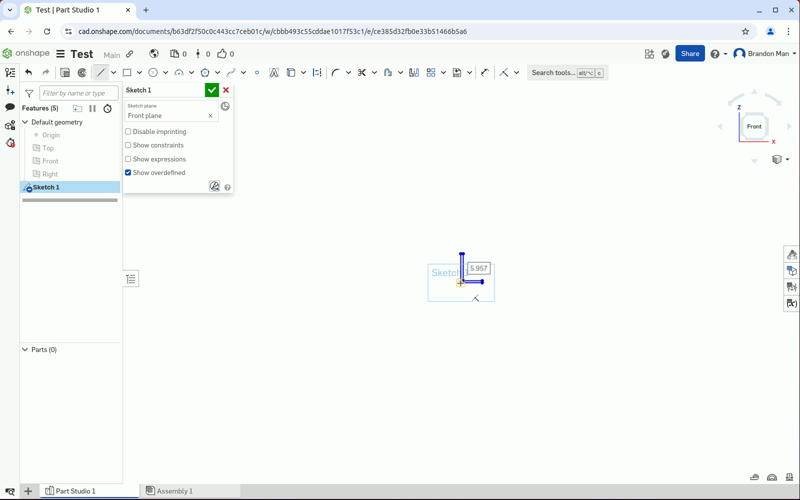
key(esc)
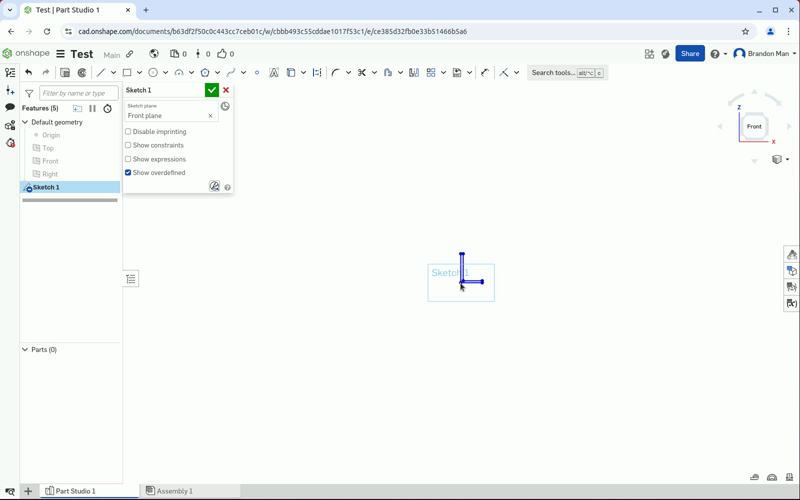
mouse_move(461, 279)
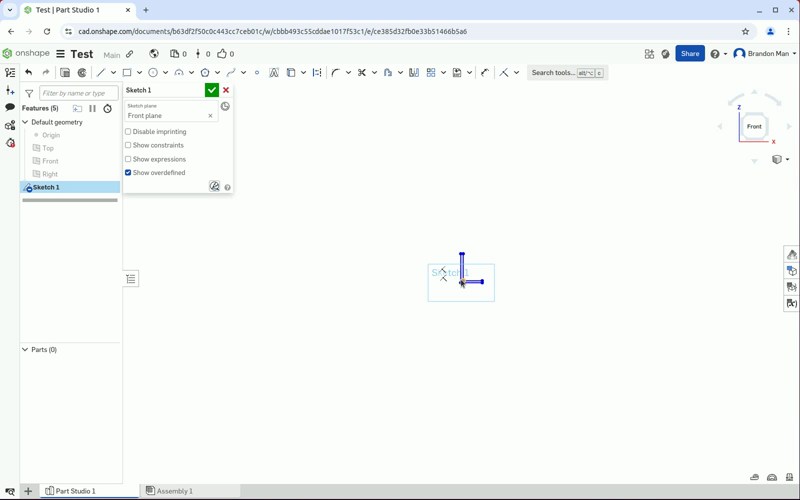
scroll(6)
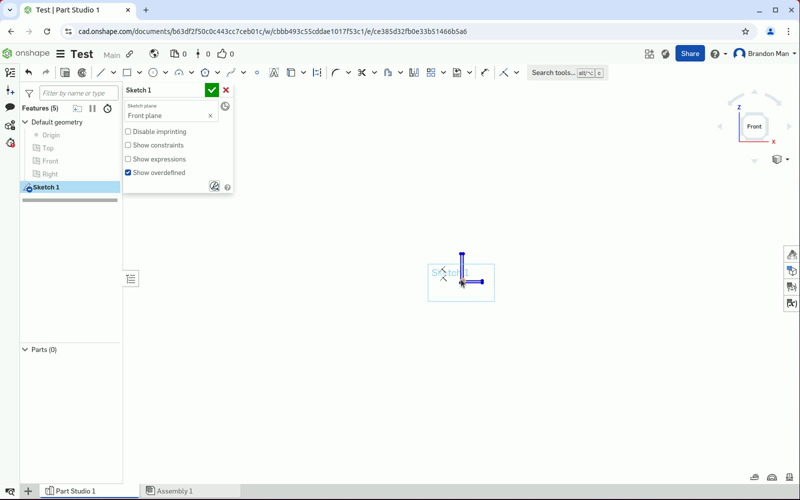
scroll(6)
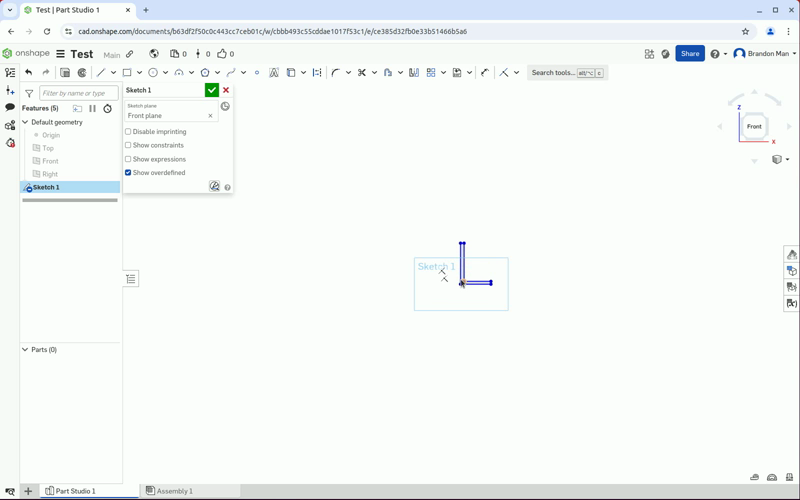
scroll(6)
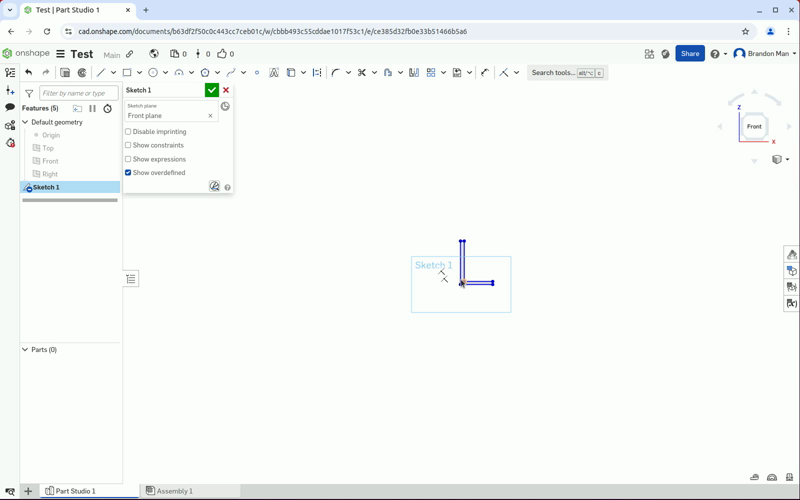
scroll(6)
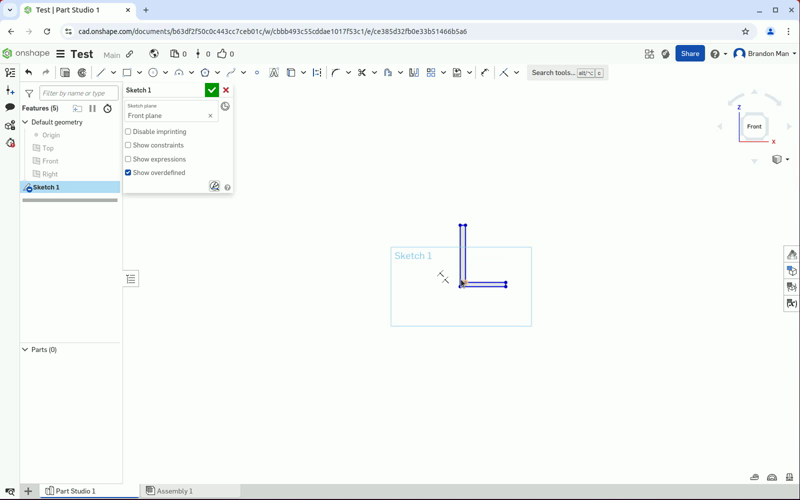
scroll(6)
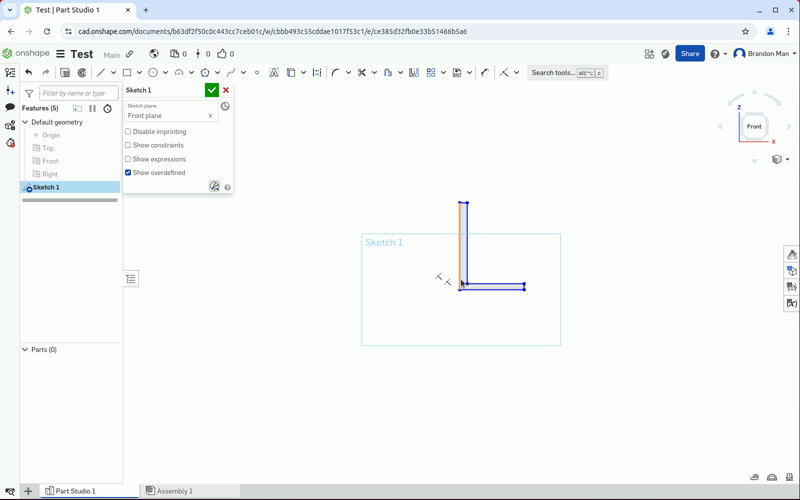
scroll(6)
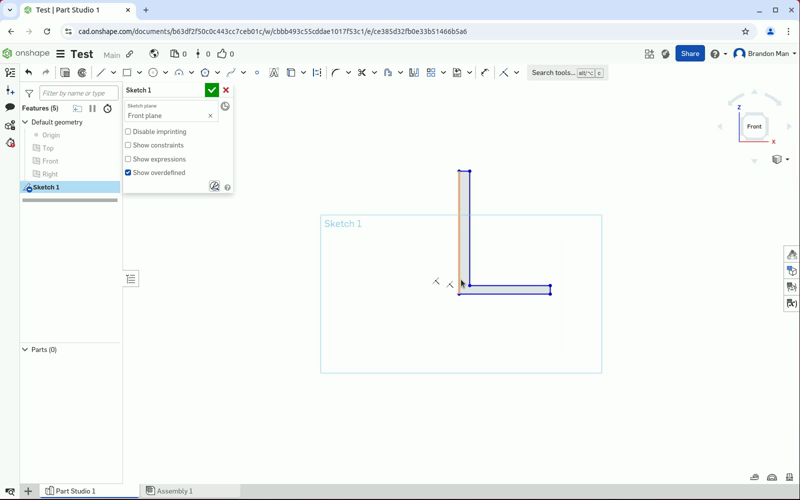
scroll(6)
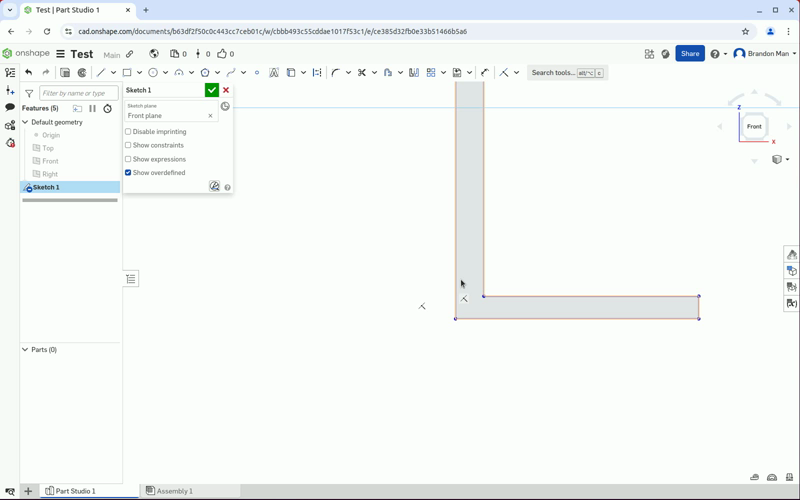
click(461, 279)
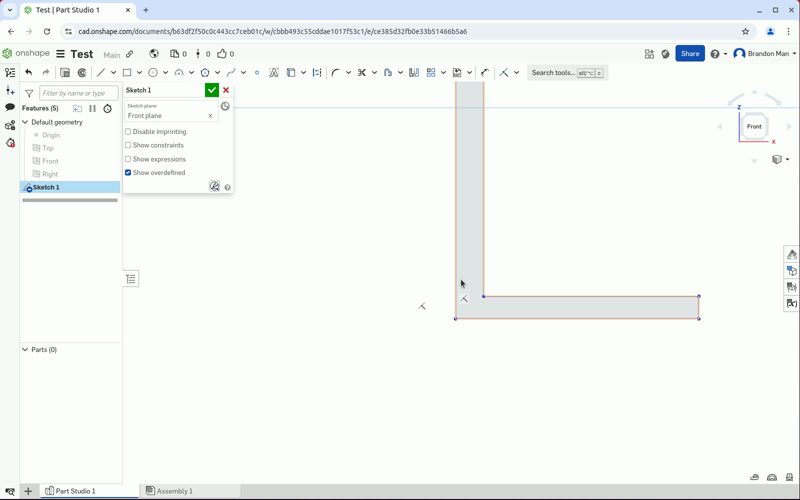
scroll(-6)
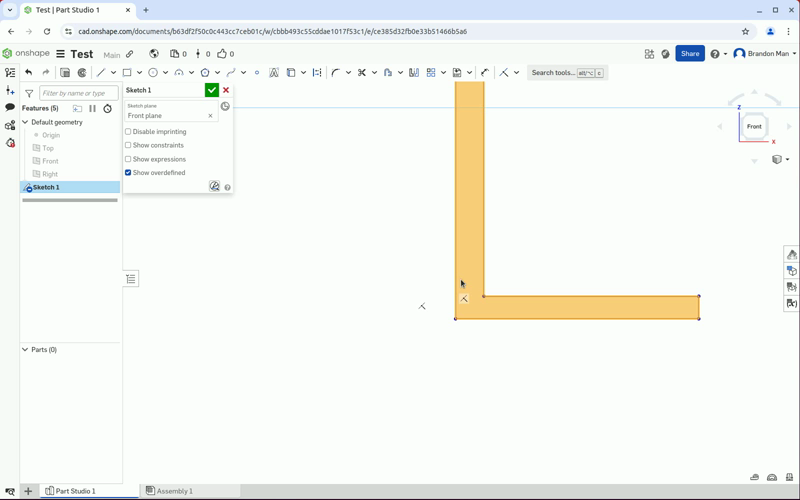
scroll(-6)
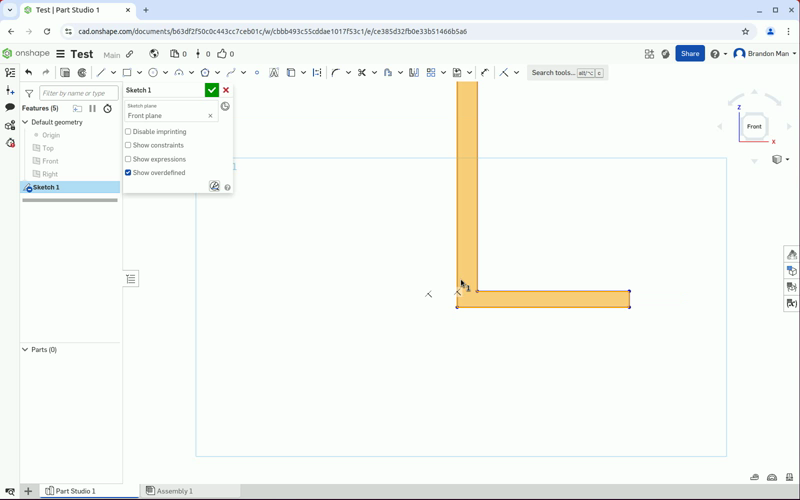
scroll(-6)
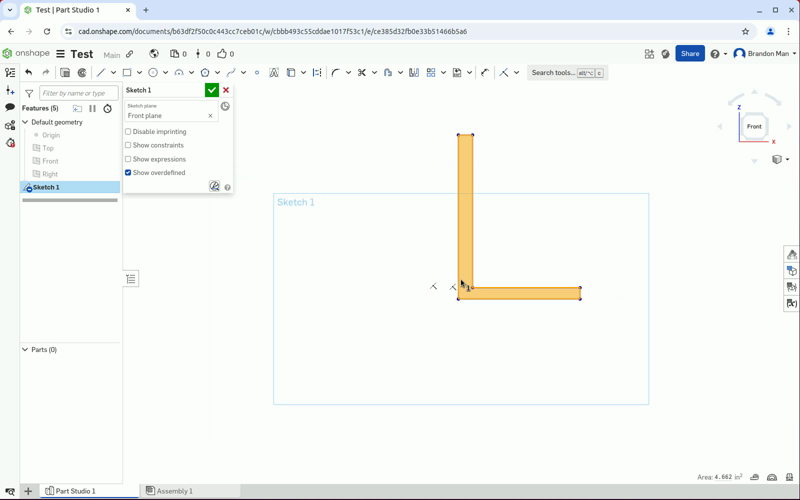
scroll(-6)
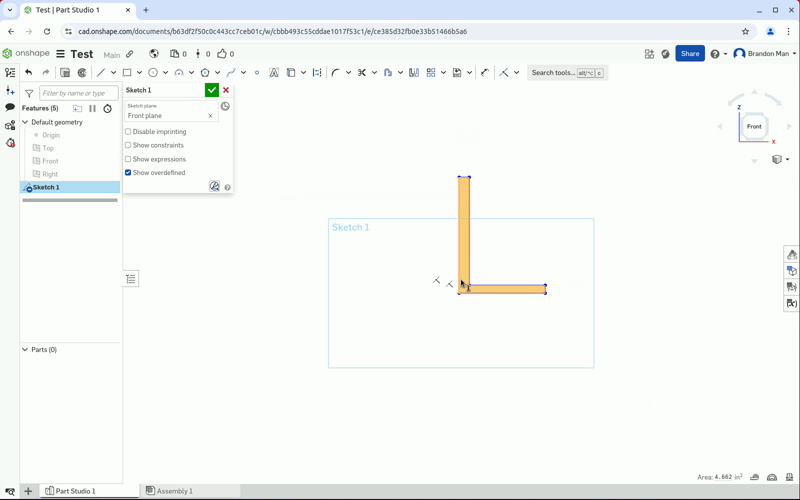
scroll(-6)
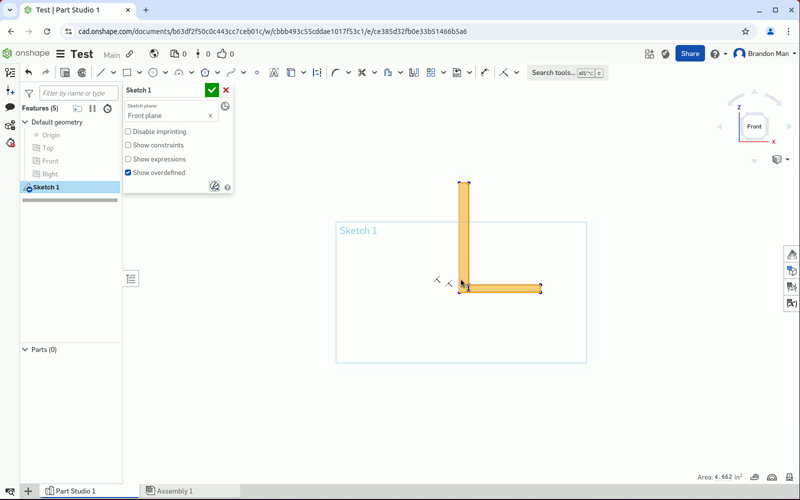
scroll(-6)
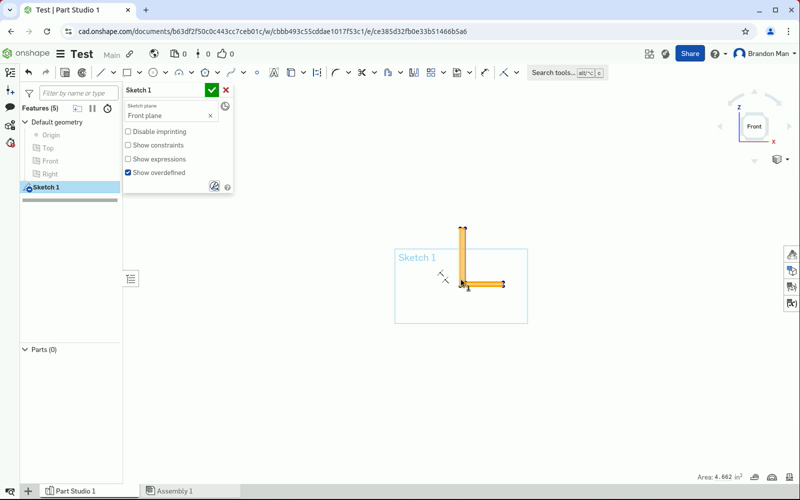
scroll(-6)
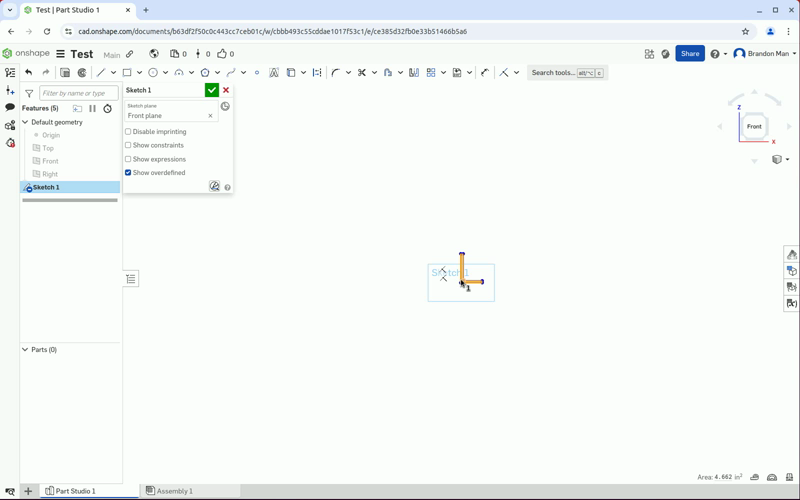
mouse_move(73, 352)
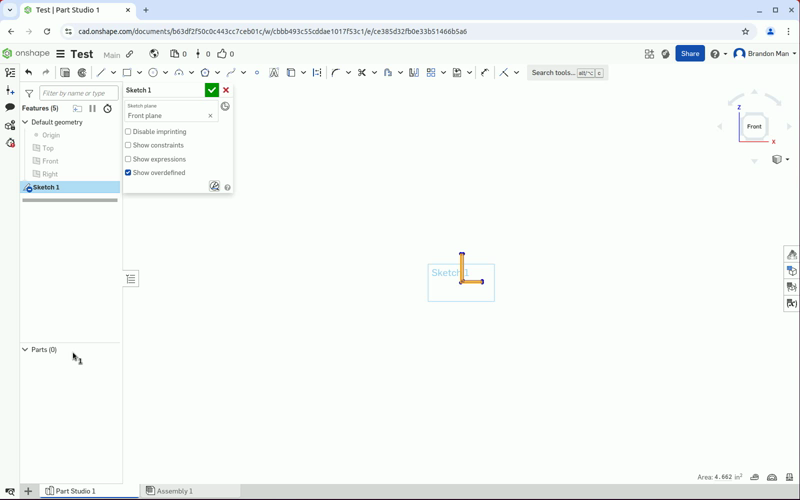
key(shift+y)
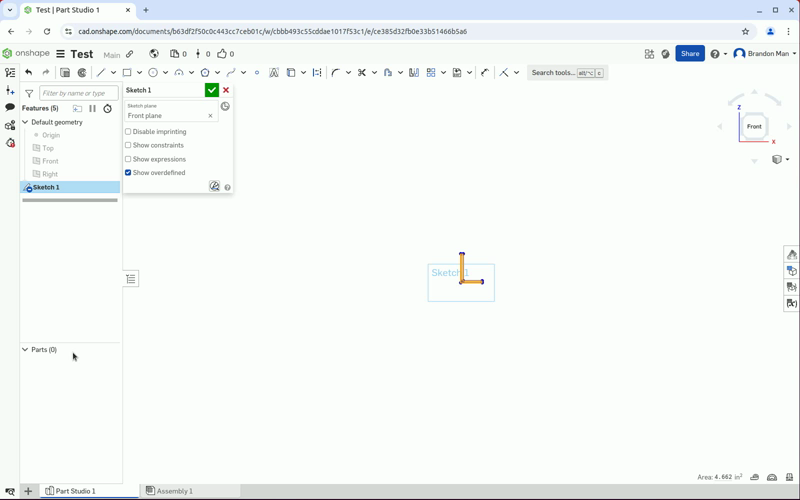
key(shift+e)
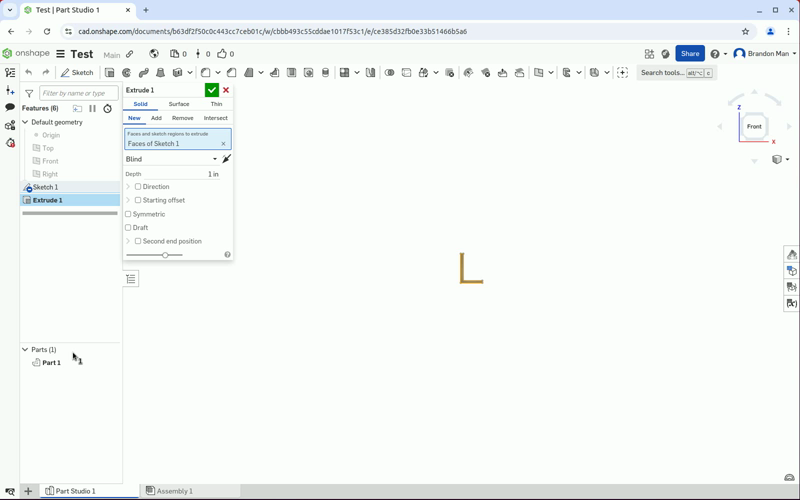
mouse_move(143, 106)
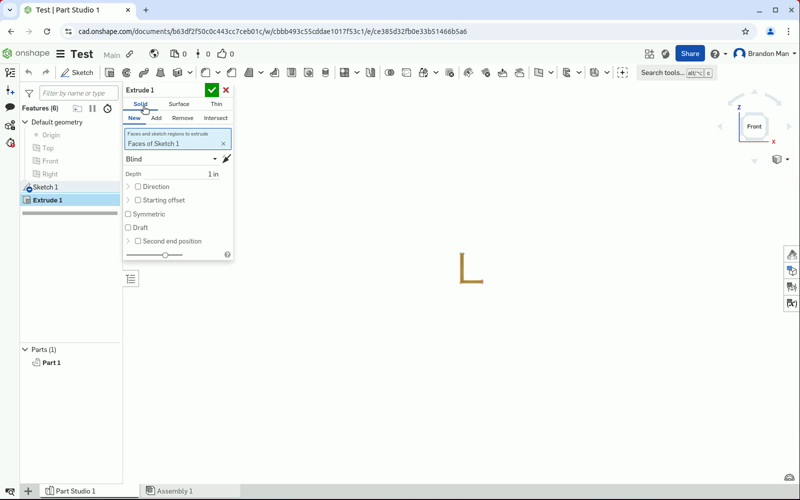
click(143, 106)
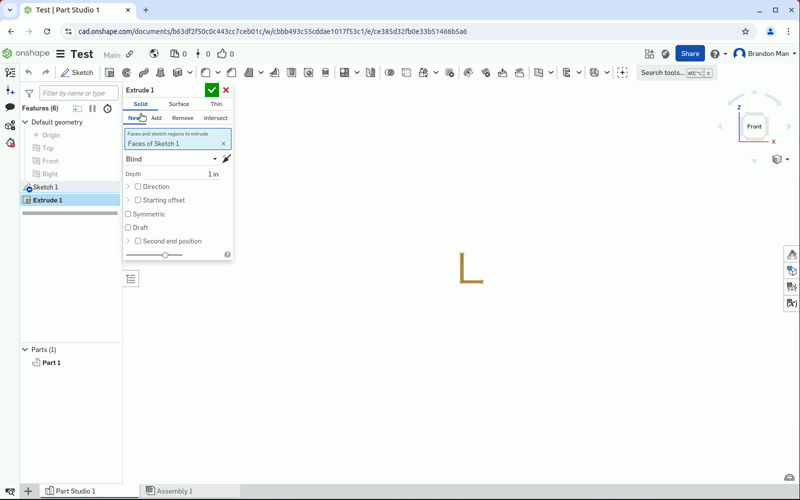
mouse_move(137, 120)
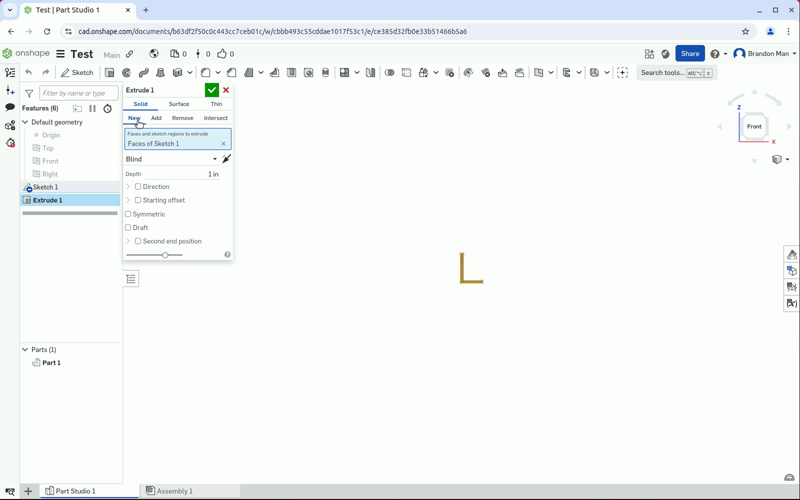
click(137, 120)
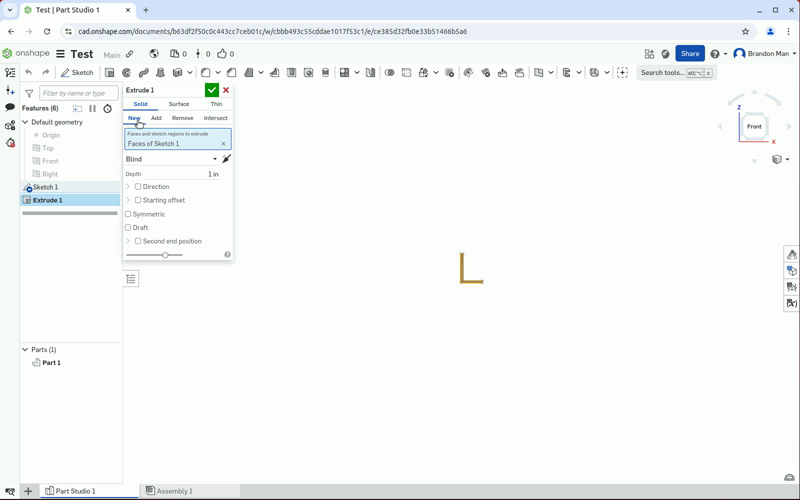
key(tab, 4)
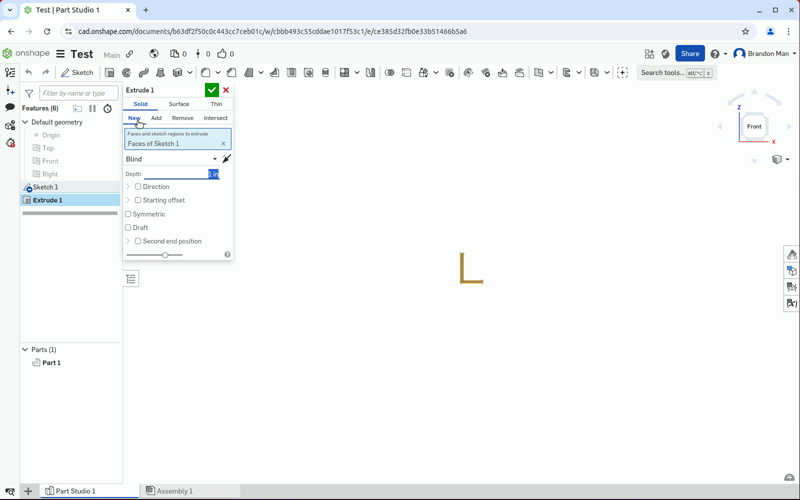
text(23.108)
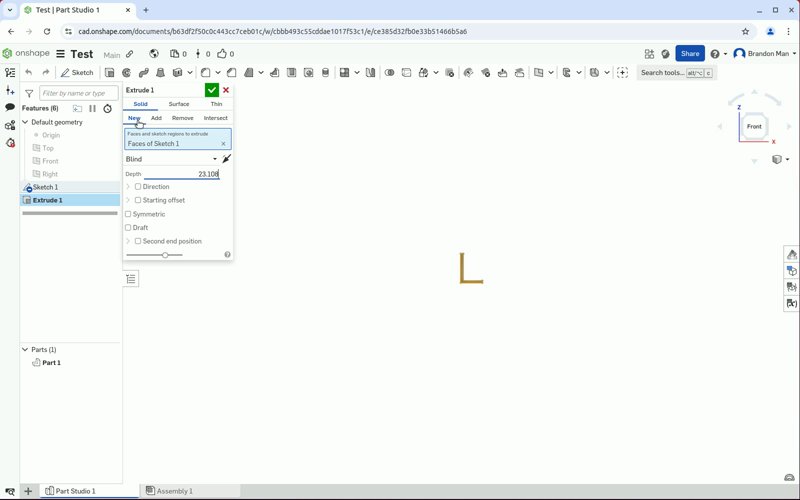
key(enter)
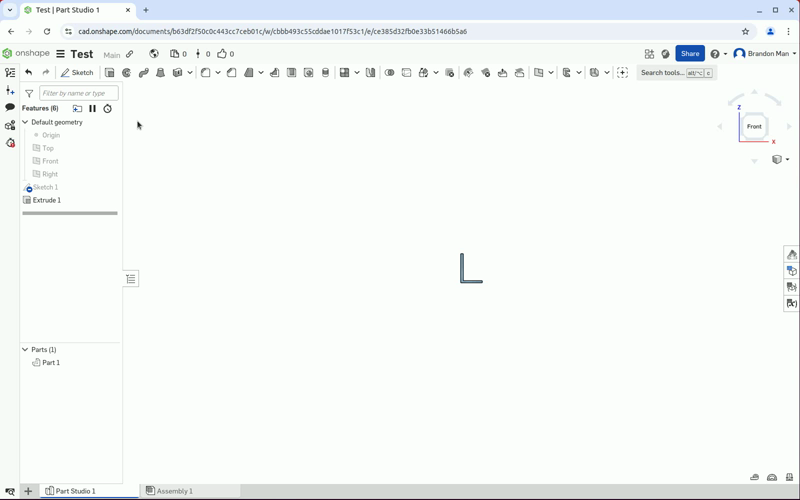
key(shift+h)
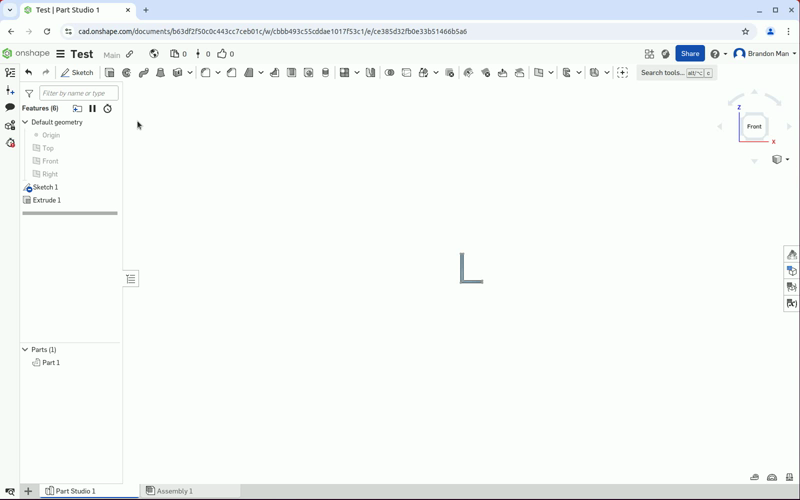
key(shift+h)
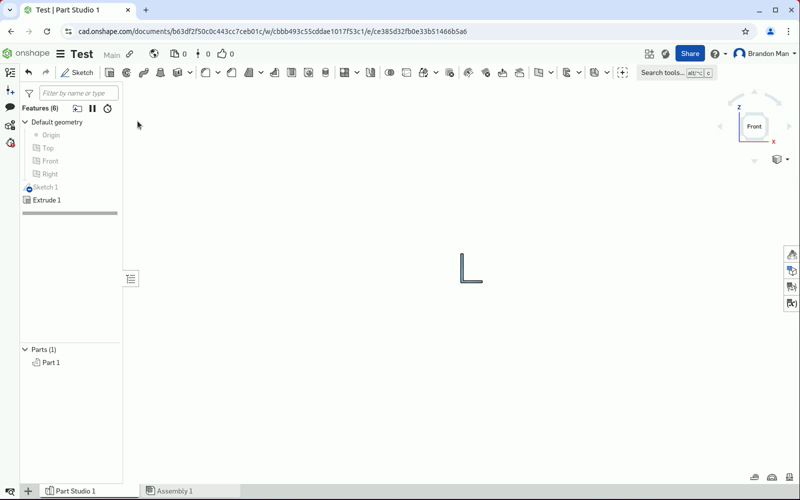
mouse_move(73, 189)
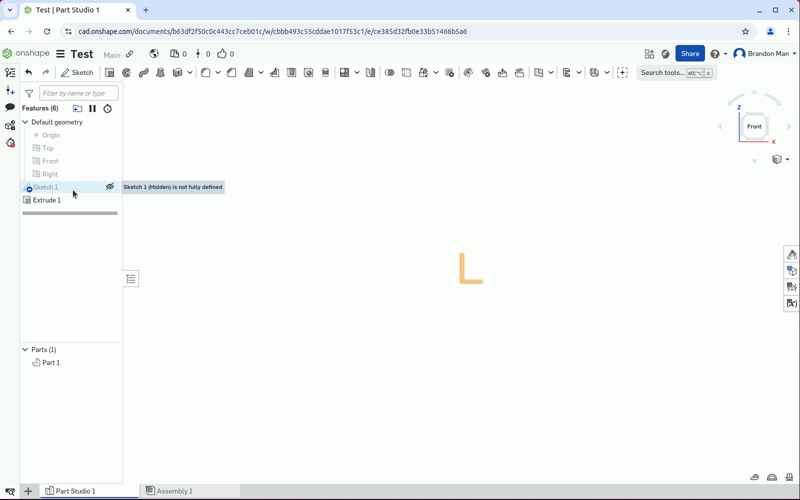
click(73, 189)
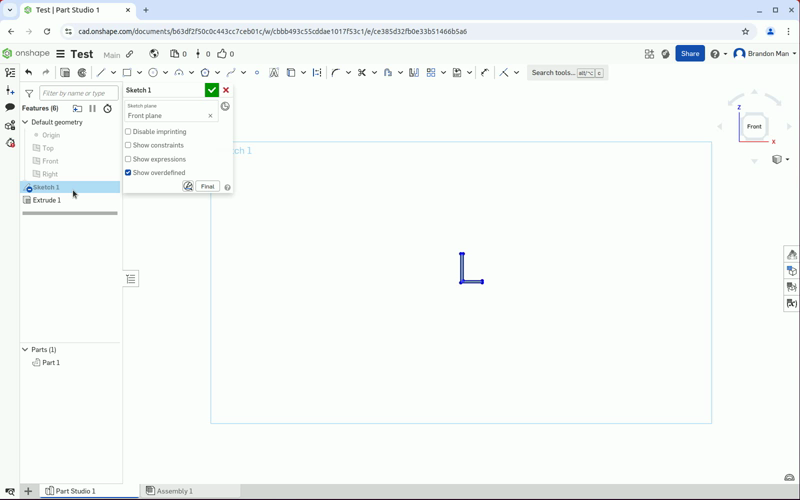
mouse_move(229, 92)
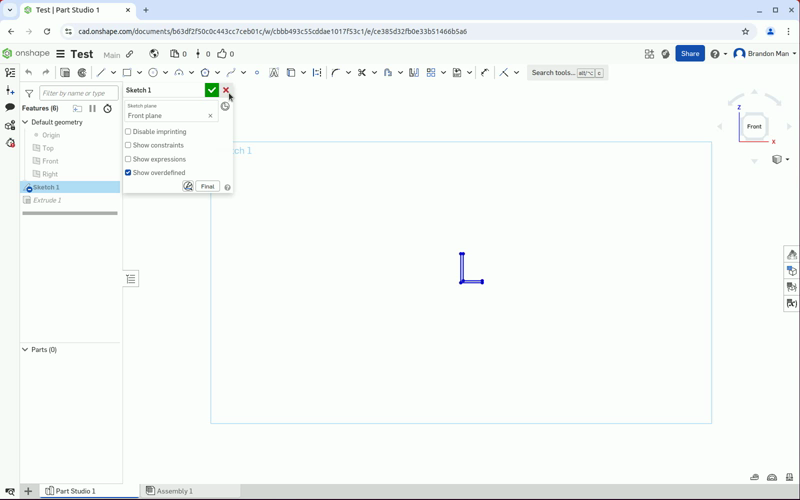
click(229, 92)
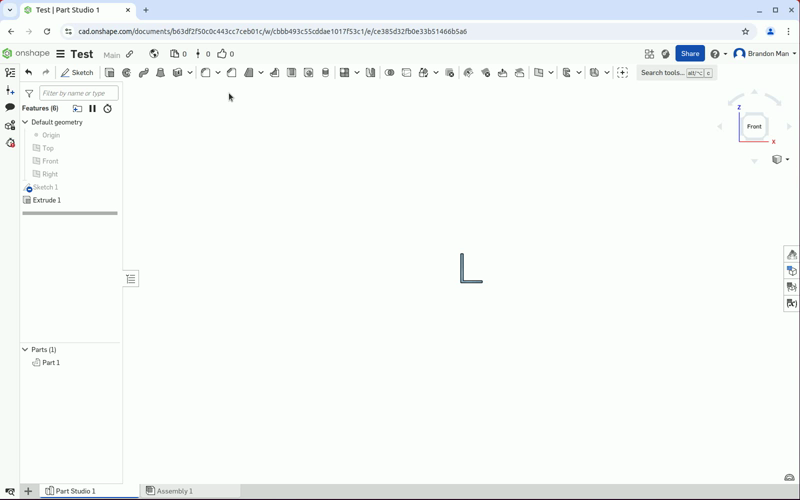
mouse_move(73, 352)
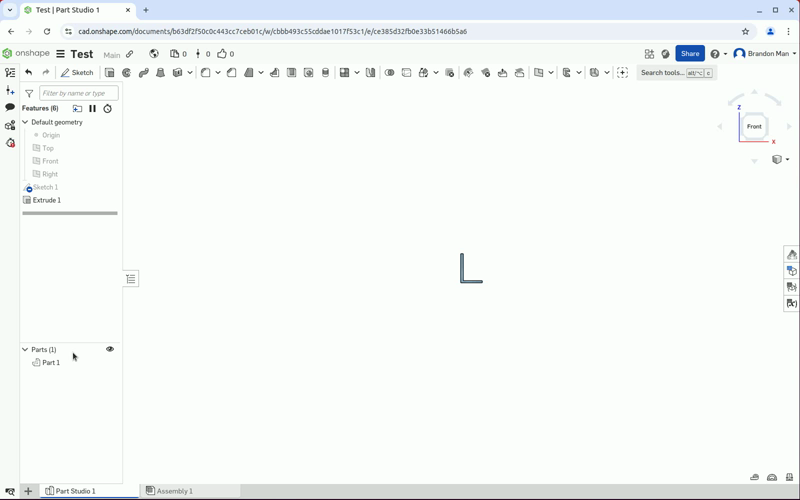
key(y)
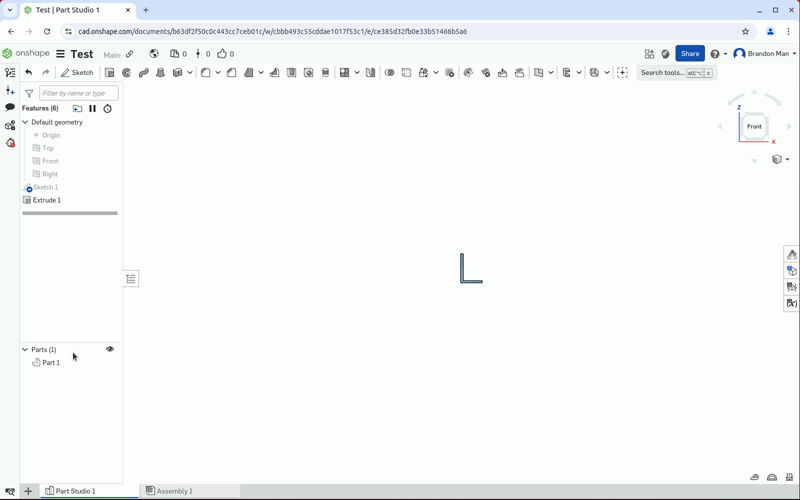
key(shift+p)
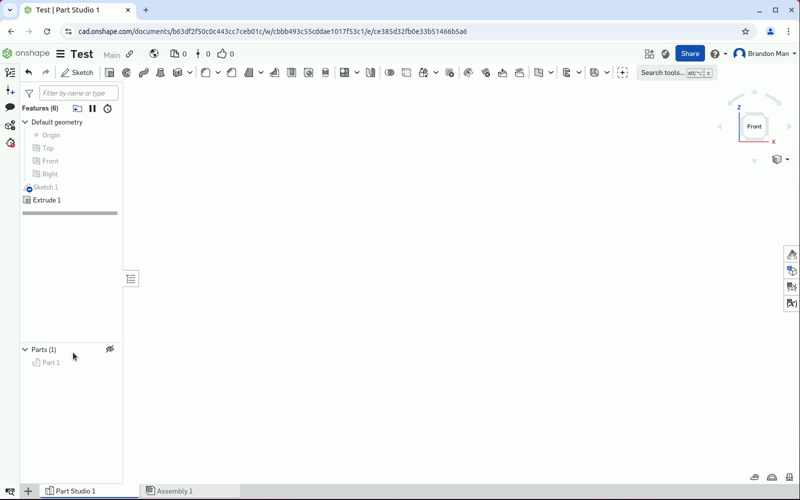
key(space)
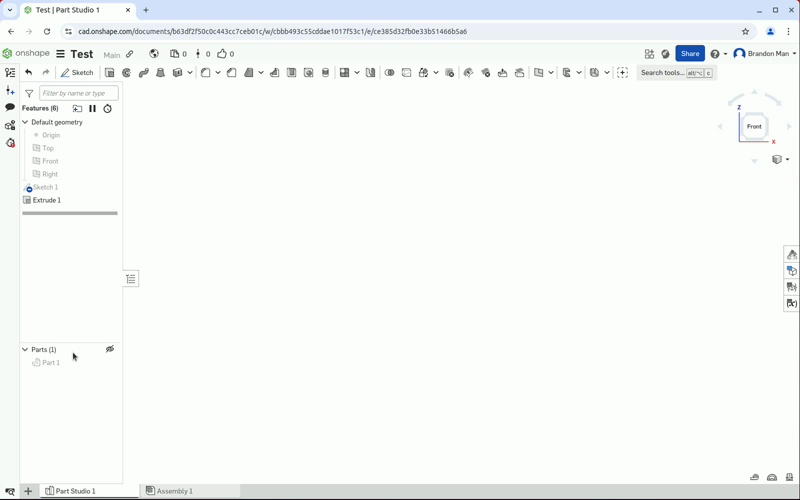
key_down(shift)
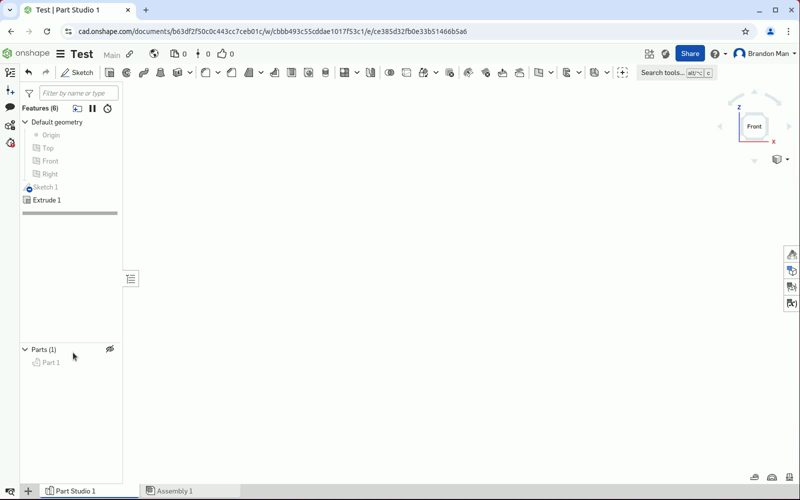
key(left)
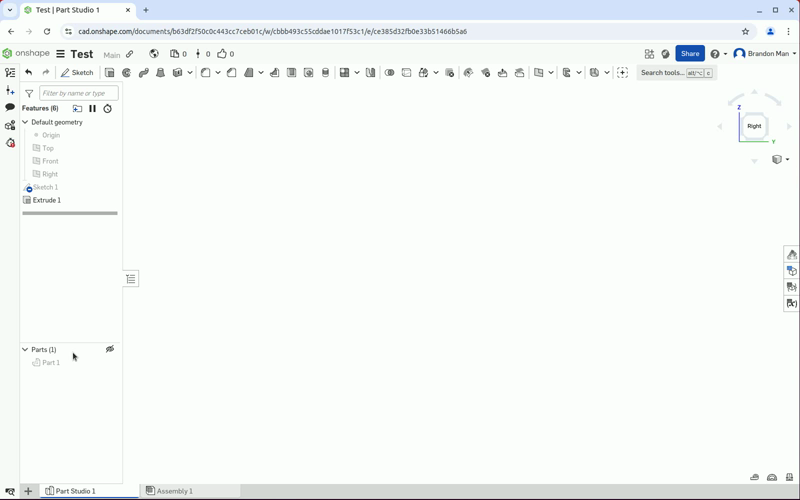
key_up(shift)
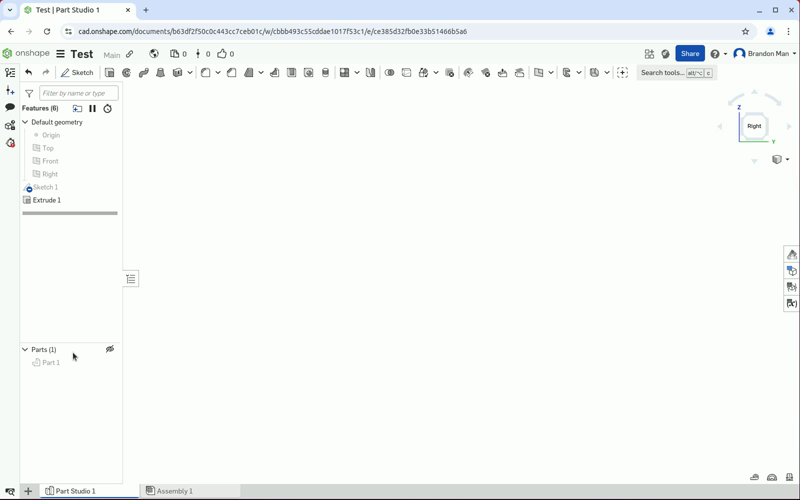
mouse_move(73, 352)
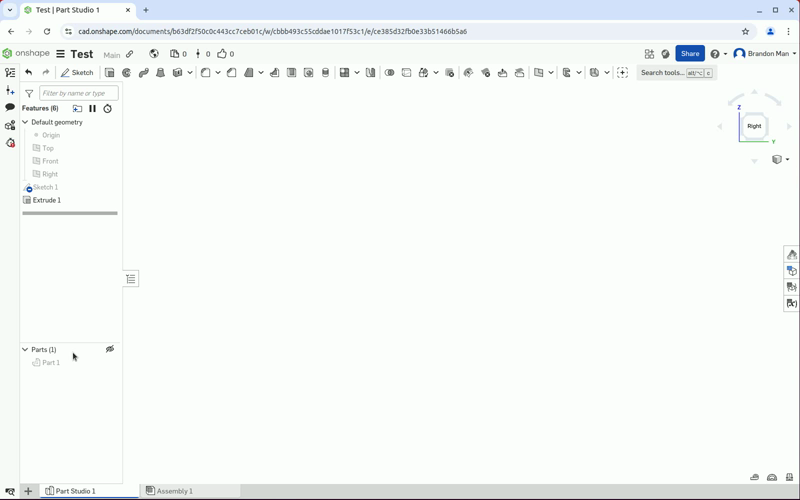
key(shift+y)
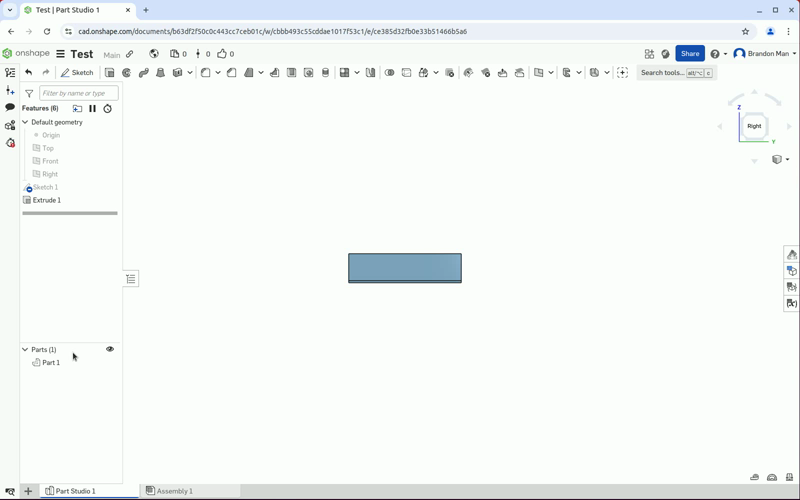
mouse_move(541, 75)
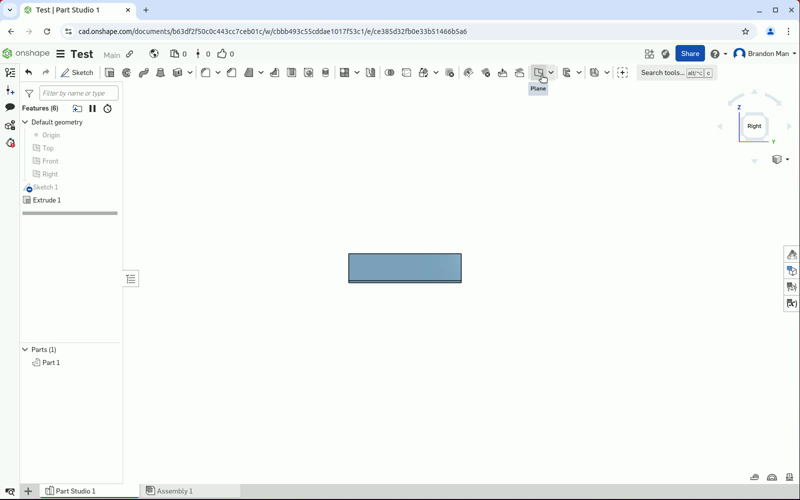
click(541, 75)
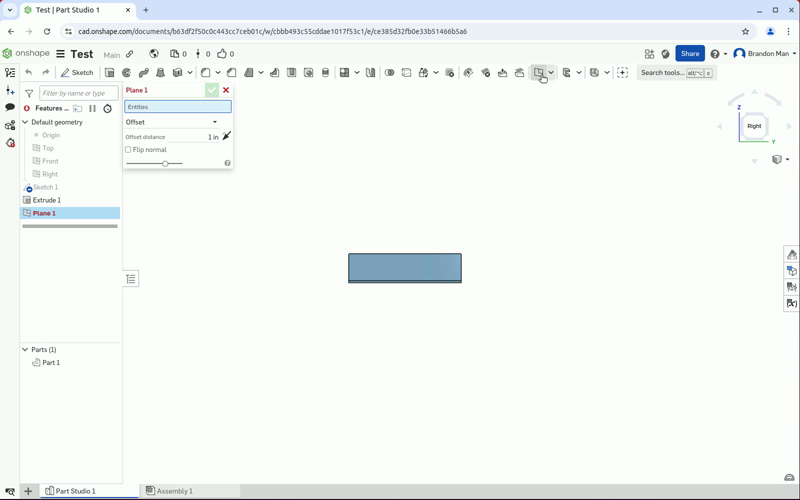
mouse_move(73, 176)
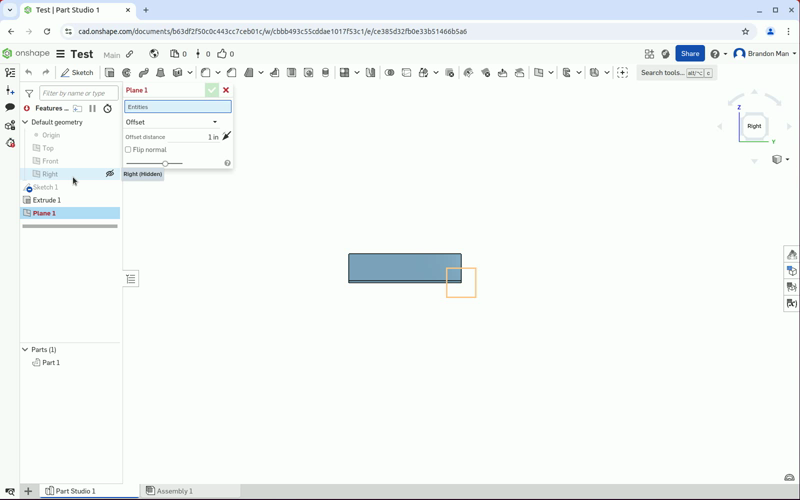
click(73, 176)
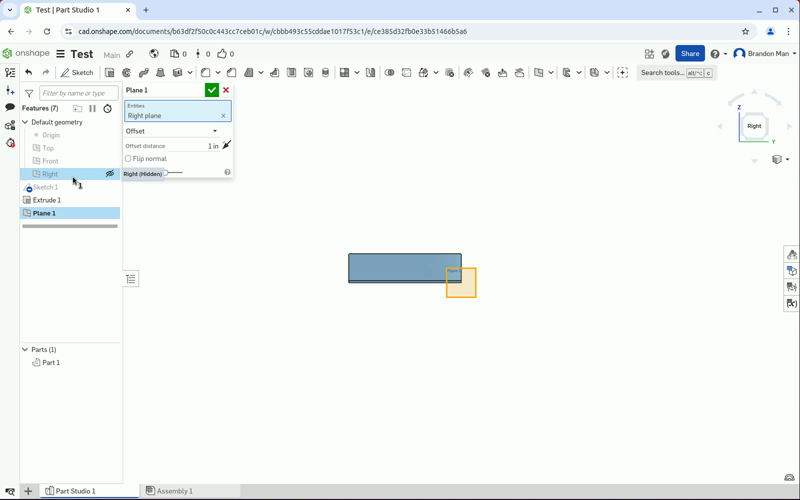
key(tab, 2)
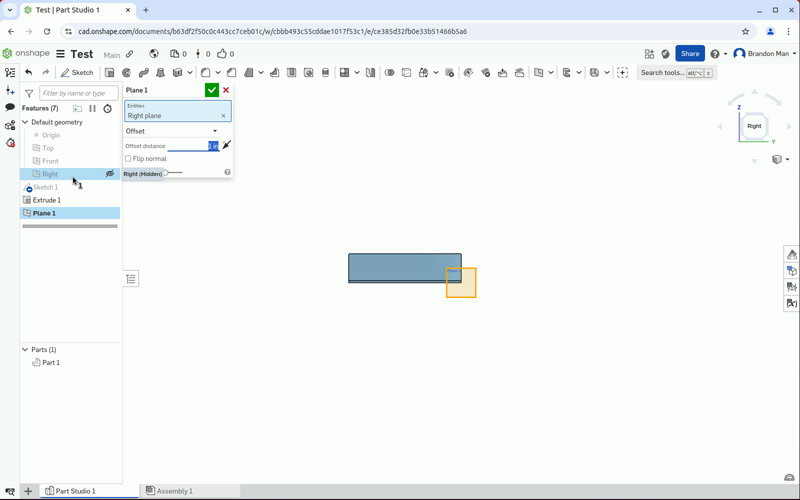
text(0.493)
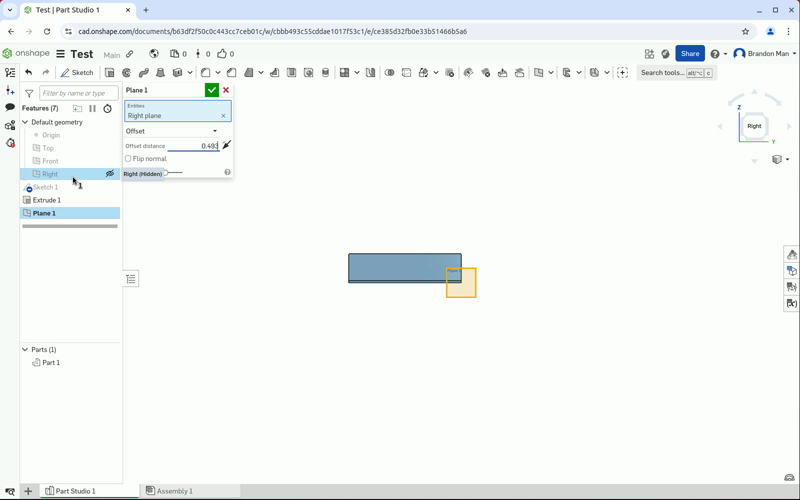
key(enter, 2)
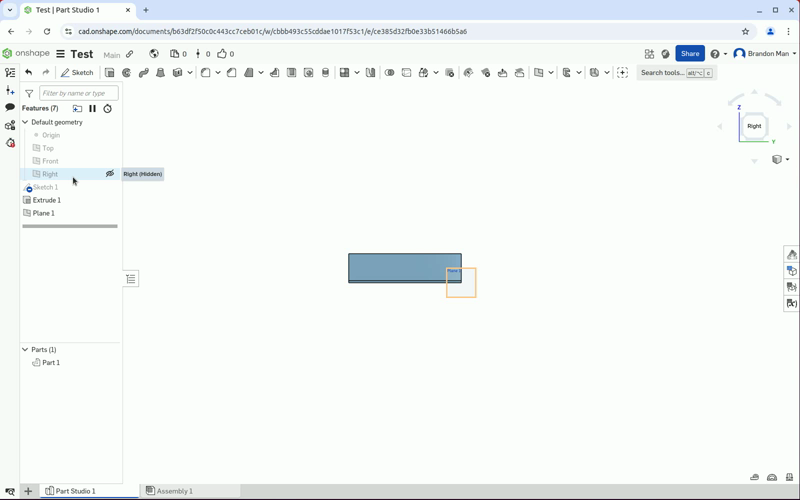
key(shift+s)
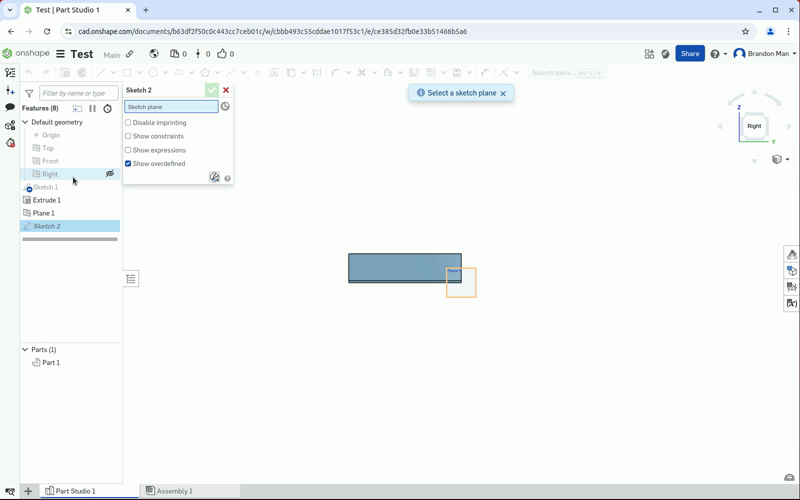
mouse_move(73, 215)
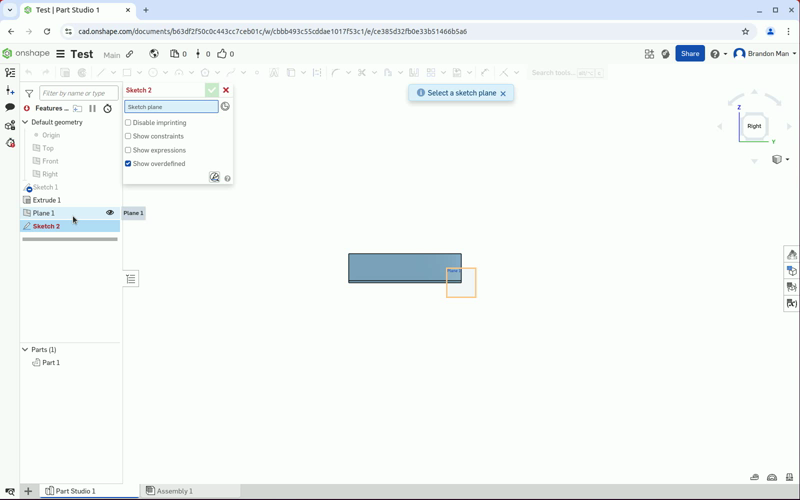
click(73, 215)
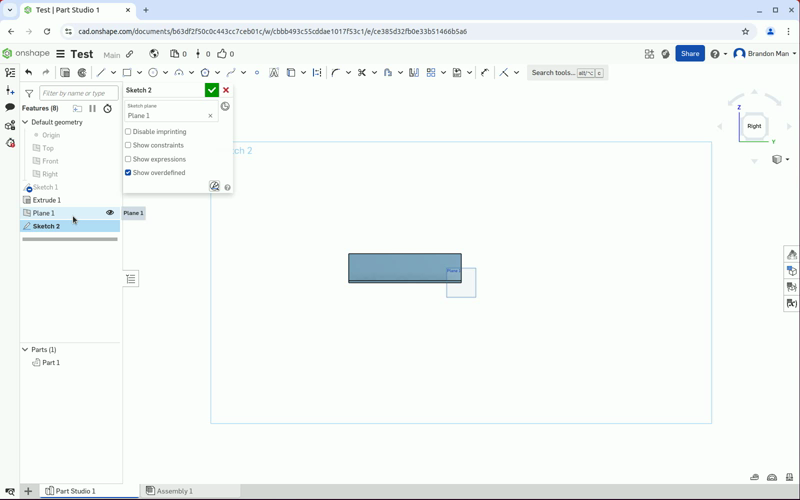
mouse_move(73, 352)
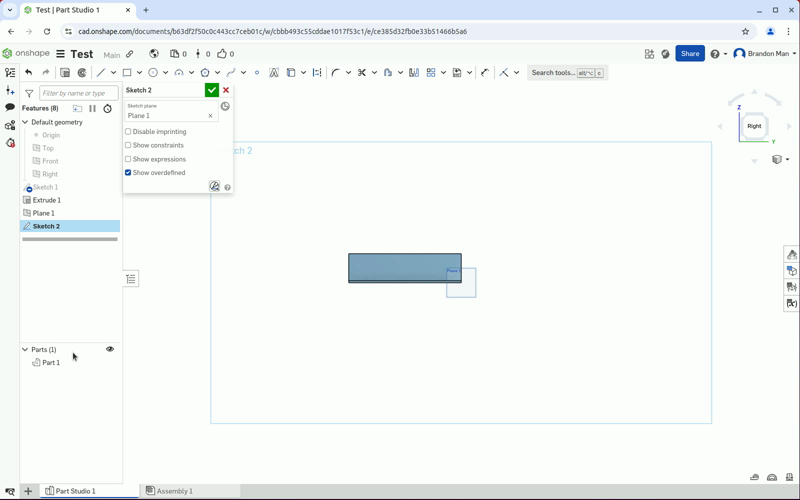
key(y)
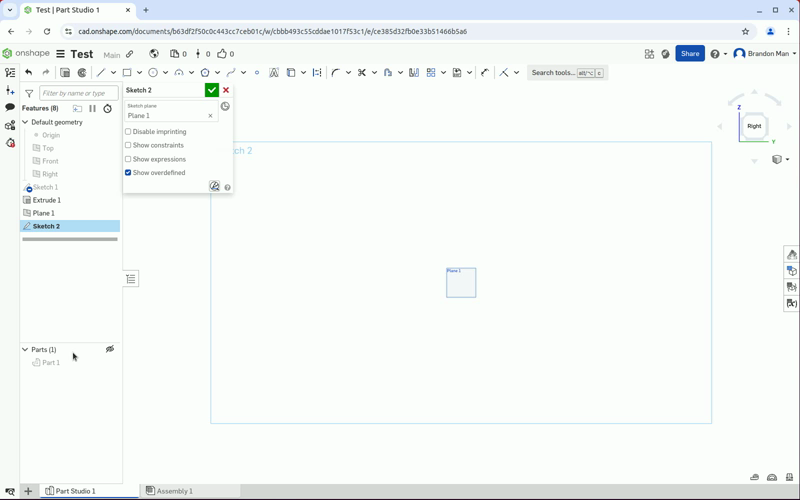
key(c)
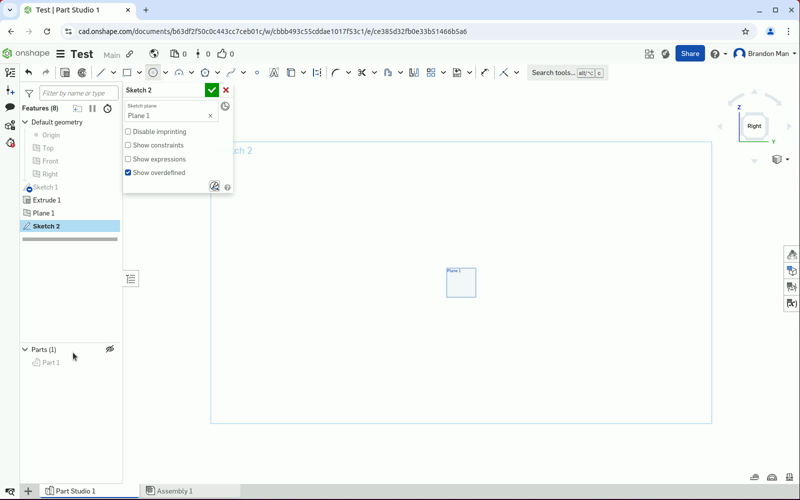
key_down(shift)
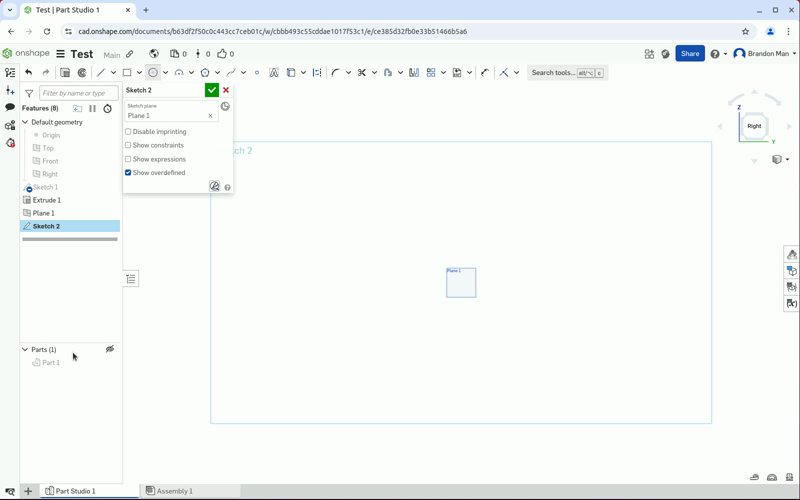
mouse_move(404, 268)
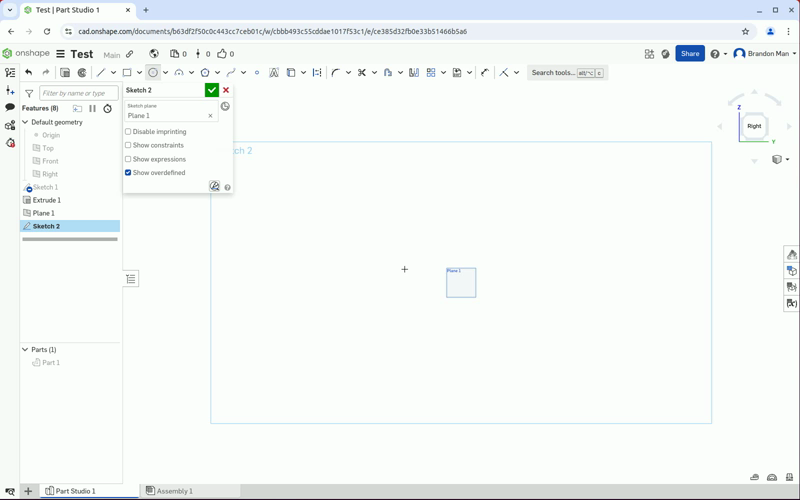
click(404, 268)
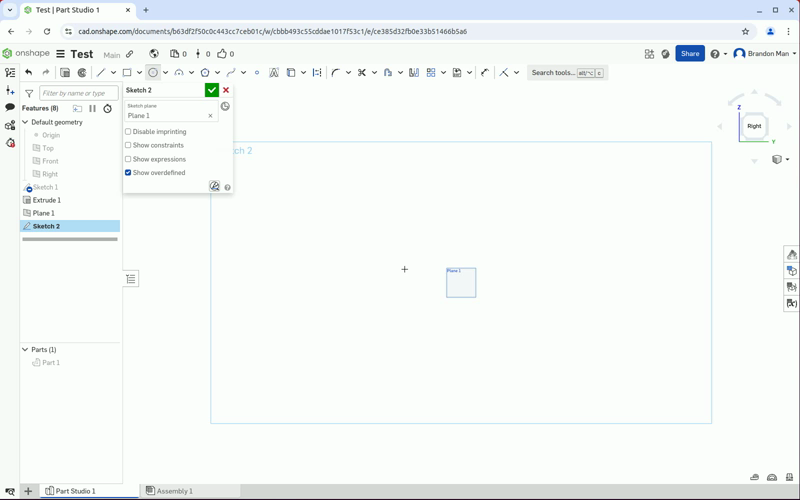
key_up(shift)
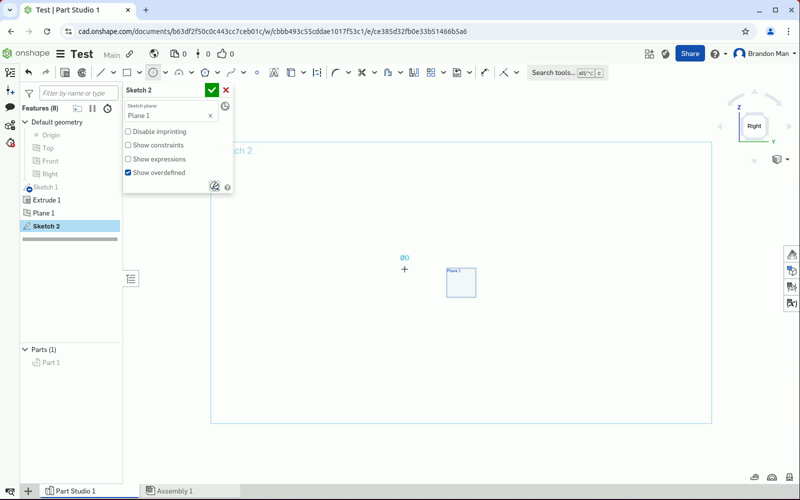
mouse_move(411, 268)
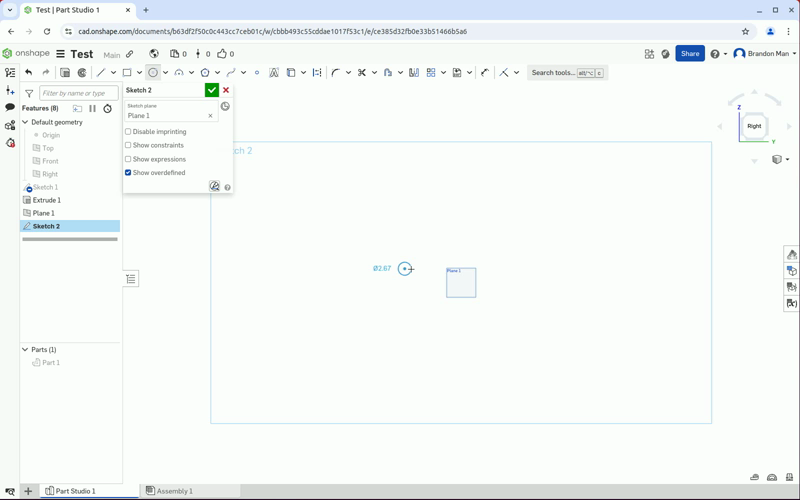
click(411, 268)
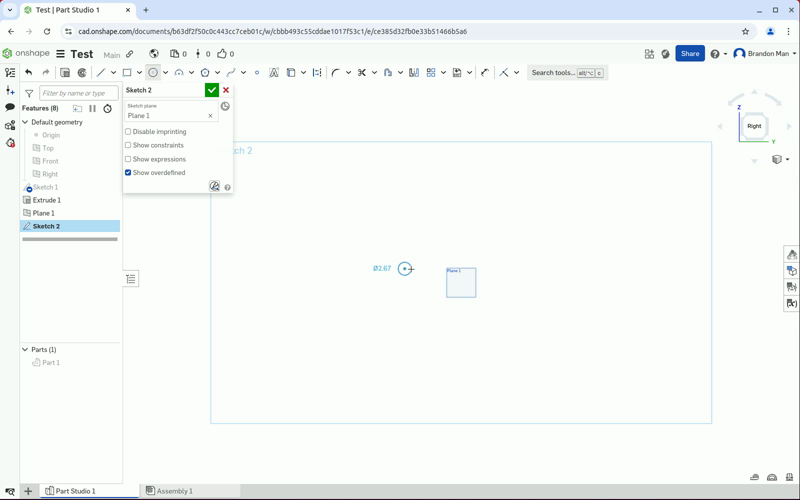
key(esc)
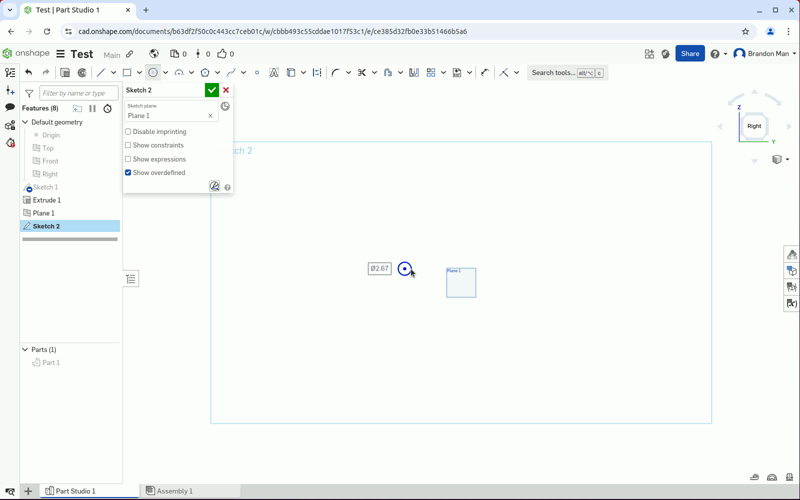
mouse_move(403, 268)
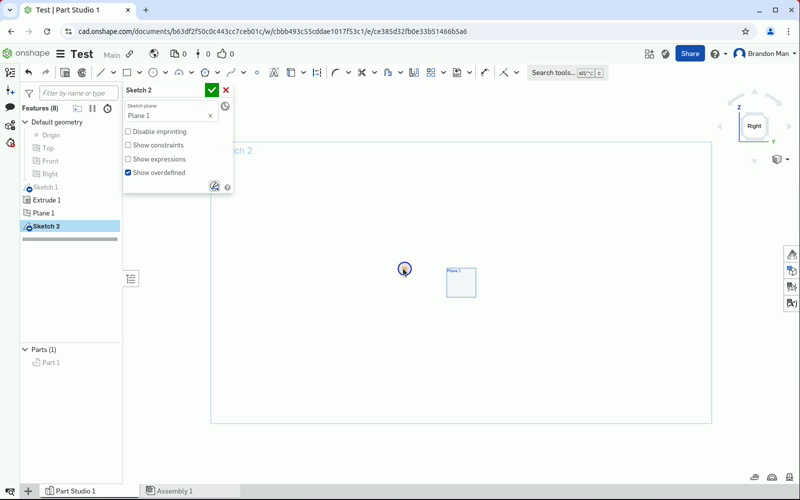
scroll(6)
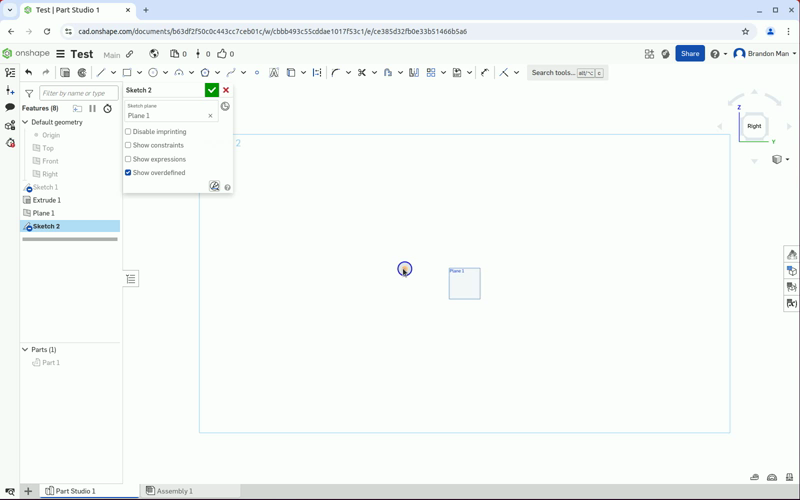
scroll(6)
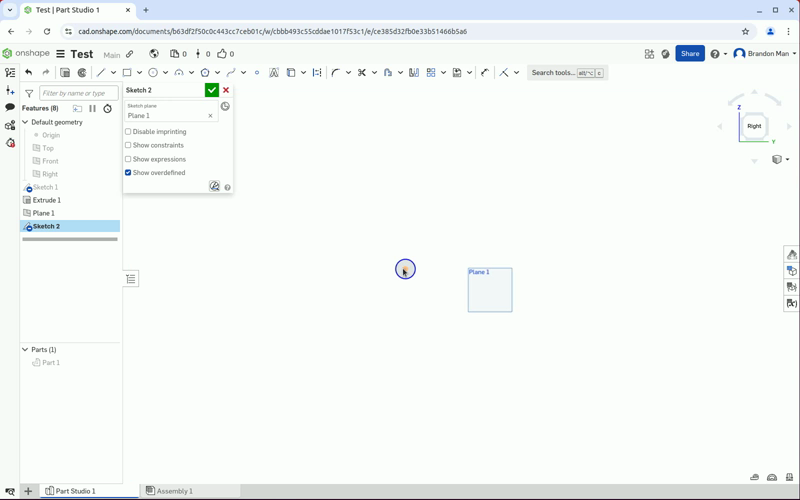
scroll(6)
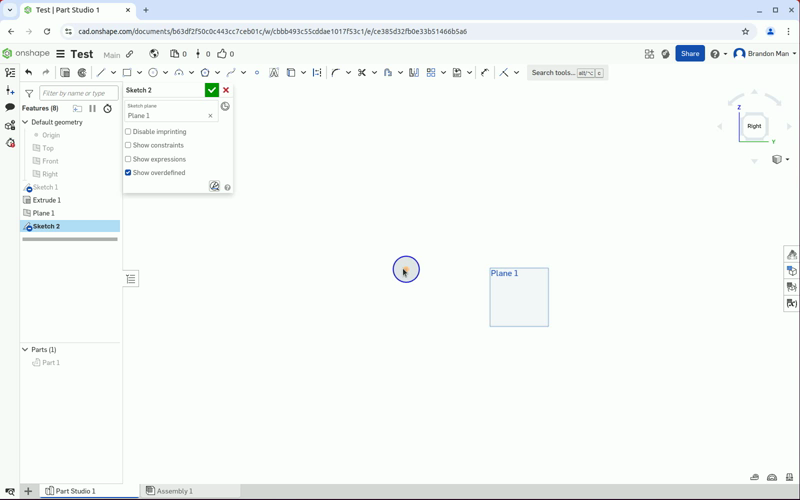
scroll(6)
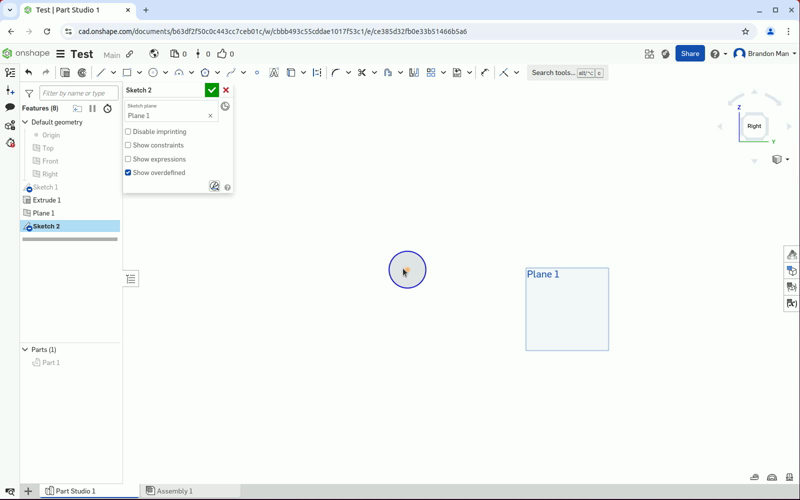
scroll(6)
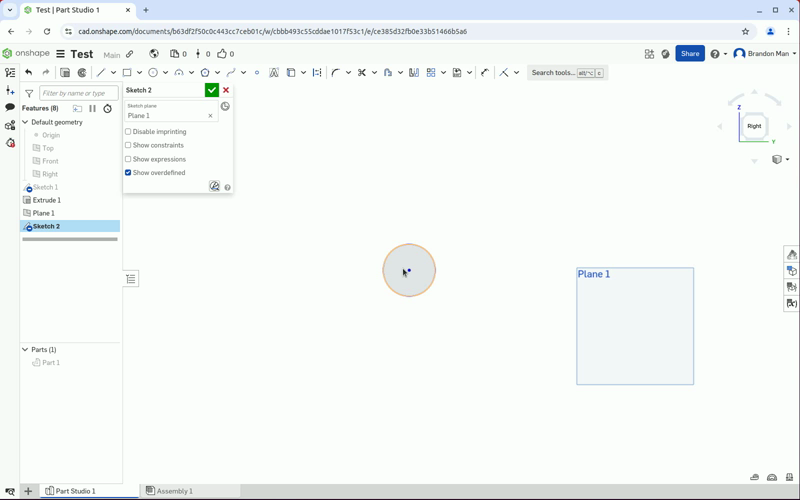
scroll(6)
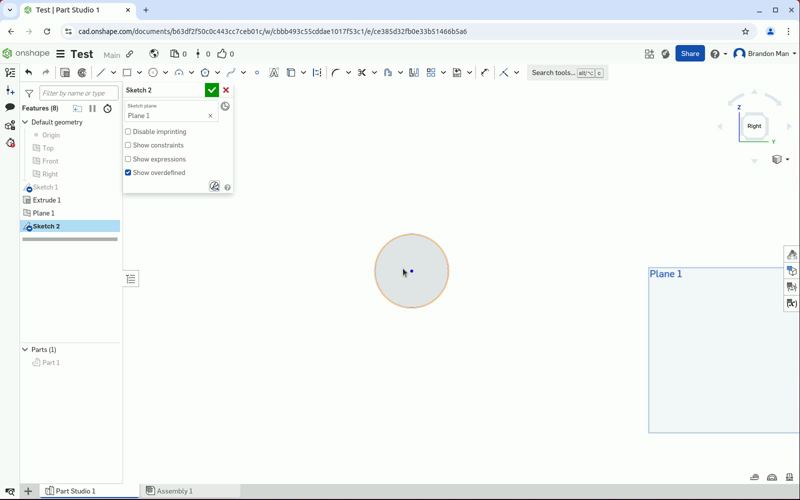
scroll(6)
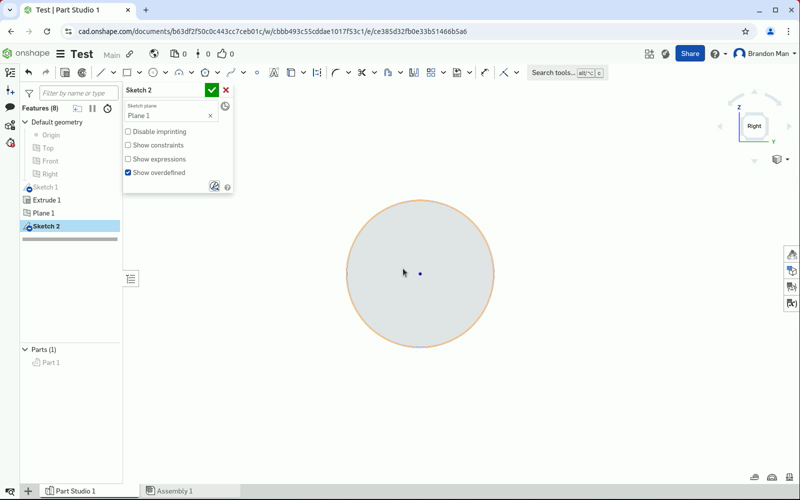
click(403, 268)
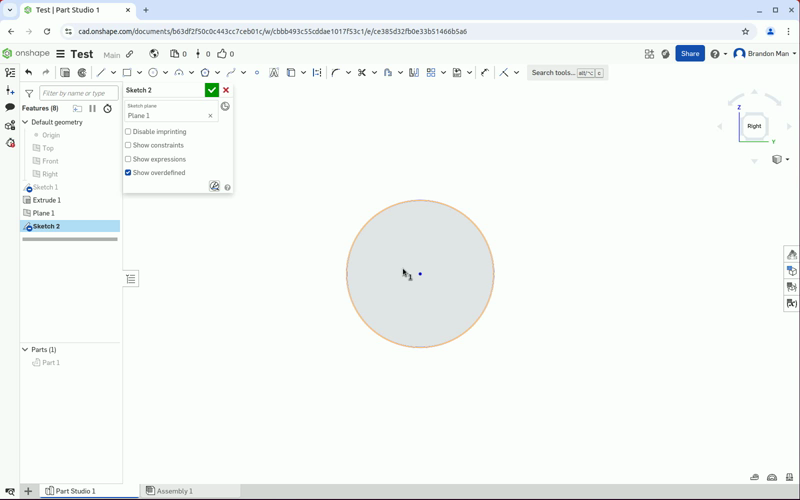
scroll(-6)
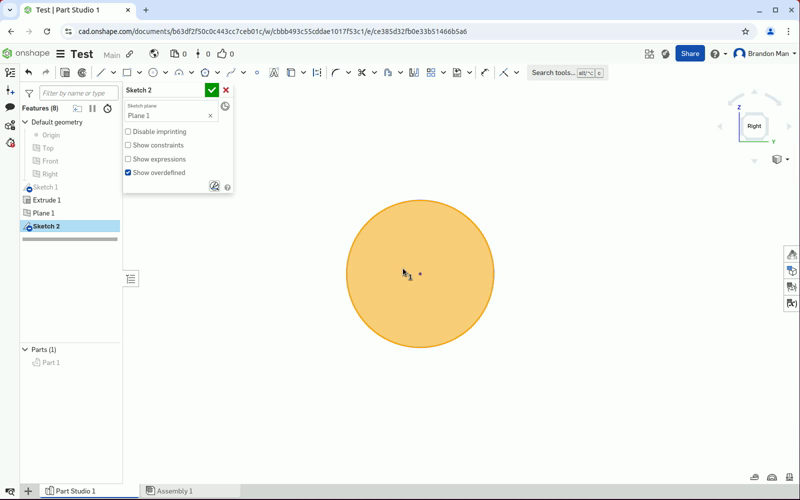
scroll(-6)
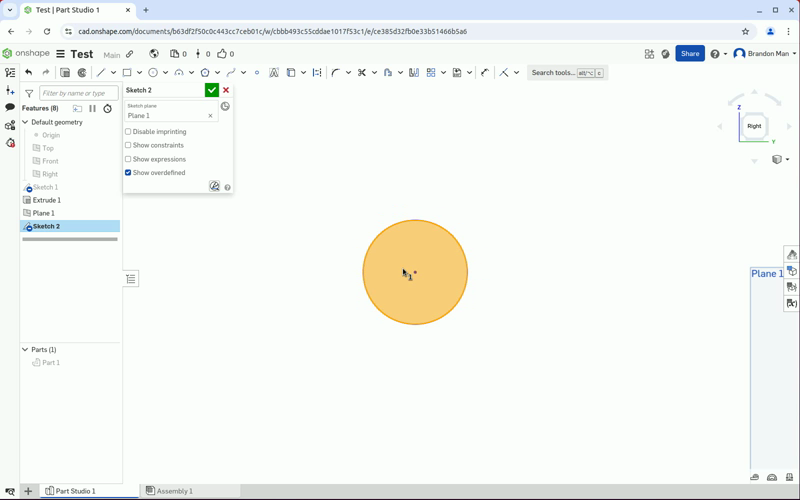
scroll(-6)
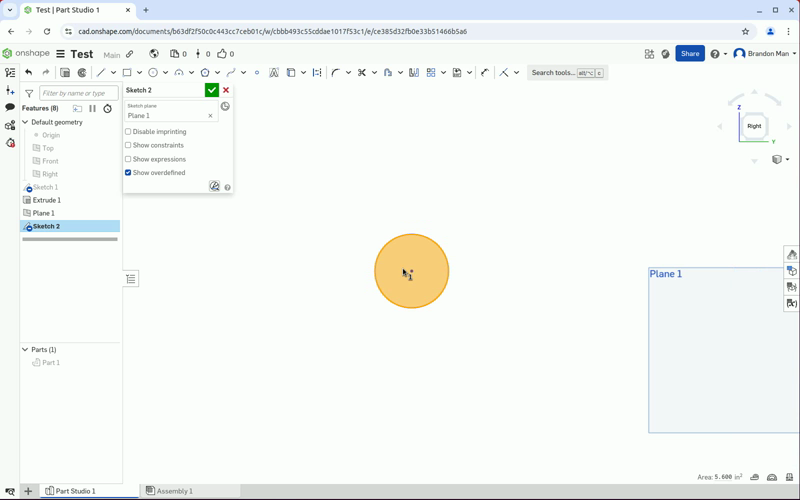
scroll(-6)
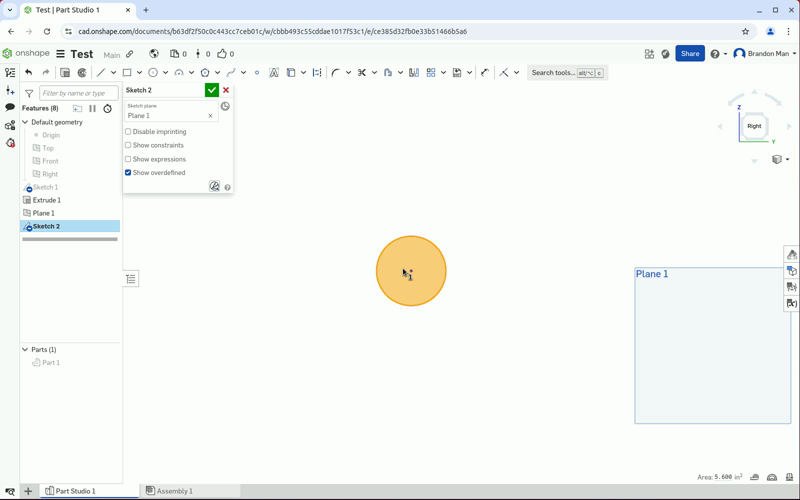
scroll(-6)
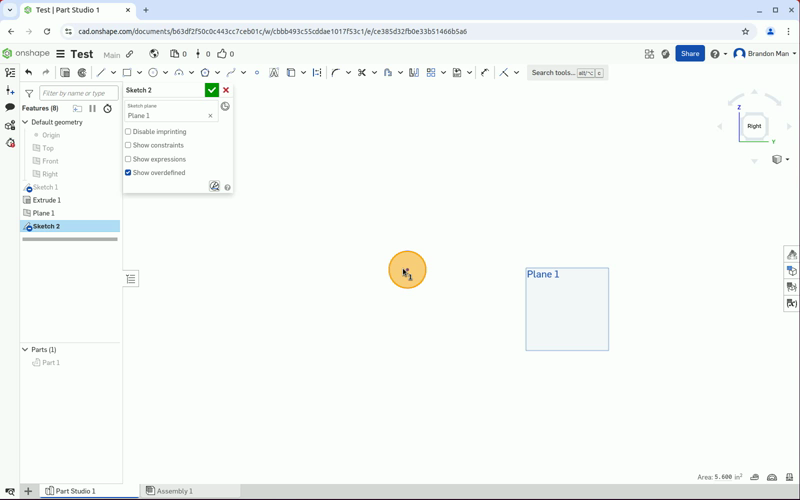
scroll(-6)
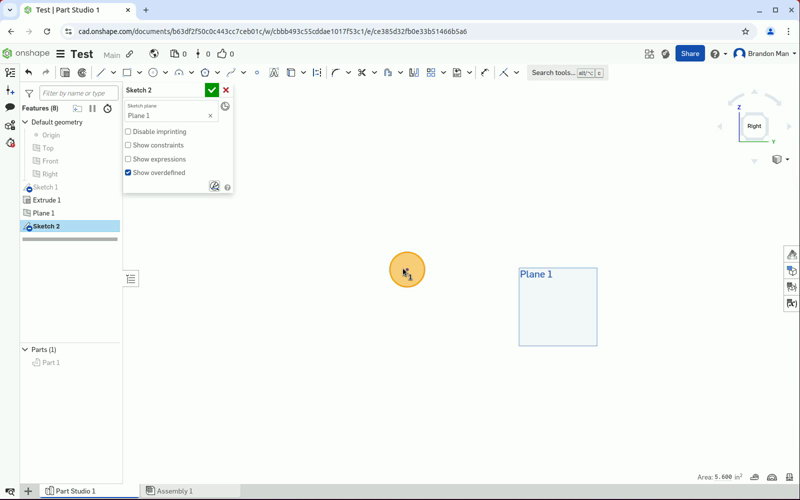
scroll(-6)
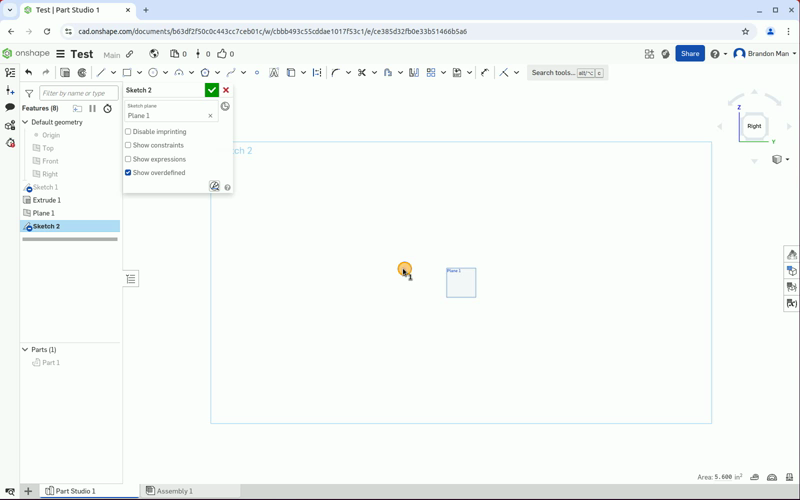
mouse_move(73, 352)
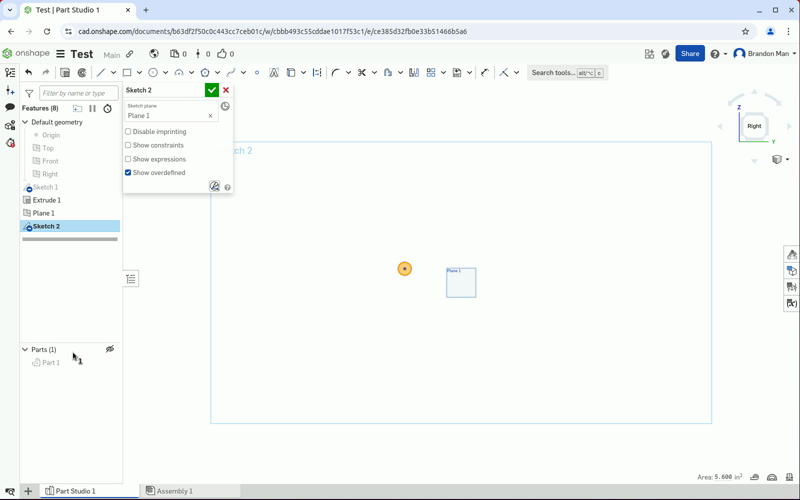
key(shift+y)
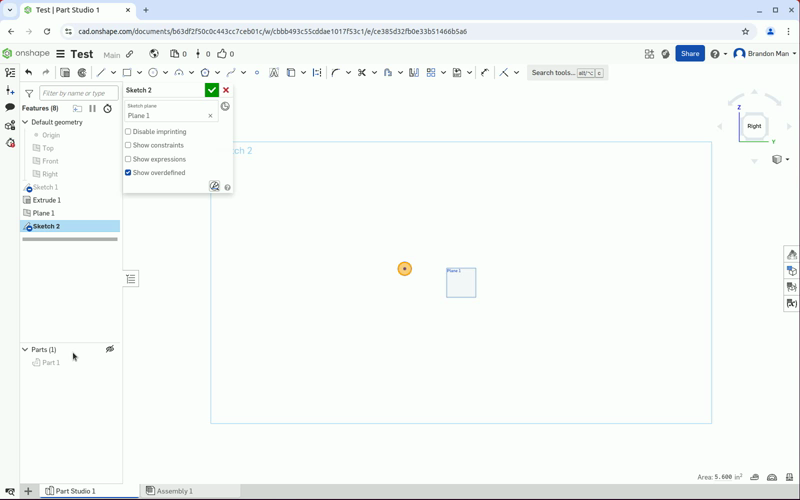
key(shift+e)
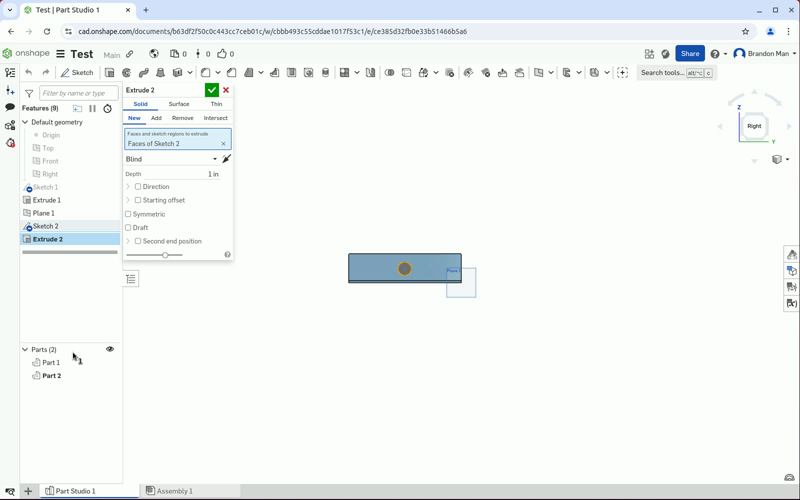
mouse_move(143, 106)
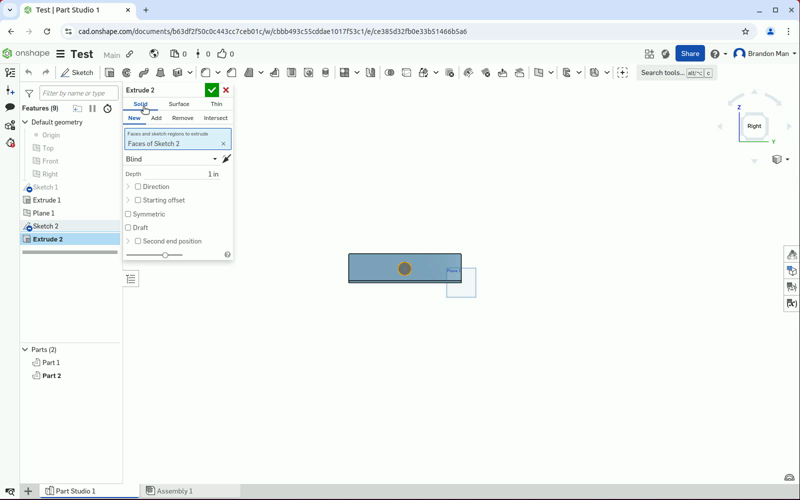
click(143, 106)
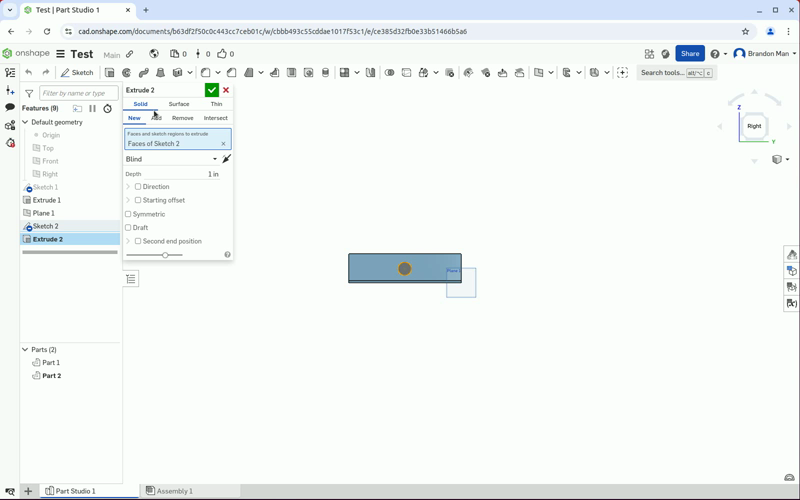
mouse_move(186, 120)
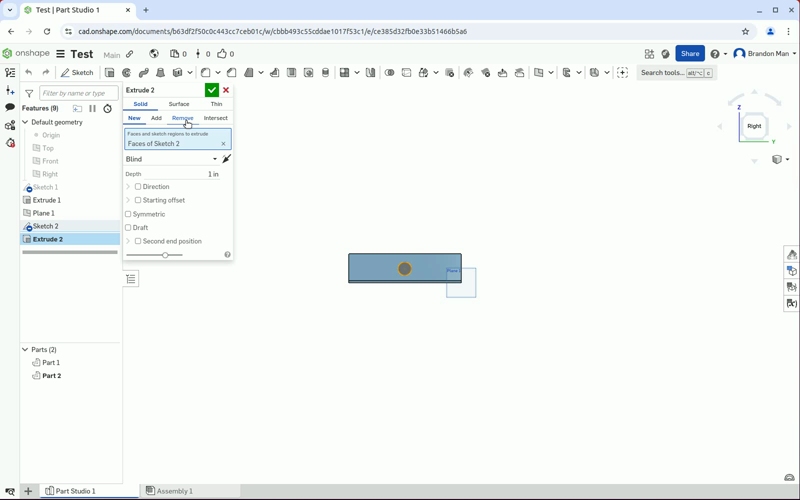
click(186, 120)
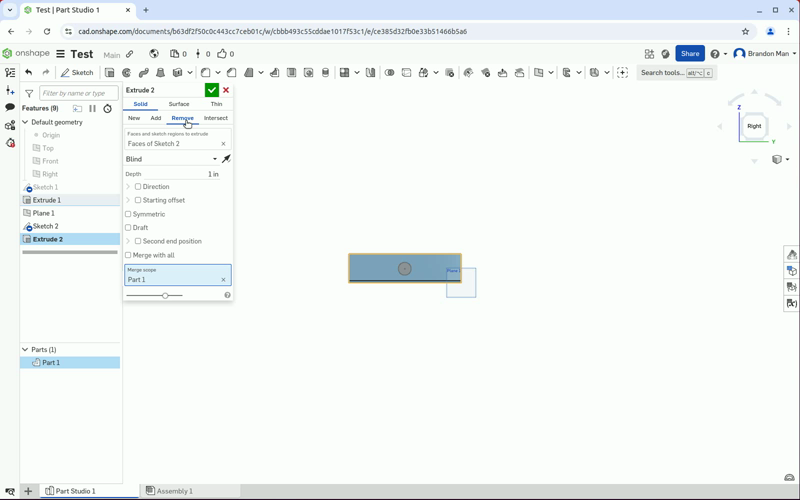
key(tab, 4)
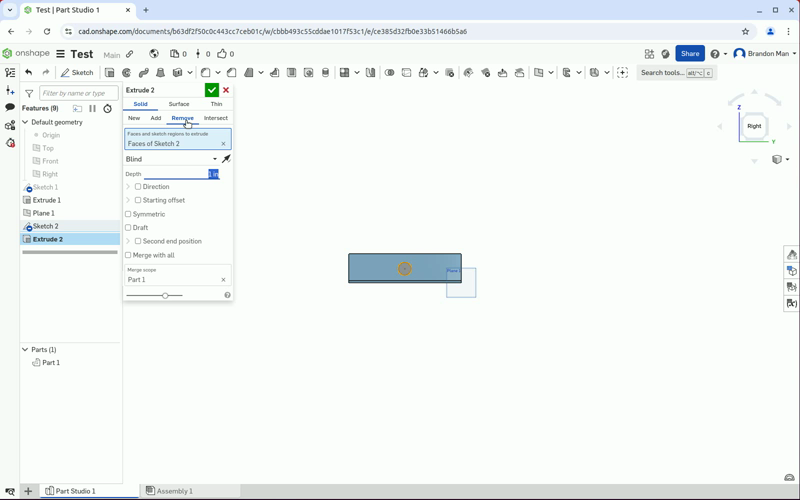
text(3.851)
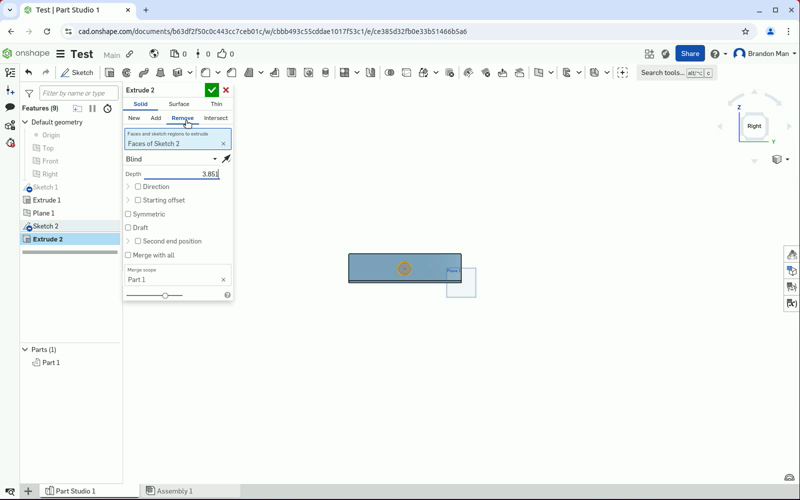
key(tab, 6)
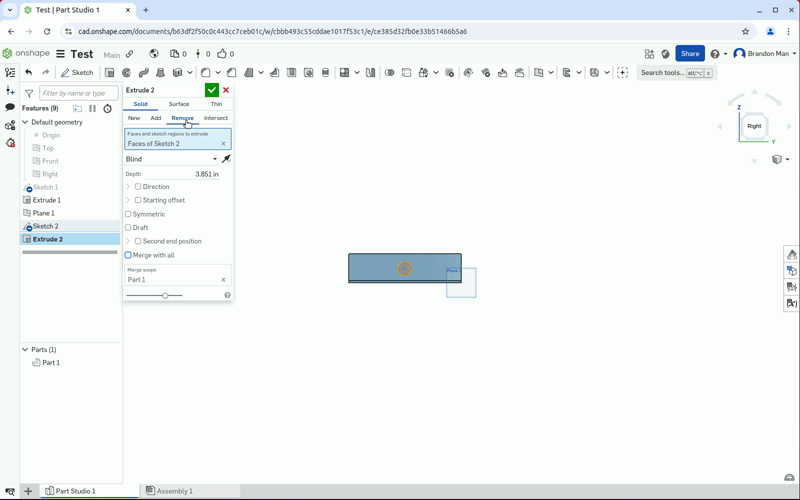
key(space)
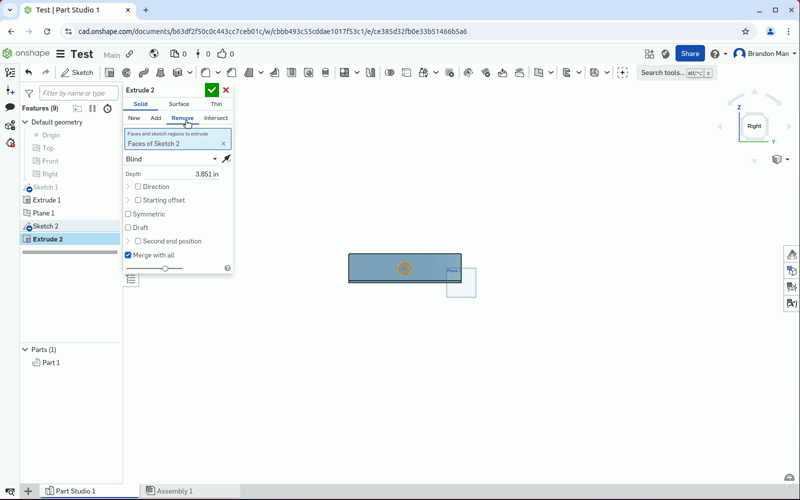
key(enter)
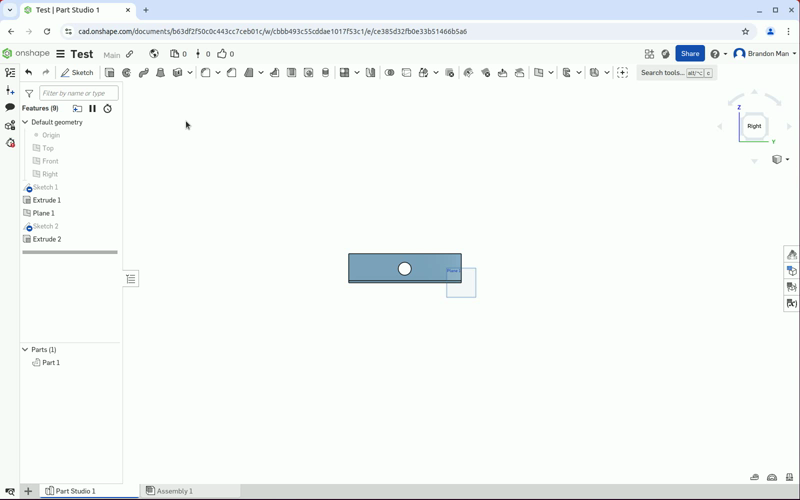
key(shift+h)
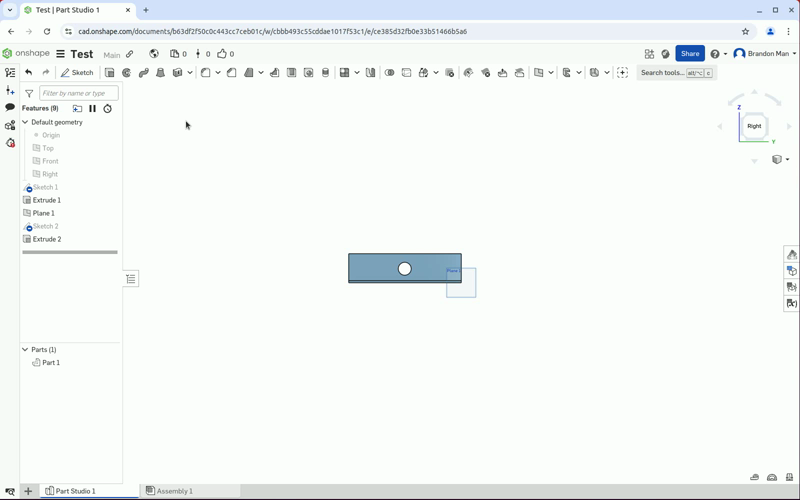
key(shift+h)
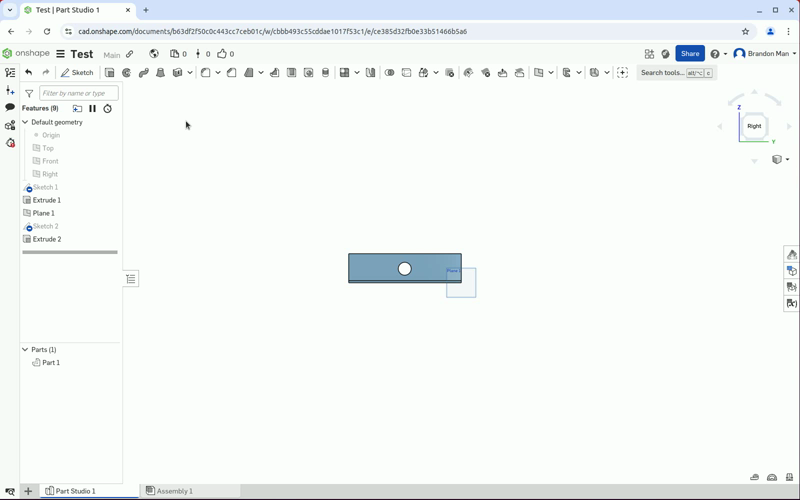
mouse_move(73, 189)
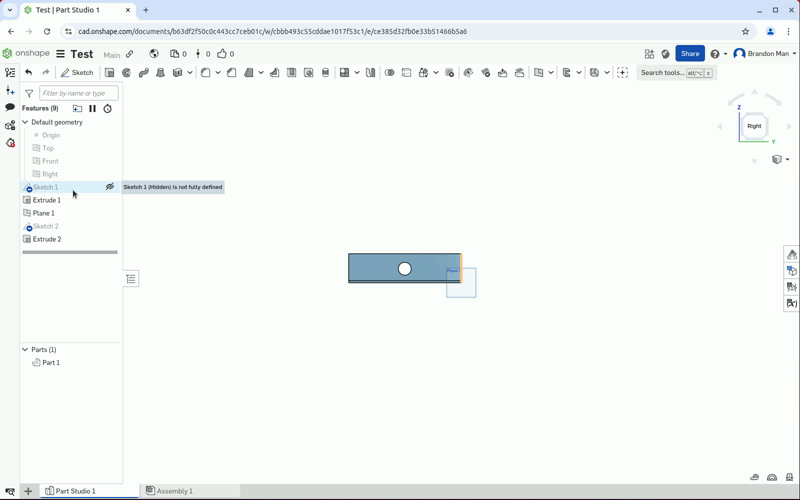
click(73, 189)
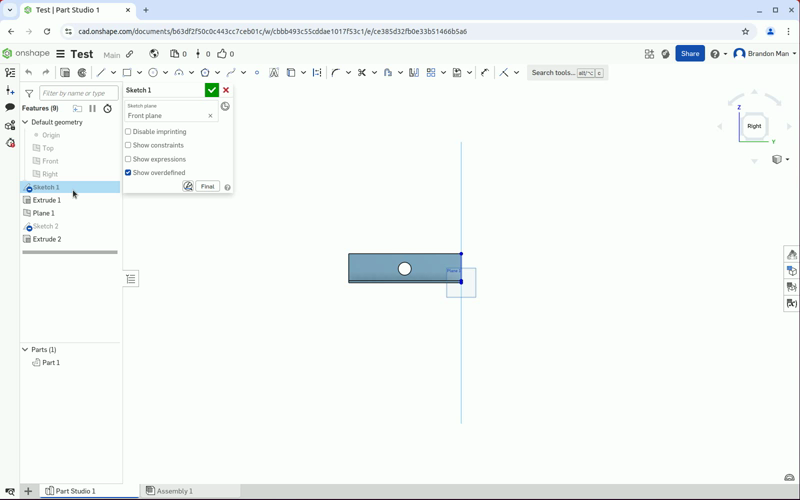
mouse_move(229, 92)
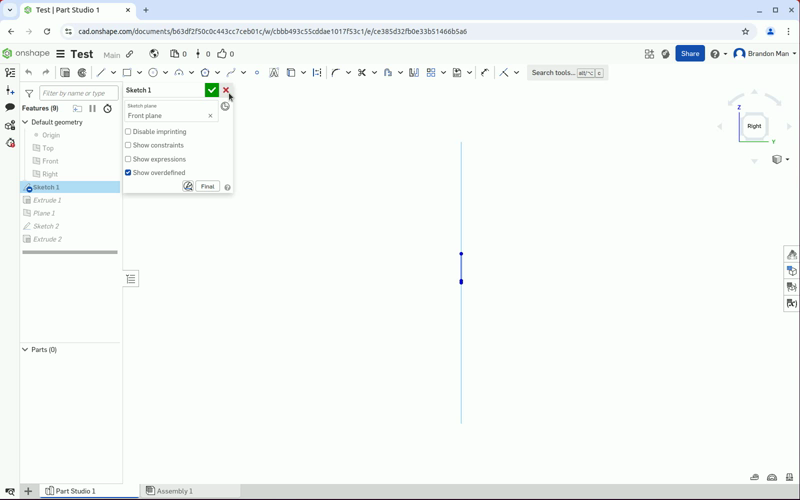
click(229, 92)
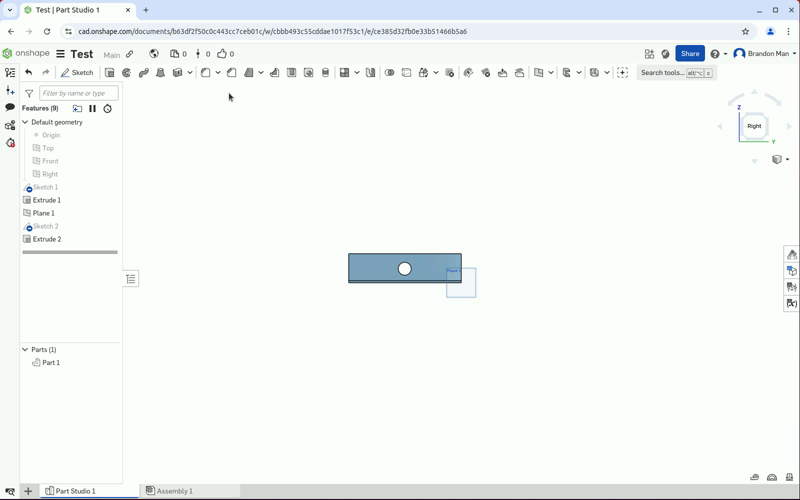
mouse_move(73, 352)
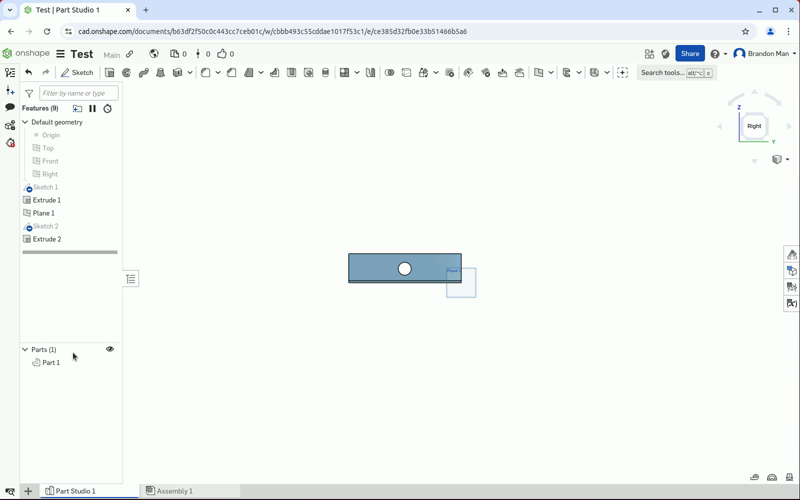
key(y)
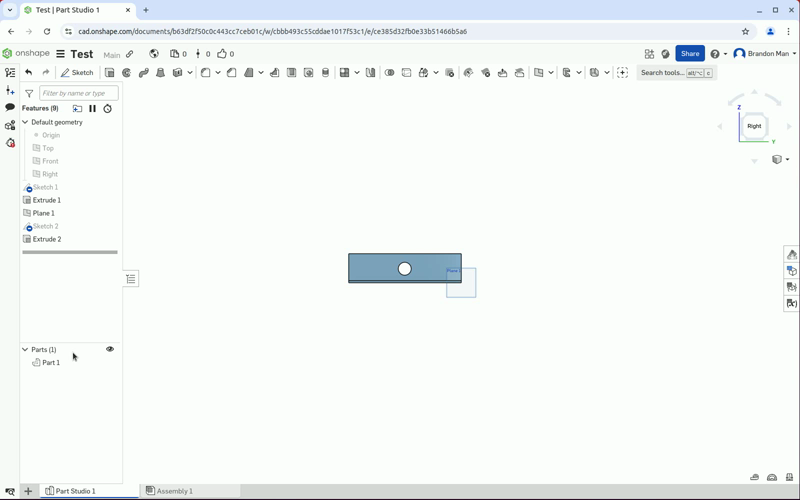
key(shift+p)
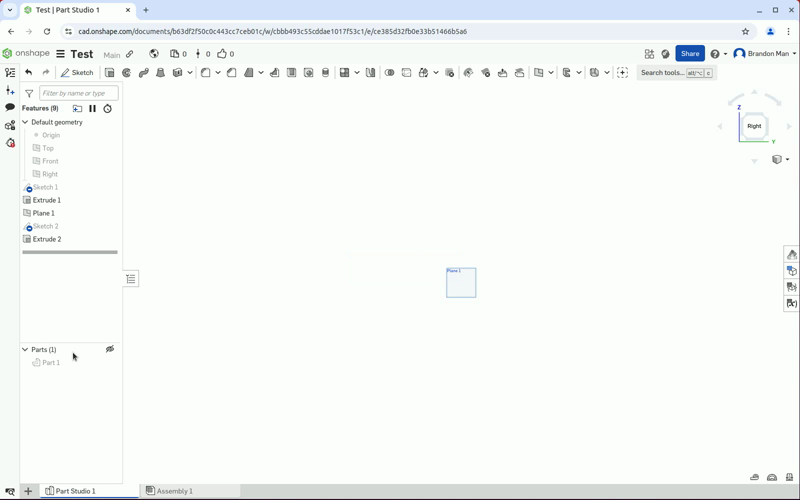
key(space)
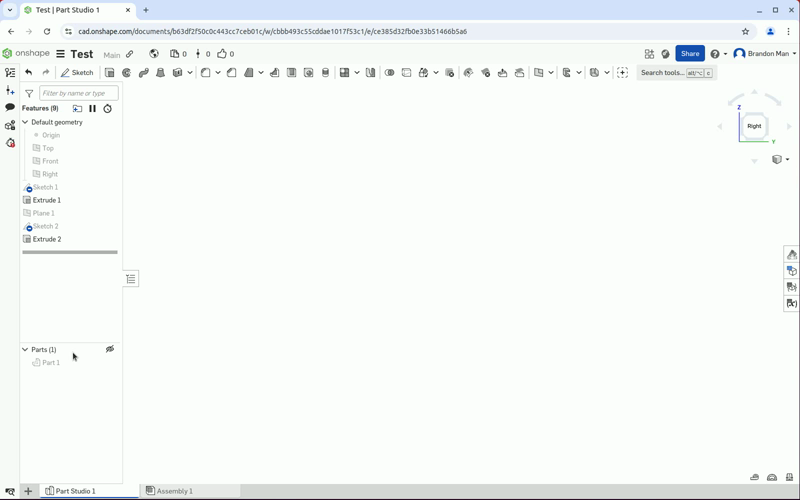
key_down(shift)
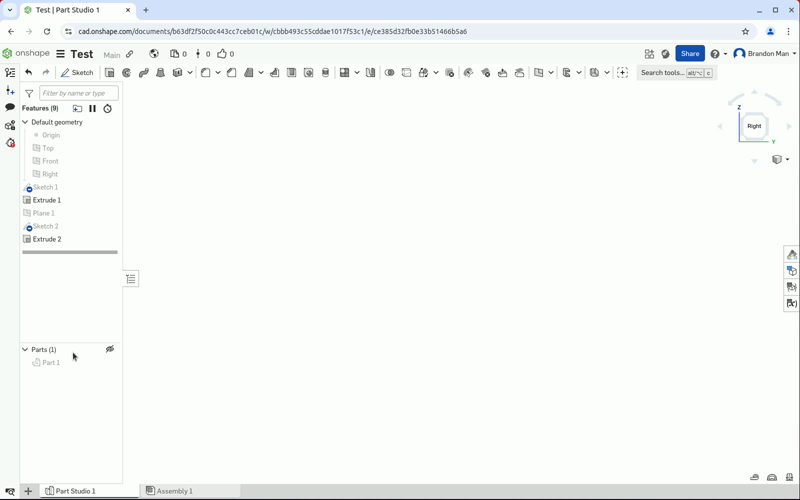
key(right)
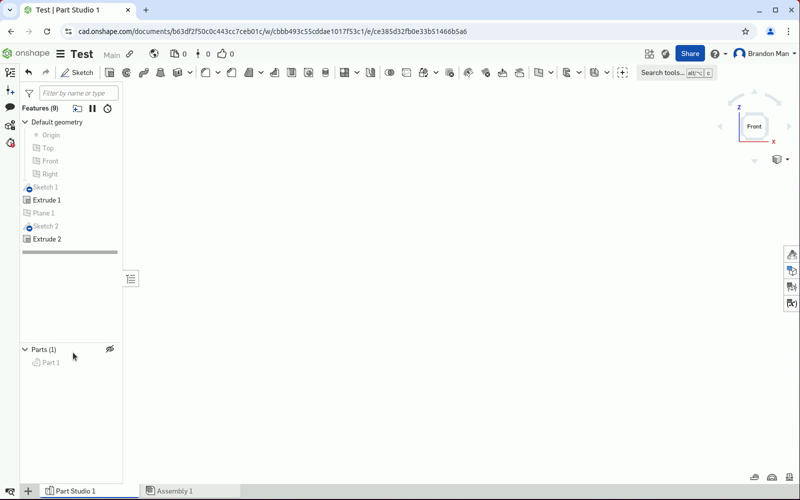
key_up(shift)
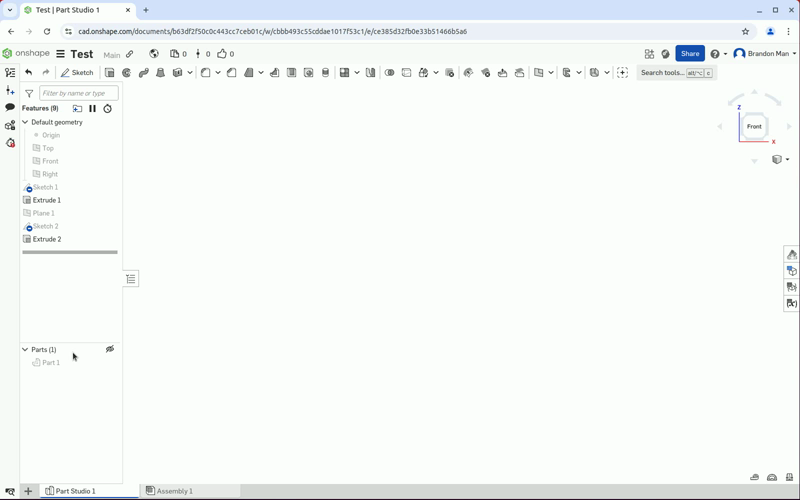
key(space)
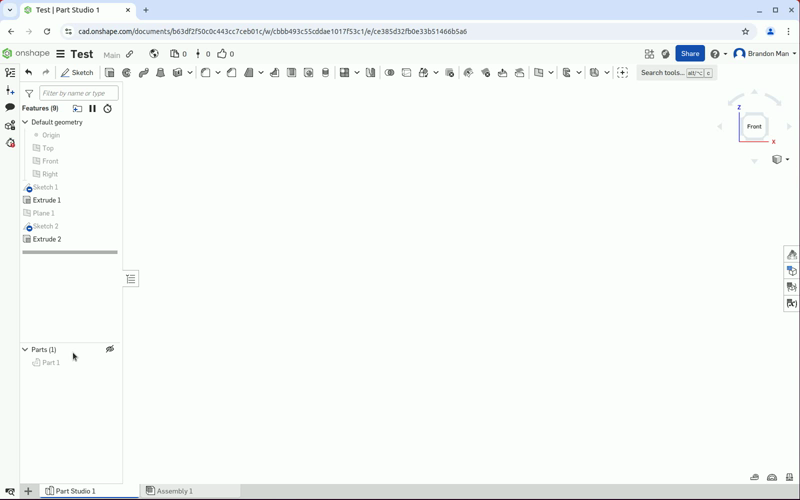
key_down(shift)
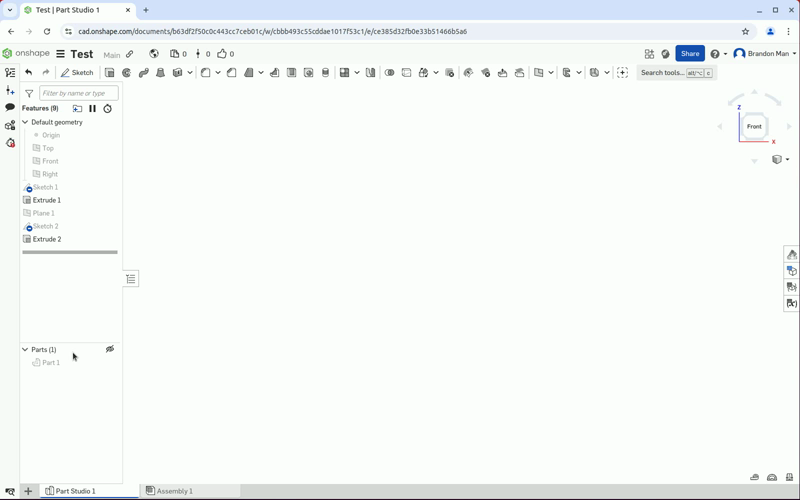
key(down)
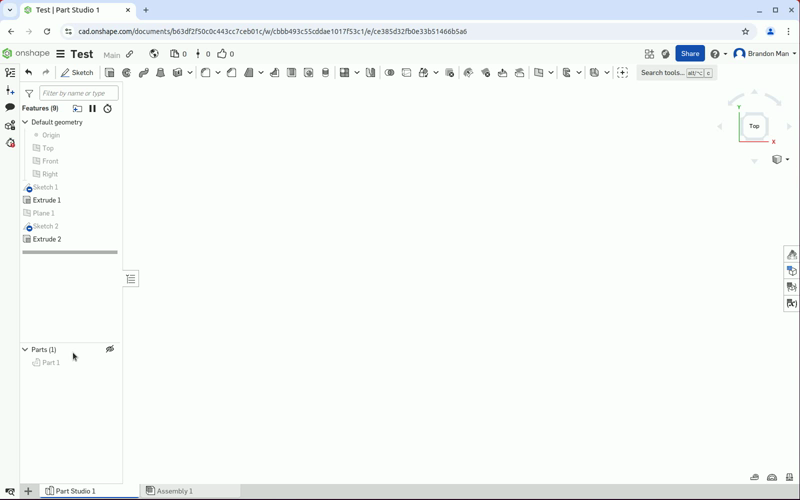
key_up(shift)
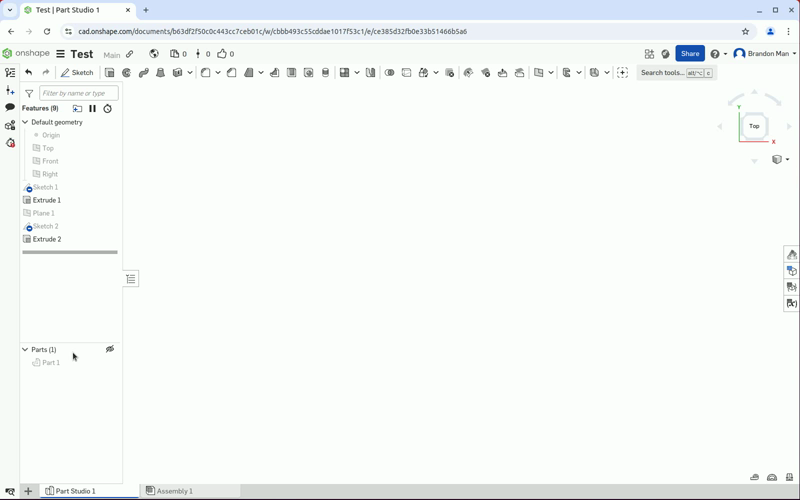
mouse_move(73, 352)
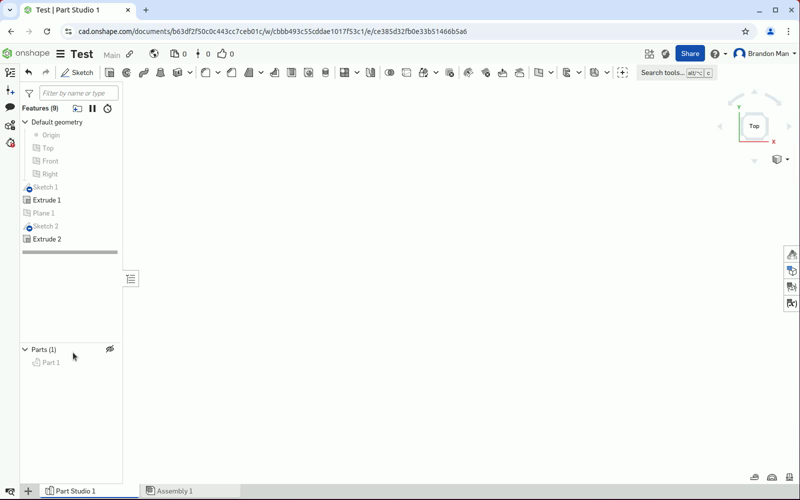
key(shift+y)
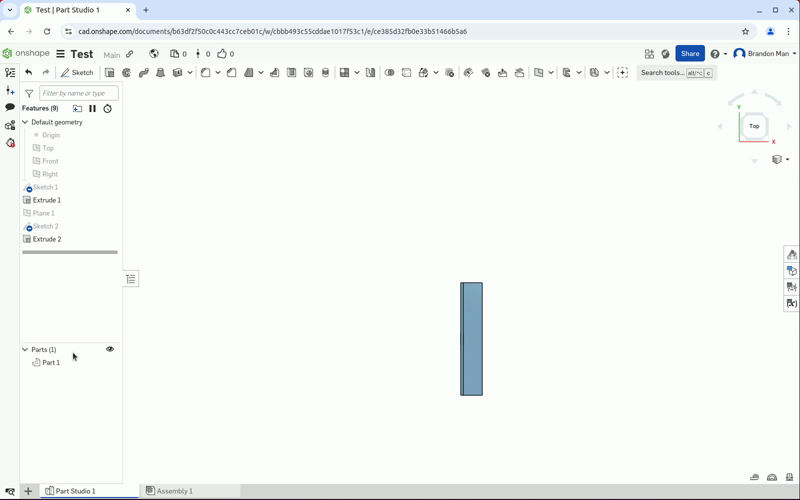
mouse_move(541, 75)
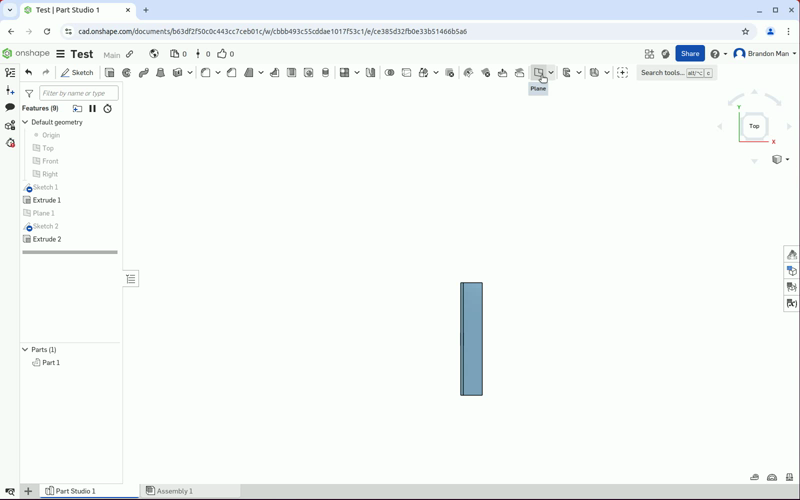
click(541, 75)
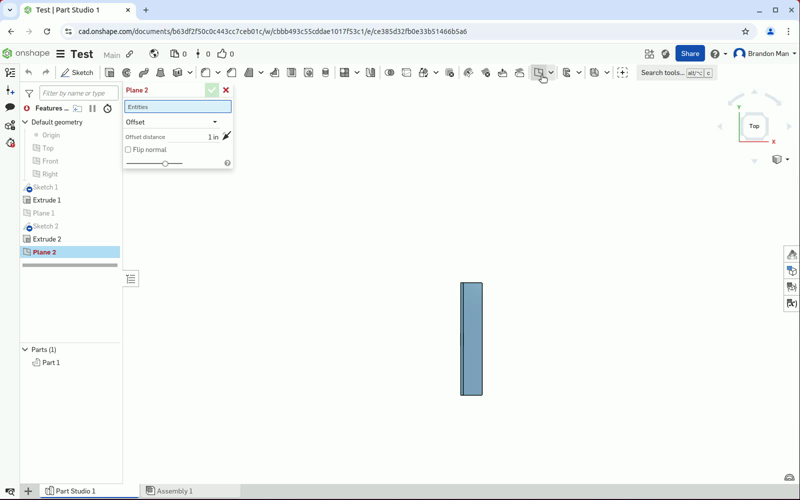
mouse_move(73, 150)
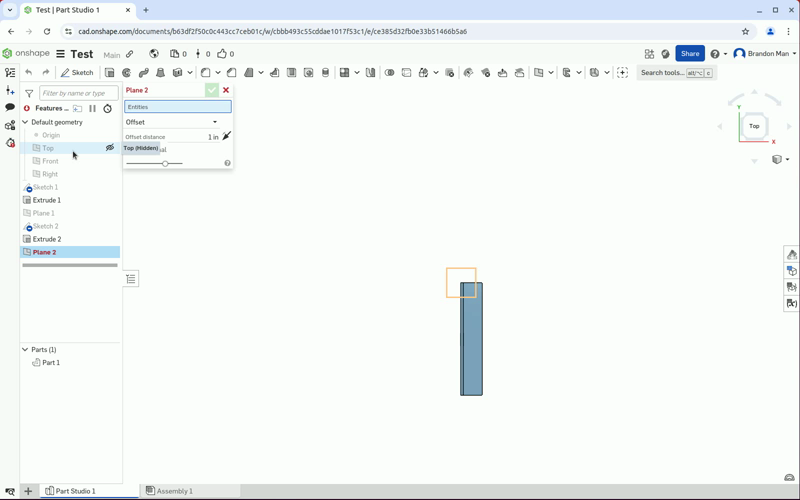
click(73, 150)
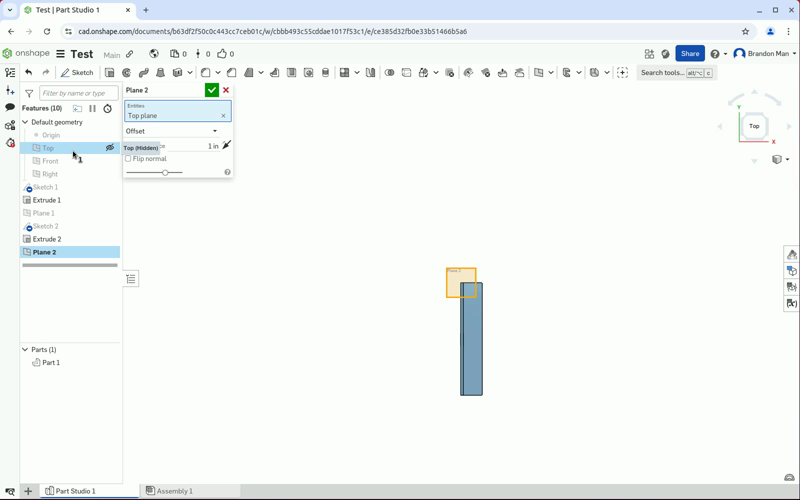
key(tab, 2)
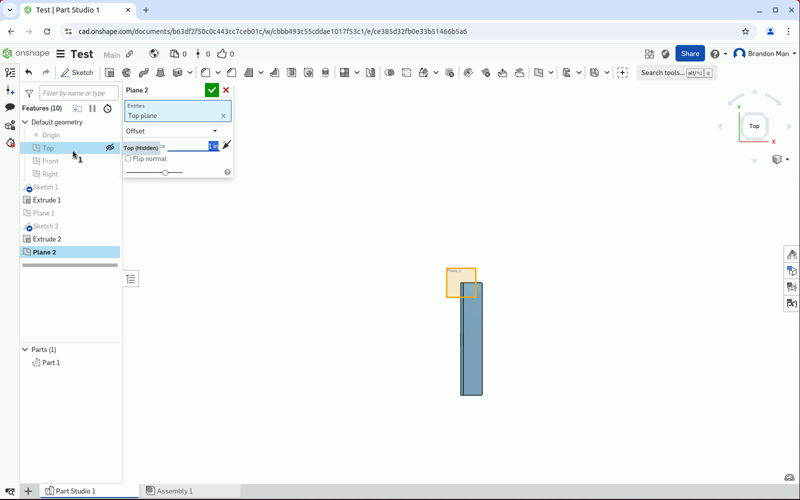
text(0.493)
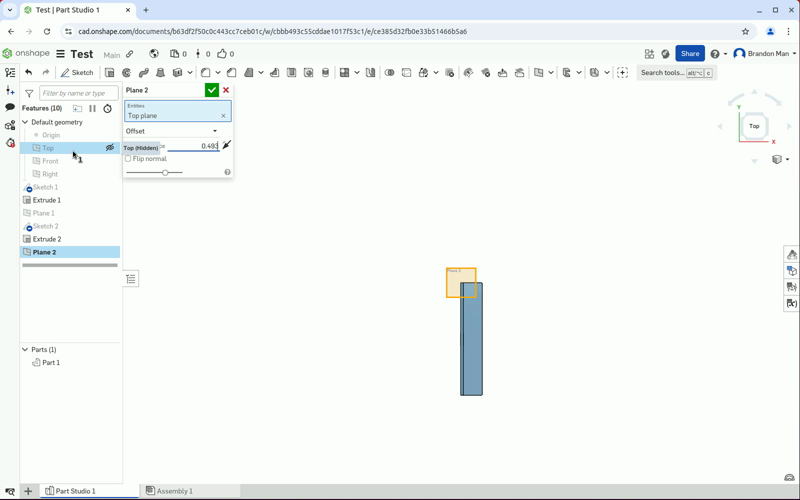
key(enter, 2)
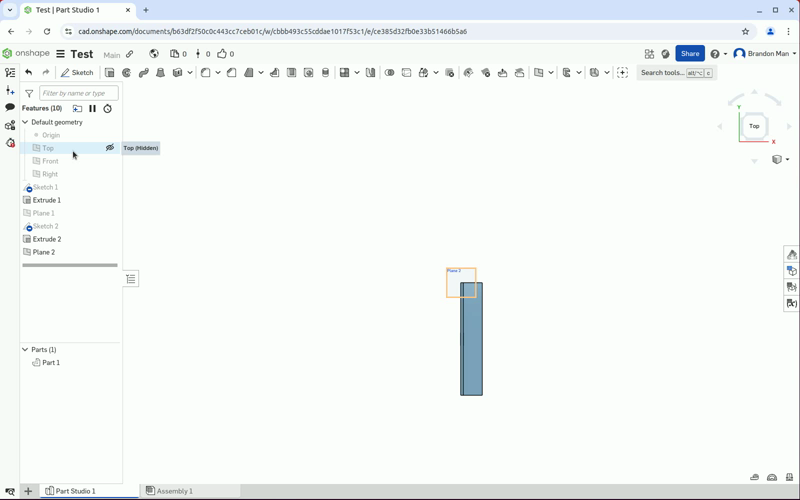
key(shift+s)
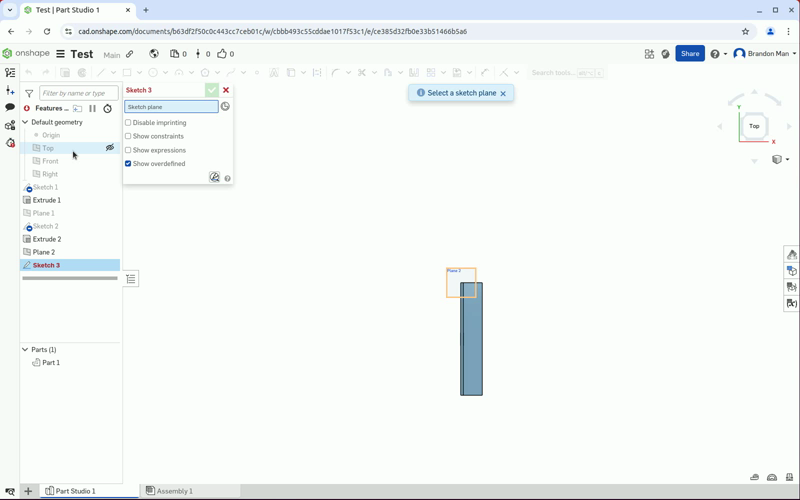
mouse_move(73, 254)
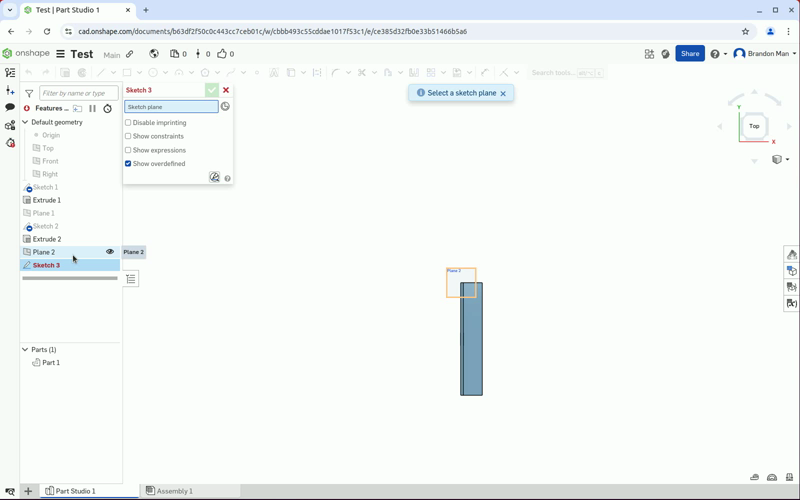
click(73, 254)
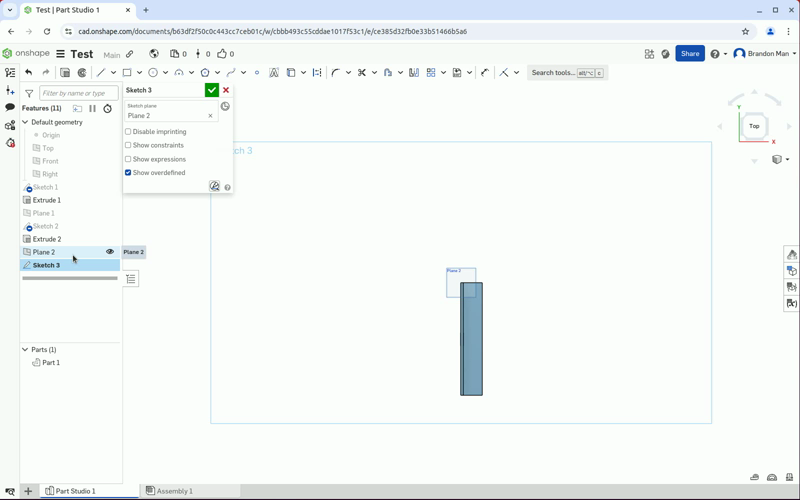
mouse_move(73, 352)
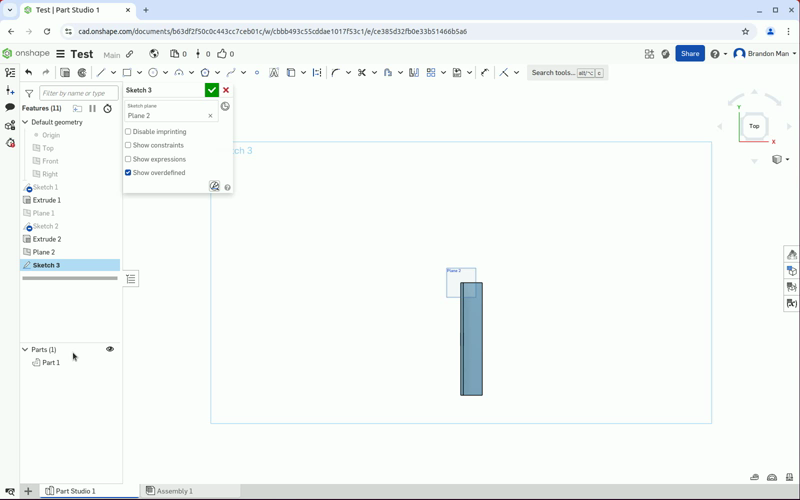
key(y)
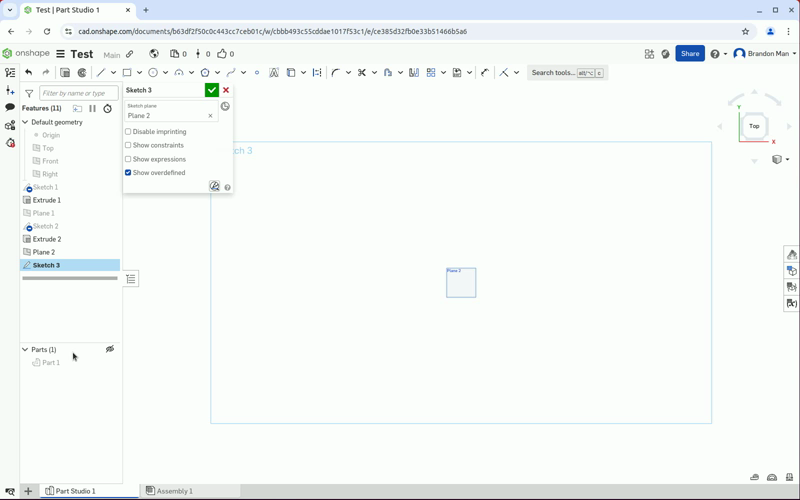
key(c)
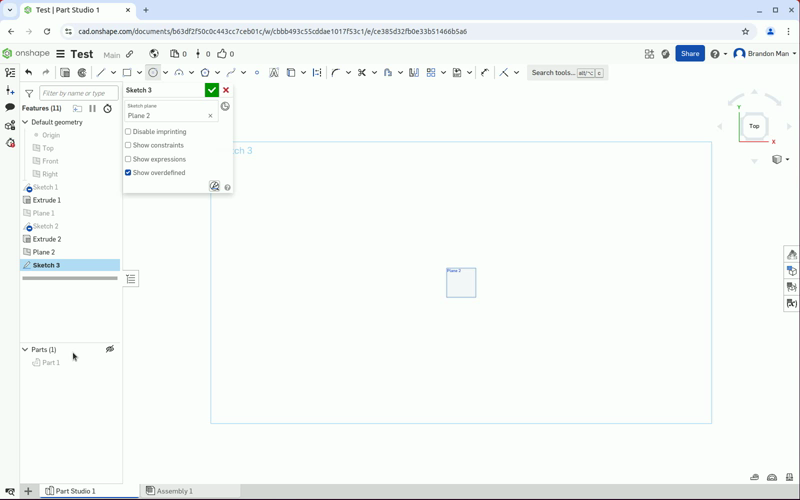
key_down(shift)
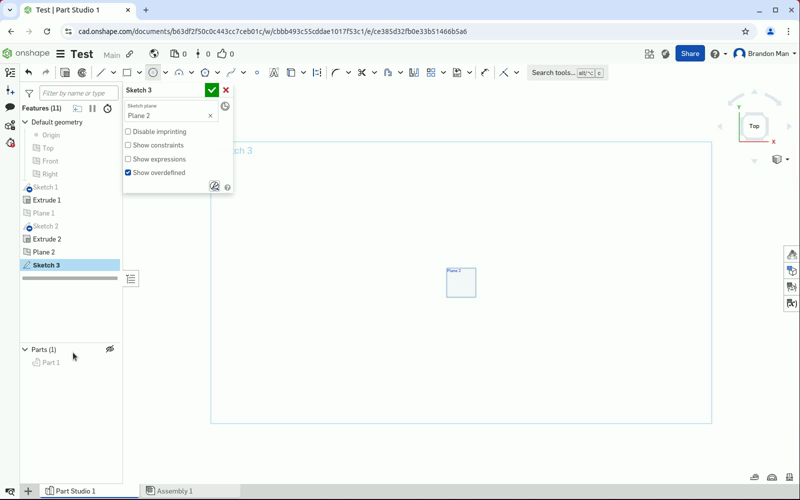
mouse_move(470, 311)
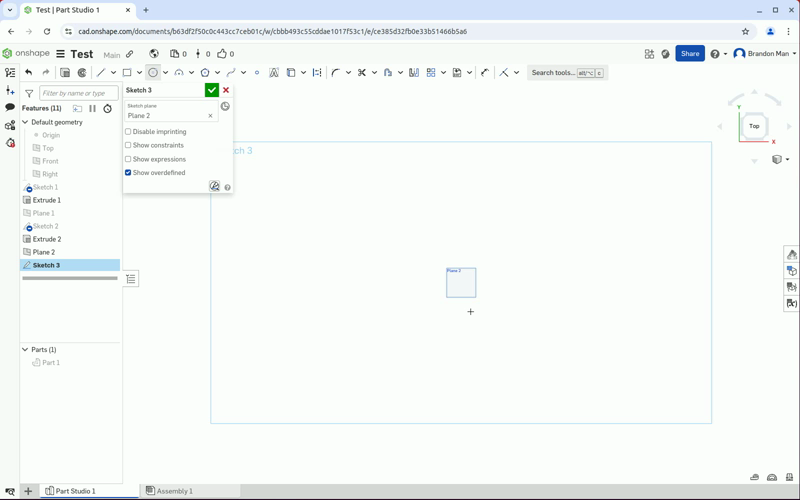
click(470, 311)
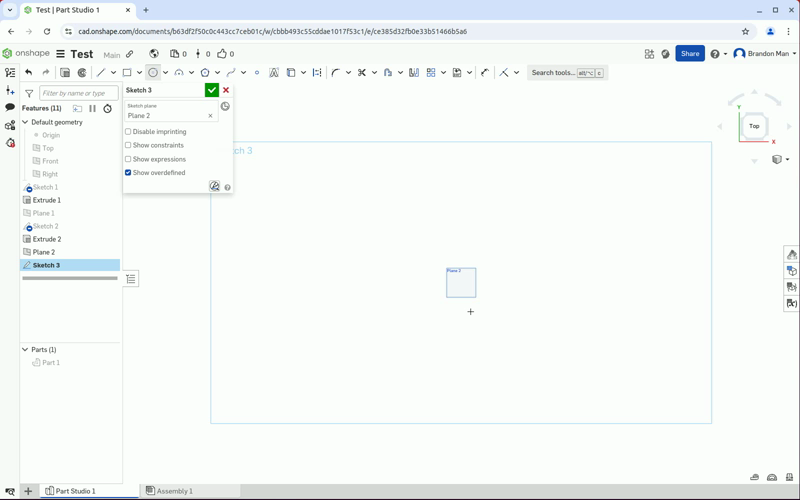
key_up(shift)
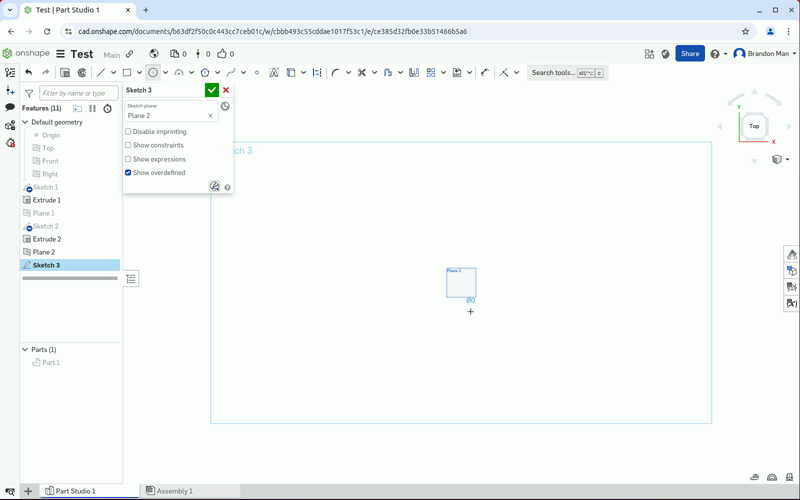
mouse_move(473, 311)
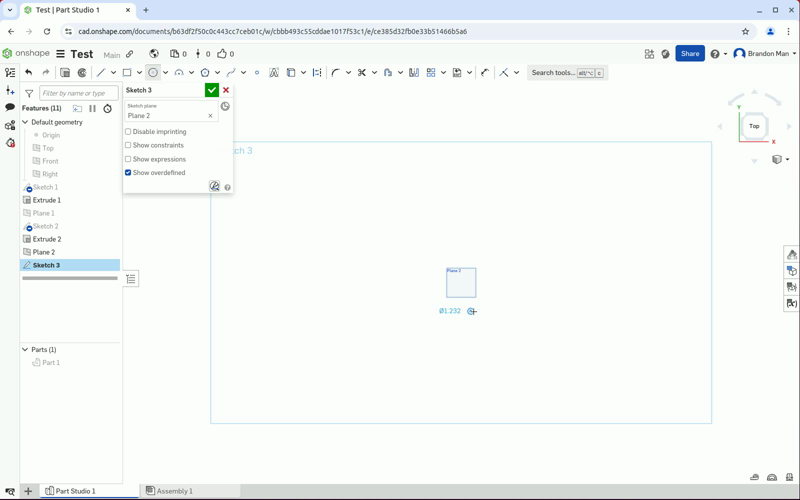
click(473, 311)
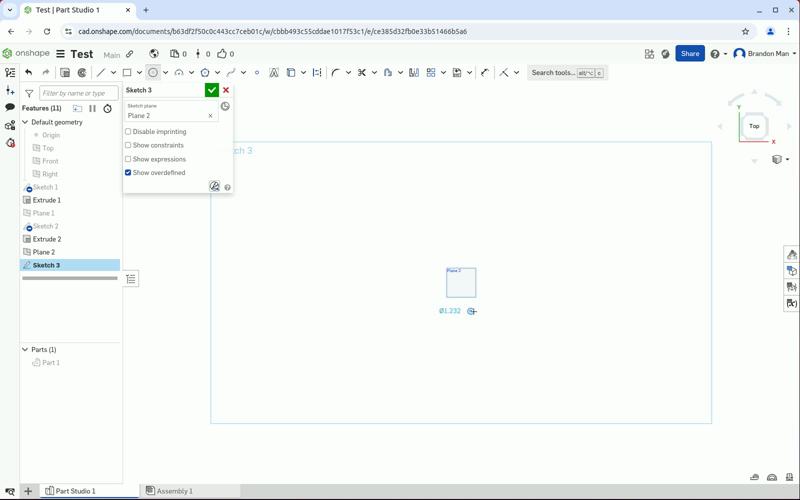
key(esc)
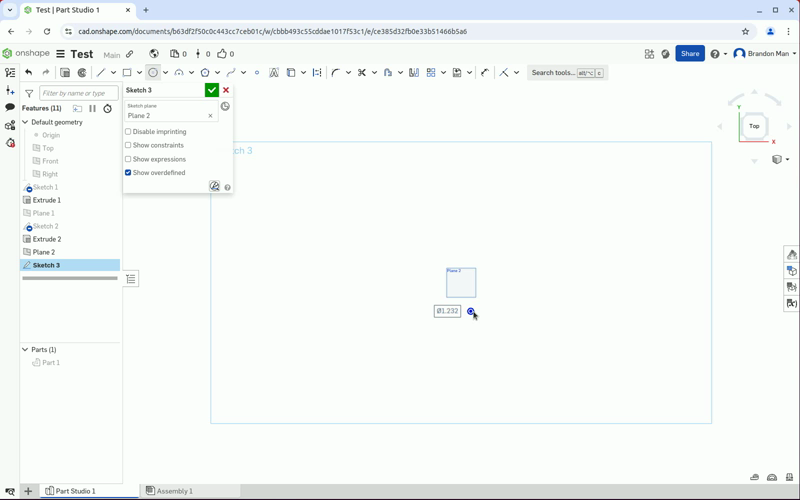
mouse_move(469, 312)
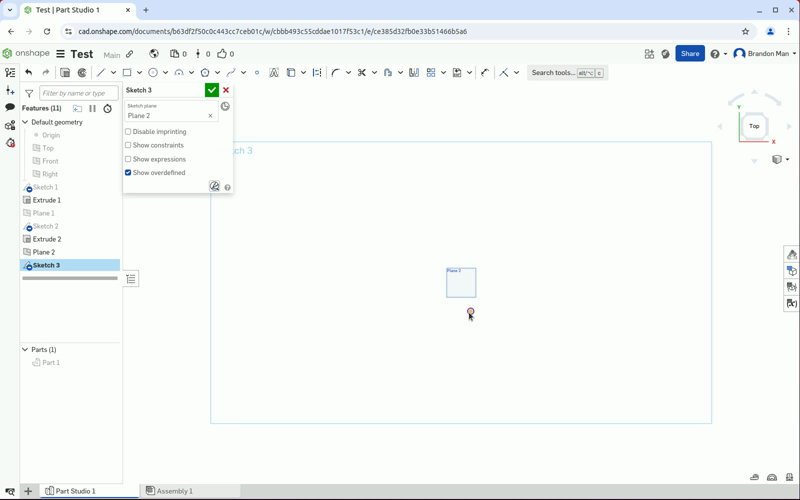
scroll(6)
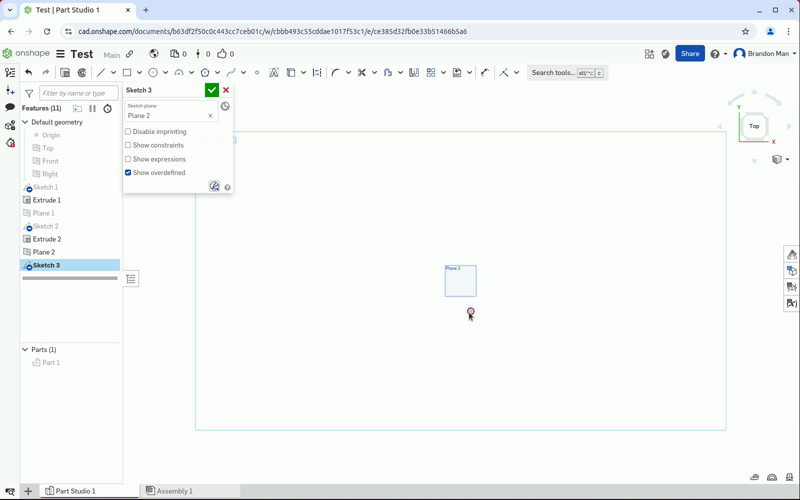
scroll(6)
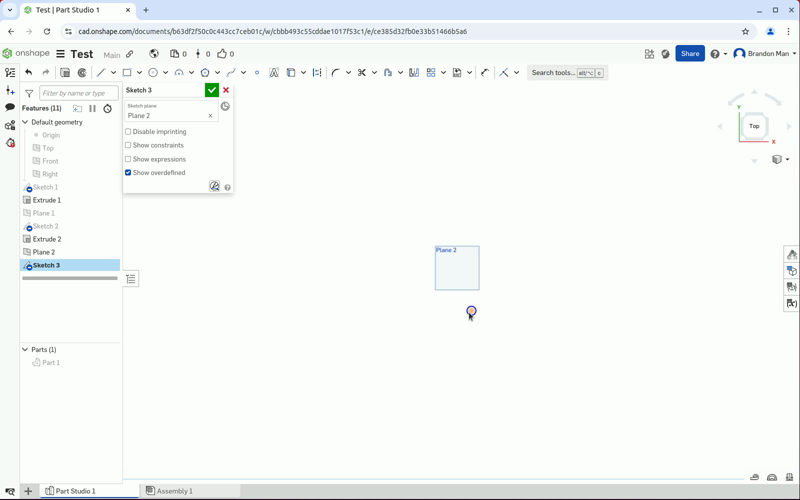
scroll(6)
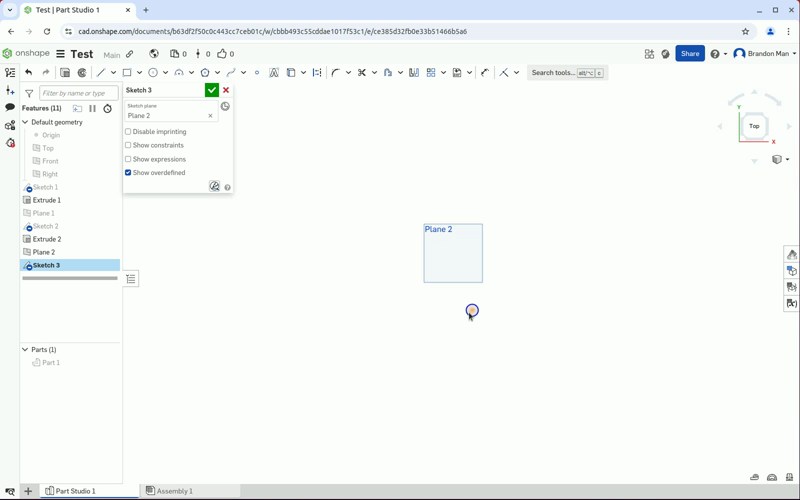
scroll(6)
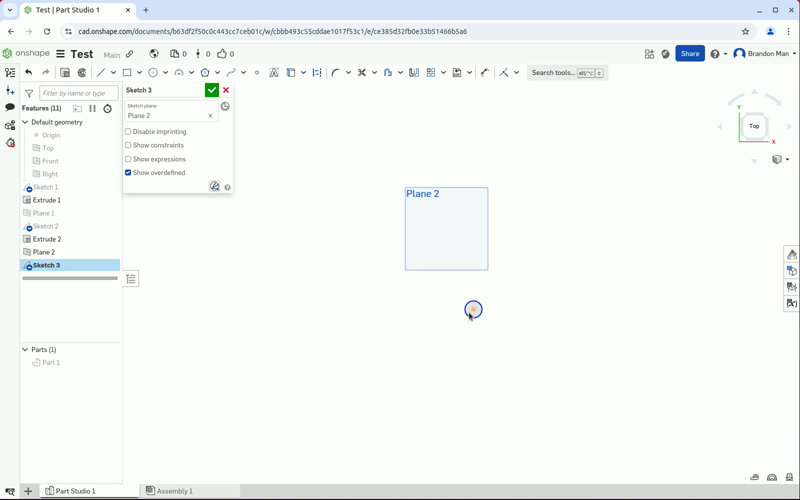
scroll(6)
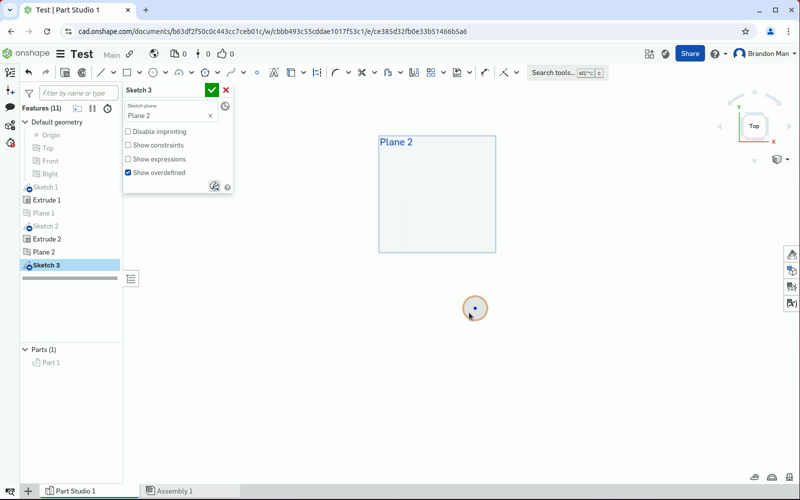
scroll(6)
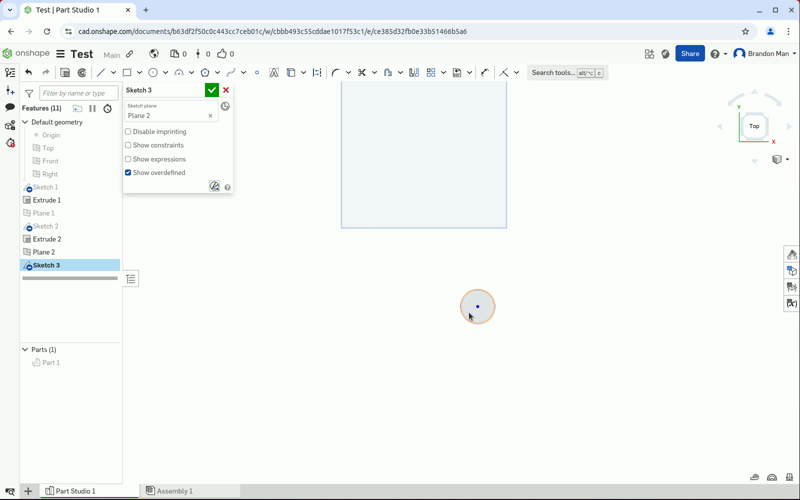
scroll(6)
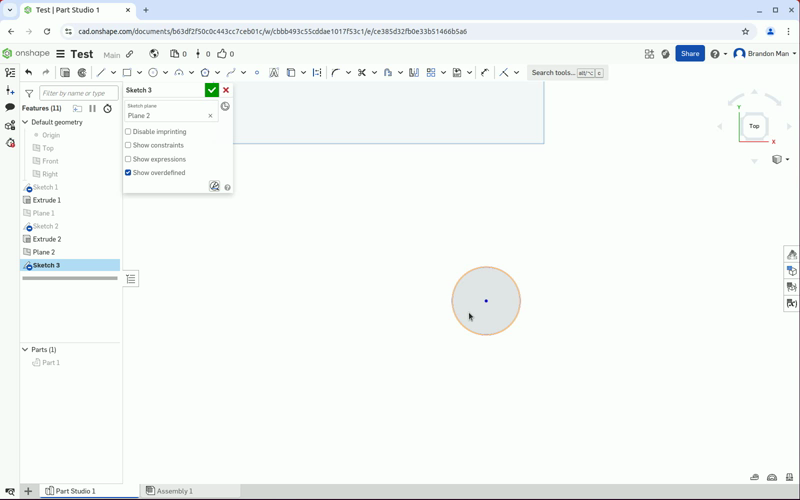
click(469, 312)
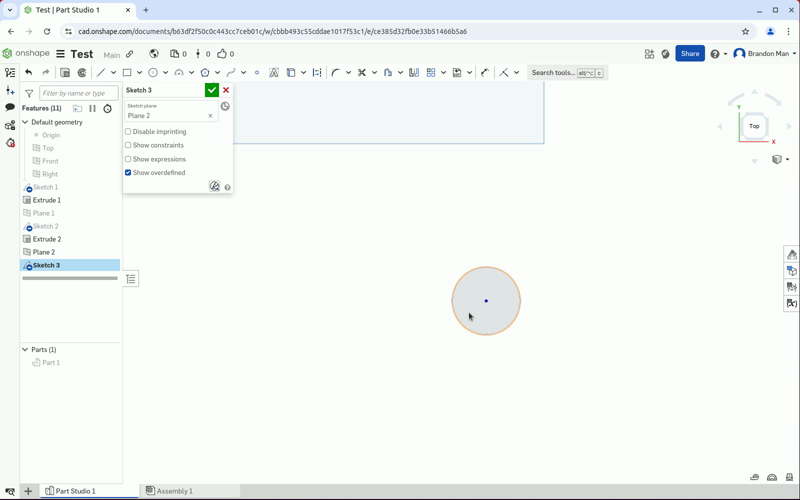
scroll(-6)
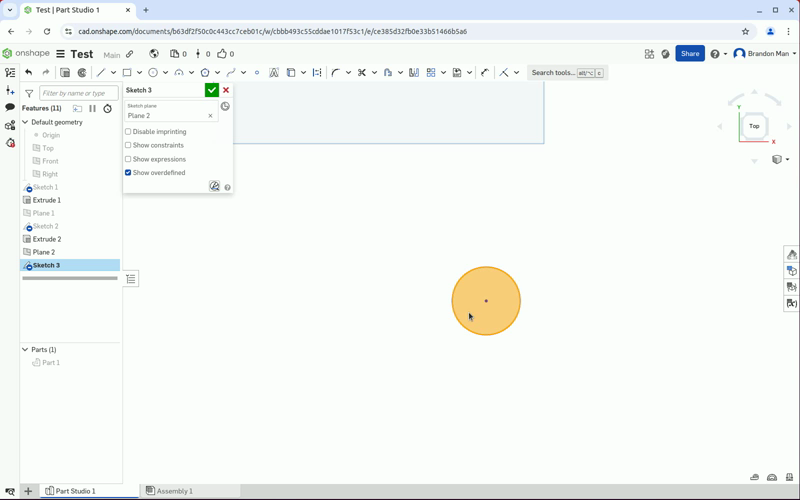
scroll(-6)
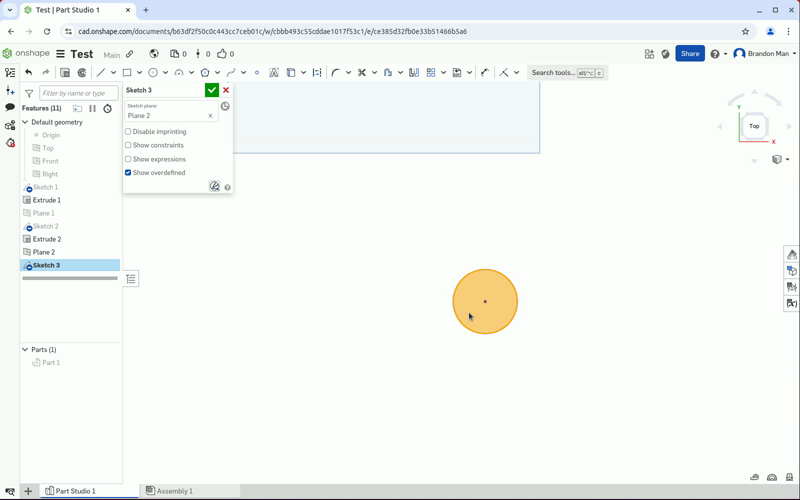
scroll(-6)
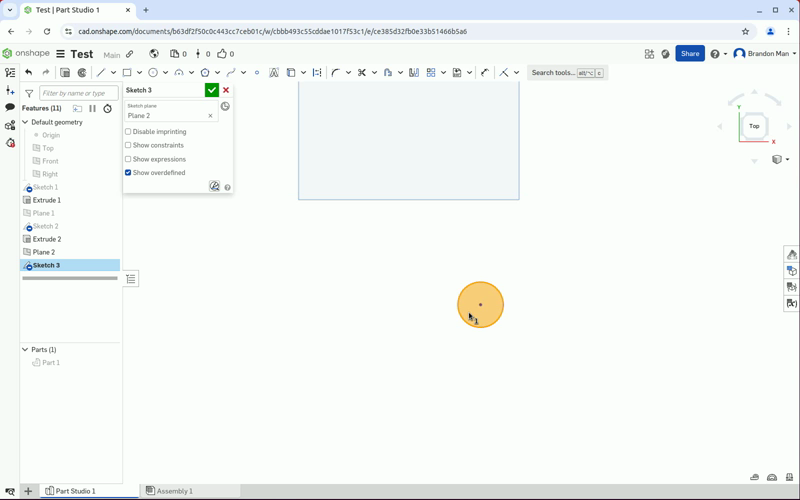
scroll(-6)
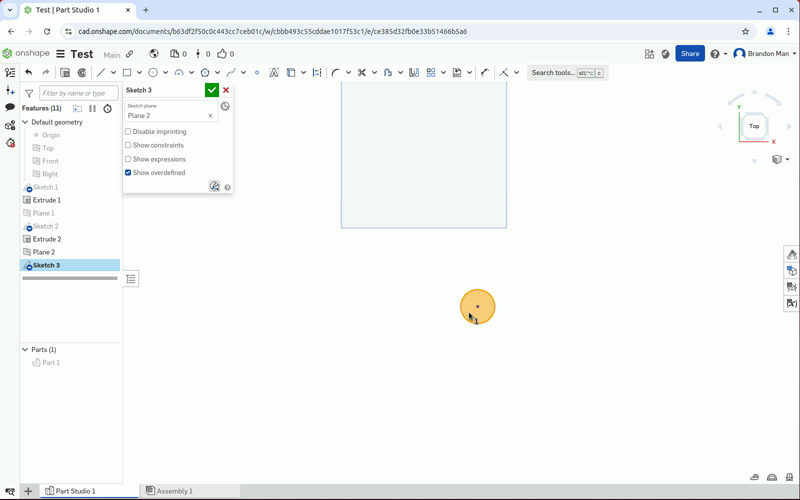
scroll(-6)
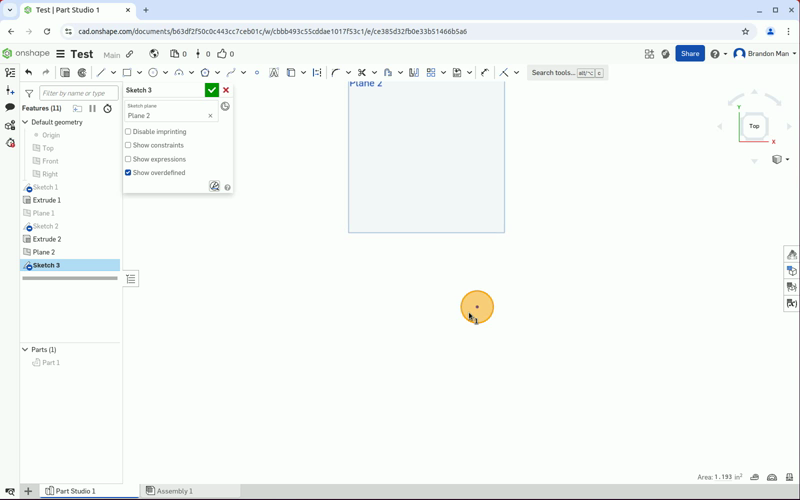
scroll(-6)
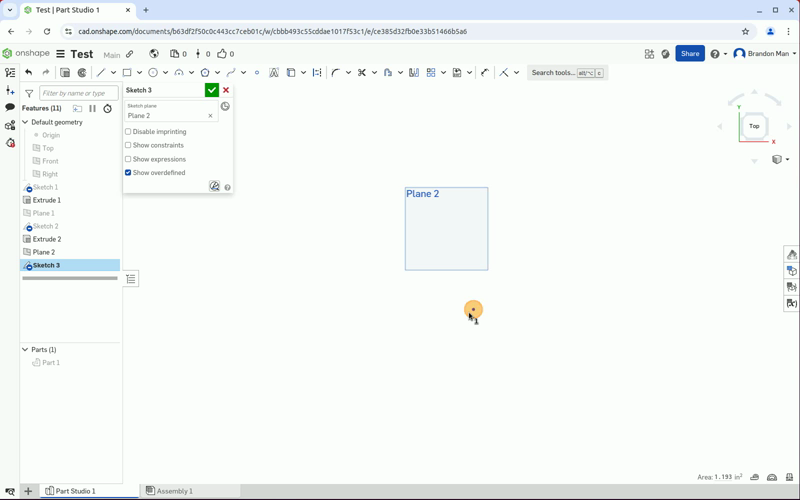
scroll(-6)
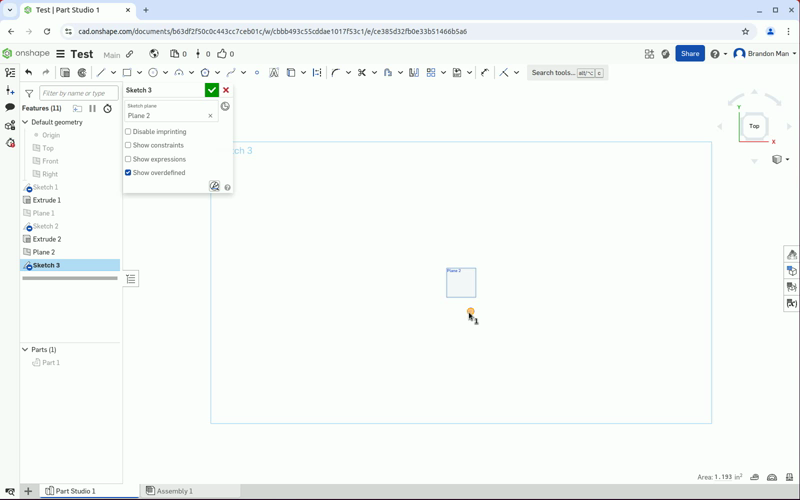
mouse_move(73, 352)
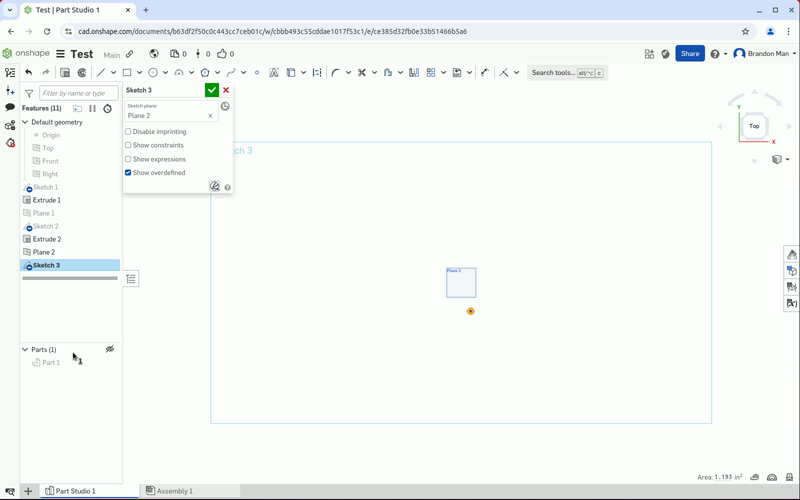
key(shift+y)
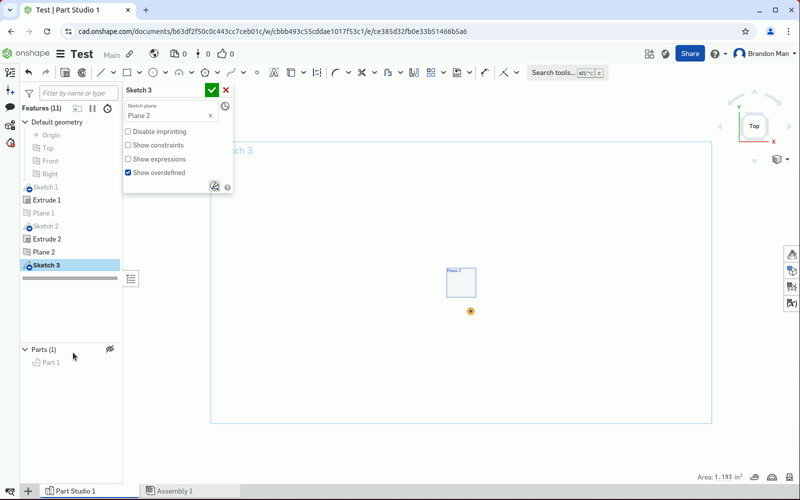
key(shift+e)
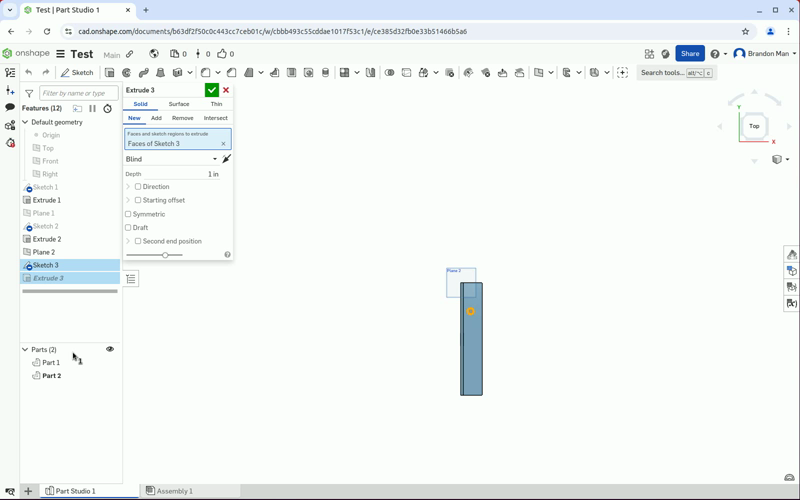
mouse_move(143, 106)
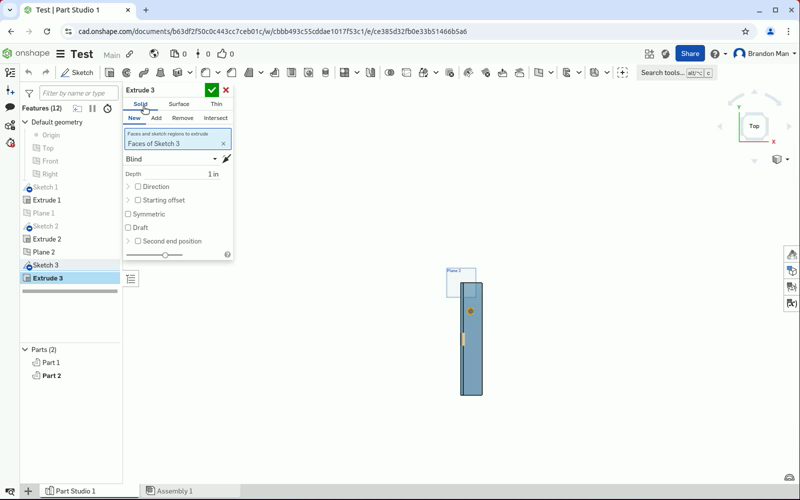
click(143, 106)
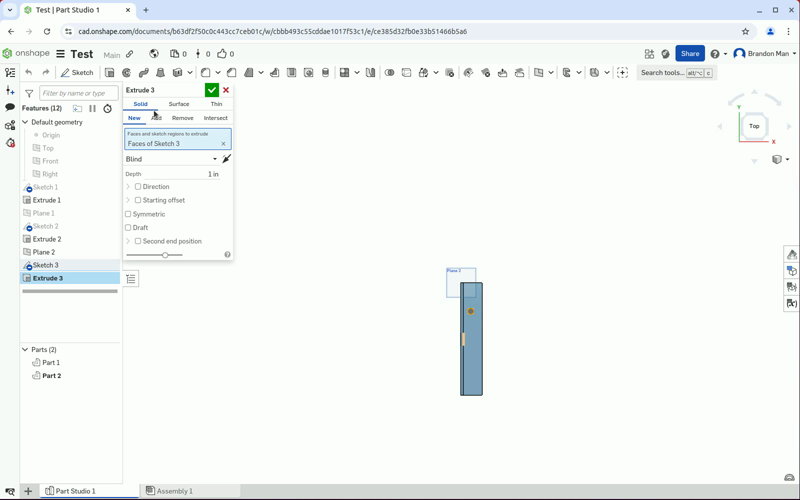
mouse_move(186, 120)
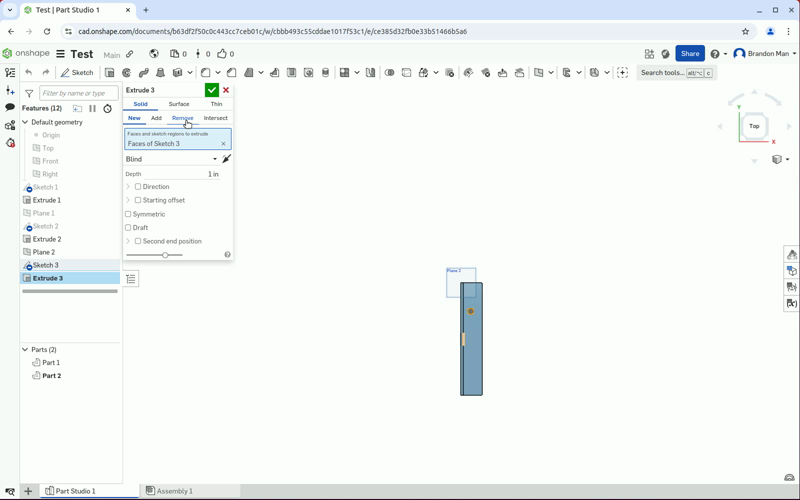
click(186, 120)
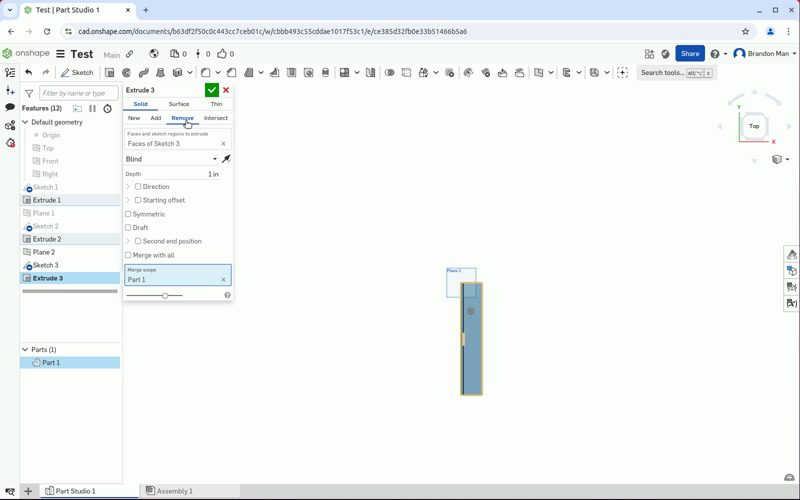
key(tab, 4)
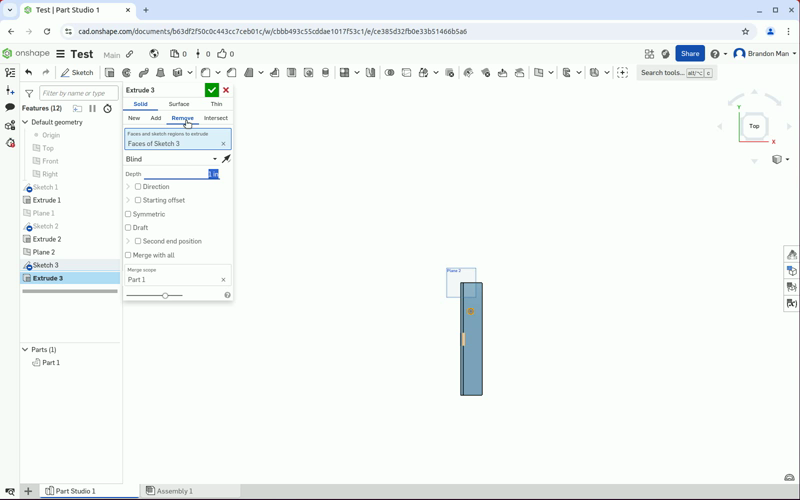
text(3.851)
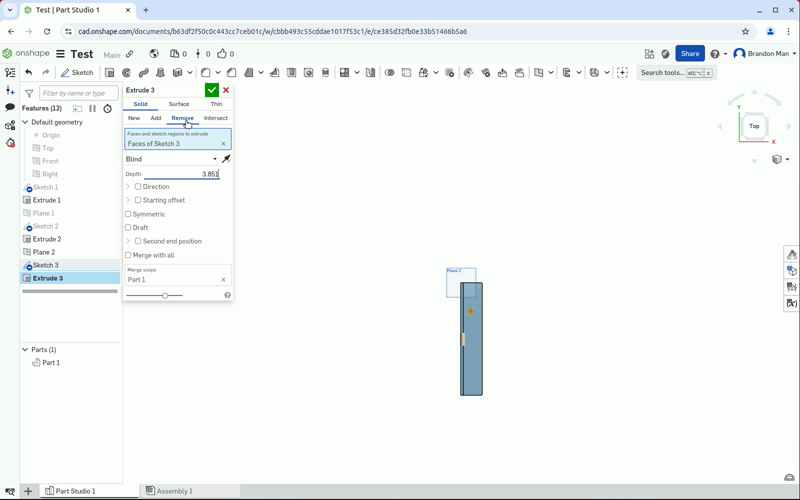
key(tab, 6)
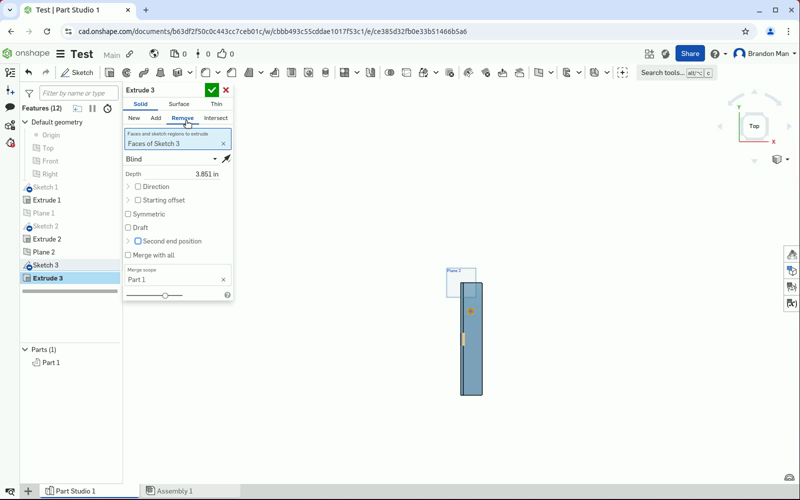
key(space)
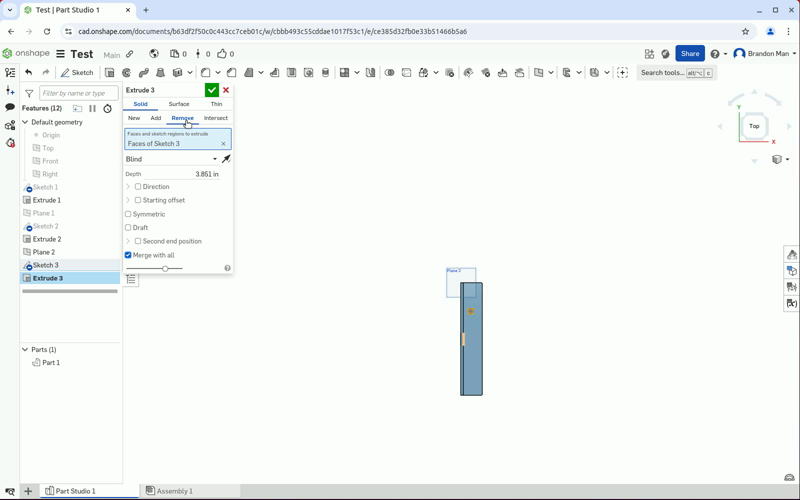
key(enter)
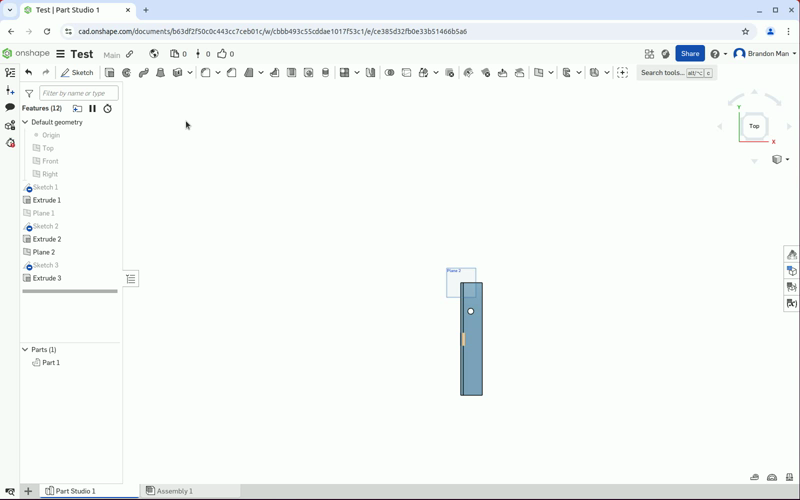
key(shift+h)
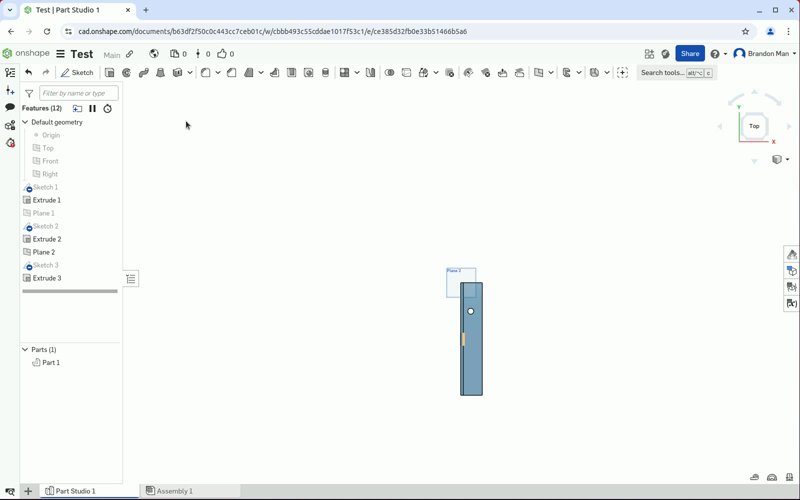
key(shift+h)
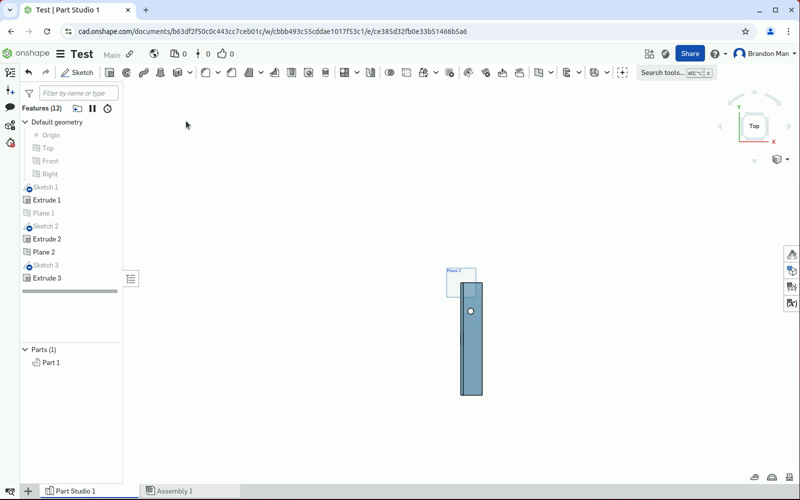
mouse_move(73, 189)
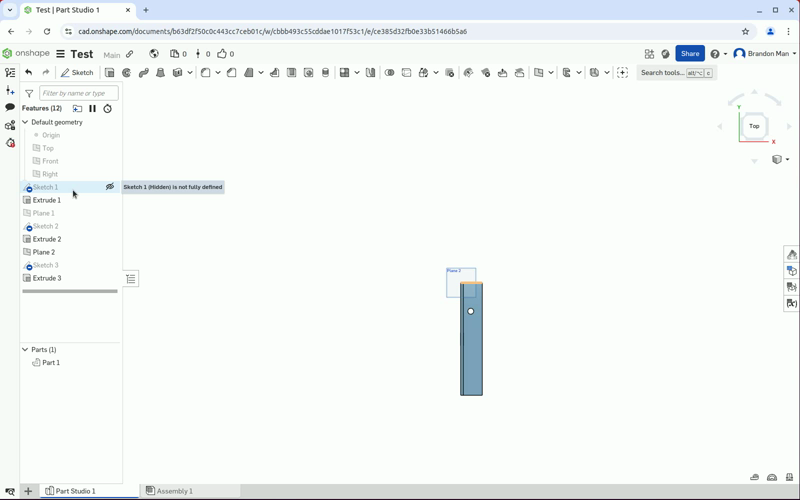
click(73, 189)
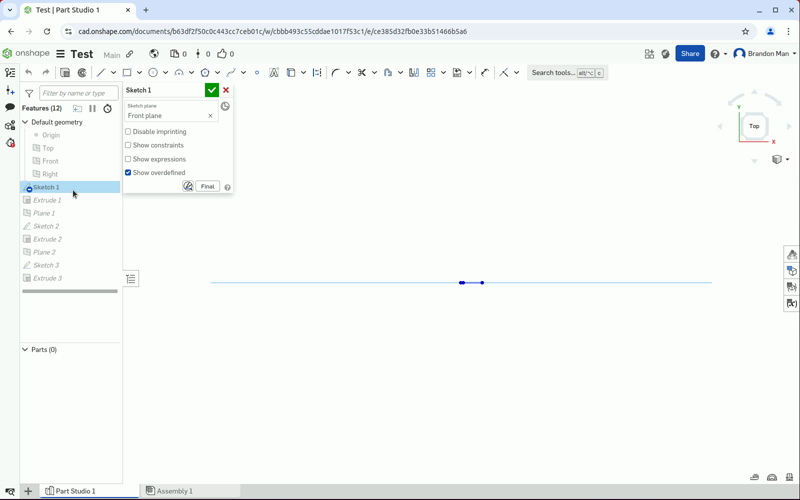
mouse_move(229, 92)
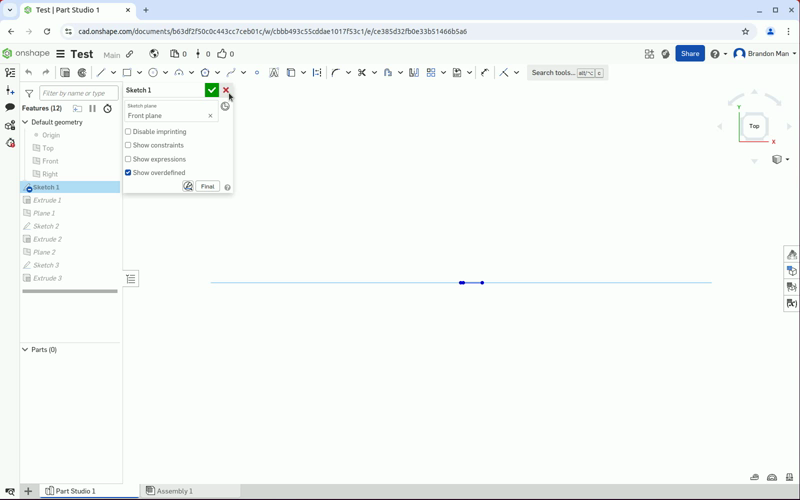
click(229, 92)
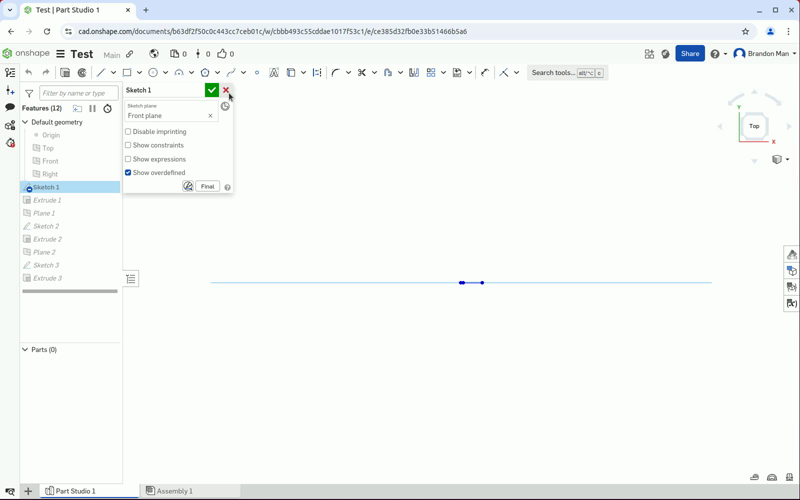
key(shift+s)
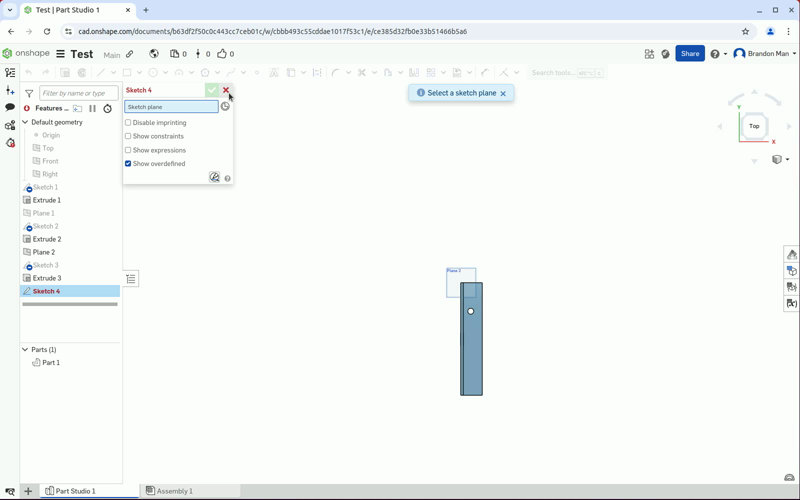
mouse_move(73, 254)
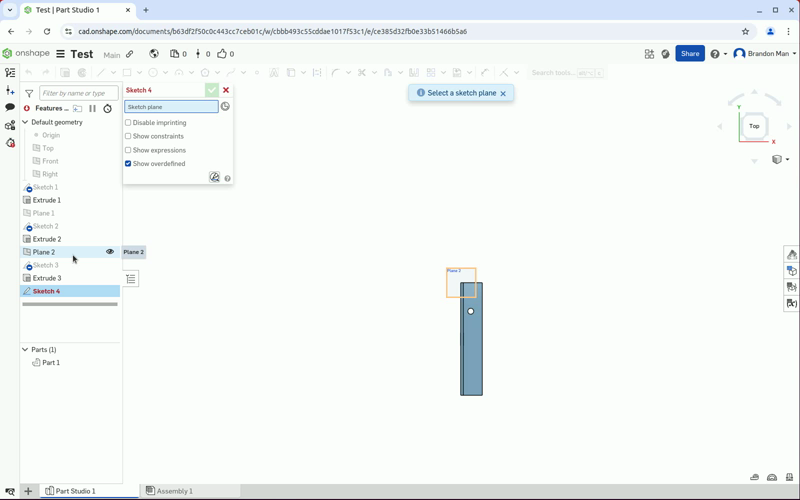
click(73, 254)
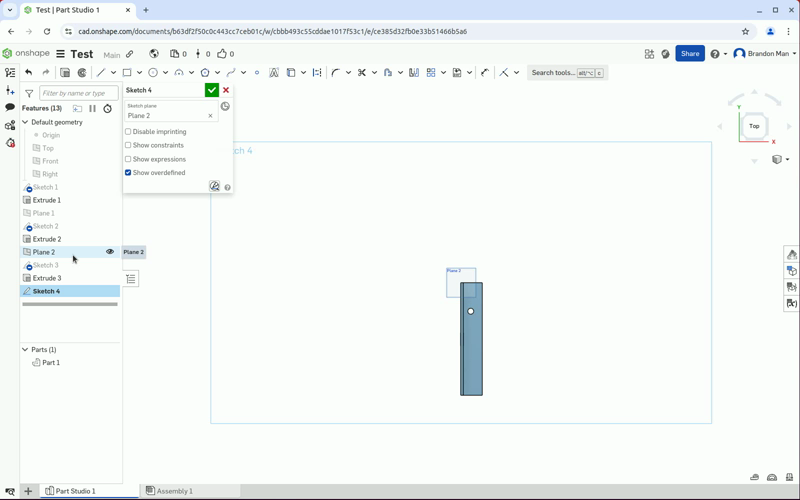
mouse_move(73, 352)
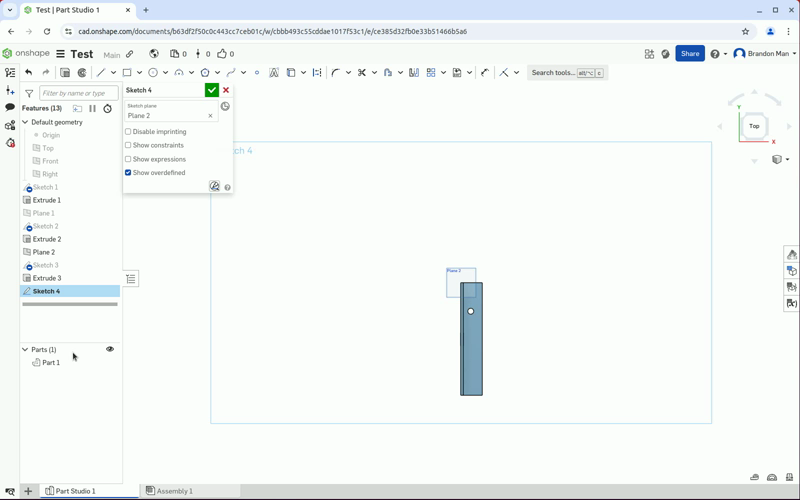
key(y)
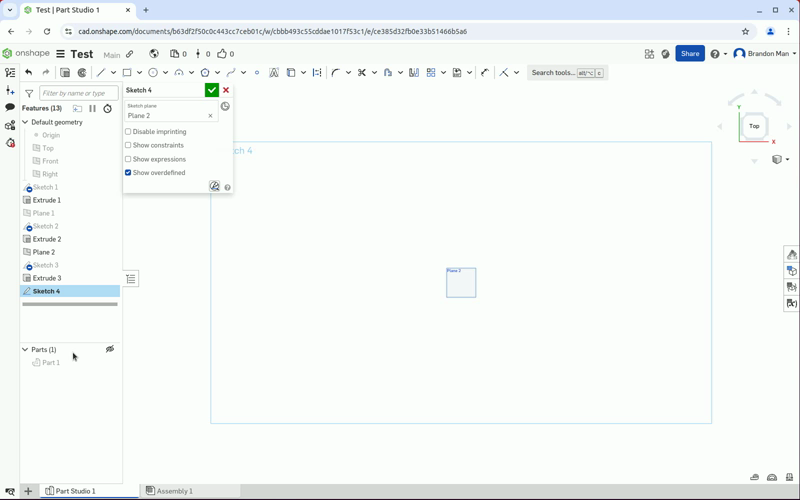
key(c)
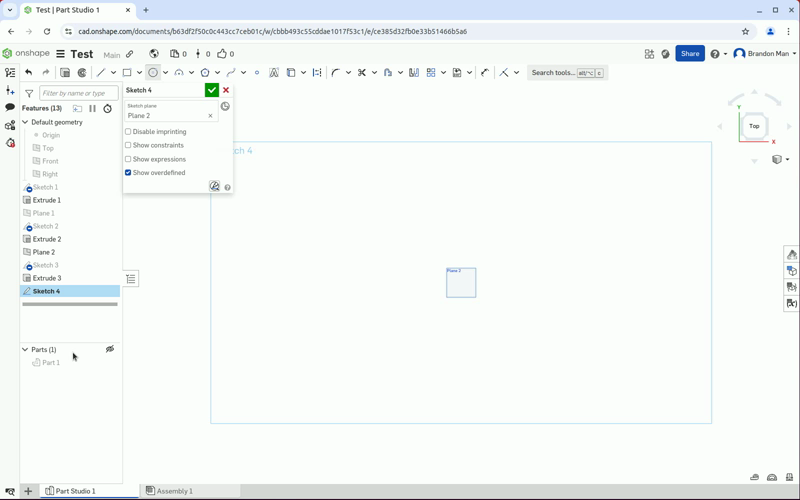
key_down(shift)
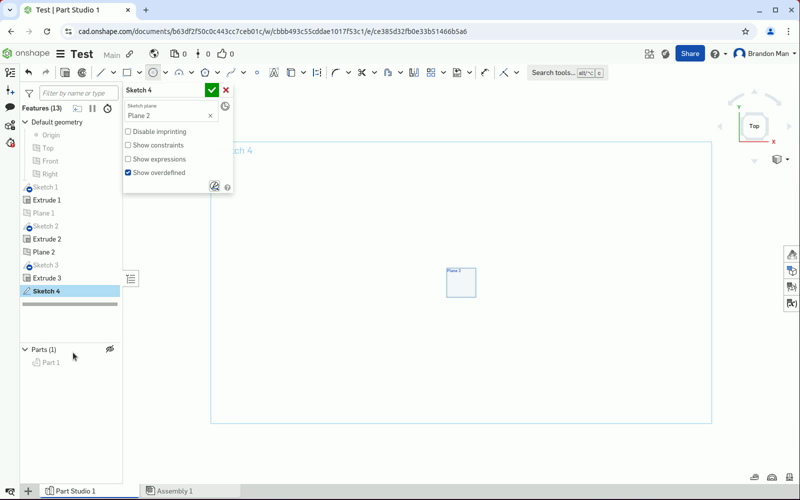
mouse_move(470, 367)
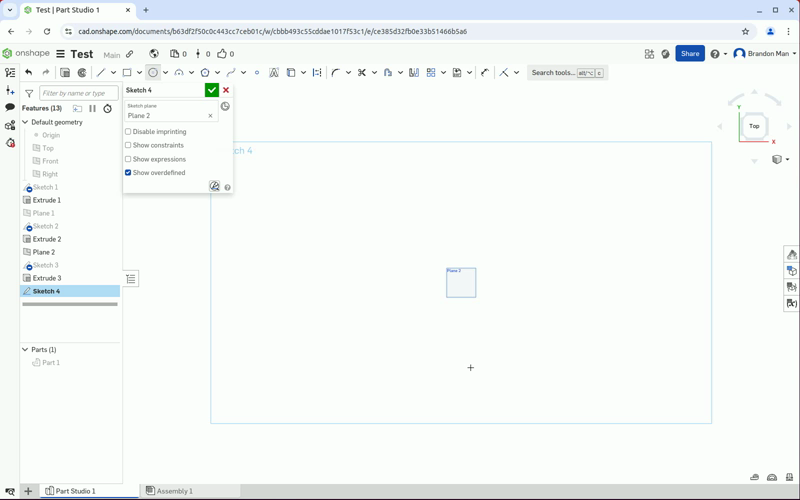
click(470, 367)
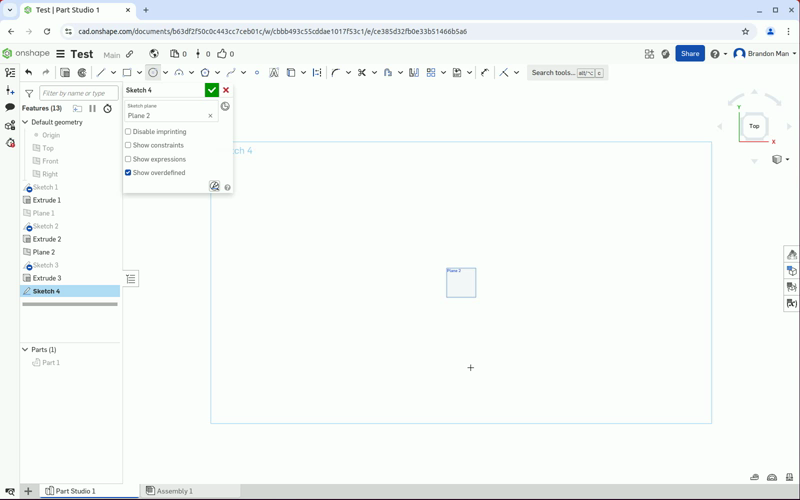
key_up(shift)
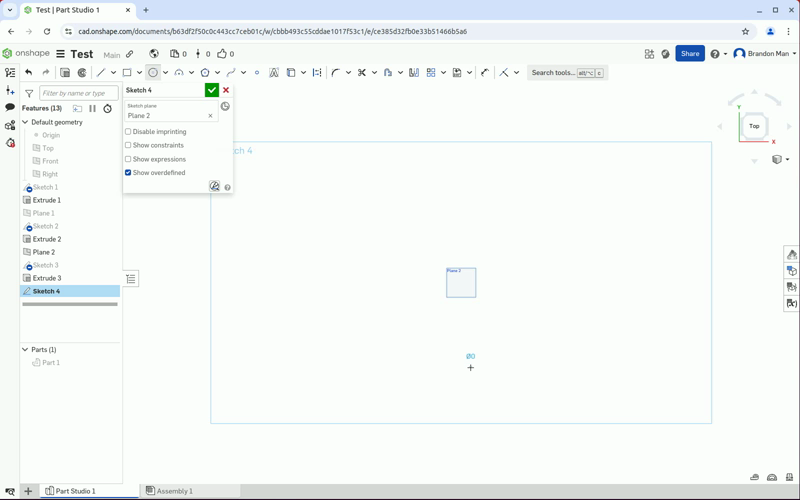
mouse_move(473, 367)
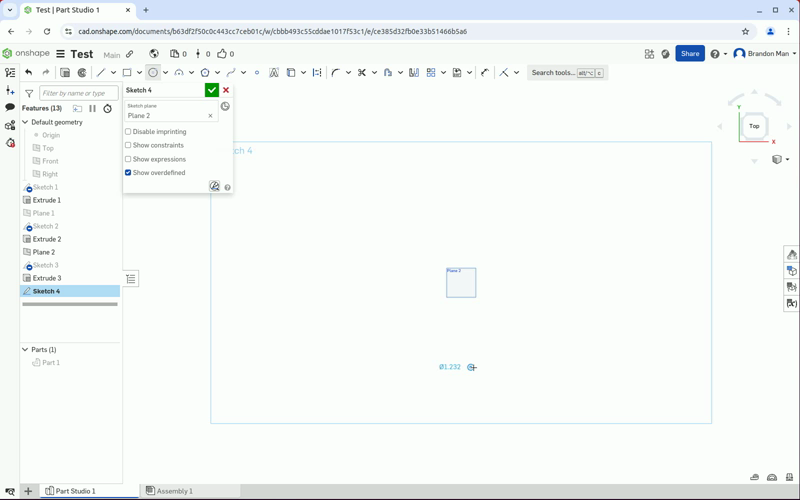
click(473, 367)
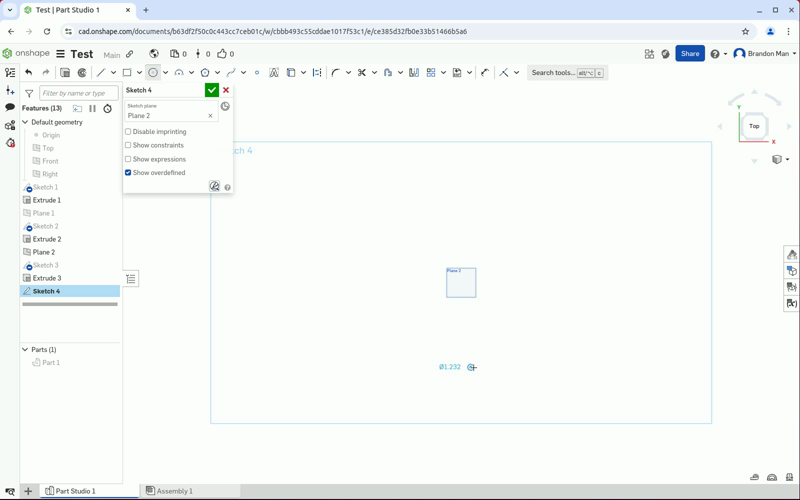
key(esc)
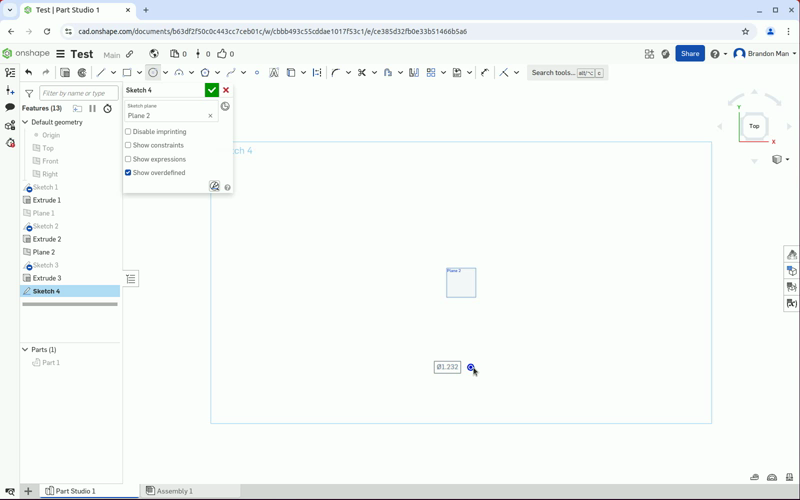
mouse_move(468, 366)
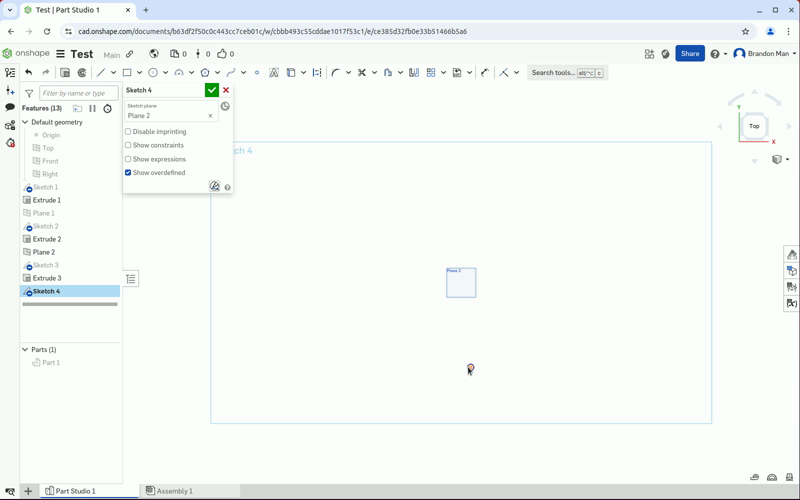
scroll(6)
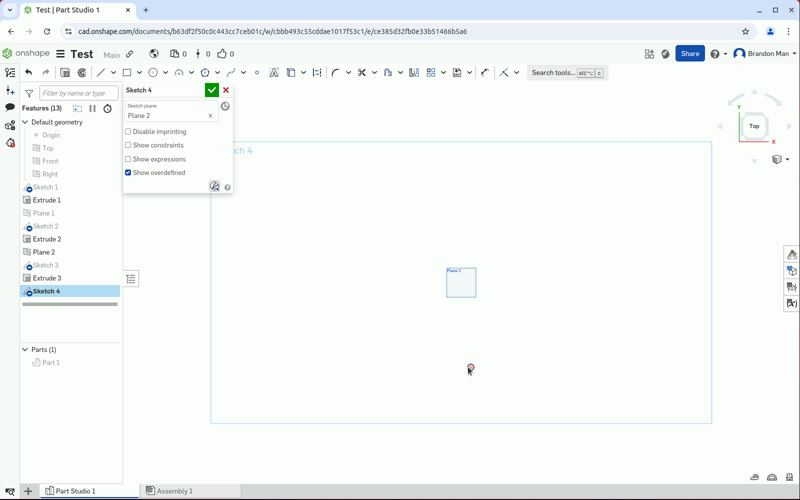
scroll(6)
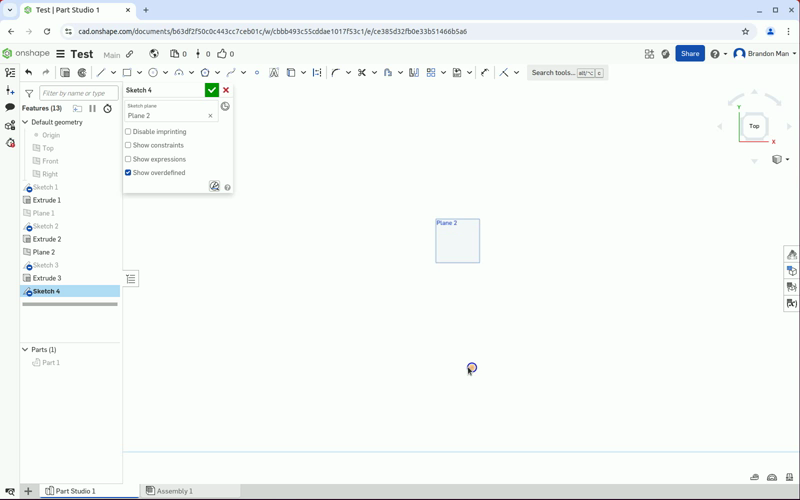
scroll(6)
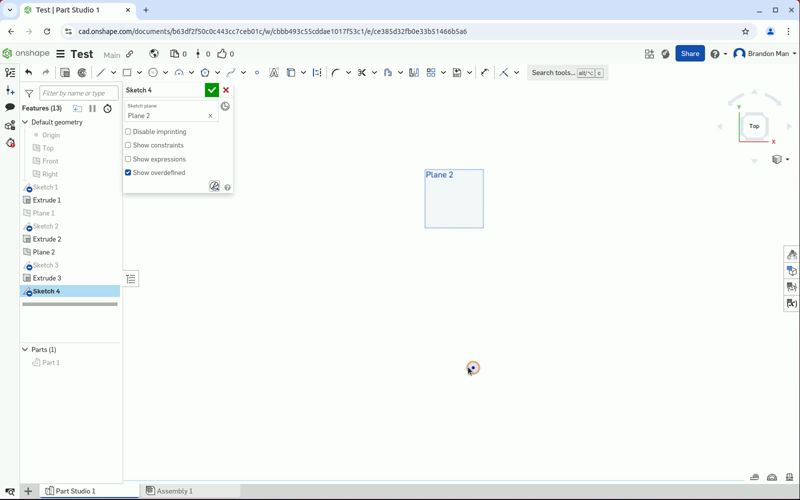
scroll(6)
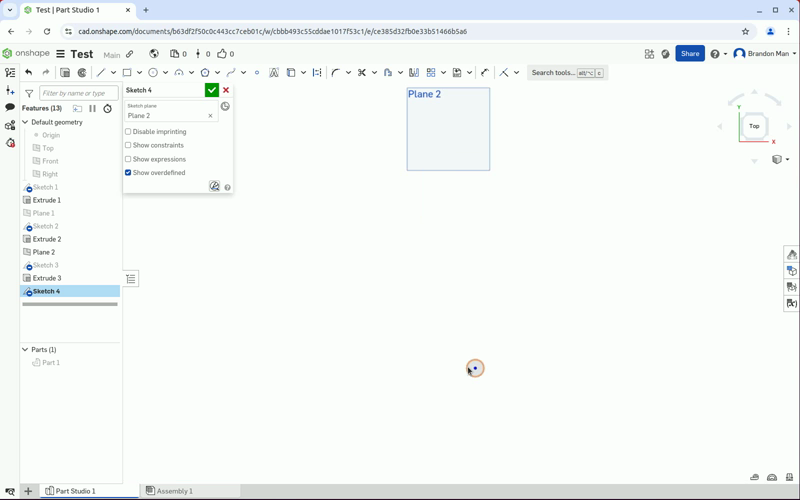
scroll(6)
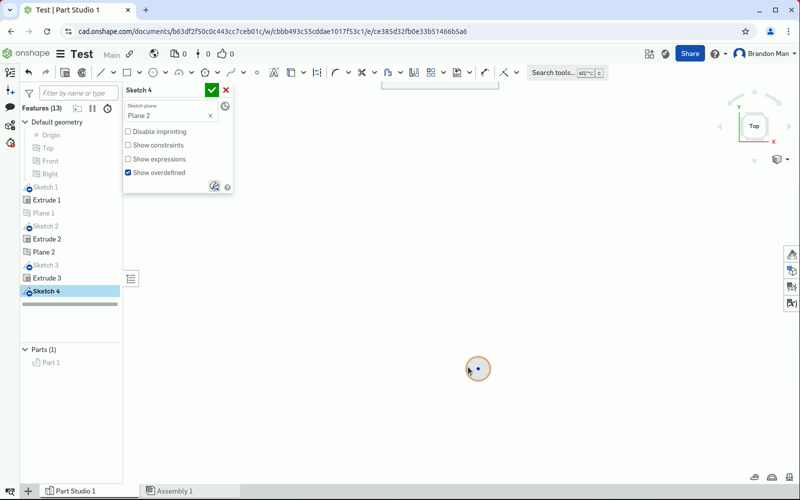
scroll(6)
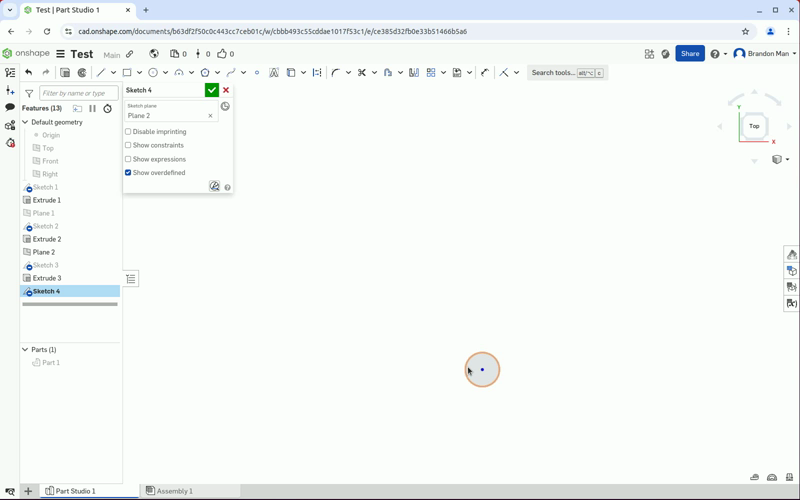
scroll(6)
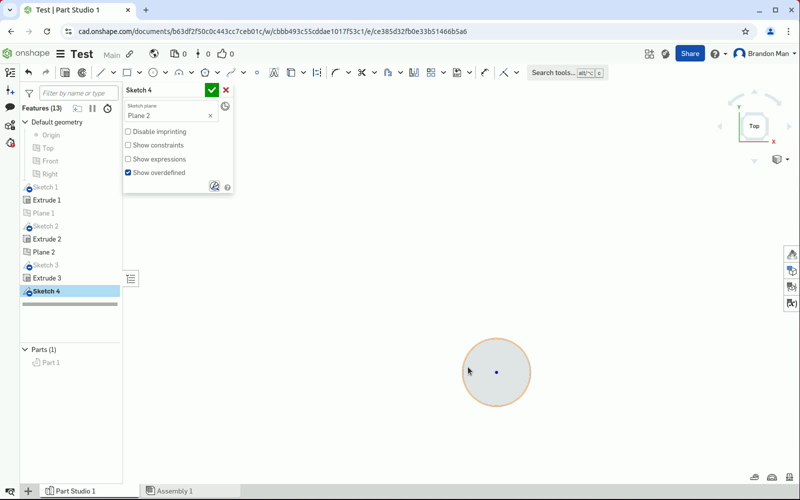
click(468, 366)
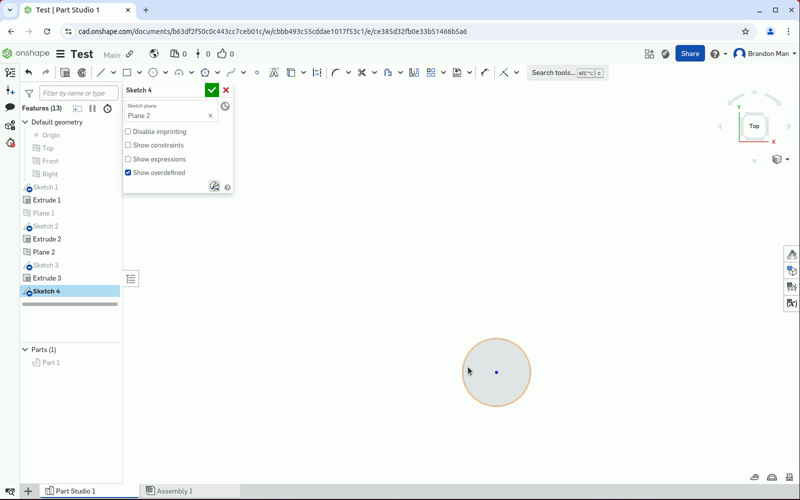
scroll(-6)
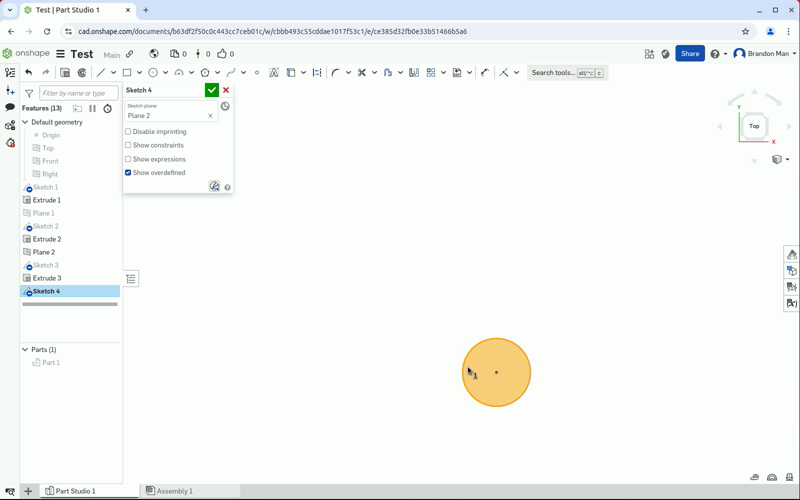
scroll(-6)
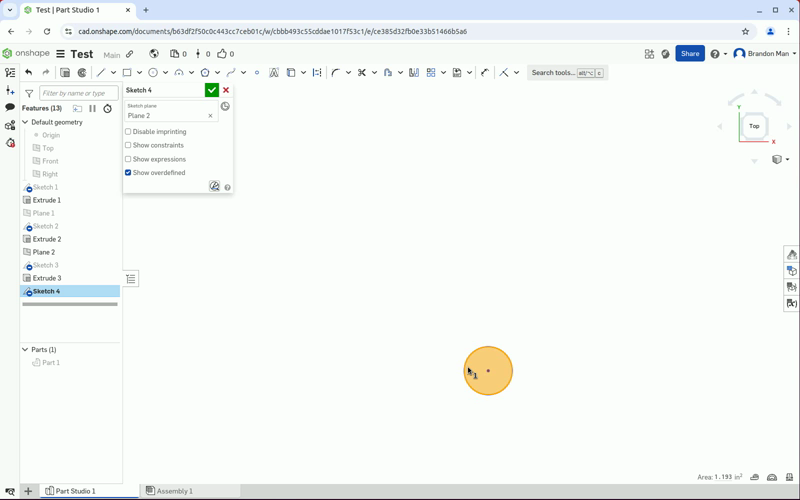
scroll(-6)
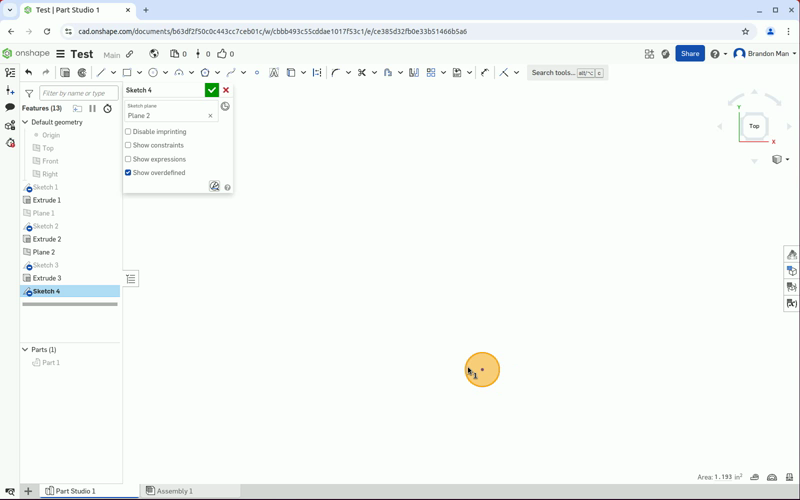
scroll(-6)
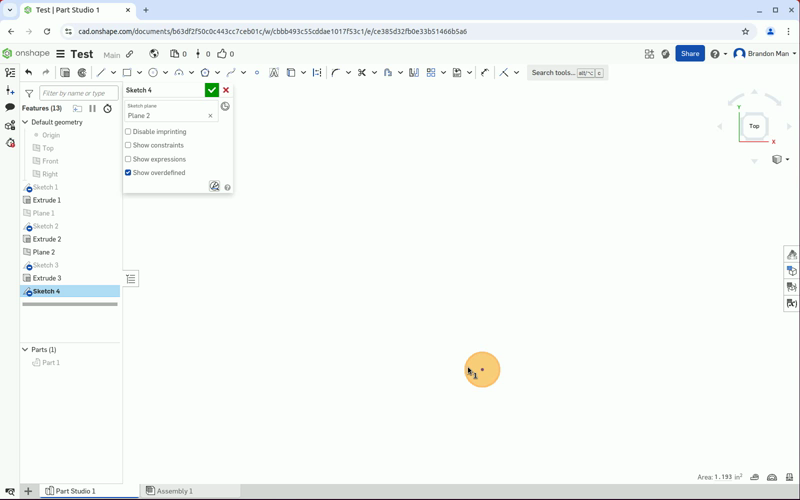
scroll(-6)
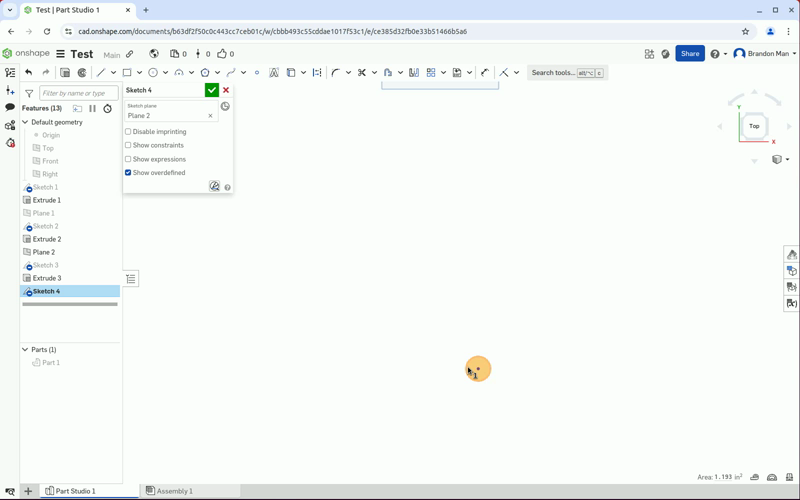
scroll(-6)
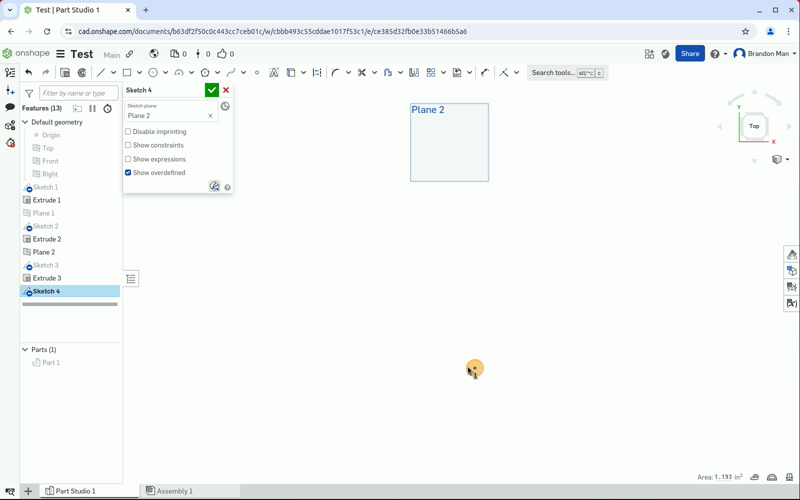
scroll(-6)
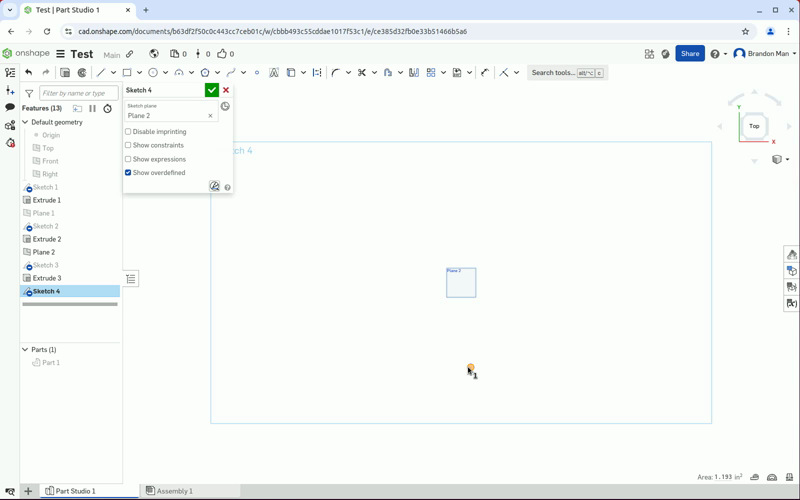
mouse_move(73, 352)
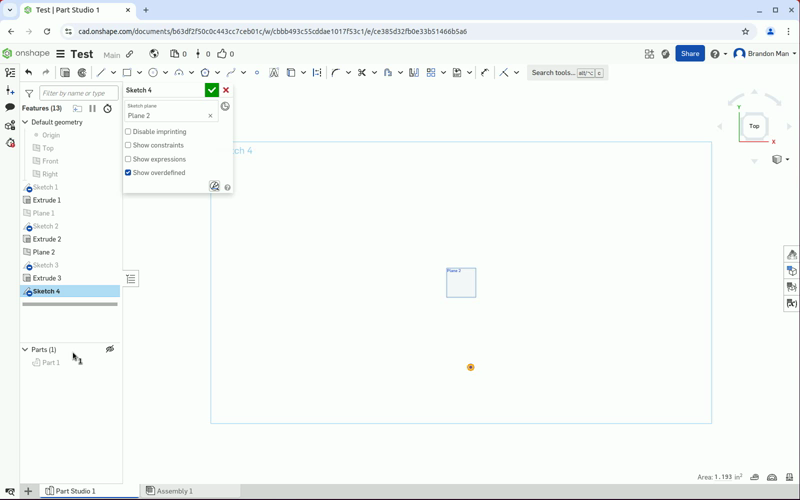
key(shift+y)
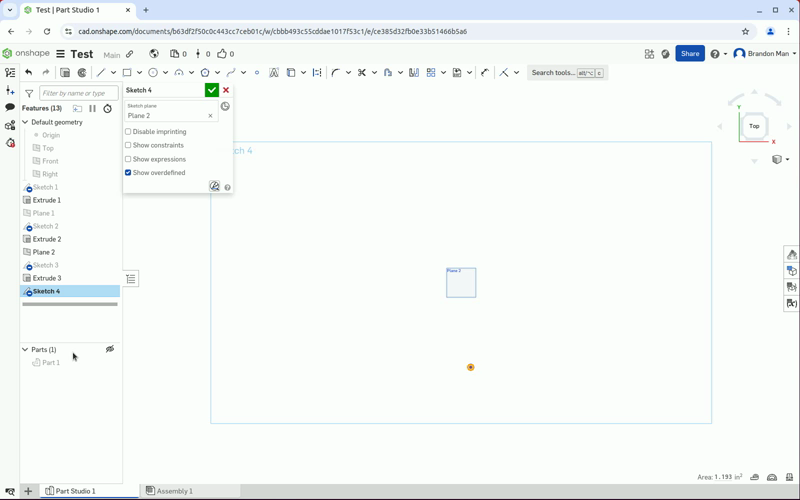
key(shift+e)
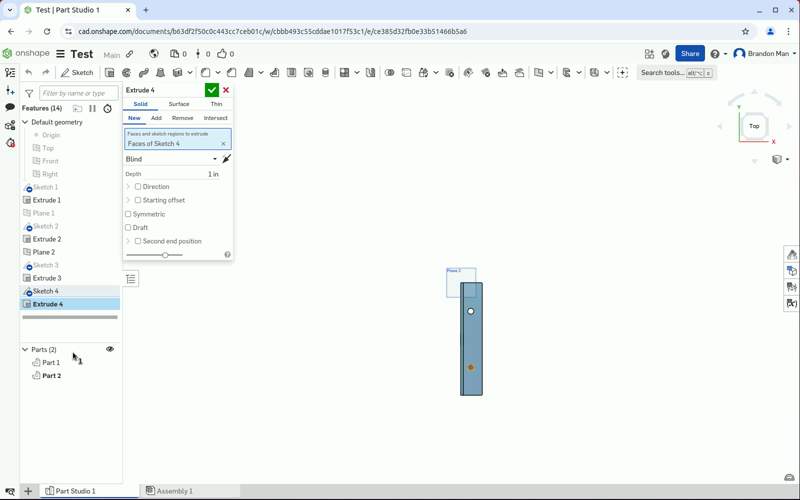
mouse_move(143, 106)
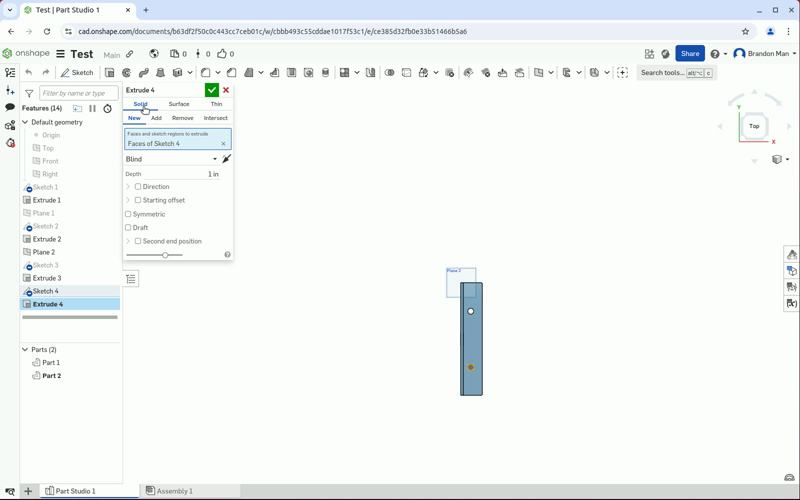
click(143, 106)
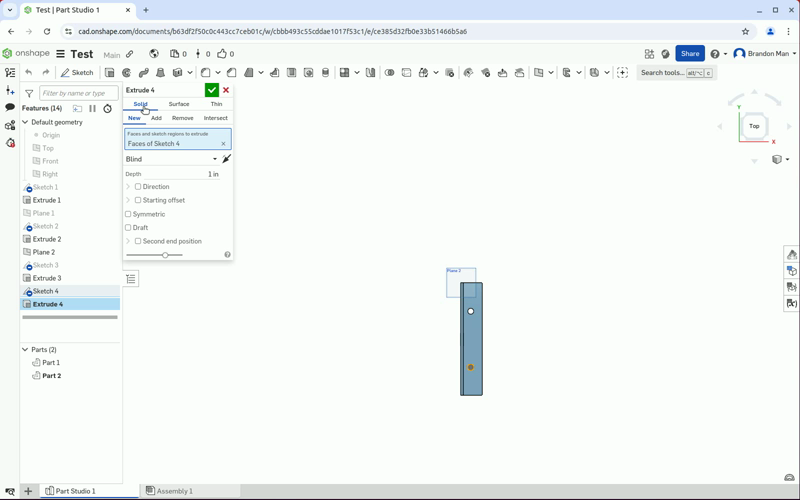
mouse_move(186, 120)
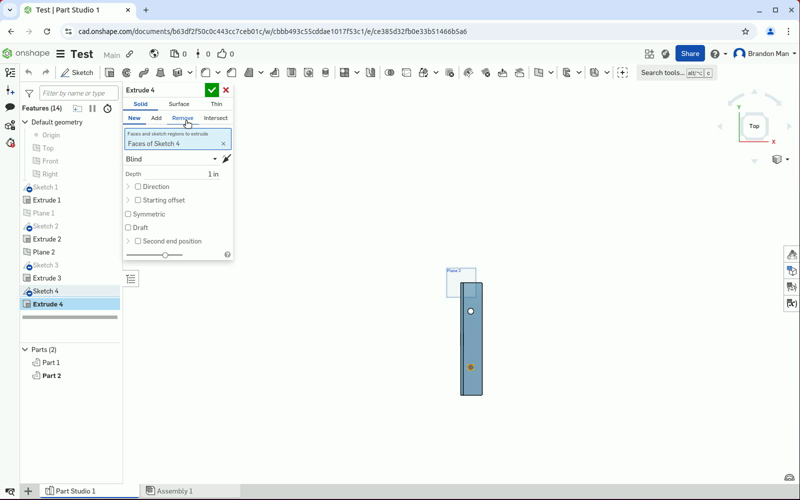
click(186, 120)
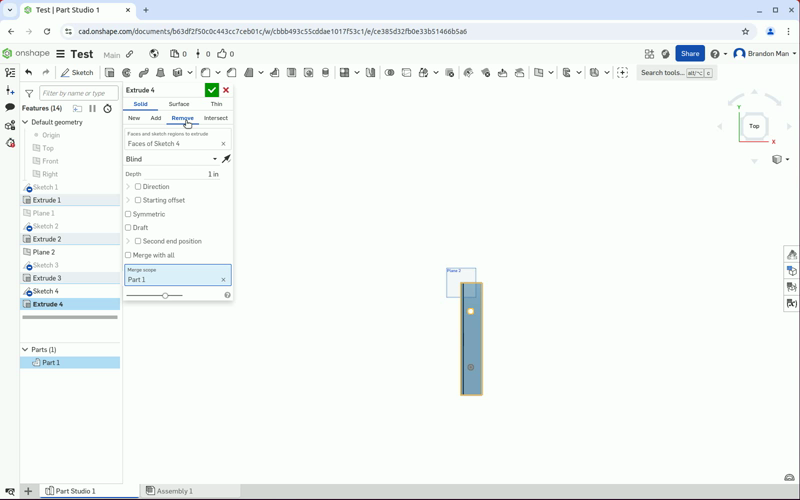
key(tab, 4)
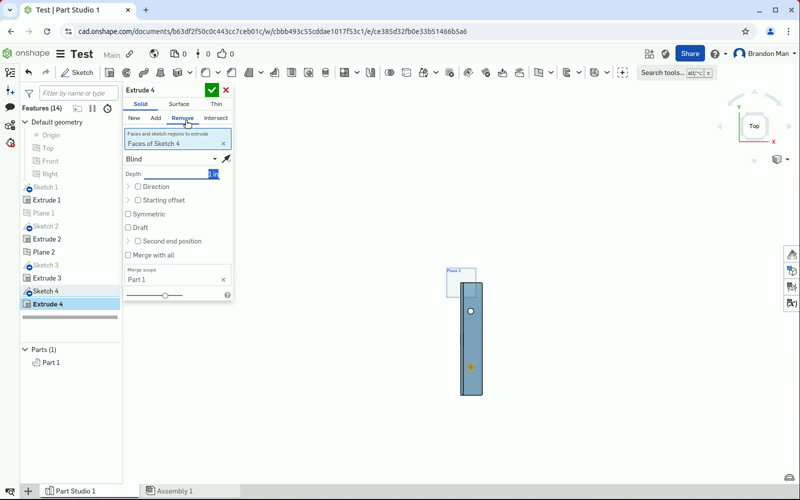
text(3.851)
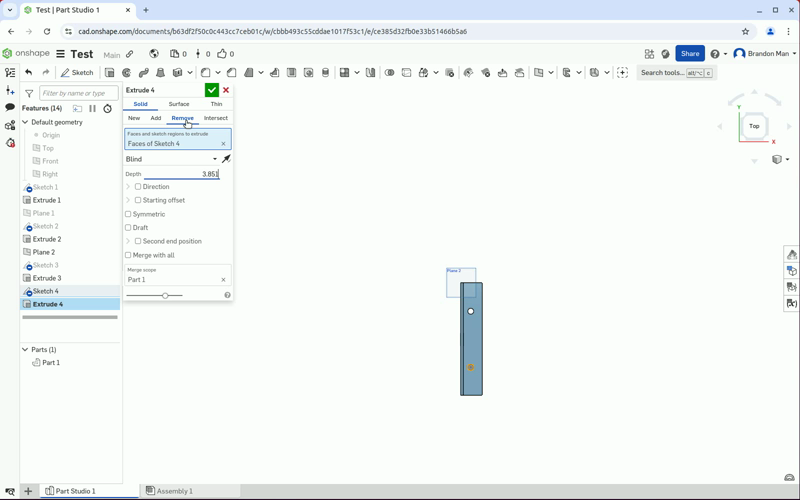
key(tab, 6)
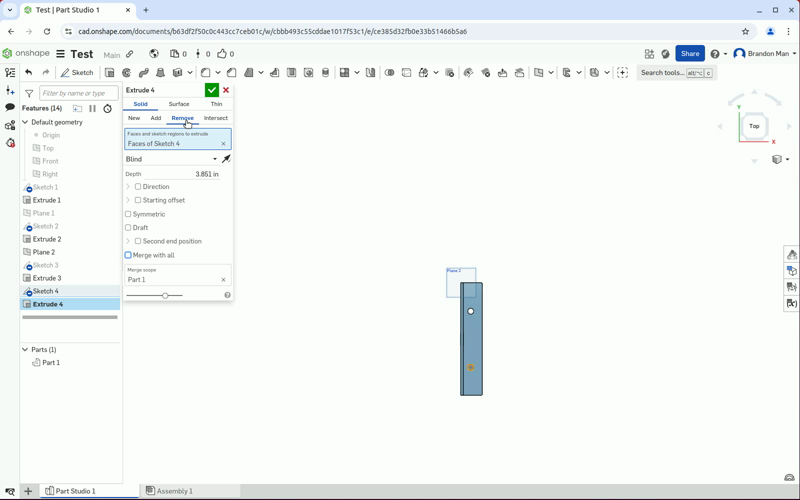
key(space)
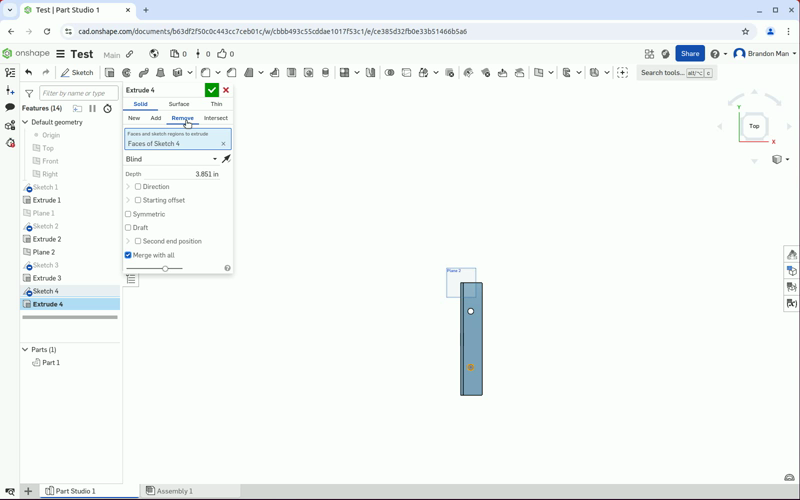
key(enter)
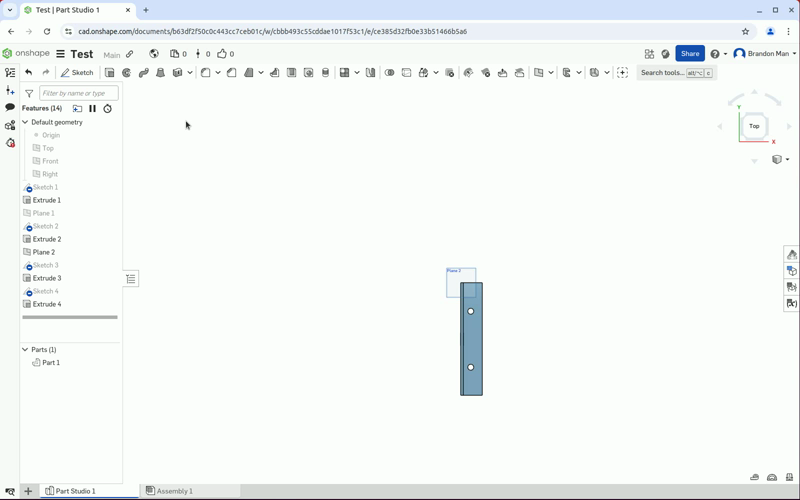
key(shift+h)
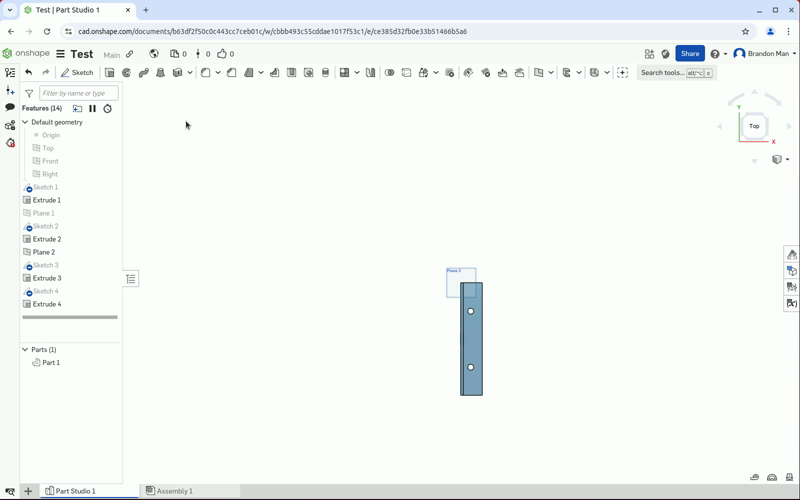
key(shift+h)
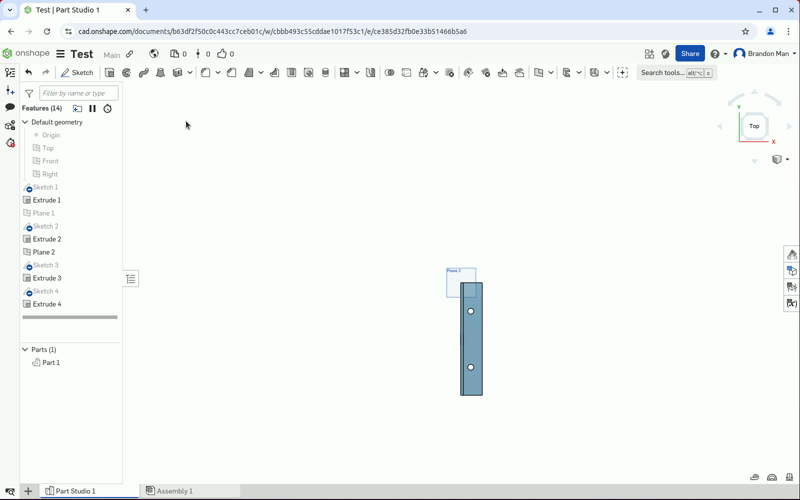
mouse_move(73, 189)
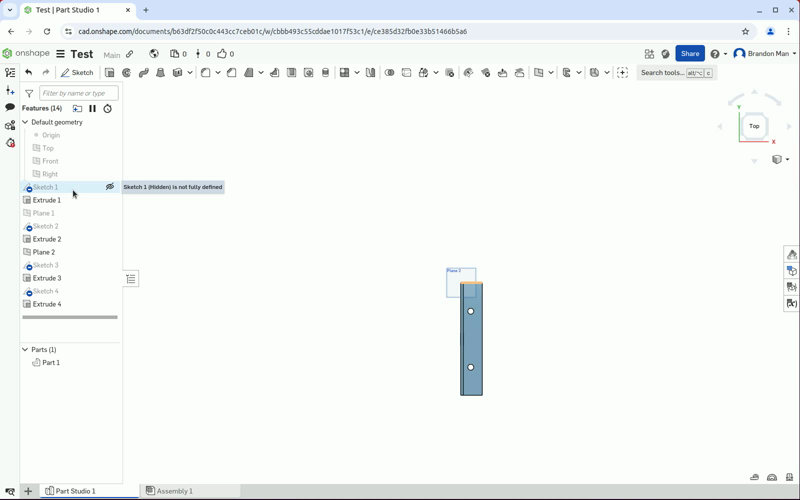
click(73, 189)
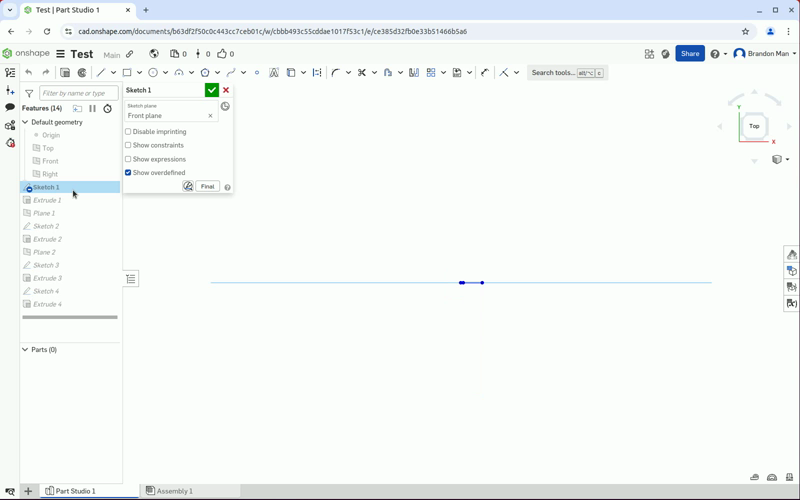
mouse_move(229, 92)
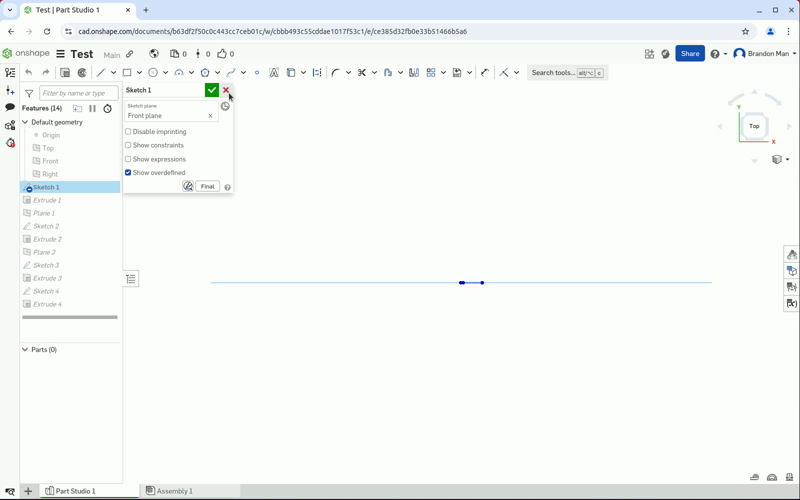
click(229, 92)
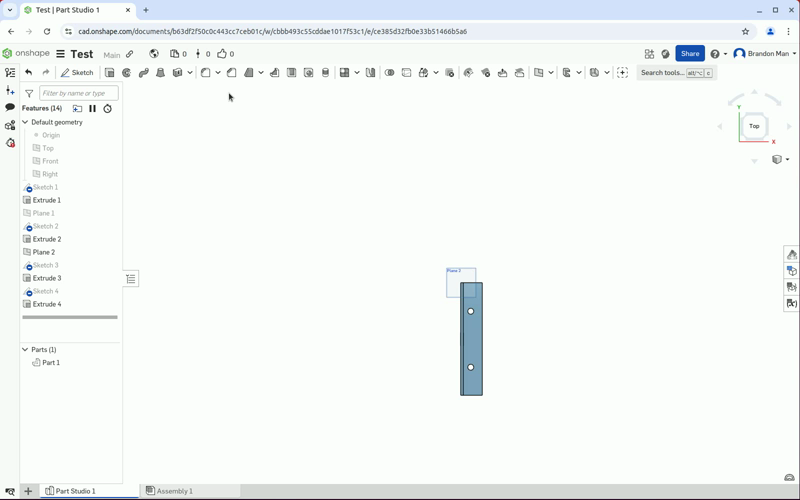
mouse_move(73, 352)
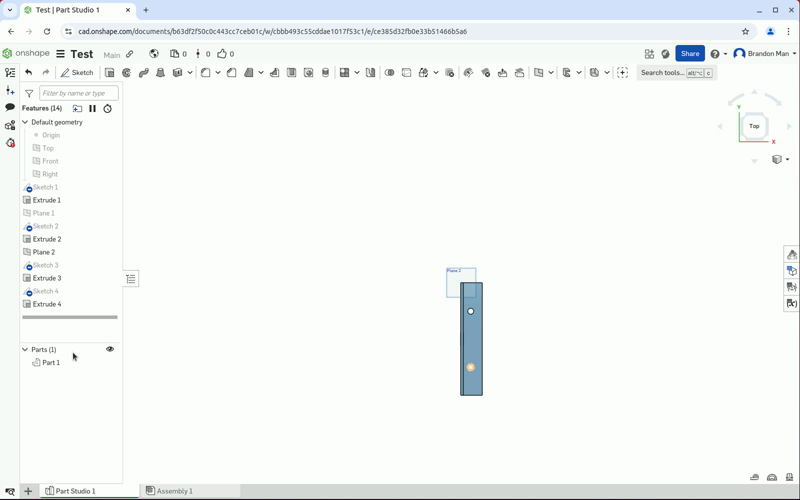
key(y)
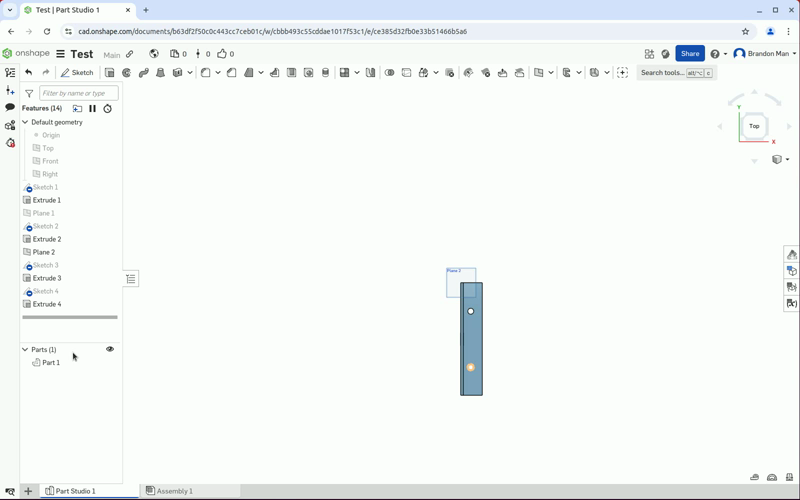
key(shift+p)
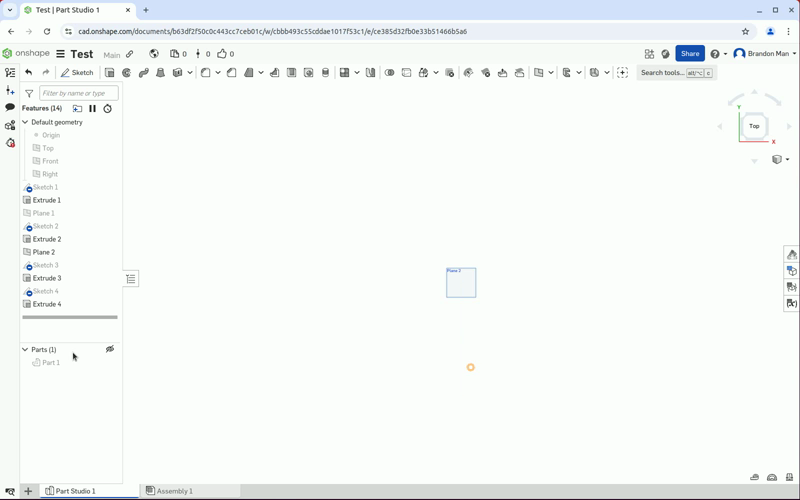
key(space)
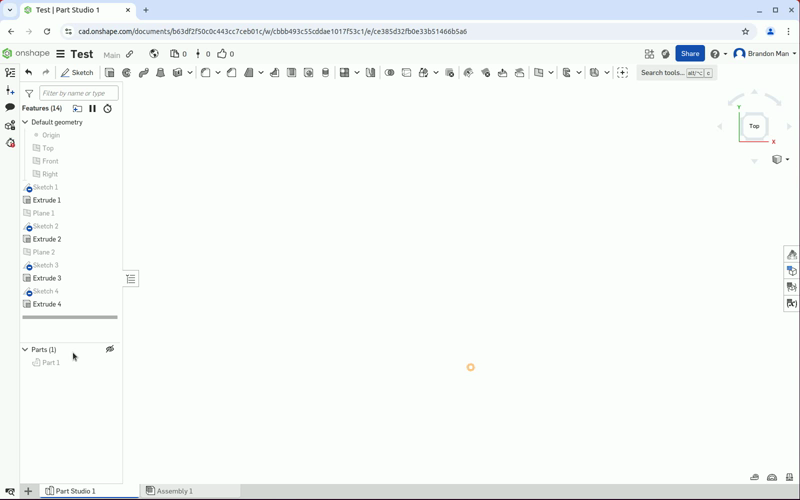
key_down(shift)
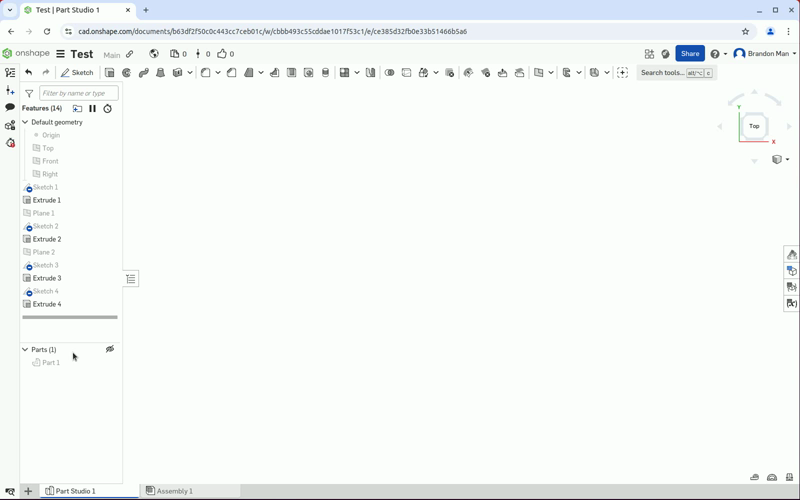
key(up)
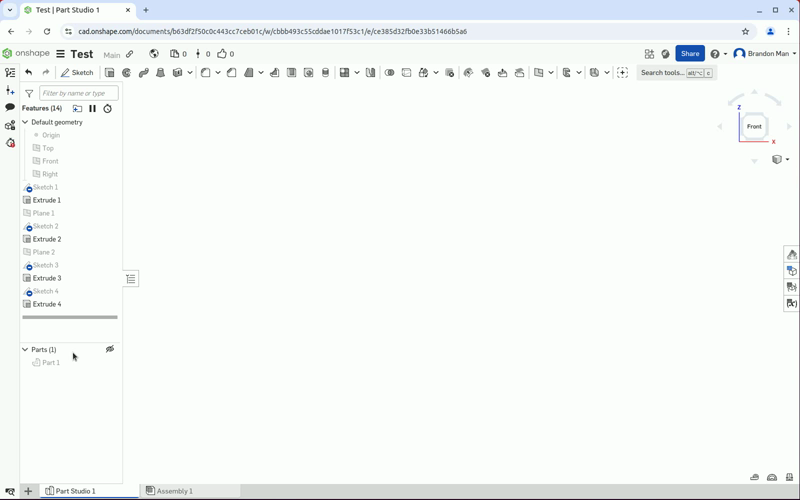
key_up(shift)
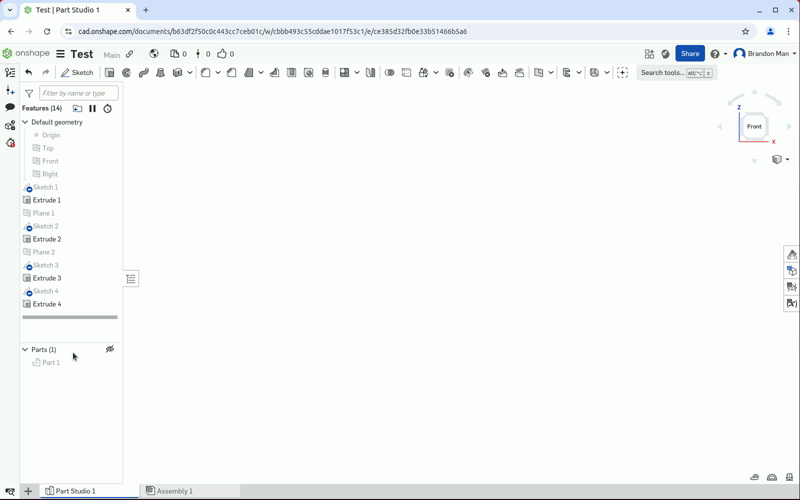
key(space)
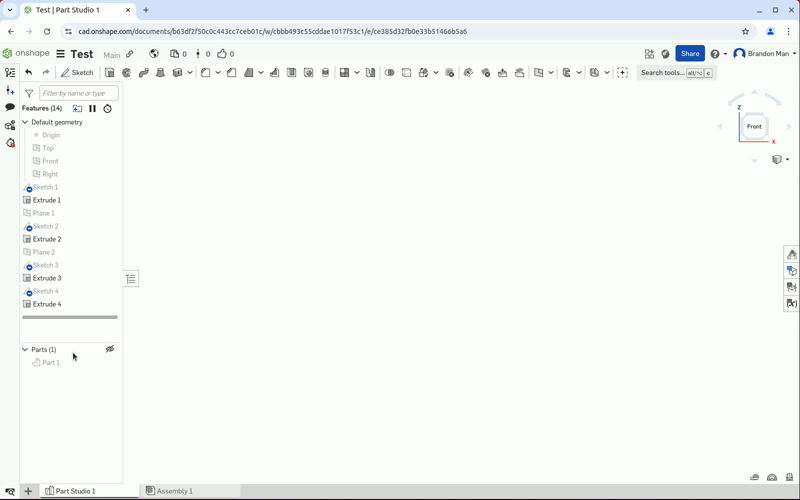
key_down(shift)
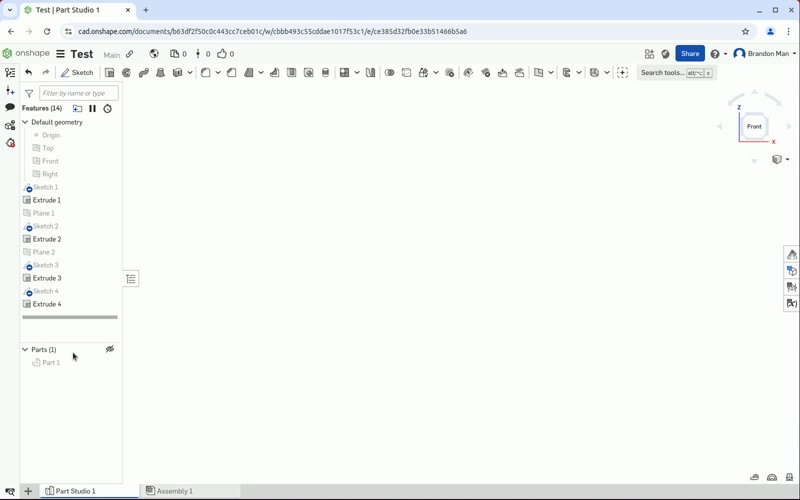
key(left)
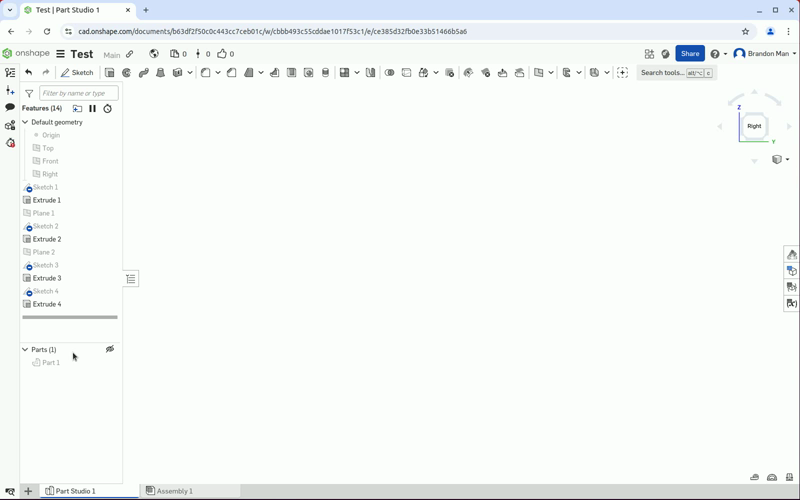
key_up(shift)
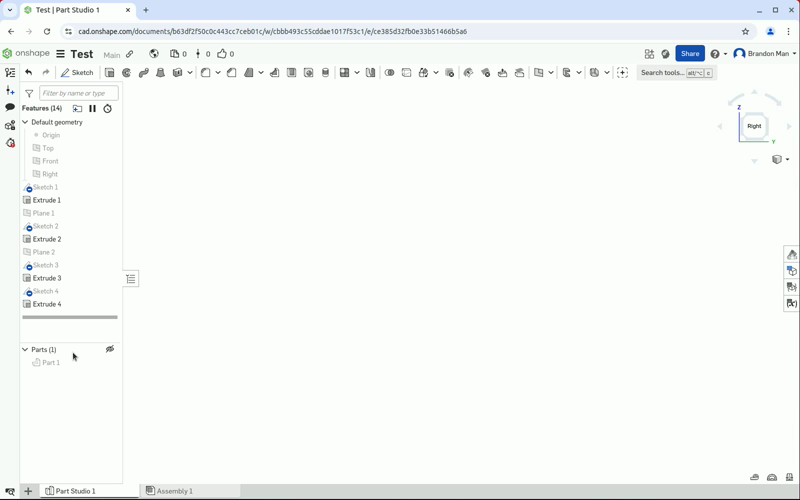
mouse_move(73, 352)
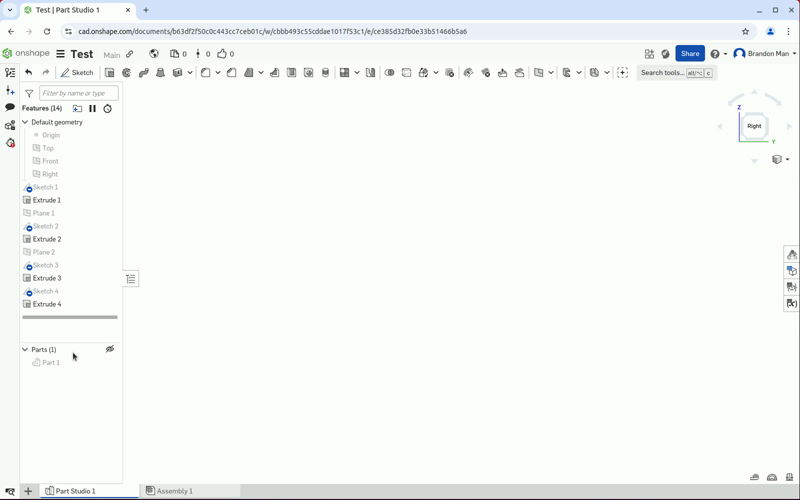
key(shift+y)
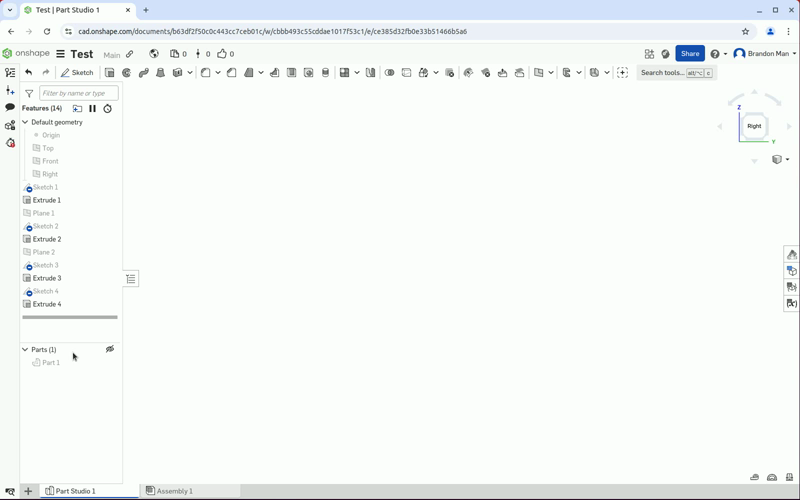
key(shift+s)
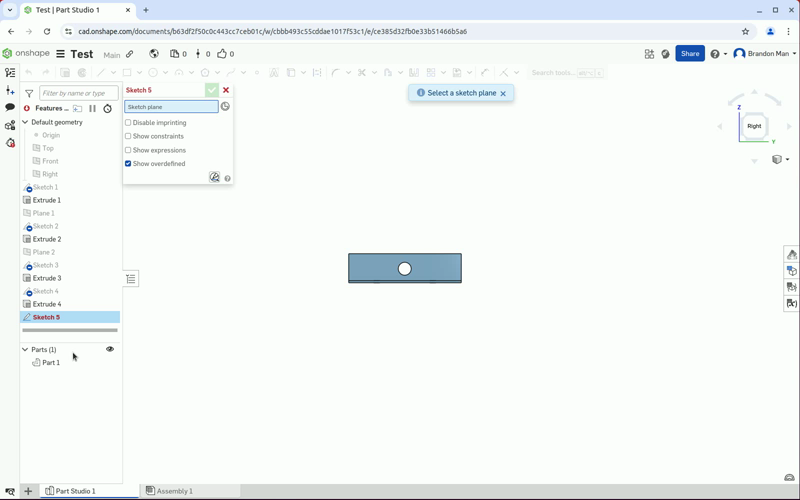
mouse_move(73, 215)
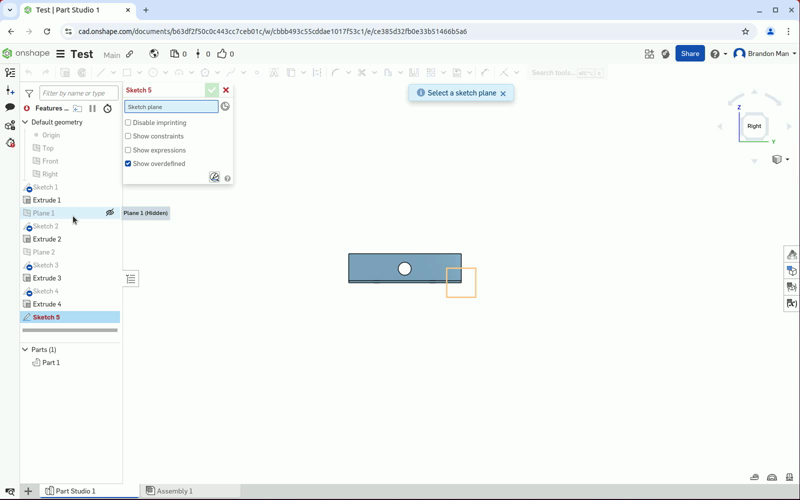
click(73, 215)
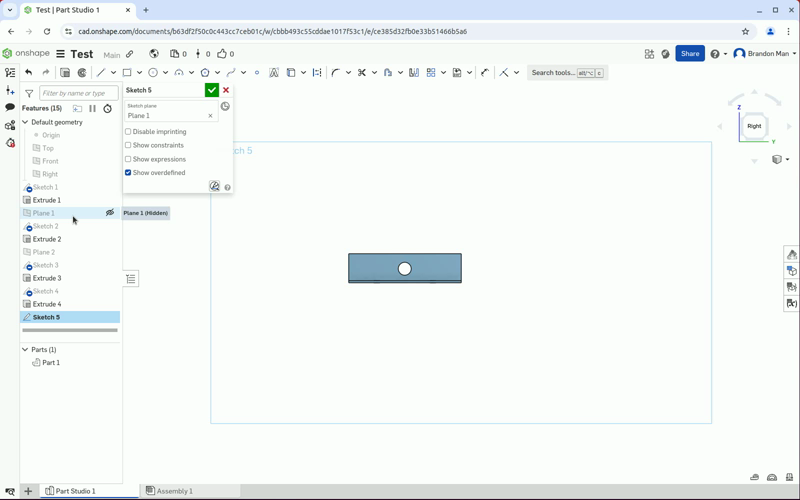
mouse_move(73, 352)
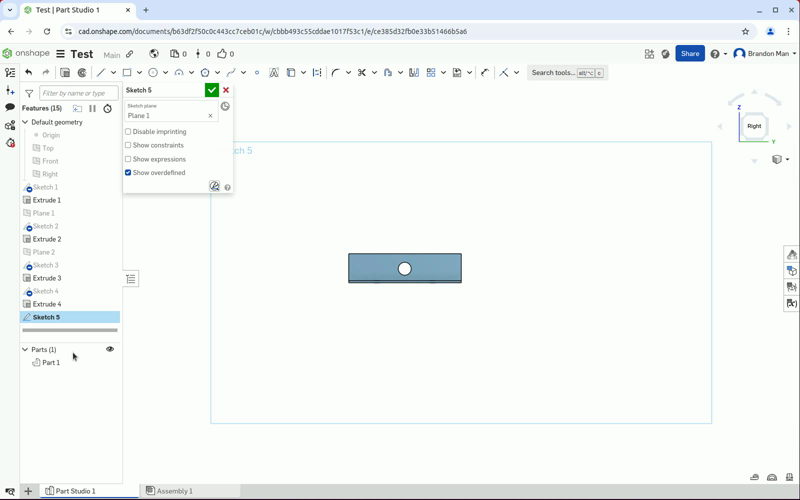
key(y)
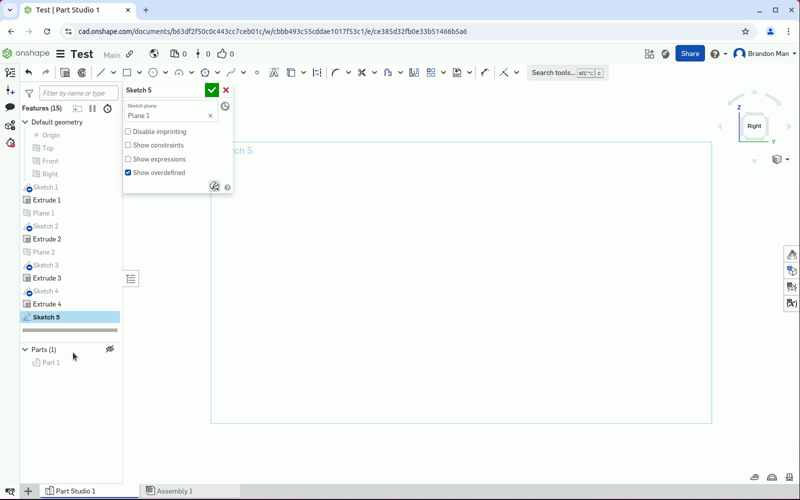
key(c)
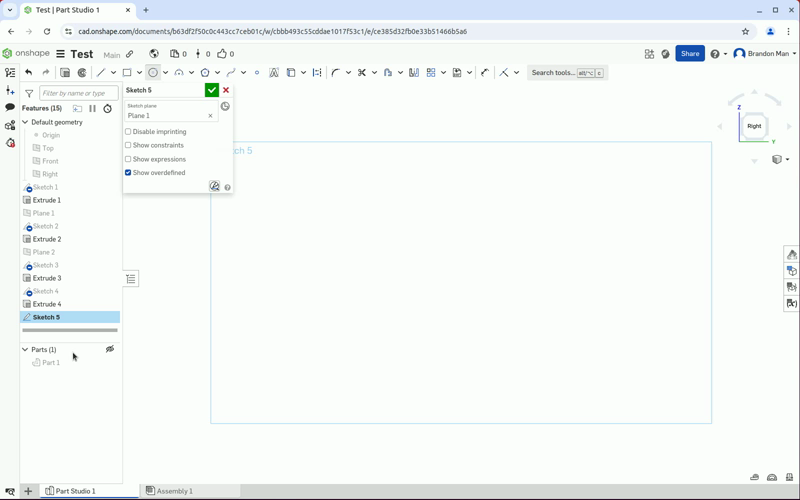
key_down(shift)
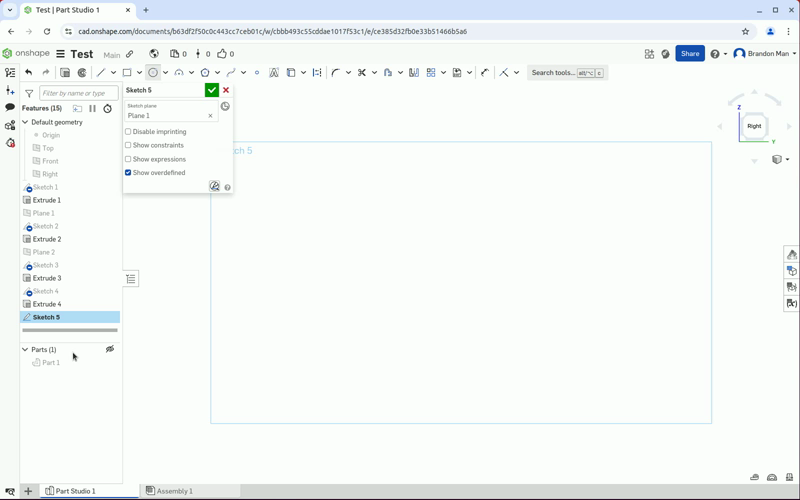
mouse_move(362, 272)
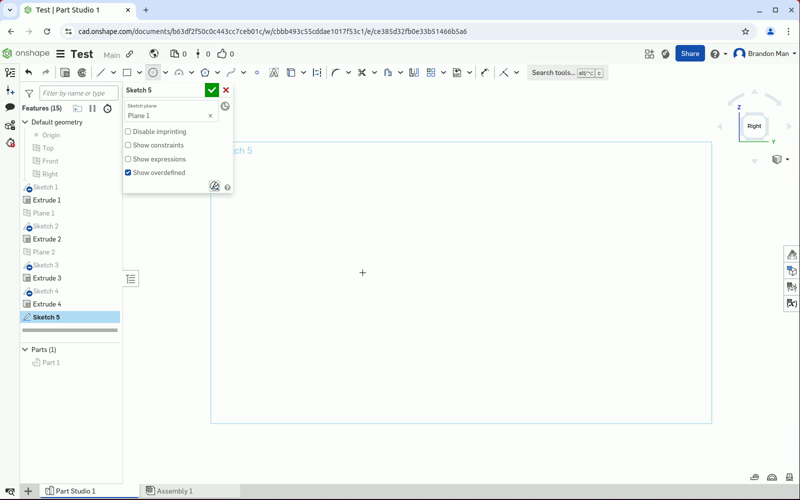
click(362, 272)
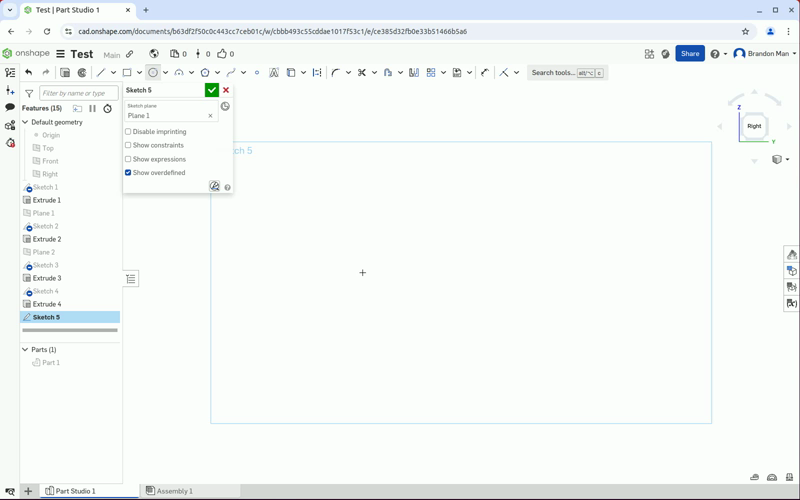
key_up(shift)
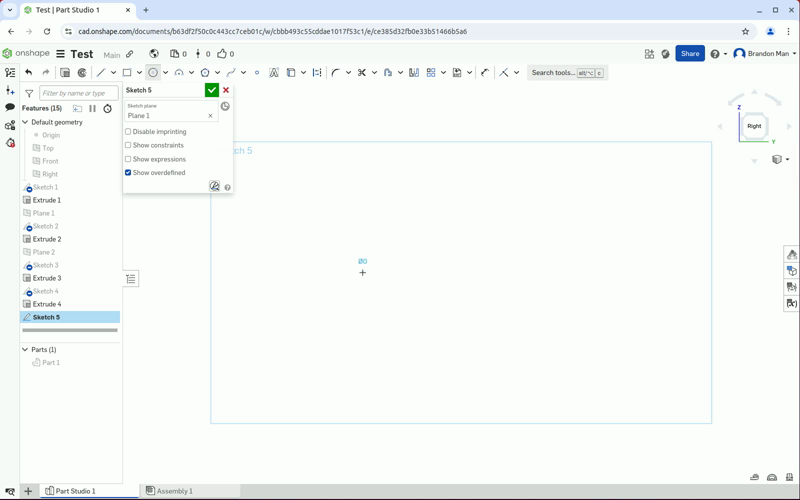
mouse_move(365, 272)
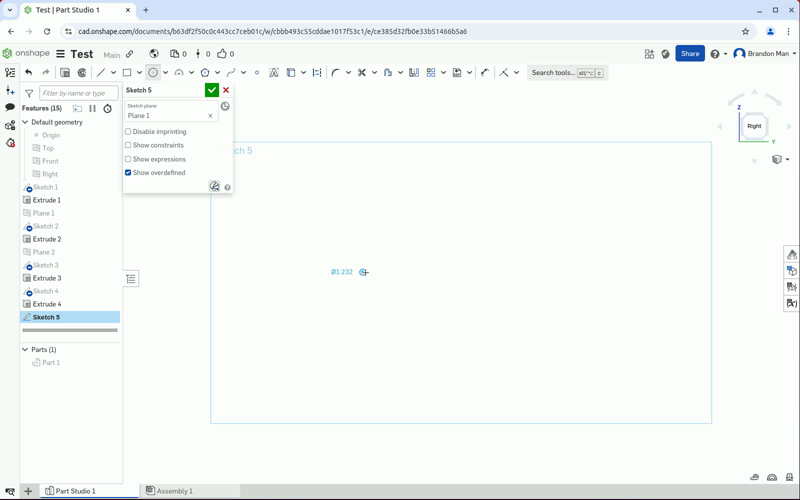
click(365, 272)
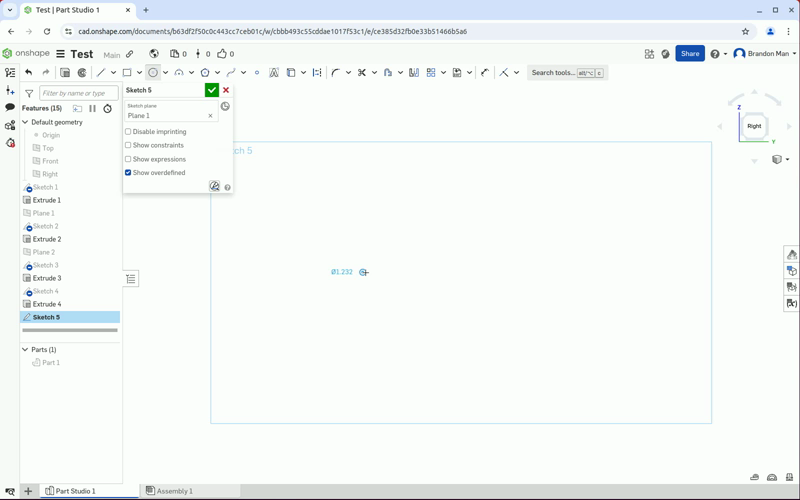
key(esc)
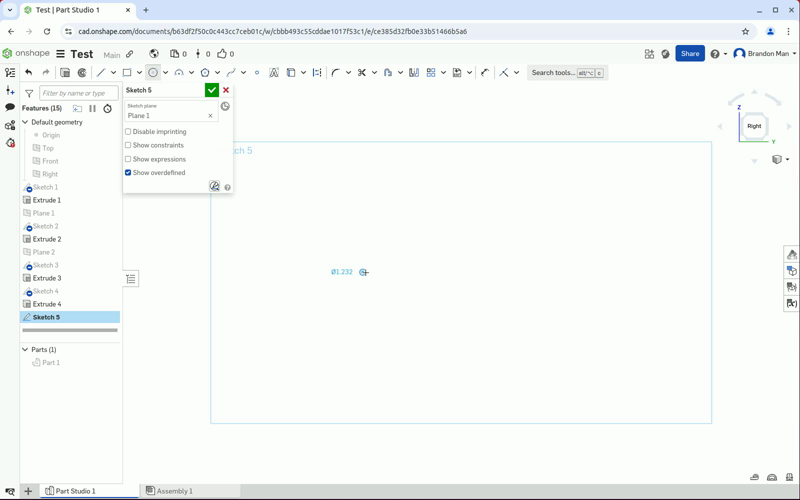
mouse_move(360, 271)
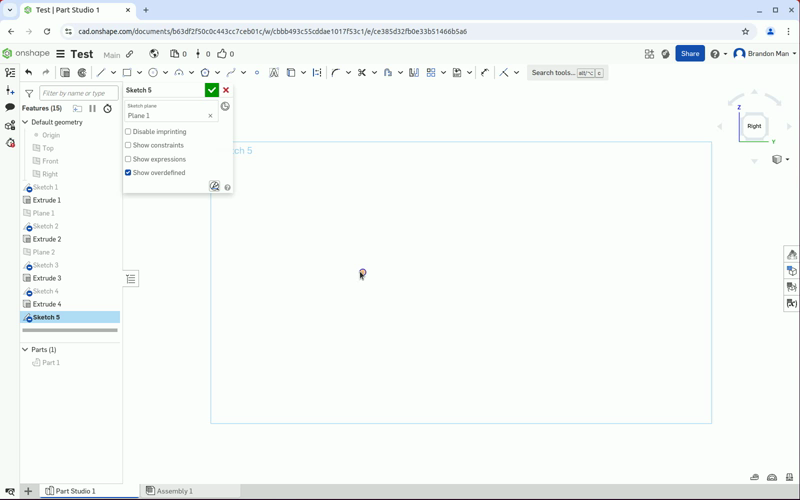
scroll(6)
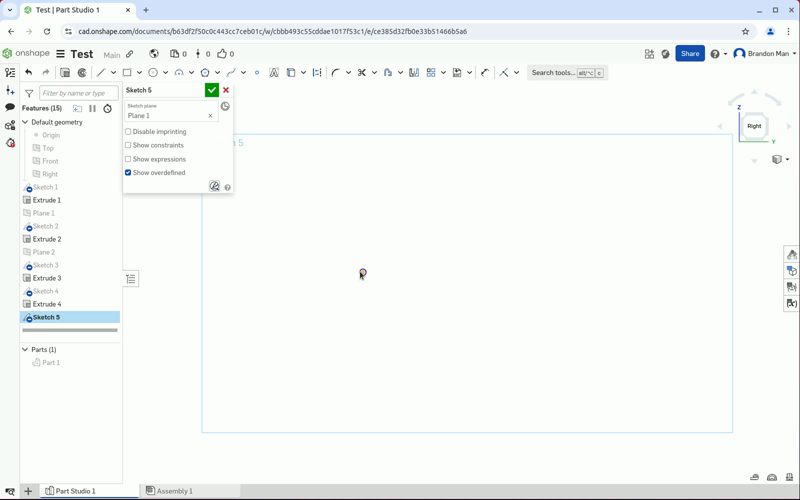
scroll(6)
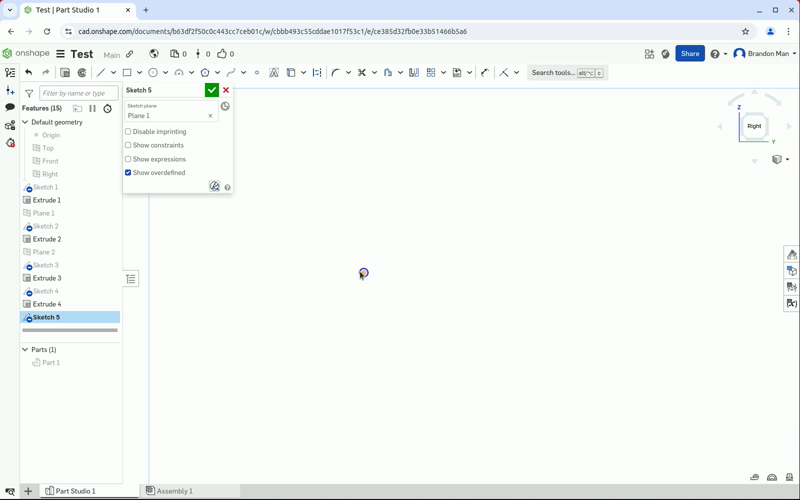
scroll(6)
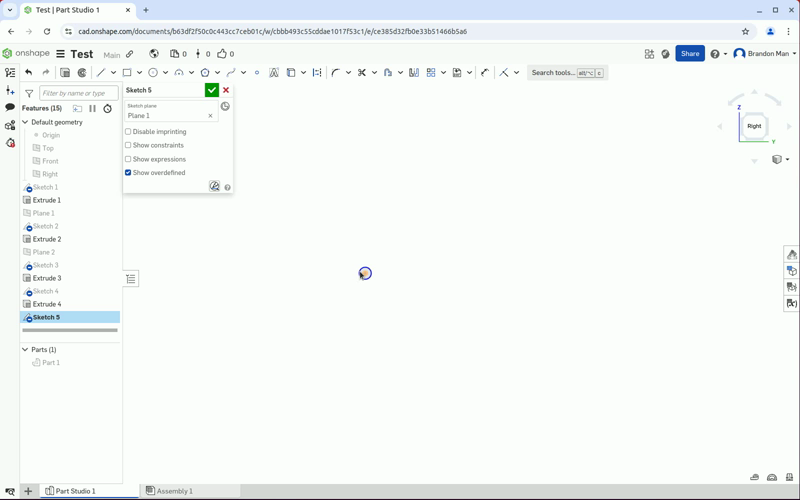
scroll(6)
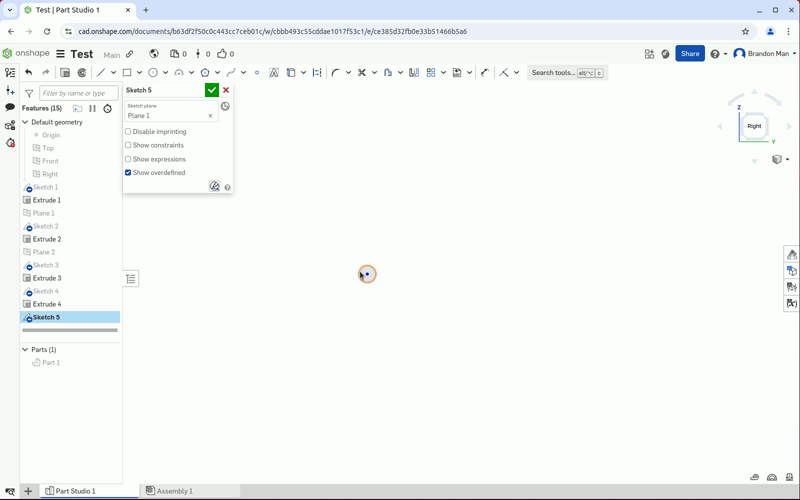
scroll(6)
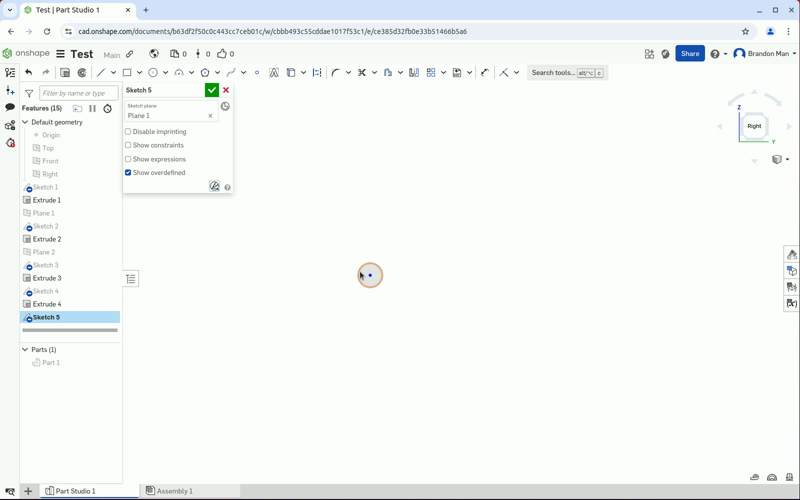
scroll(6)
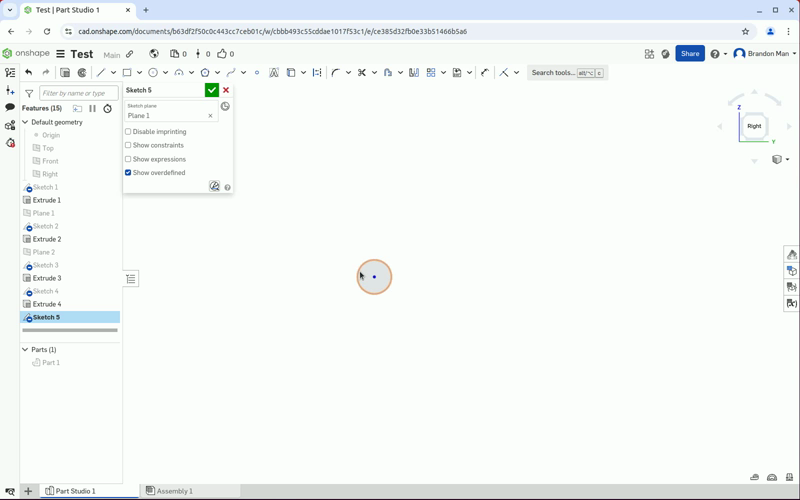
scroll(6)
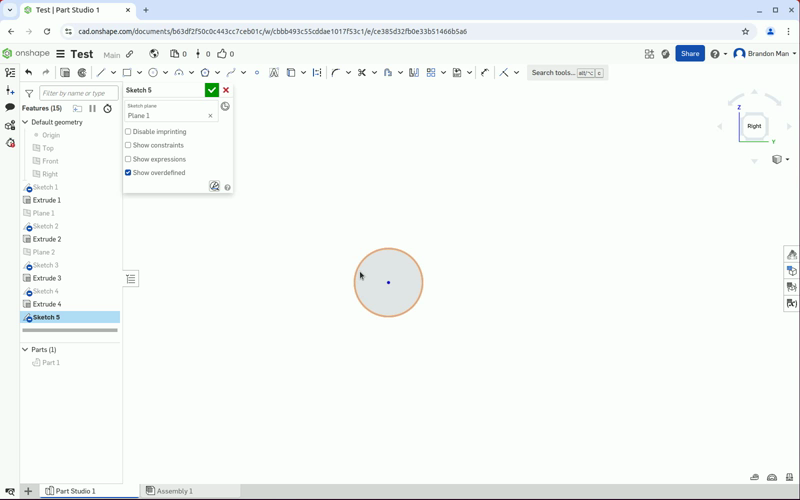
click(360, 271)
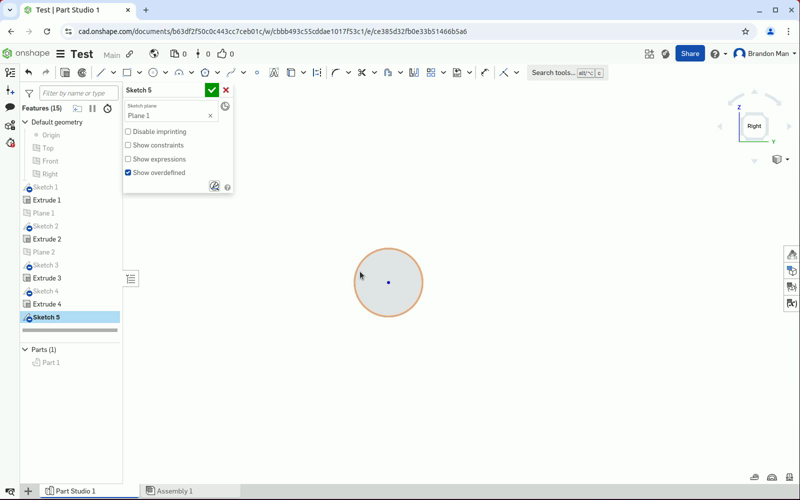
scroll(-6)
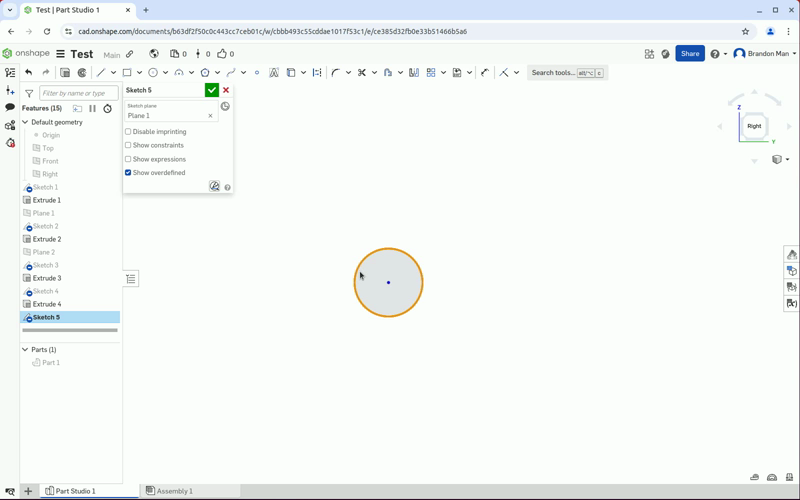
scroll(-6)
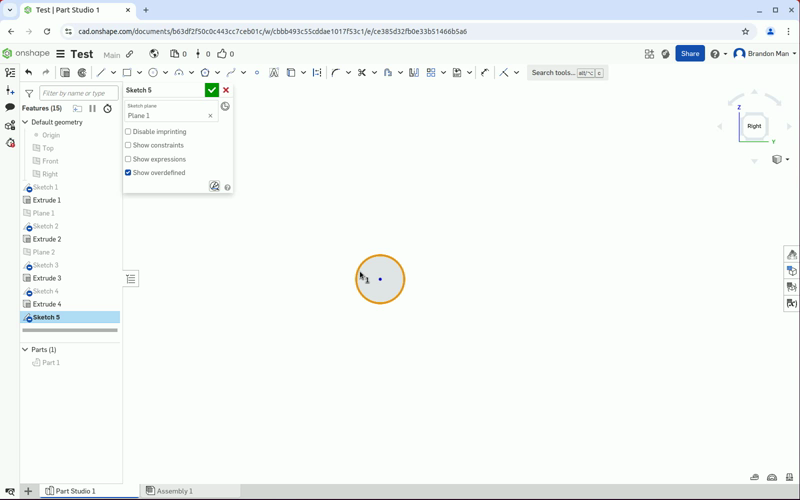
scroll(-6)
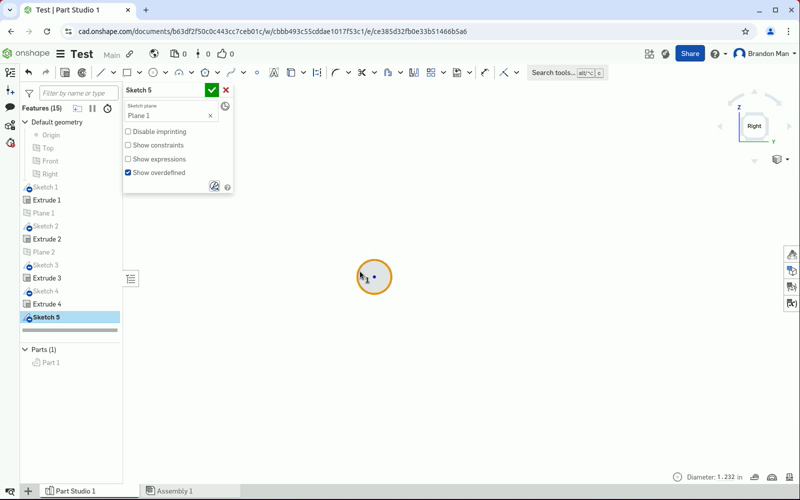
scroll(-6)
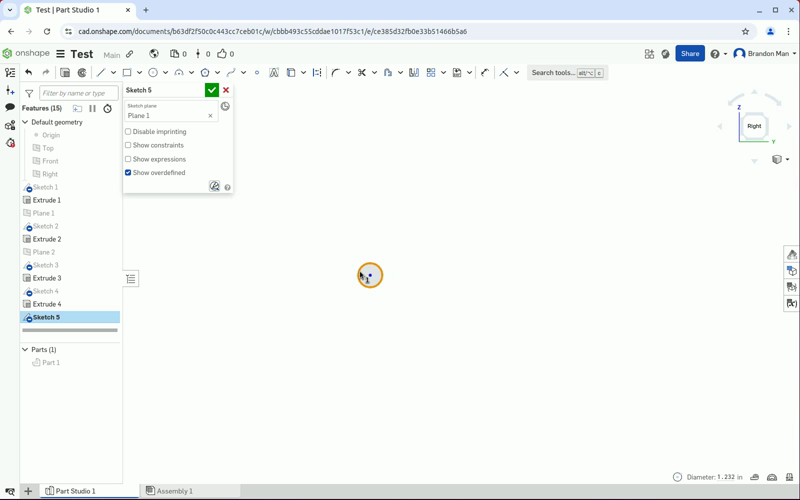
scroll(-6)
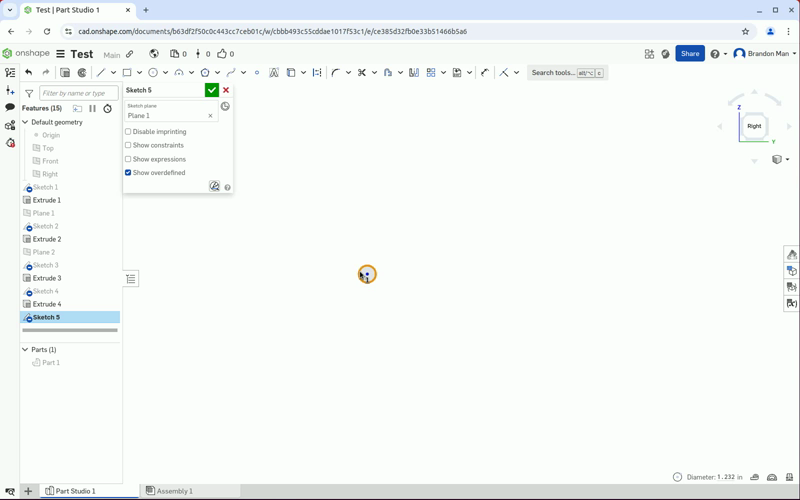
scroll(-6)
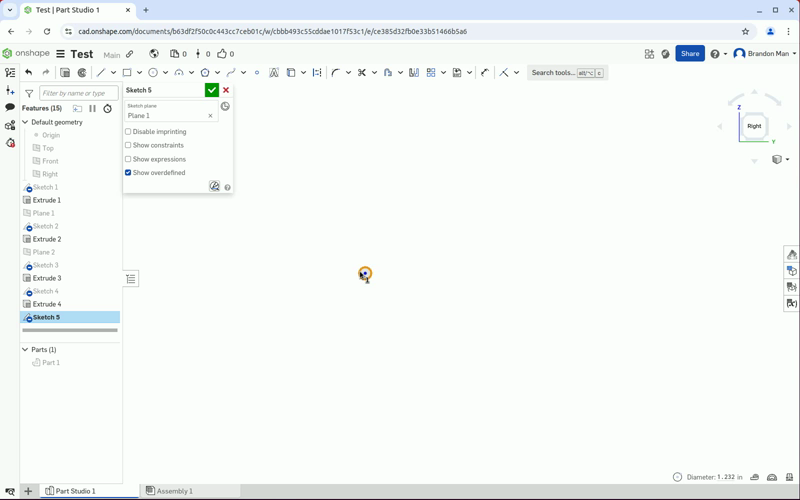
scroll(-6)
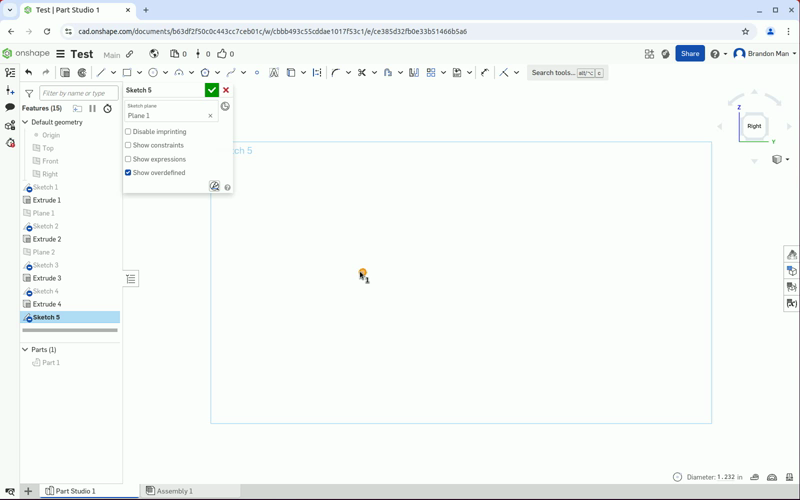
mouse_move(73, 352)
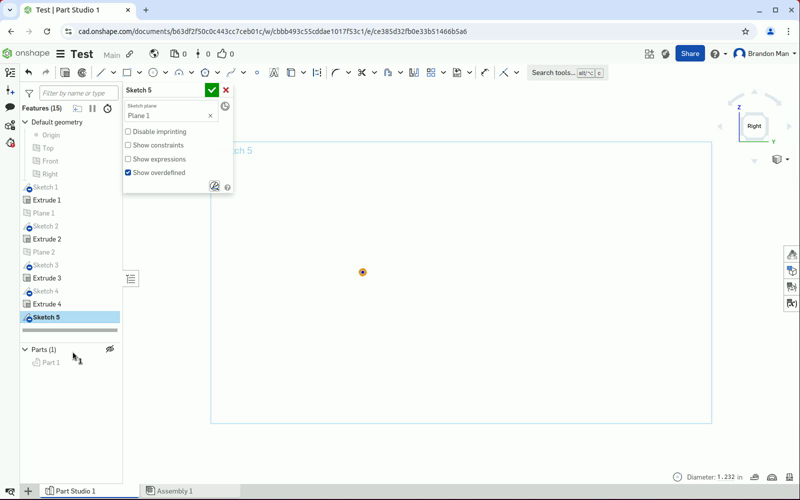
key(shift+y)
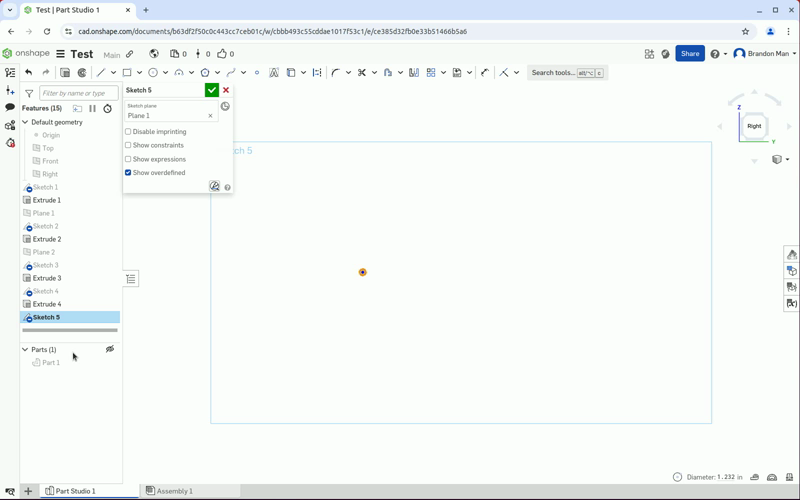
key(shift+e)
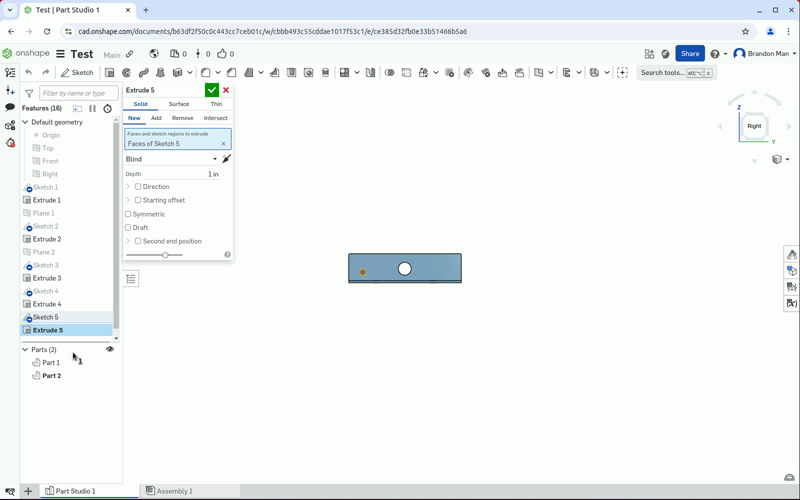
mouse_move(143, 106)
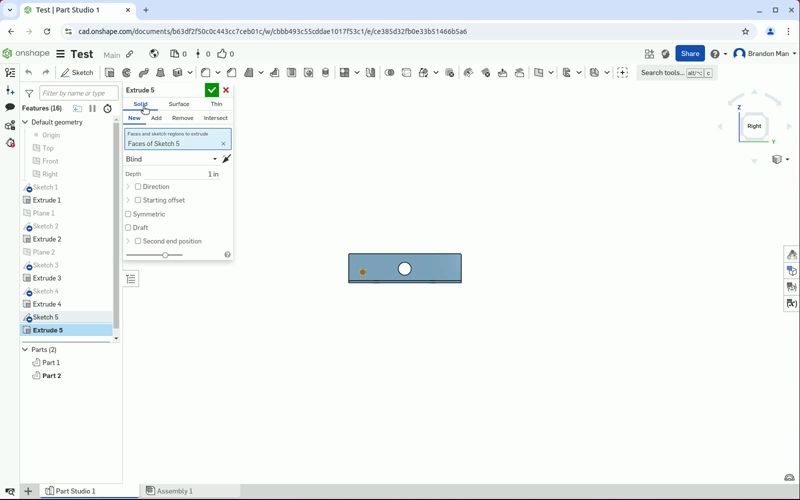
click(143, 106)
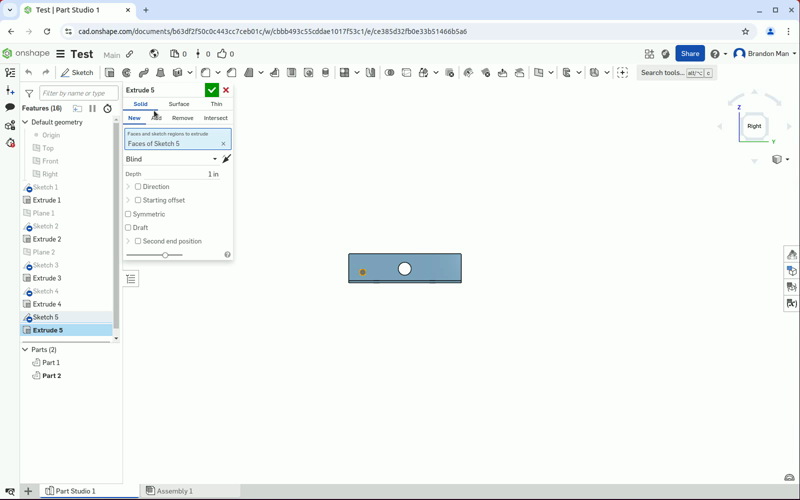
mouse_move(186, 120)
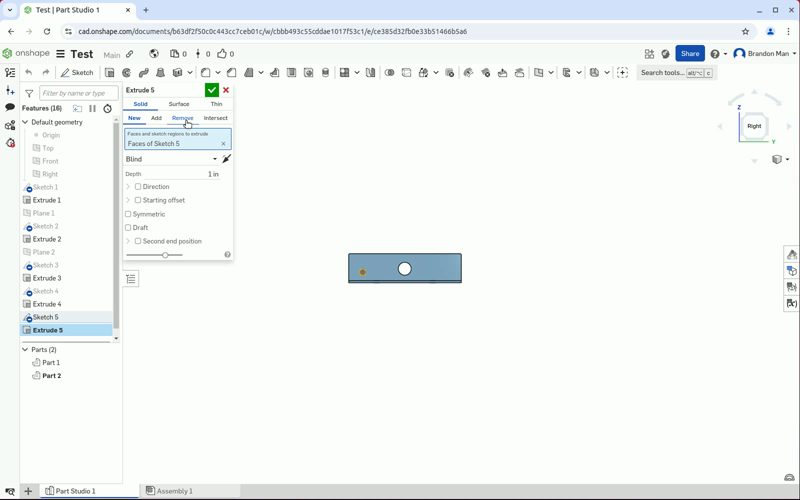
click(186, 120)
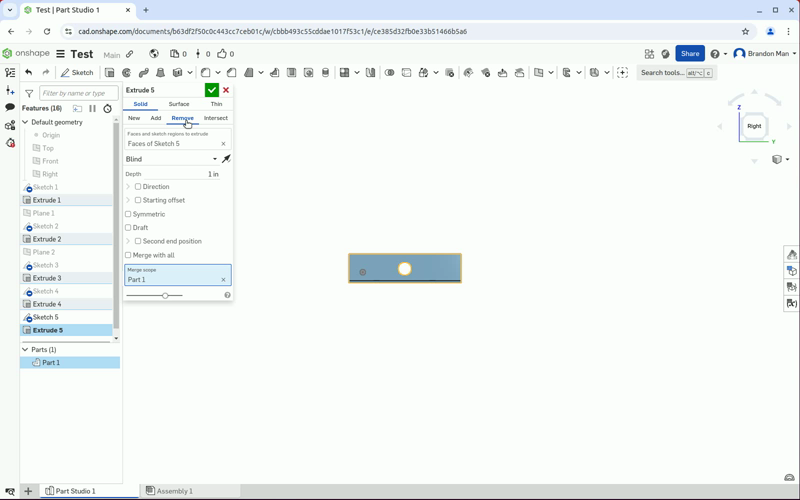
key(tab, 4)
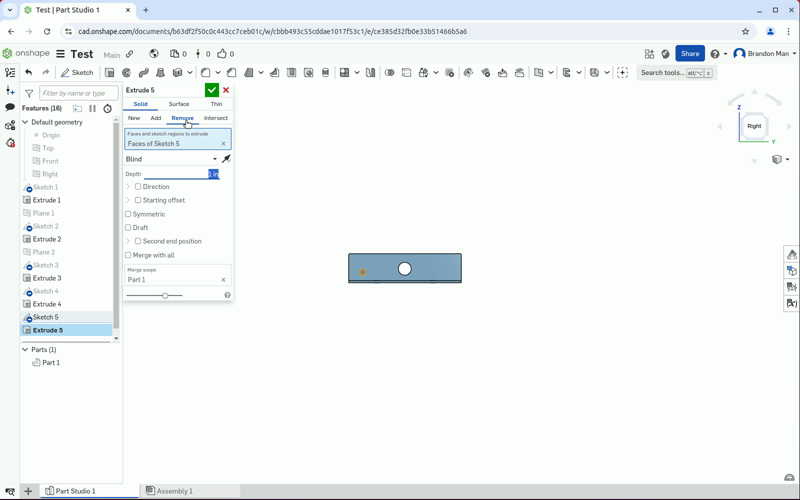
text(3.851)
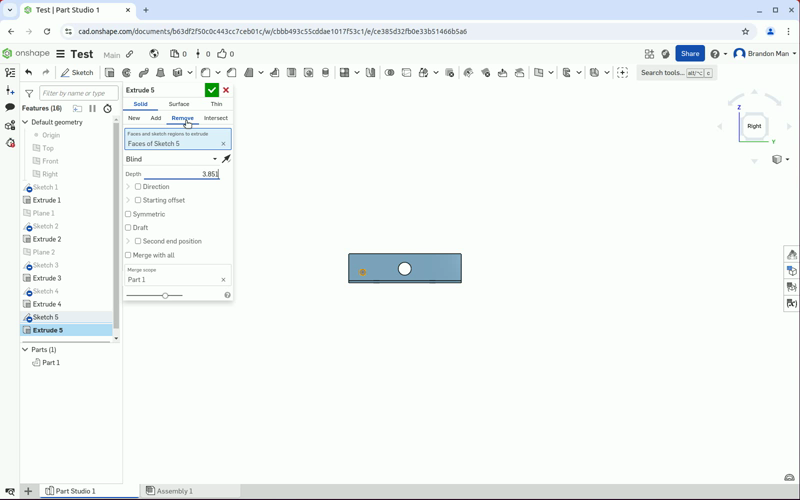
key(tab, 6)
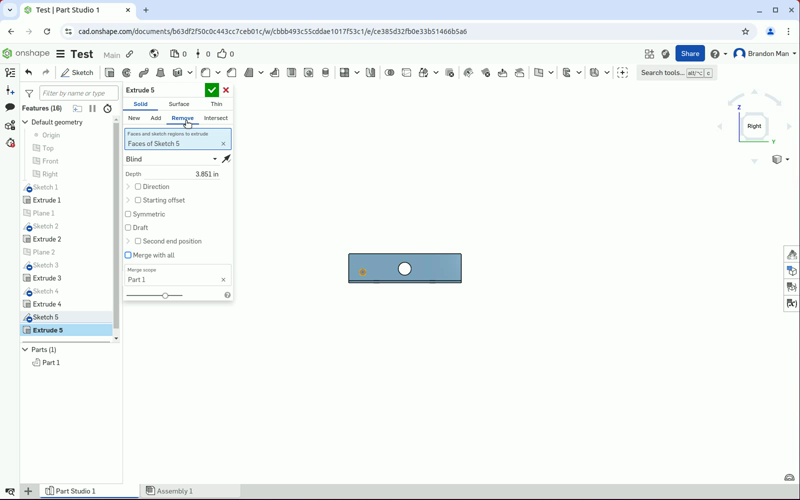
key(space)
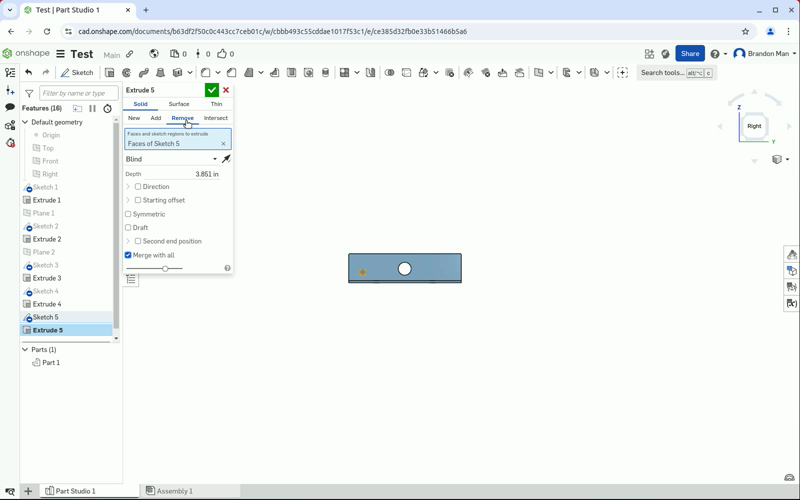
key(enter)
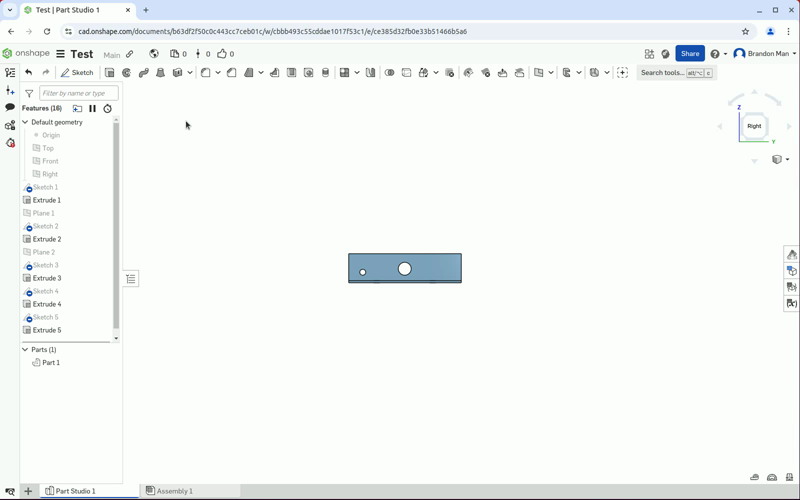
key(shift+h)
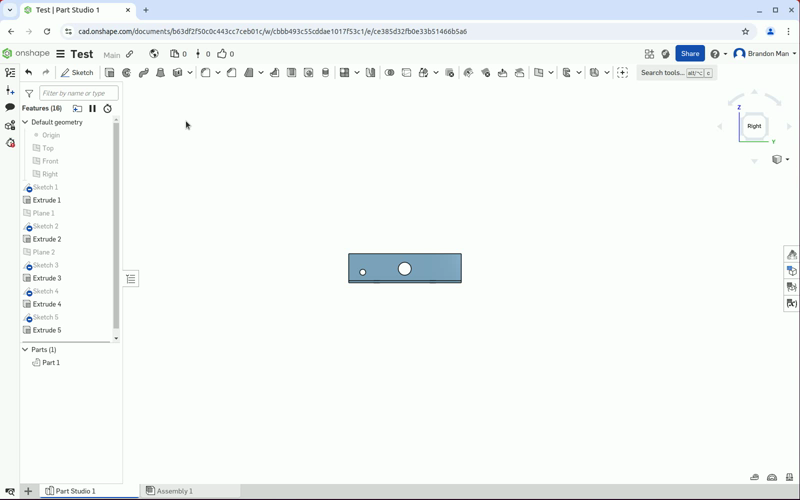
key(shift+h)
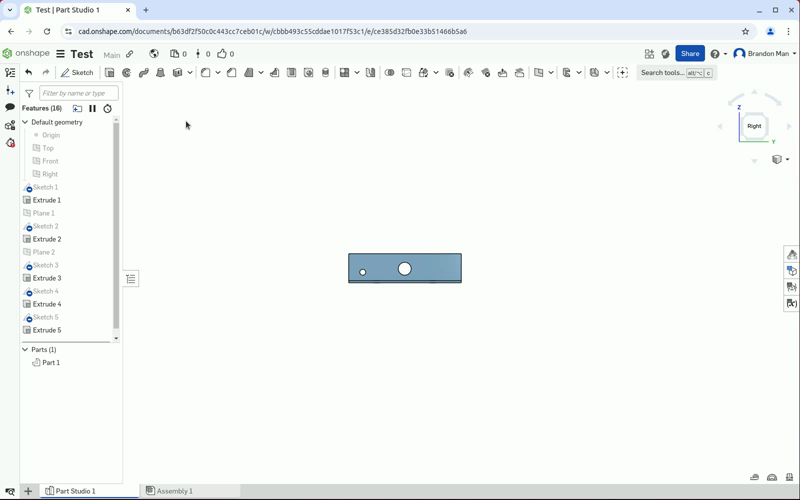
mouse_move(69, 189)
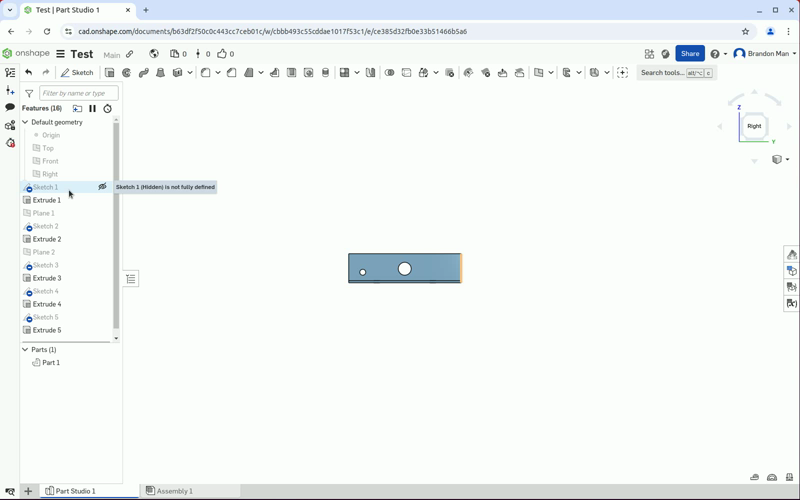
click(69, 189)
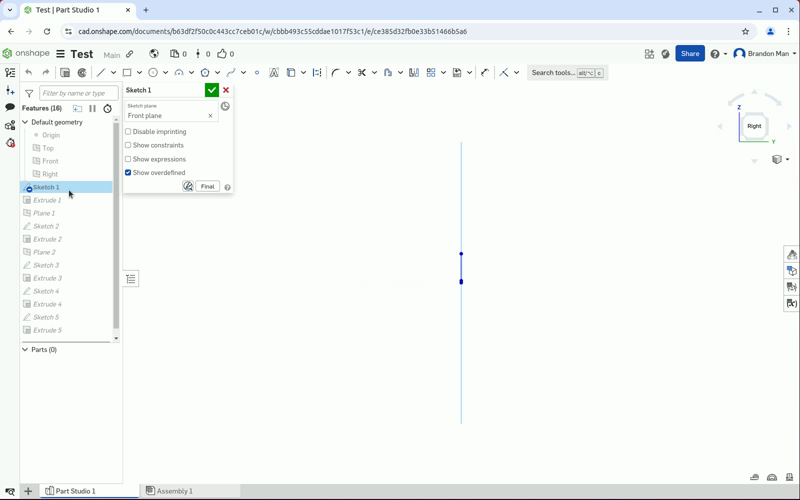
mouse_move(229, 92)
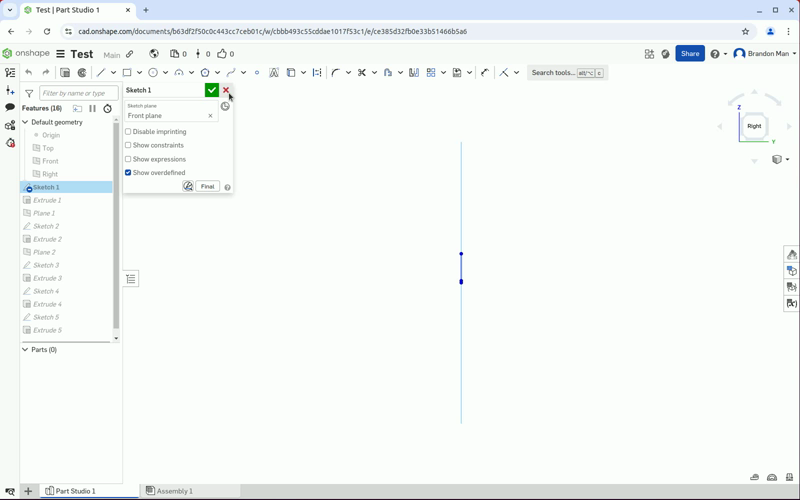
click(229, 92)
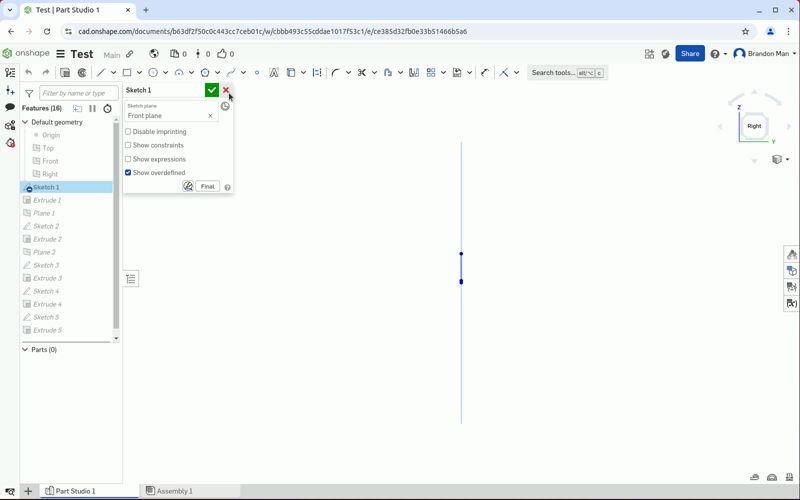
key(shift+s)
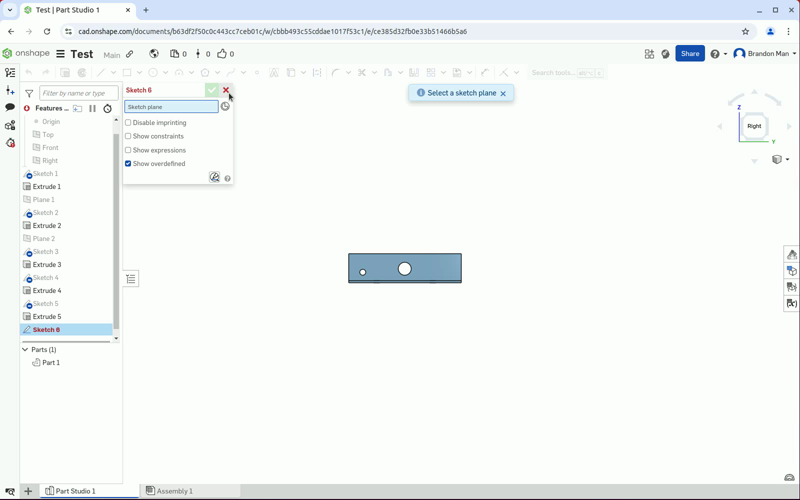
mouse_move(69, 202)
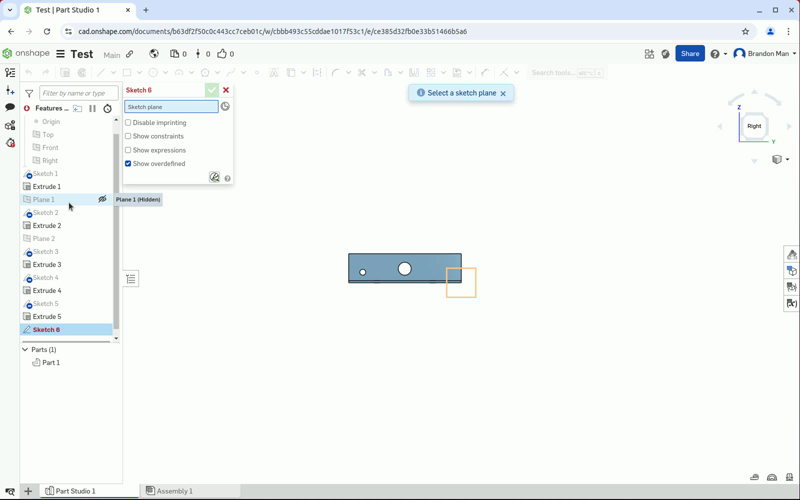
click(69, 202)
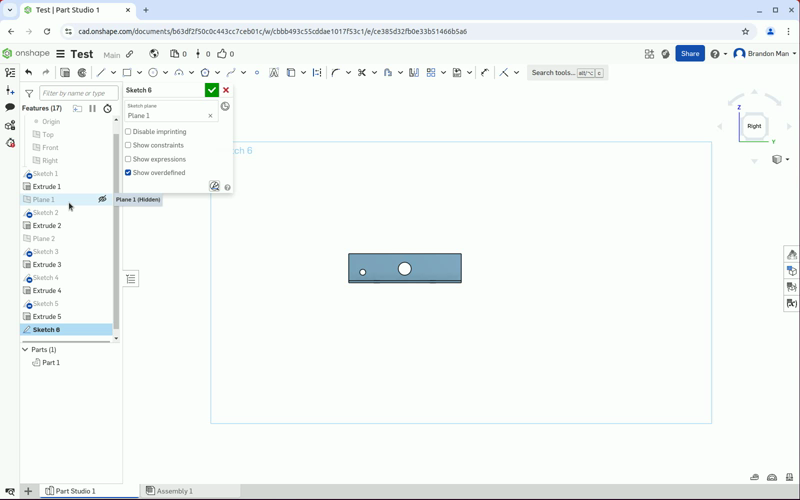
mouse_move(73, 352)
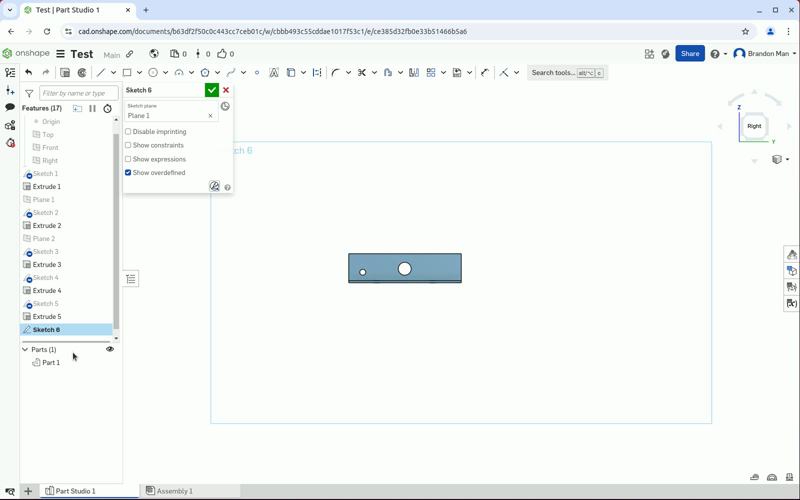
key(y)
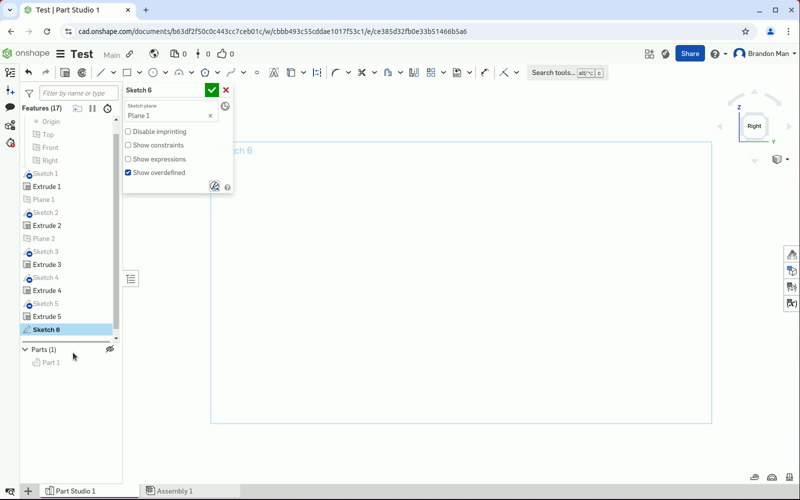
key(c)
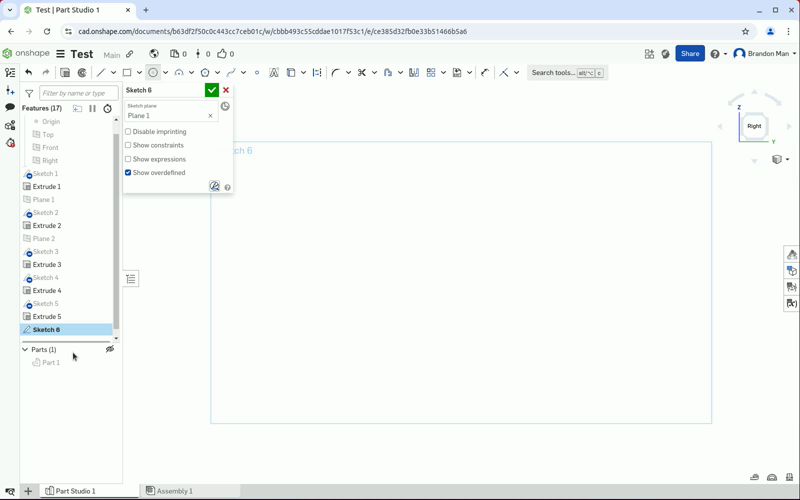
key_down(shift)
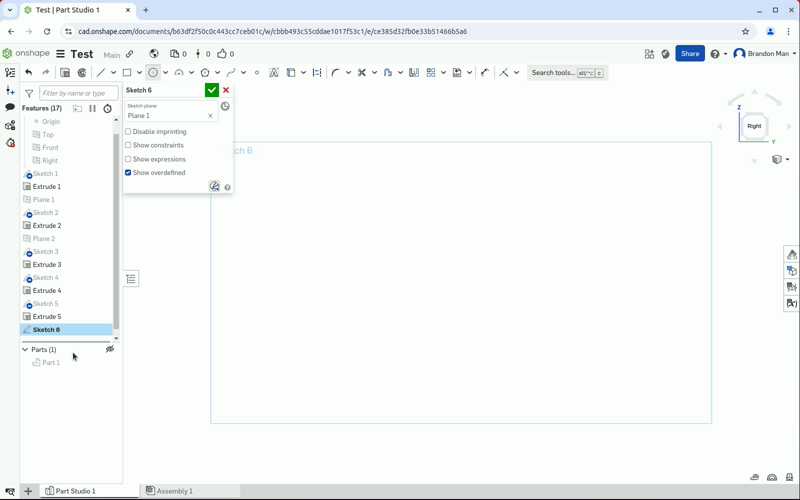
mouse_move(447, 272)
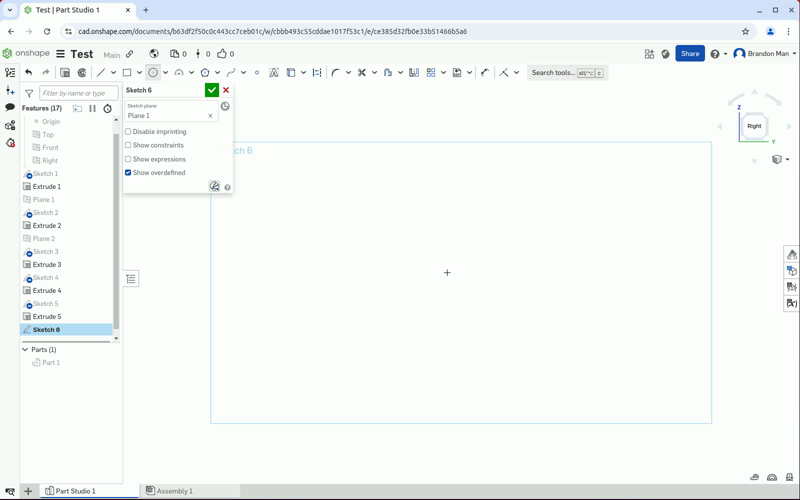
click(447, 272)
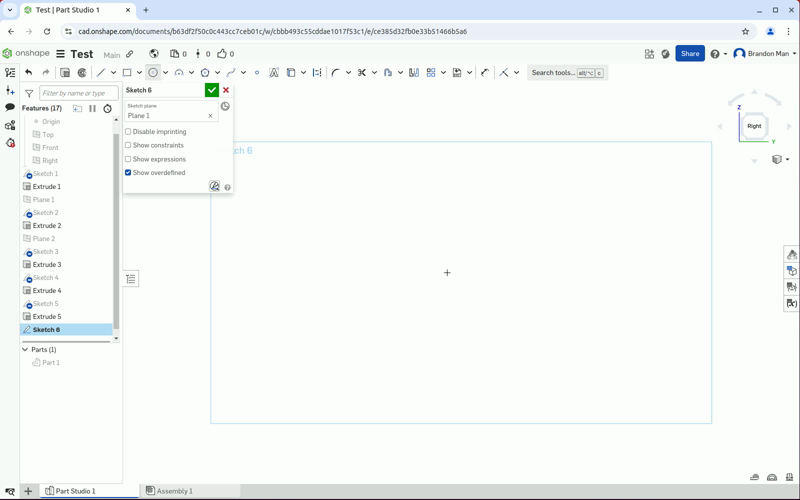
key_up(shift)
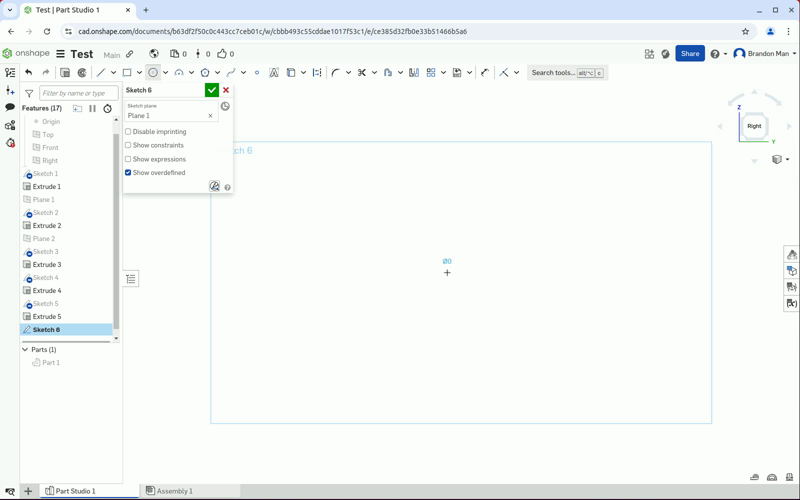
mouse_move(450, 272)
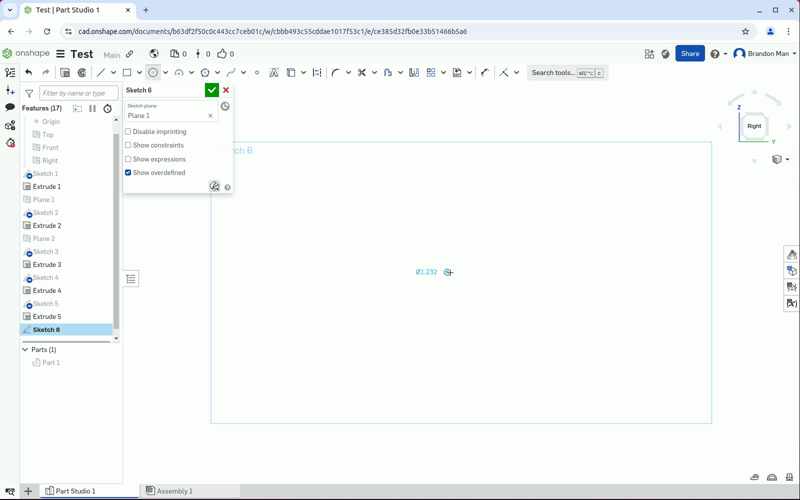
click(450, 272)
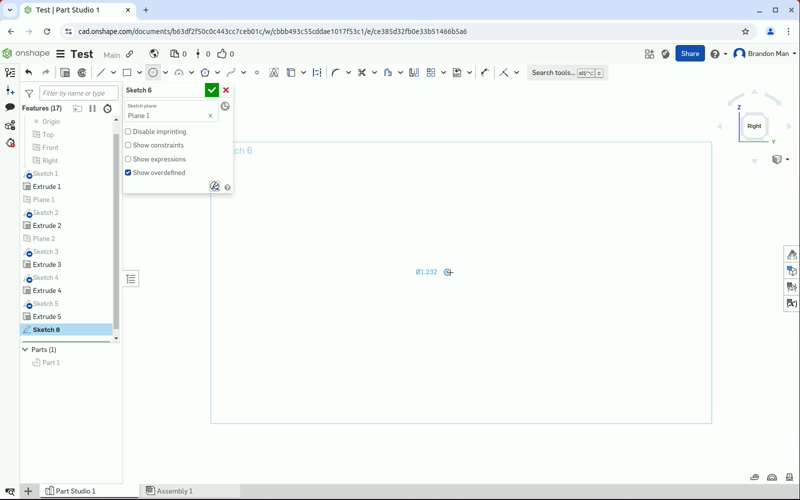
key(esc)
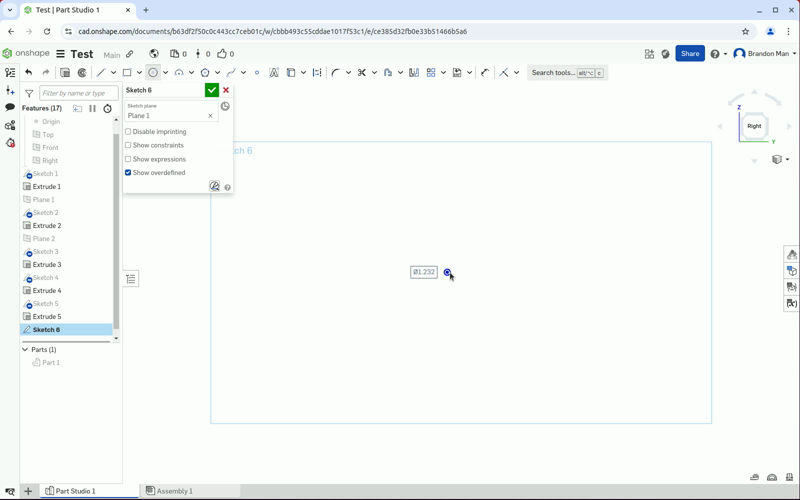
mouse_move(445, 271)
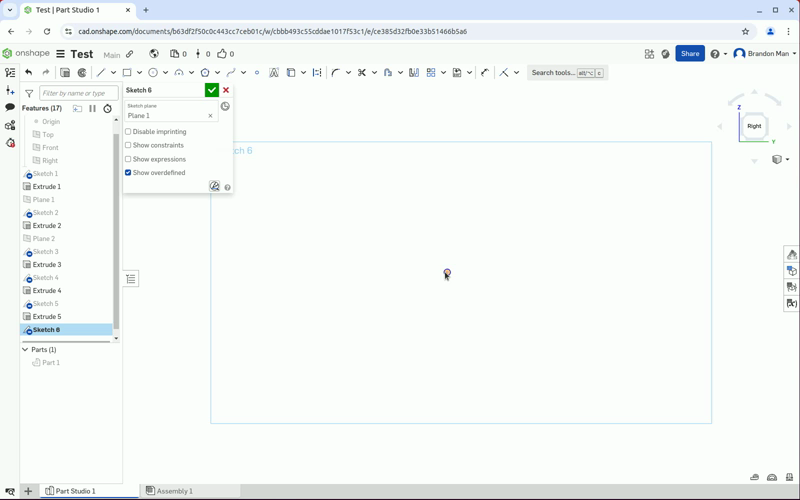
scroll(6)
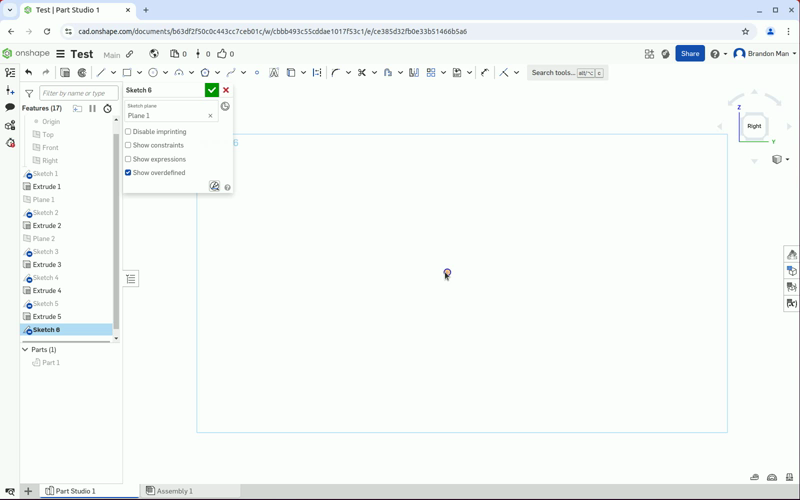
scroll(6)
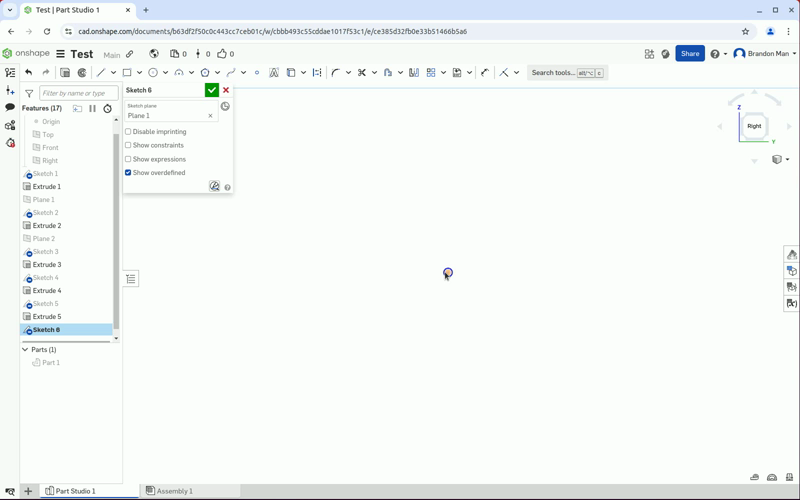
scroll(6)
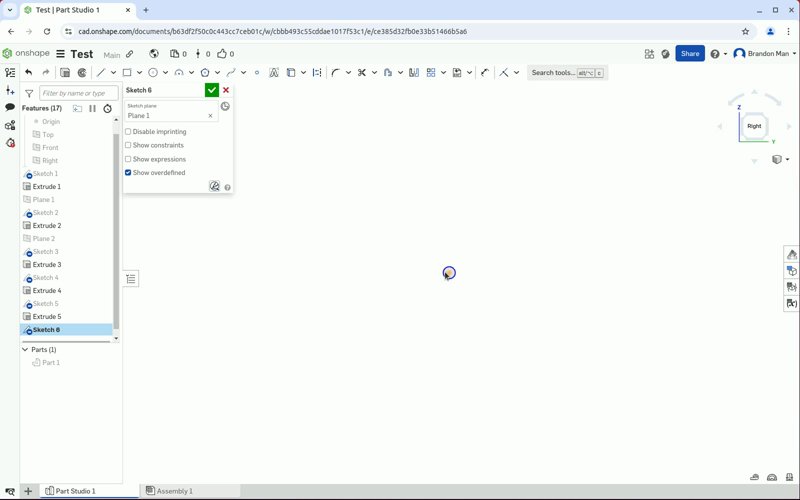
scroll(6)
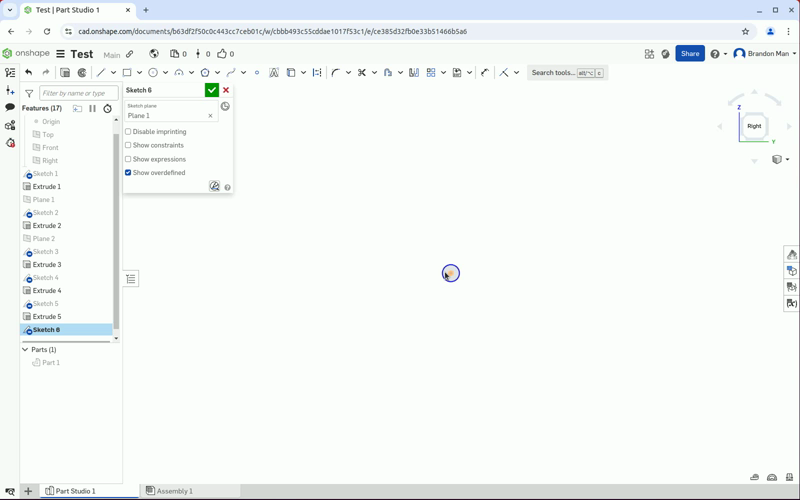
scroll(6)
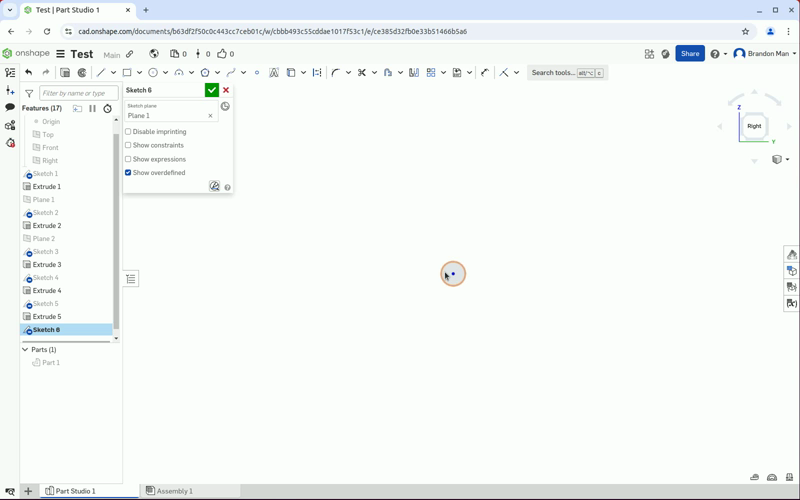
scroll(6)
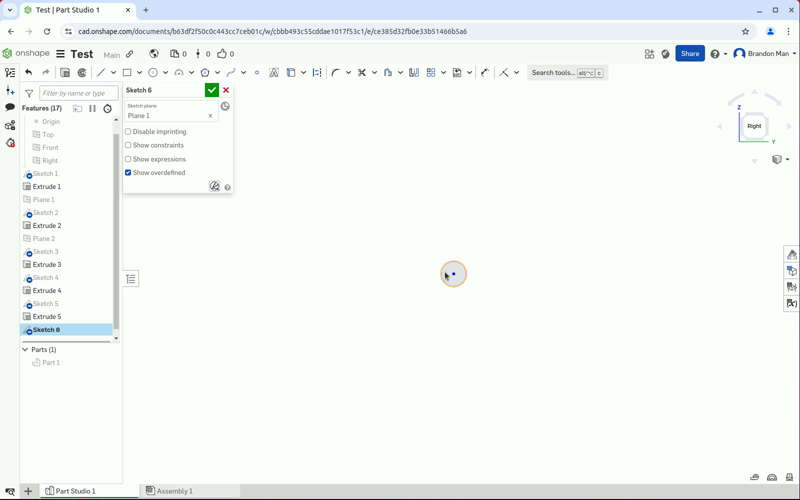
scroll(6)
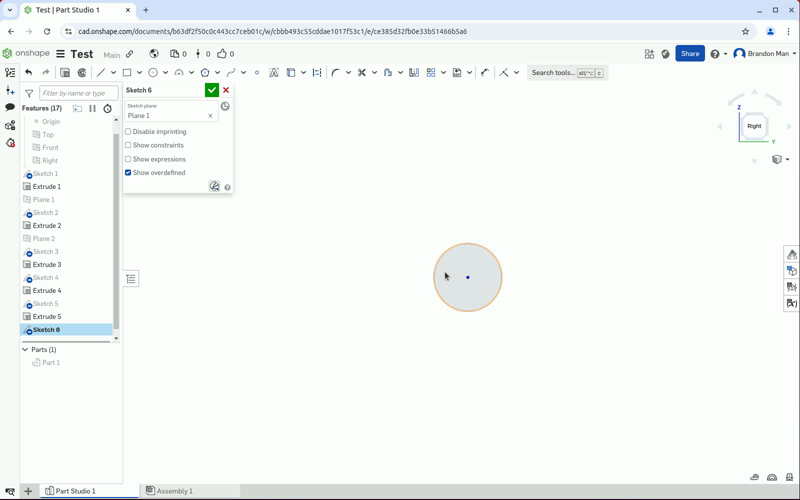
click(445, 271)
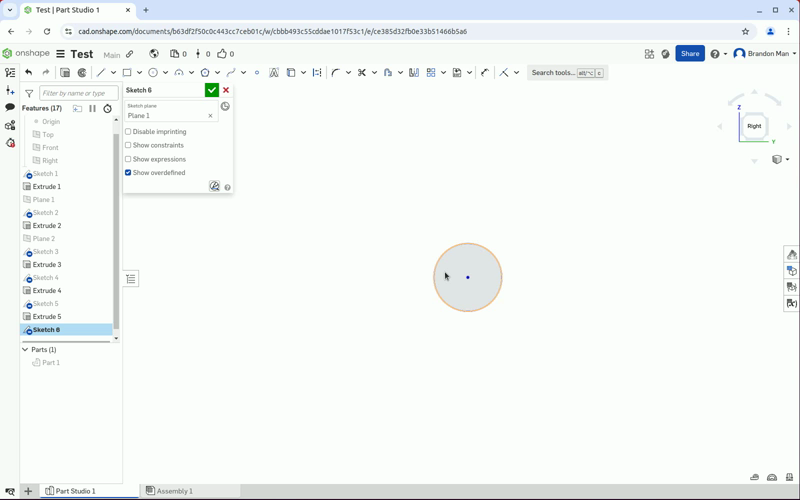
scroll(-6)
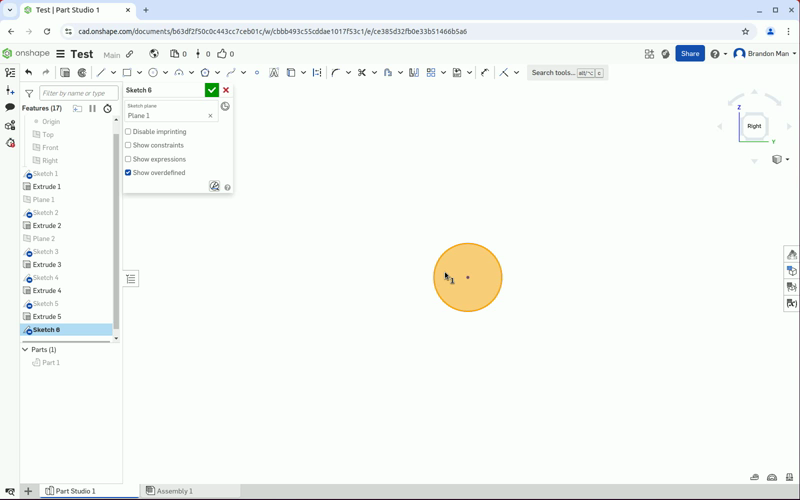
scroll(-6)
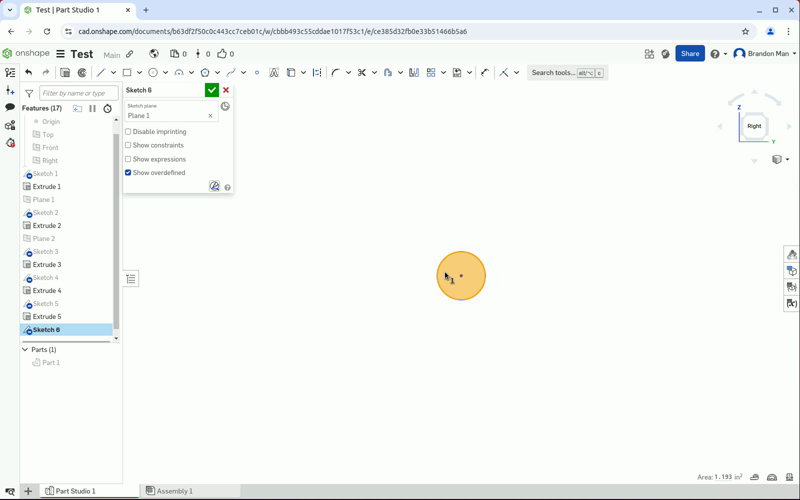
scroll(-6)
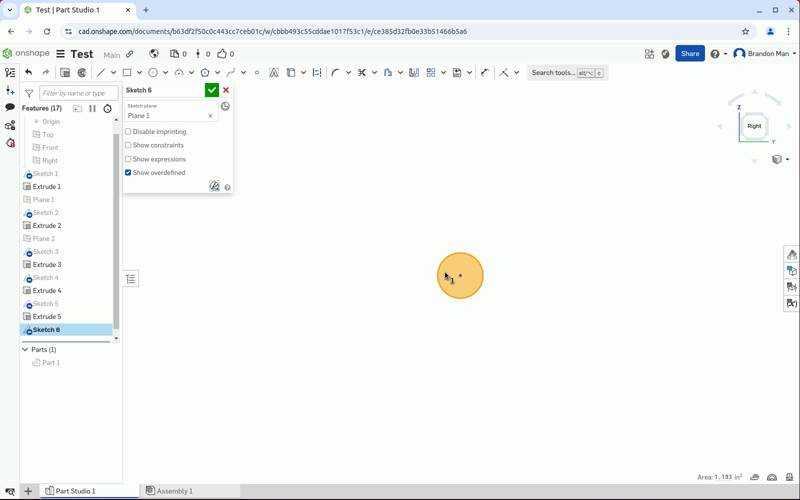
scroll(-6)
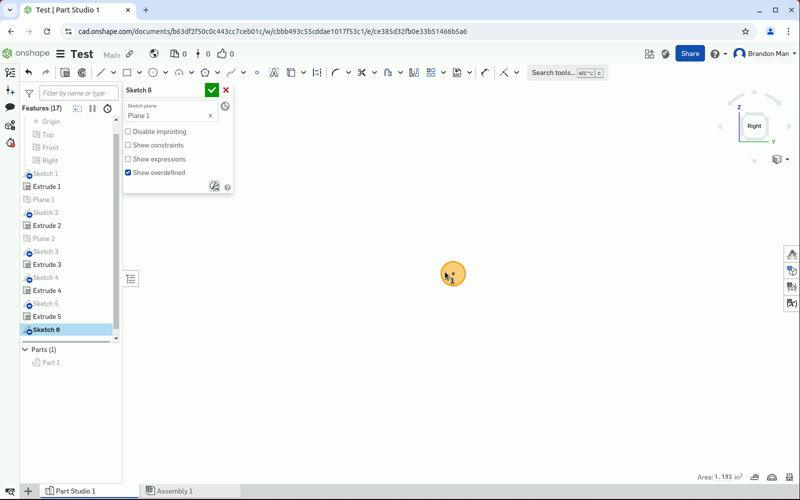
scroll(-6)
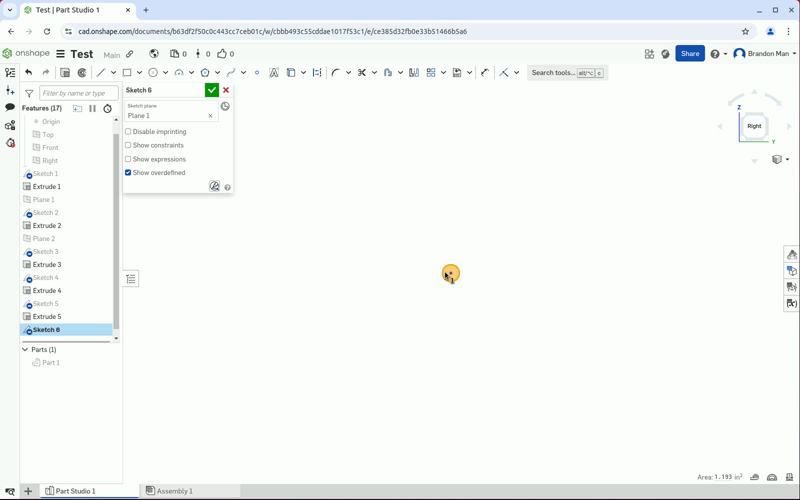
scroll(-6)
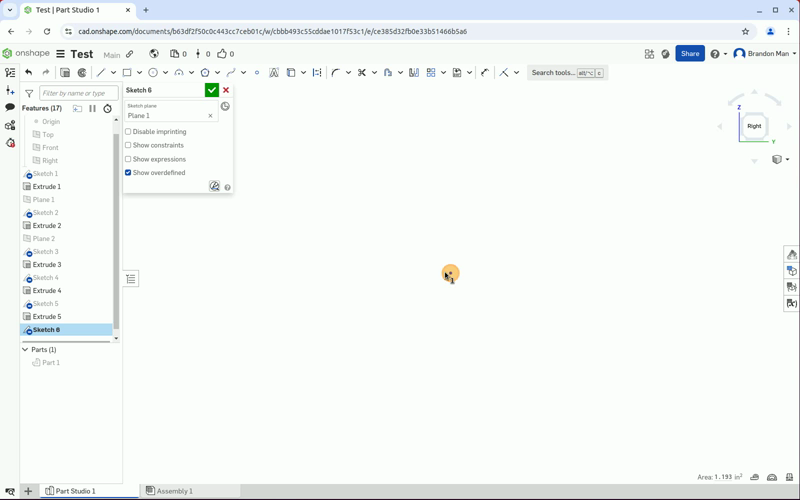
scroll(-6)
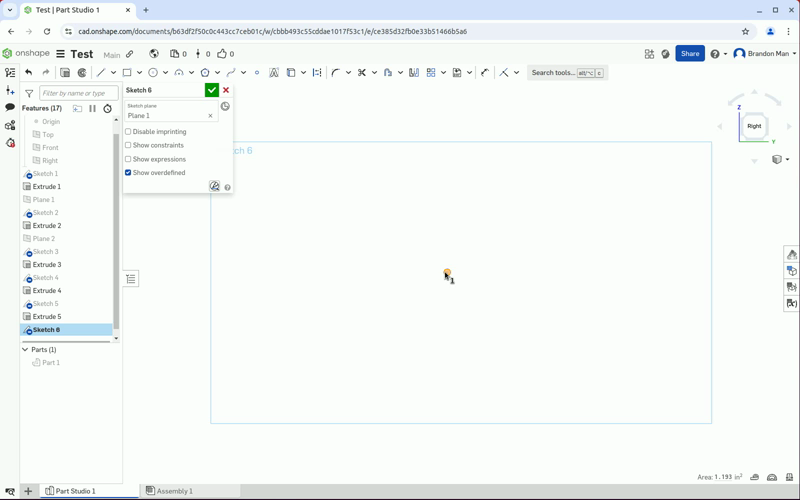
mouse_move(73, 352)
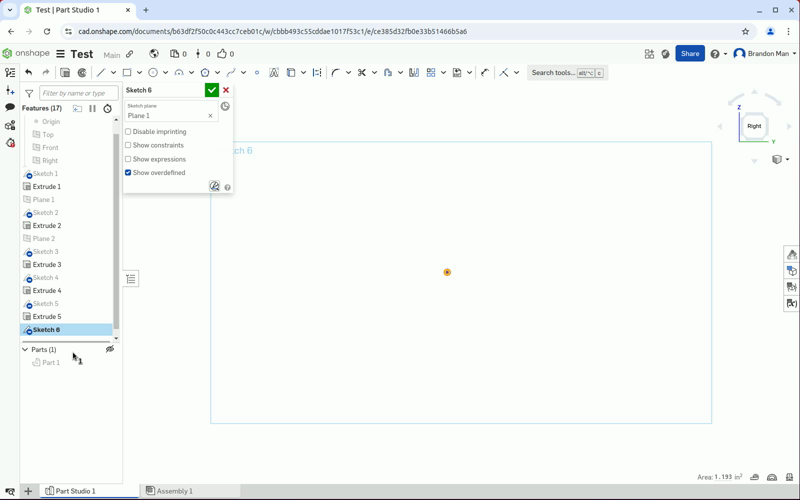
key(shift+y)
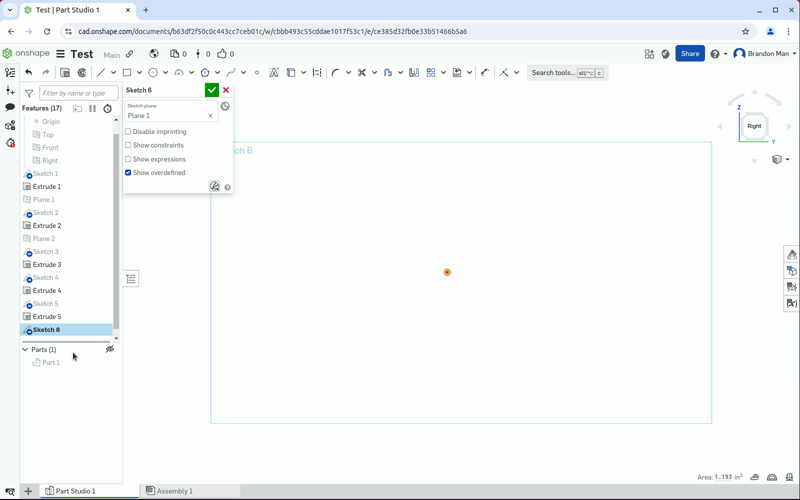
key(shift+e)
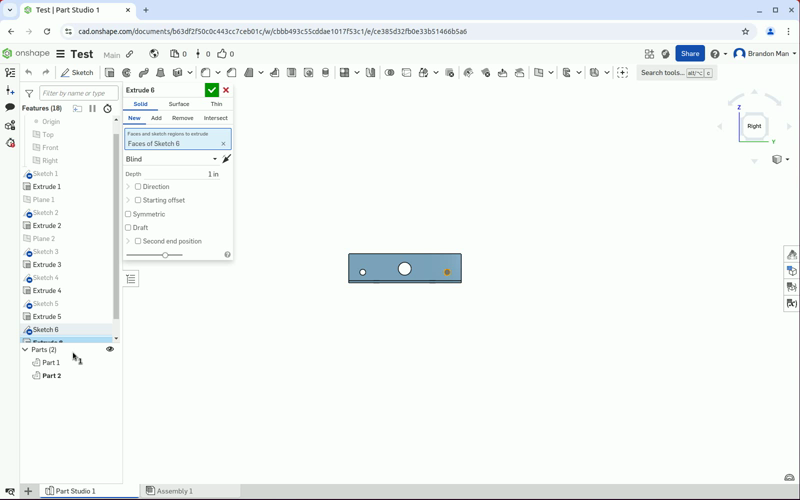
mouse_move(143, 106)
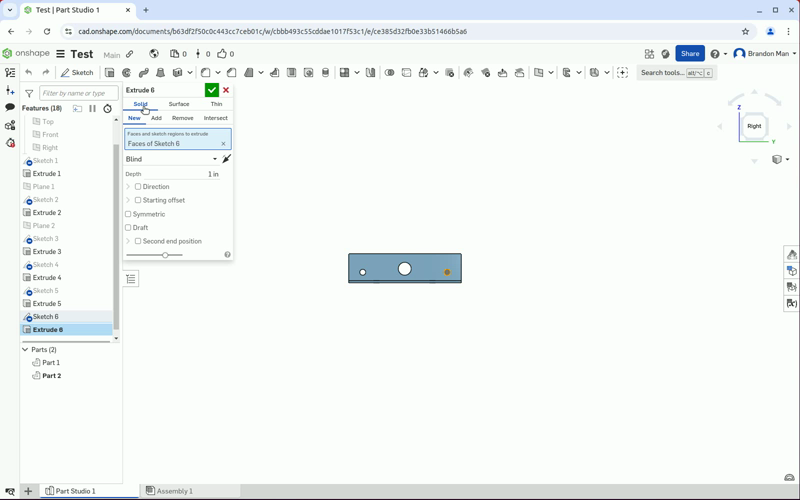
click(143, 106)
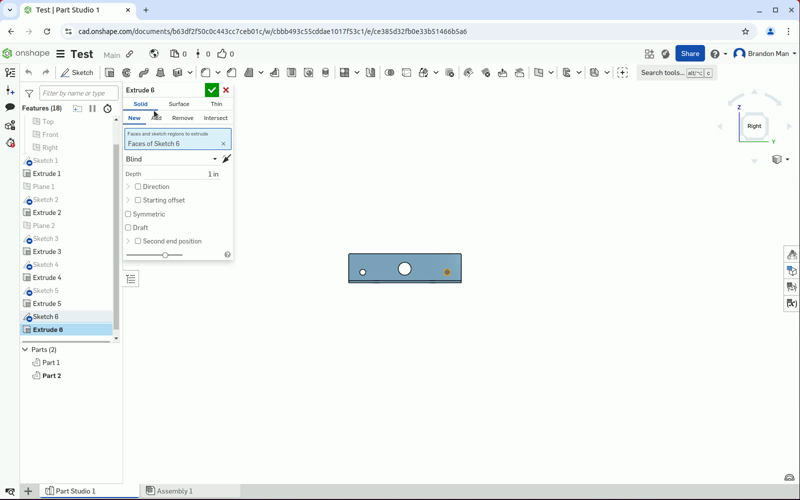
mouse_move(186, 120)
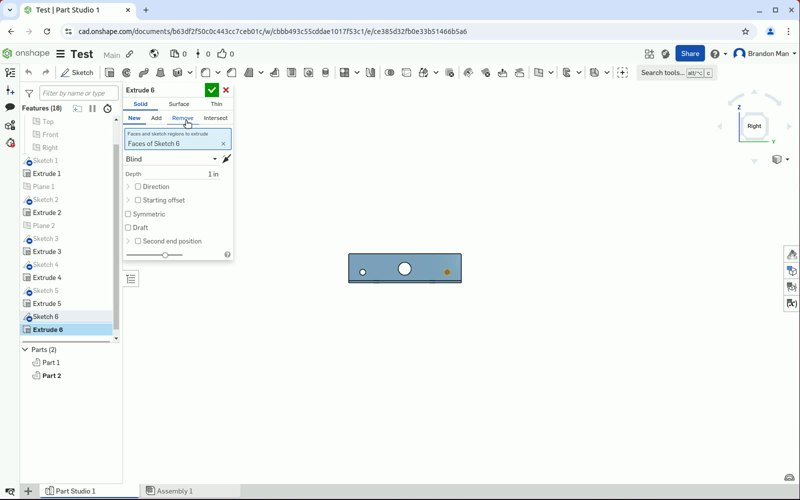
click(186, 120)
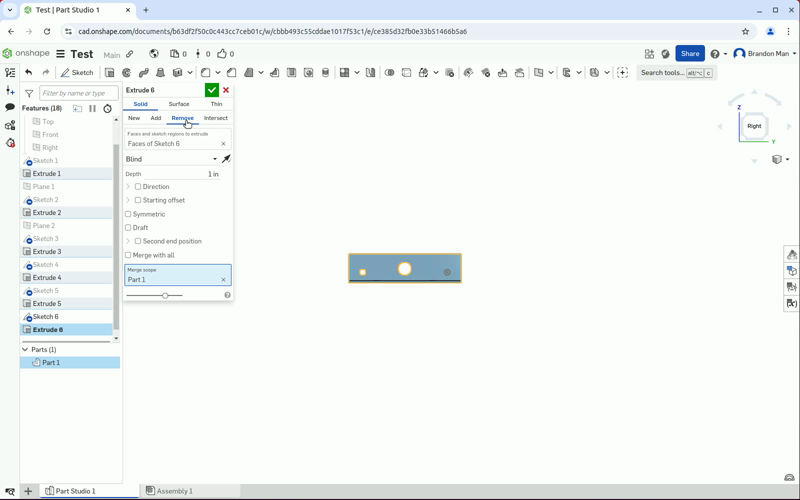
key(tab, 4)
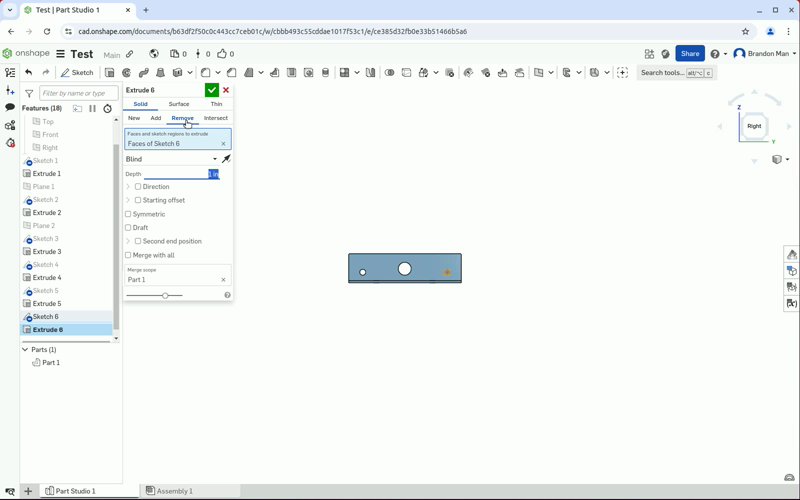
text(3.851)
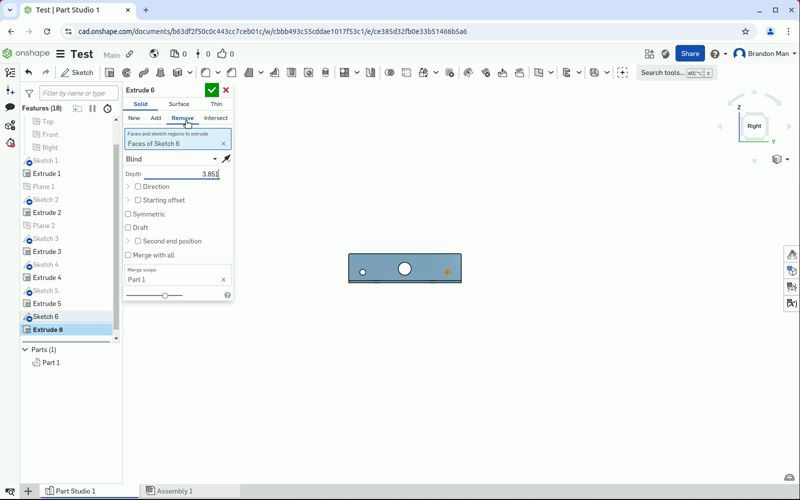
key(tab, 6)
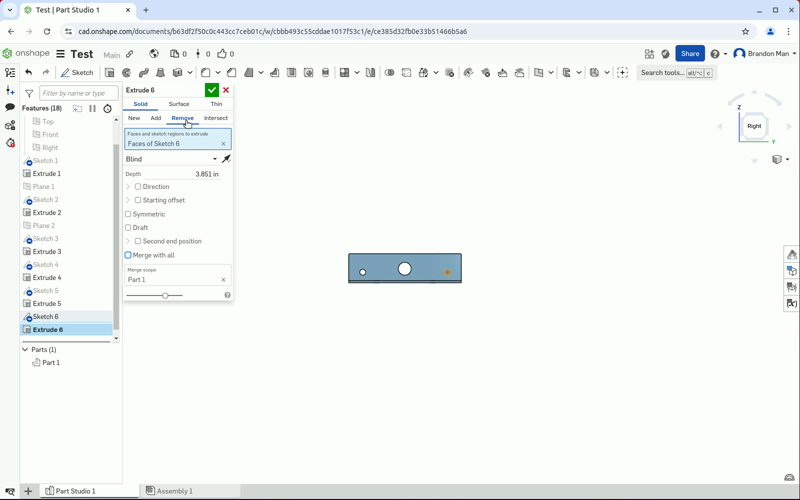
key(space)
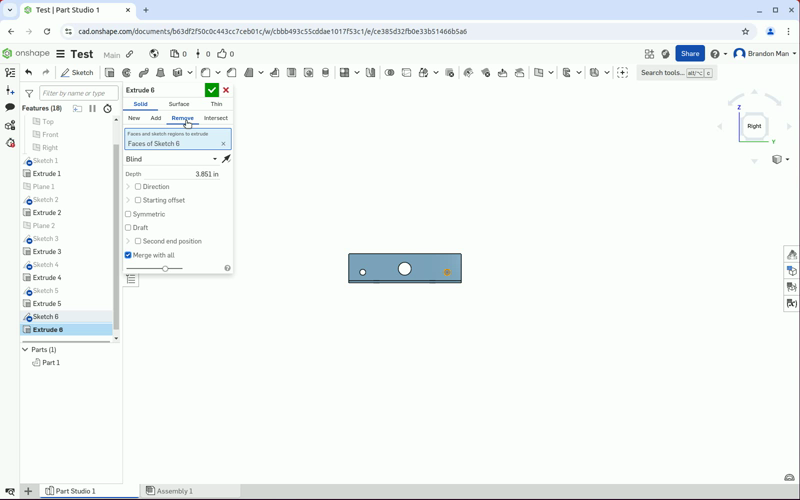
key(enter)
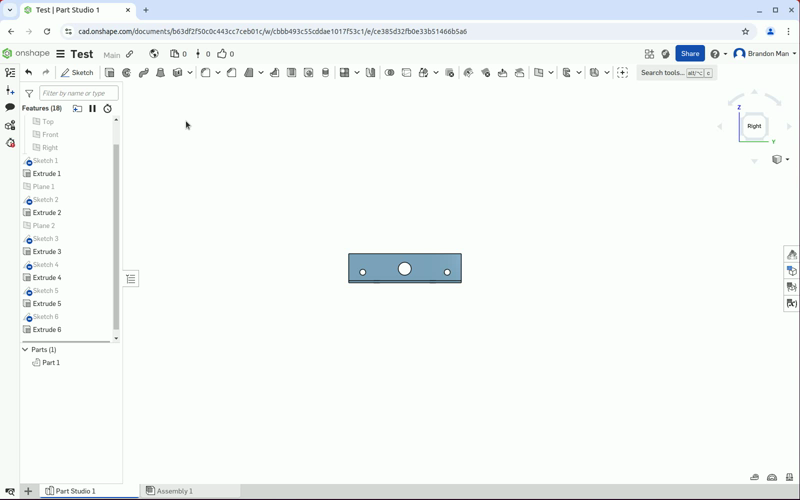
key(shift+h)
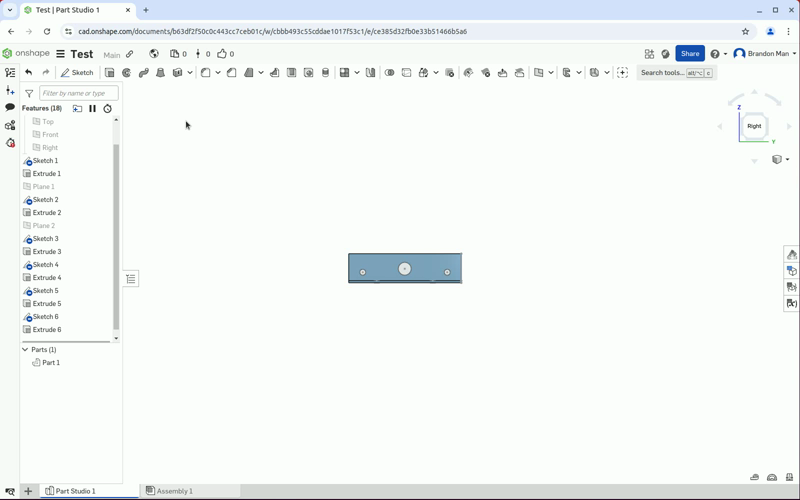
key(shift+h)
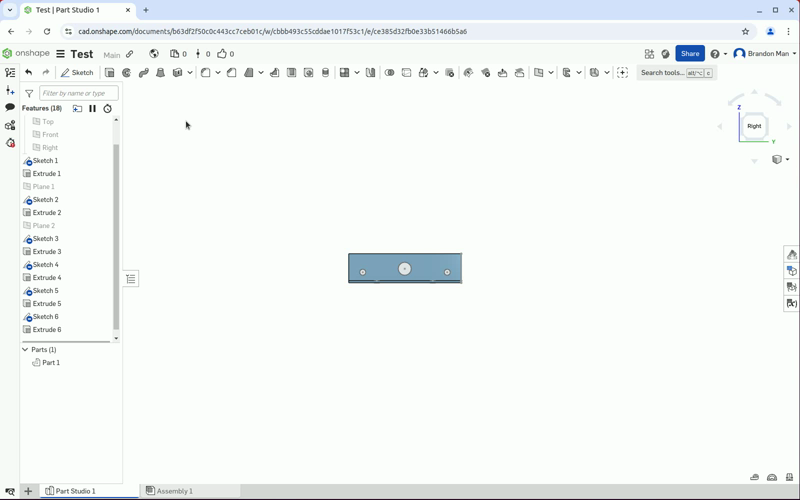
key(shift+7)
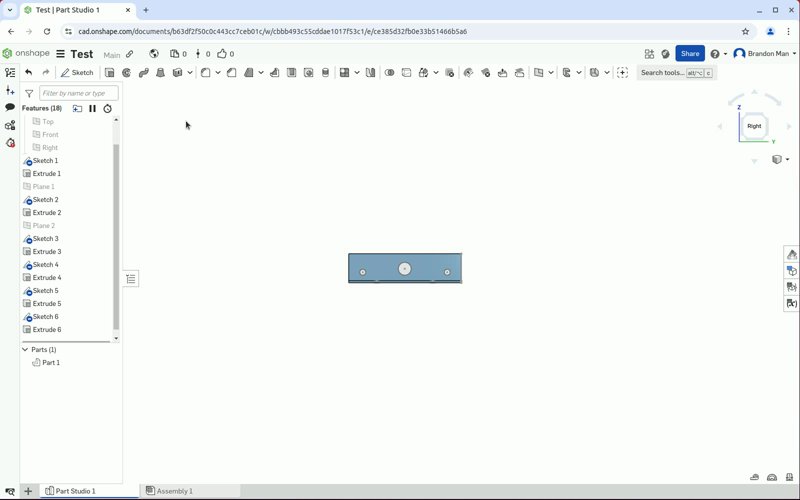
key(right, 2)
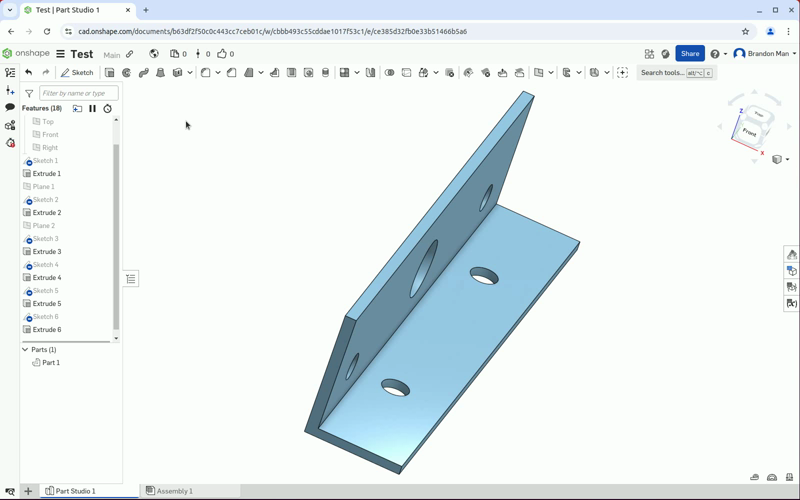
key(down, 2)
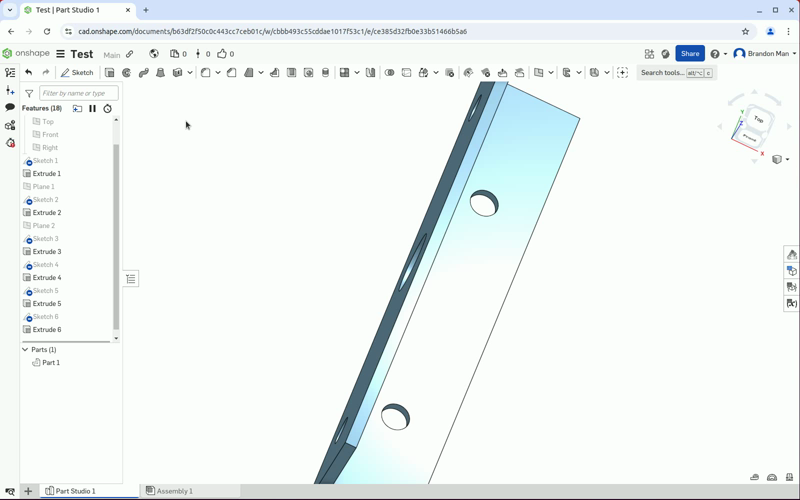
key(up, 2)
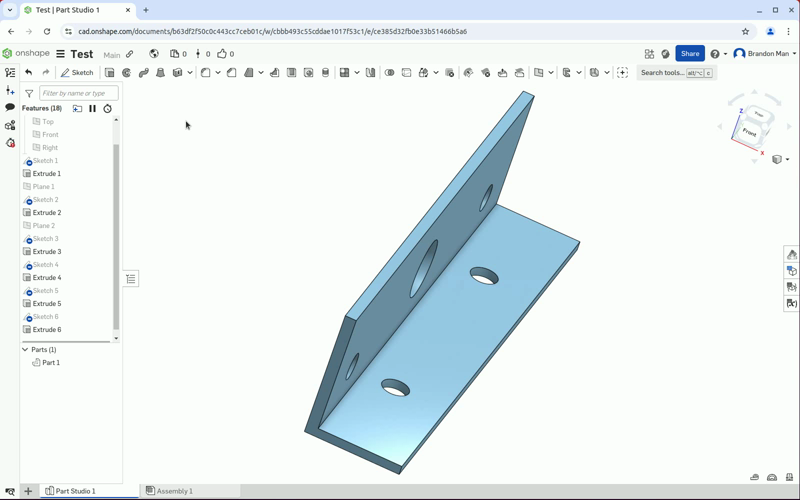
key(left, 2)
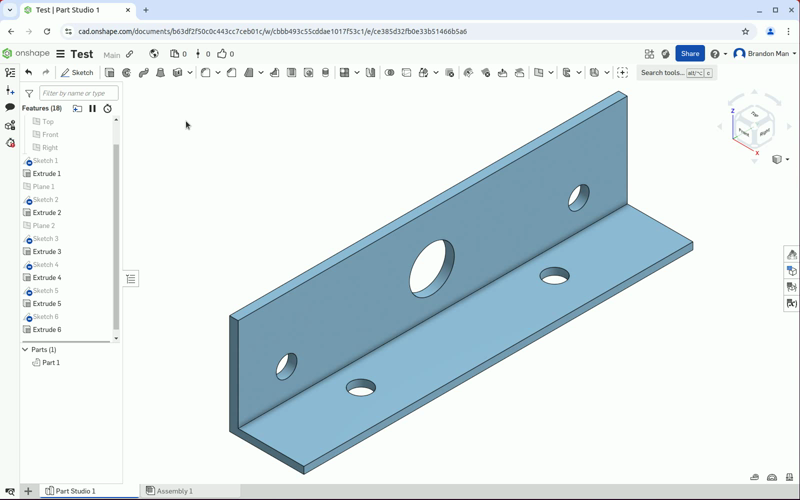
mouse_move(69, 163)
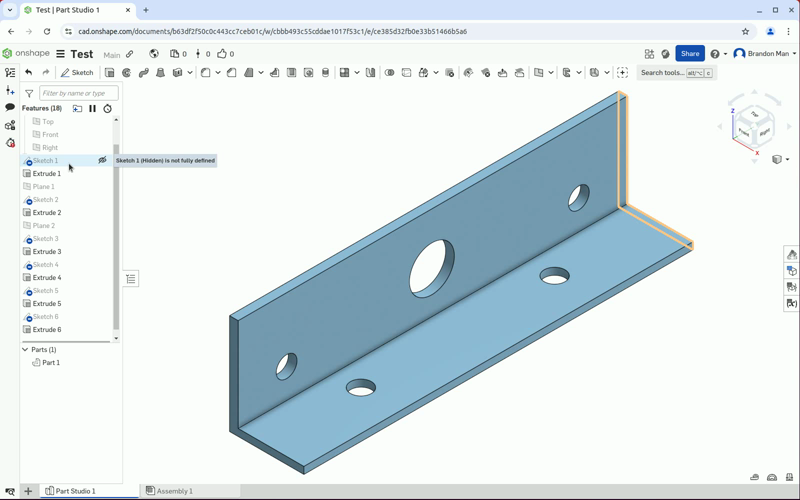
click(69, 163)